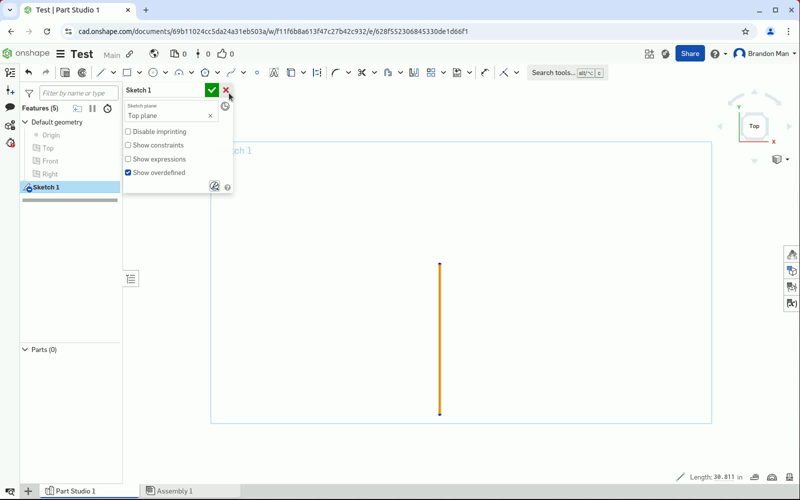
key(shift+h)
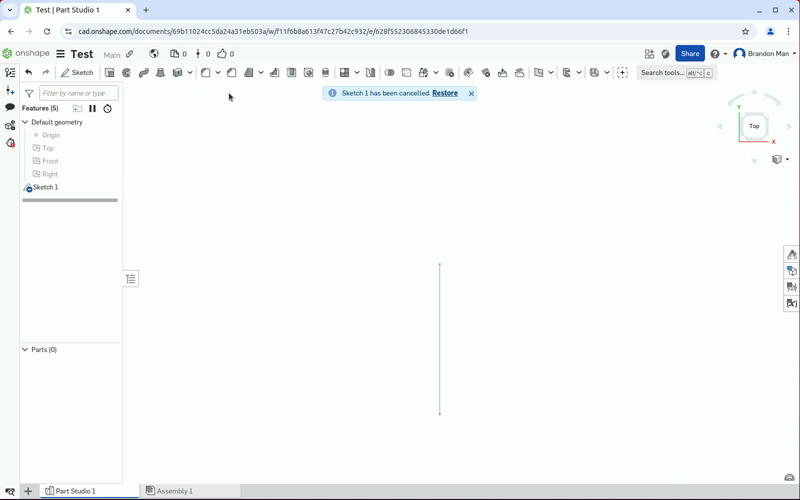
key(shift+s)
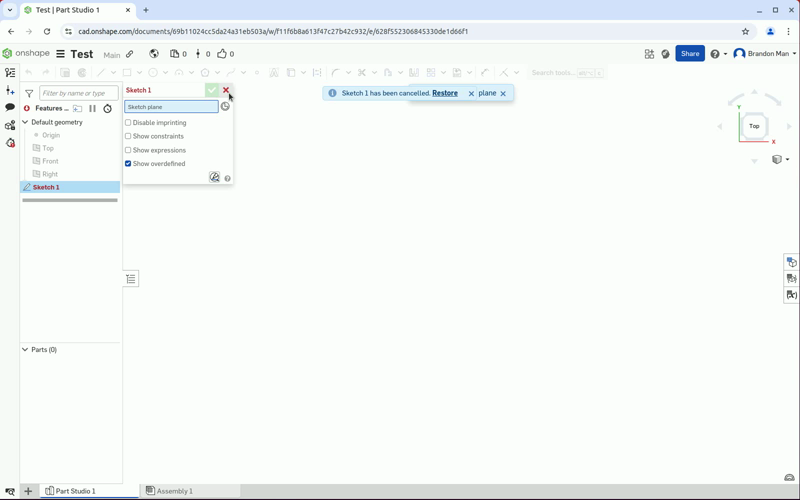
mouse_move(73, 150)
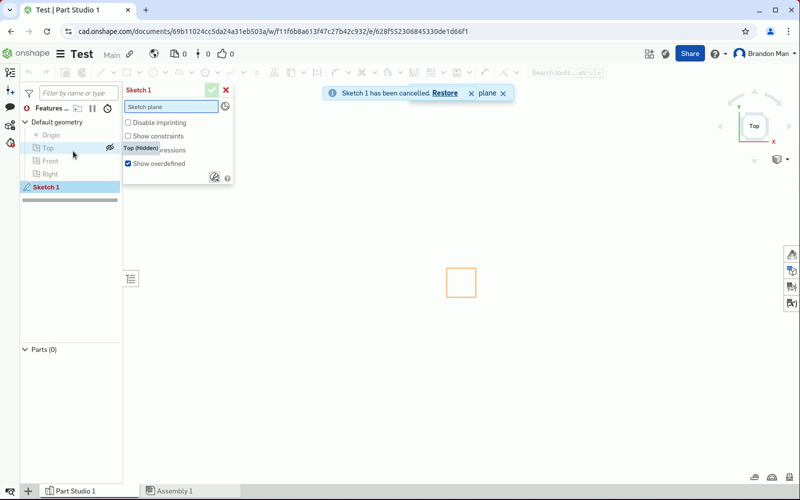
click(73, 150)
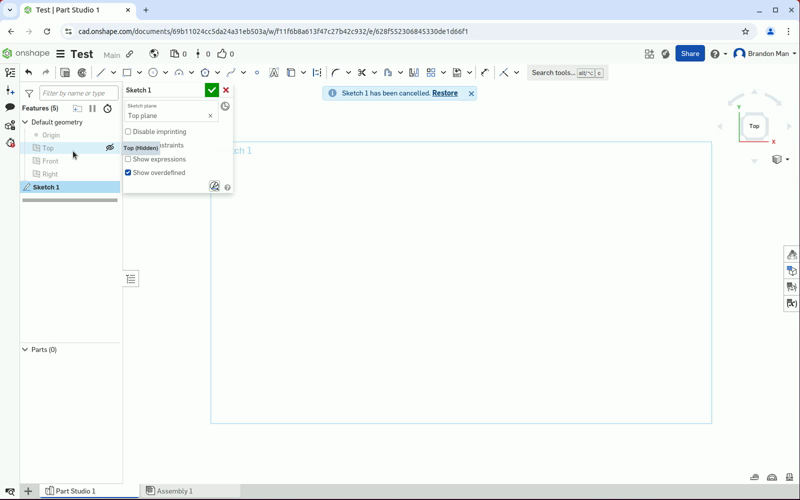
mouse_move(73, 352)
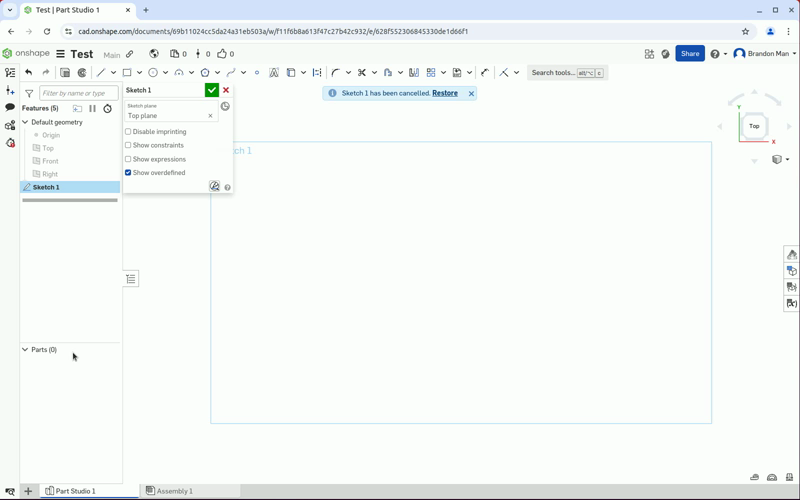
key(y)
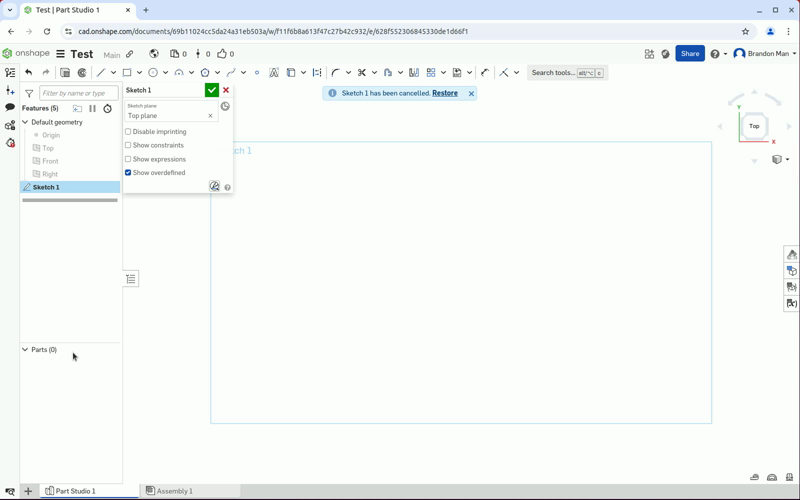
key(l)
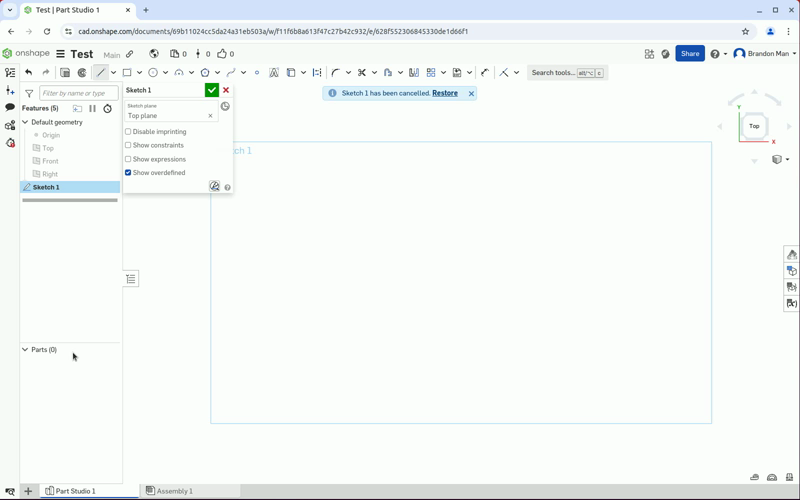
key_down(shift)
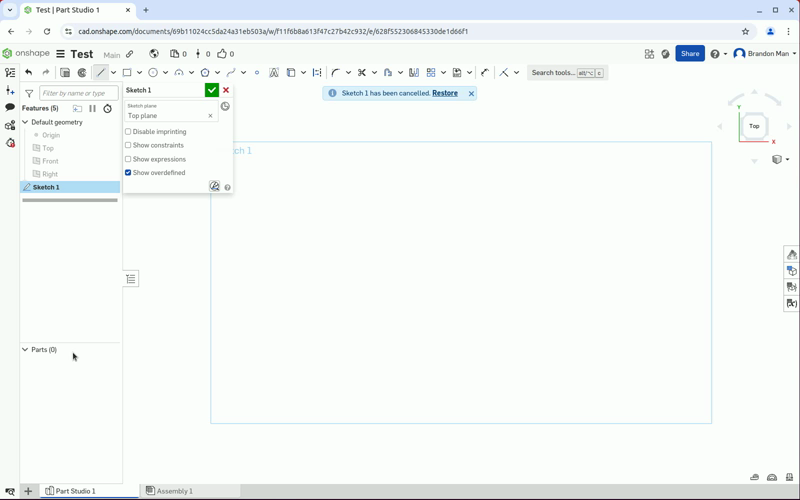
mouse_move(348, 327)
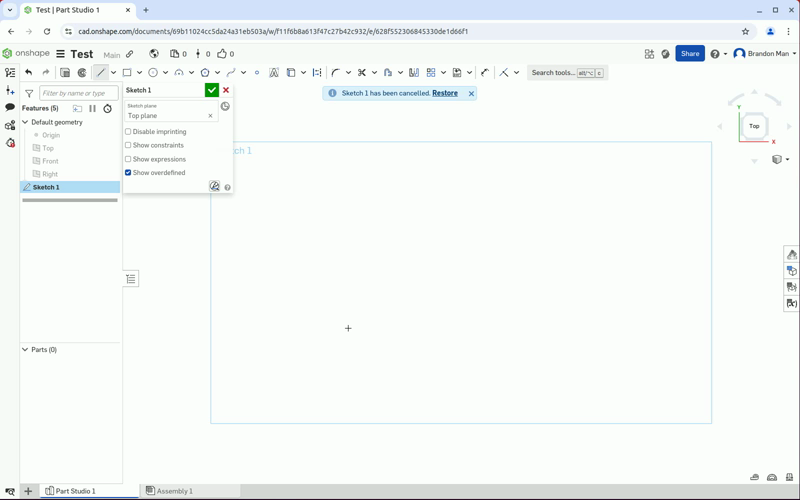
click(348, 327)
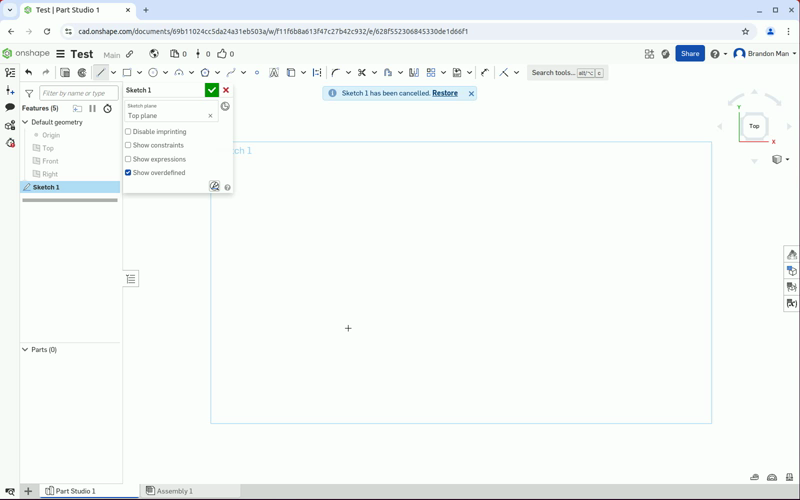
key_up(shift)
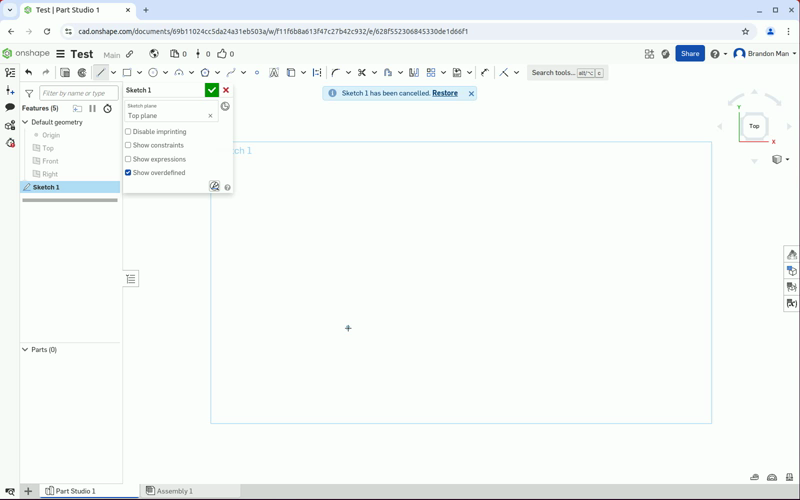
key_down(shift)
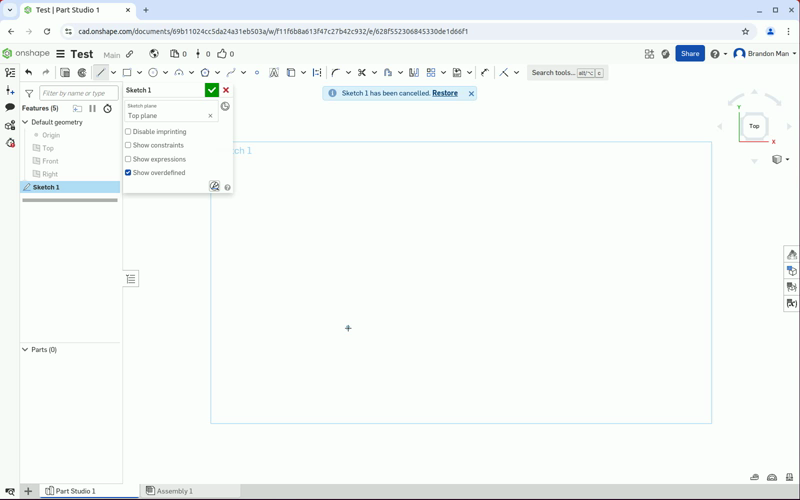
mouse_move(572, 327)
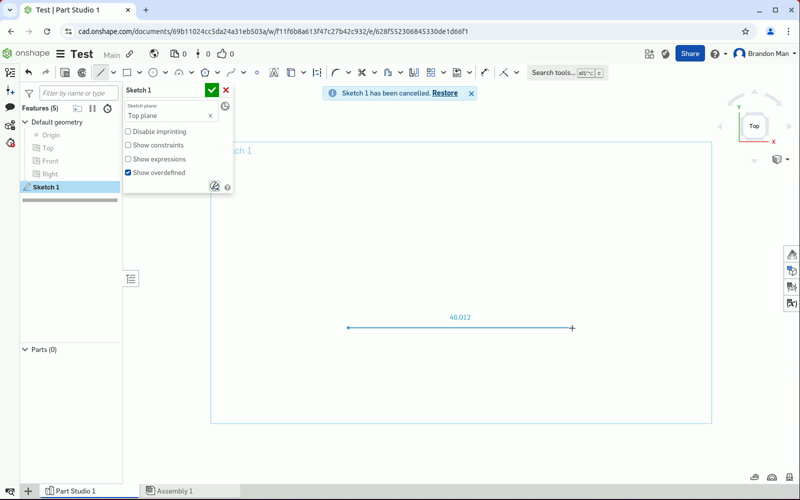
click(572, 327)
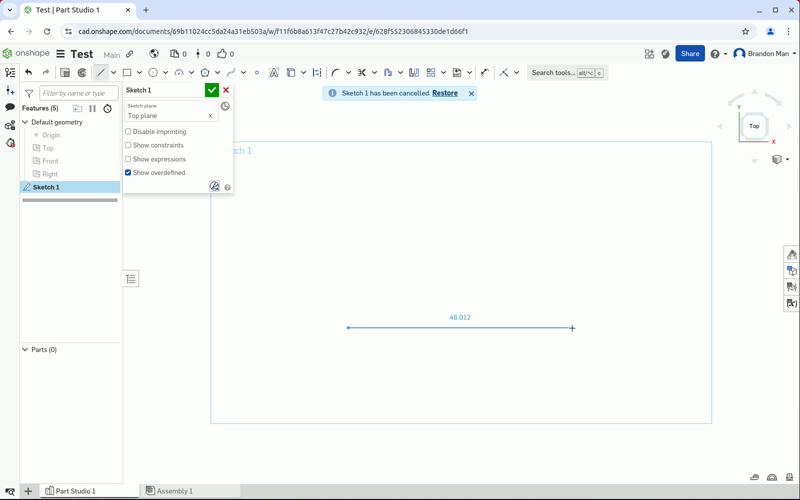
key_up(shift)
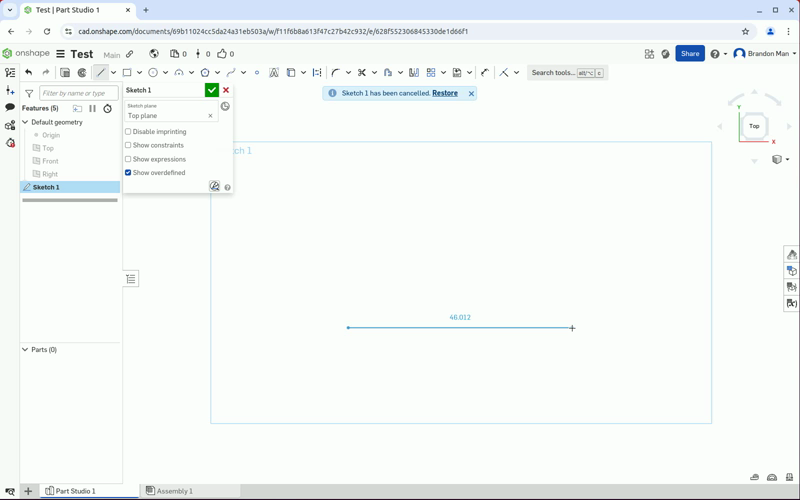
key_down(shift)
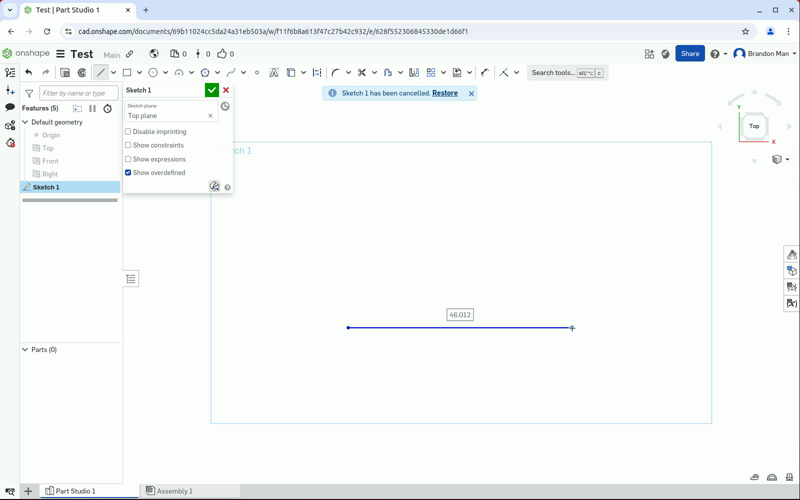
mouse_move(572, 237)
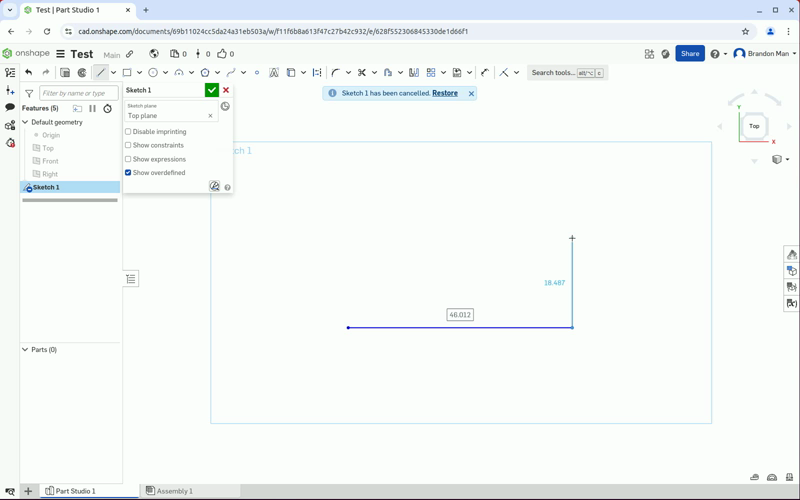
click(572, 237)
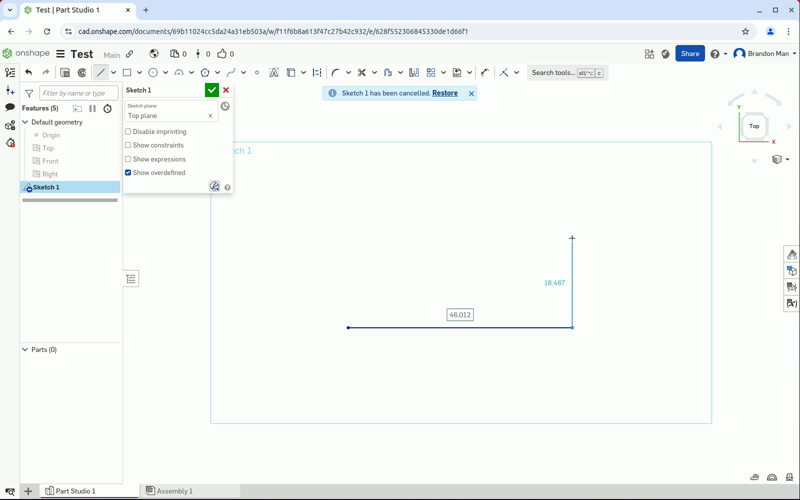
key_up(shift)
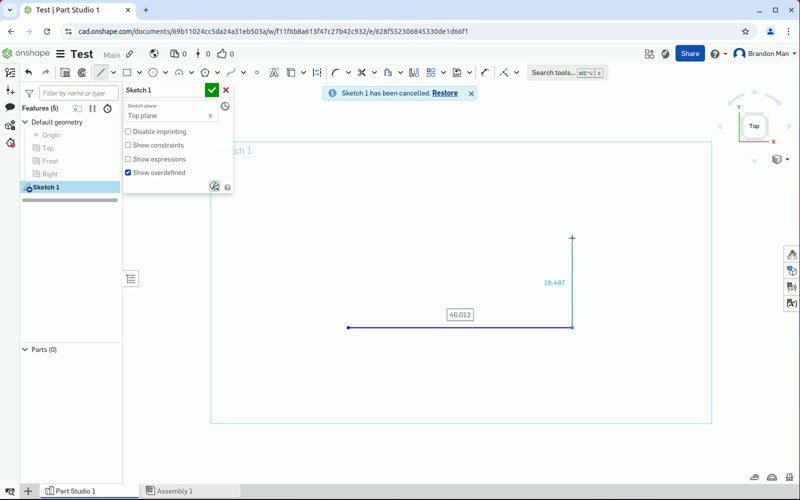
key_down(shift)
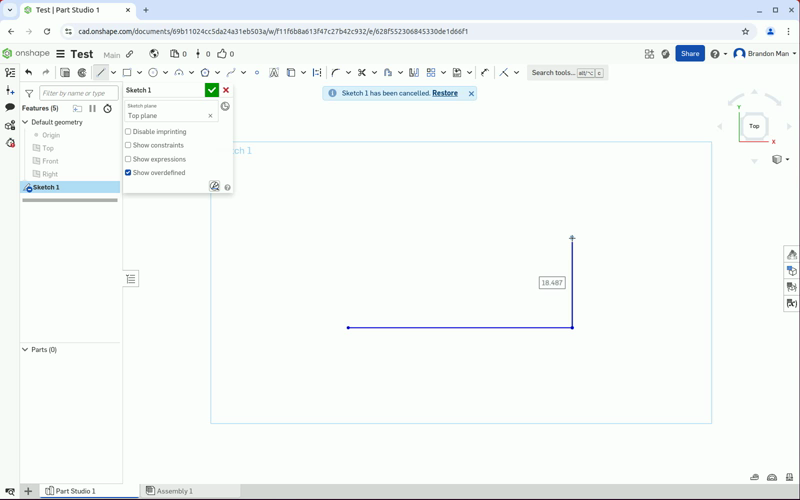
mouse_move(348, 237)
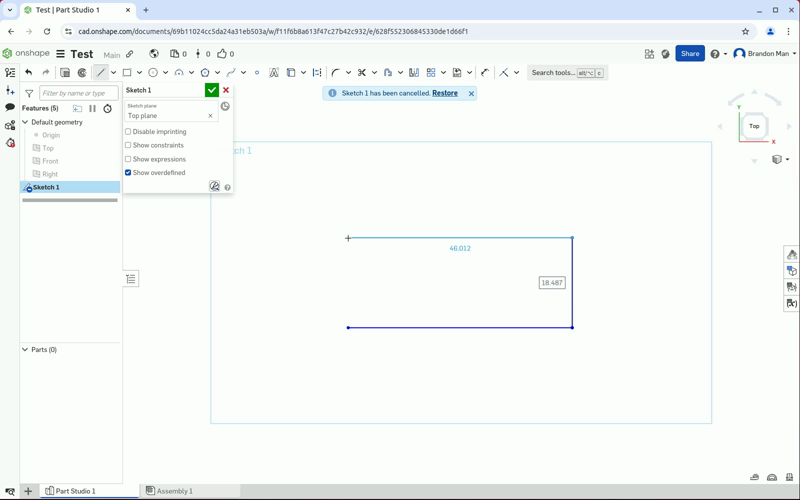
click(348, 237)
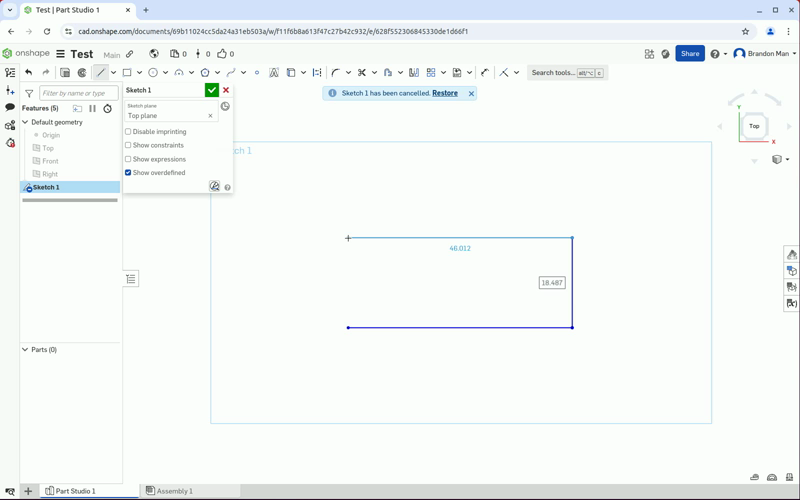
key_up(shift)
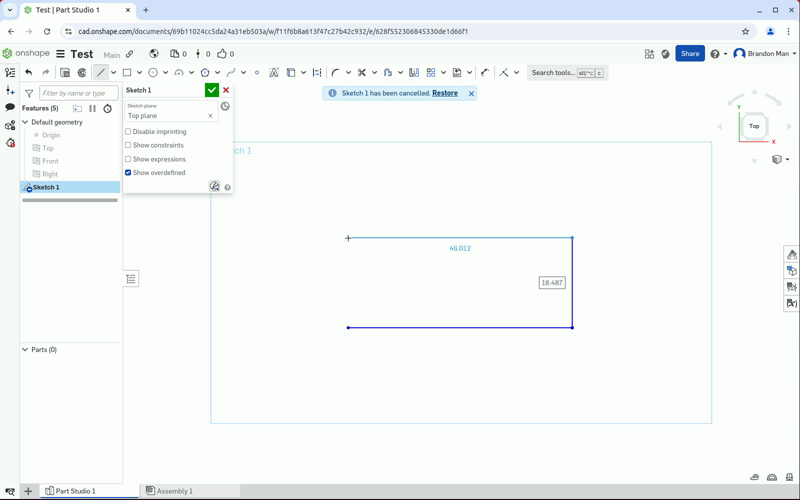
key_down(shift)
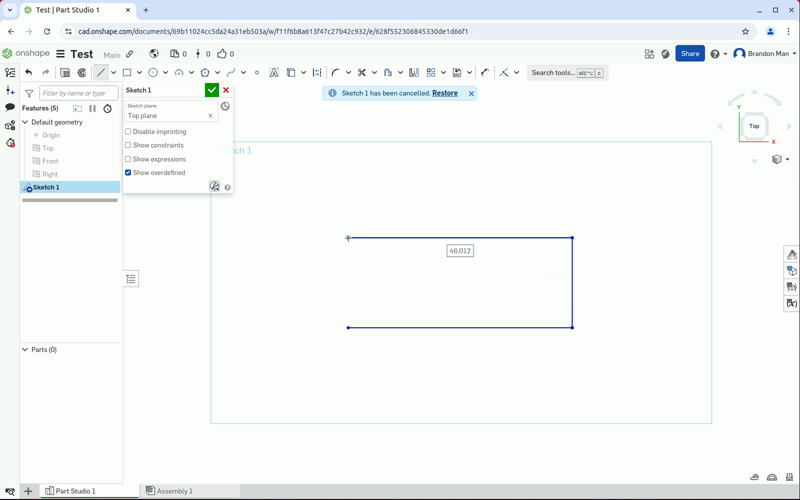
mouse_move(348, 327)
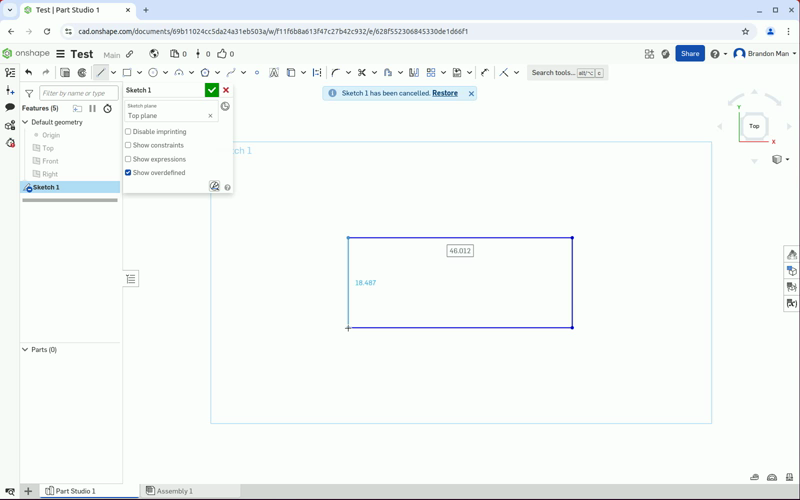
key_up(shift)
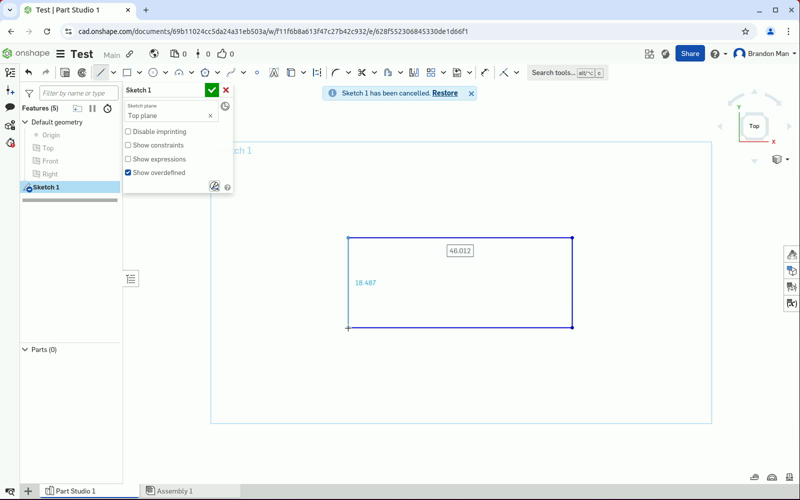
click(348, 327)
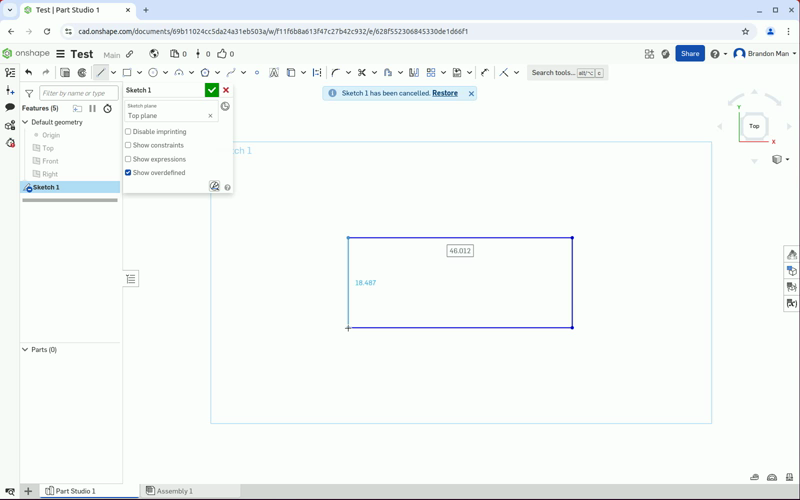
key(esc)
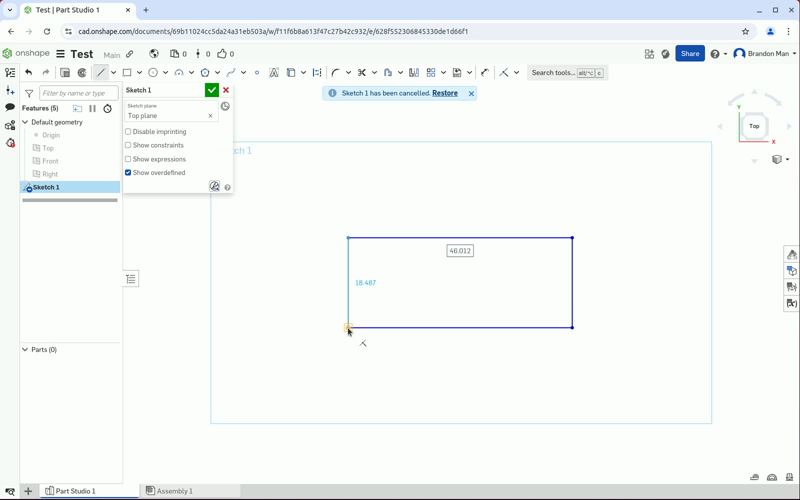
key(l)
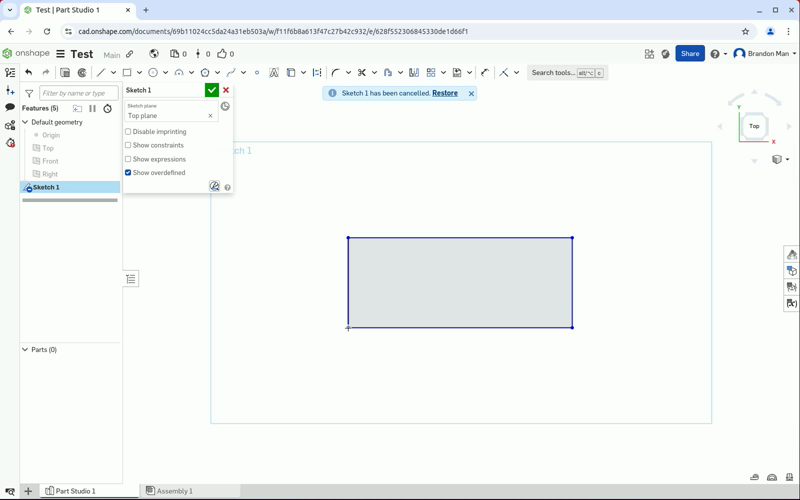
key_down(shift)
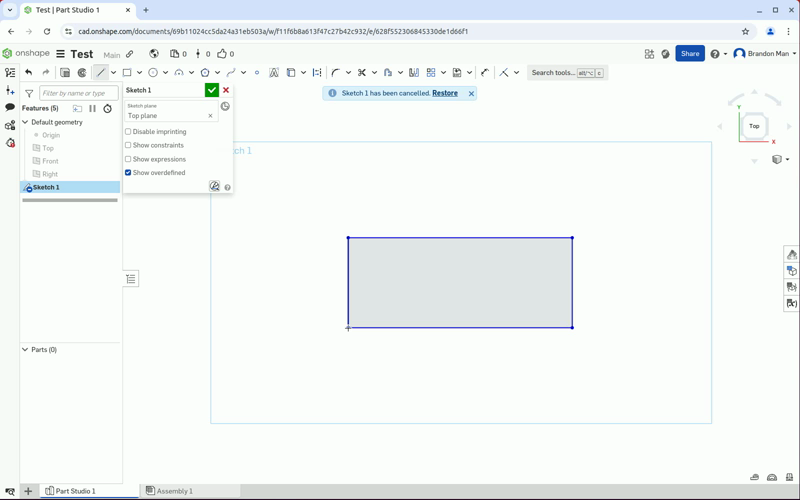
mouse_move(350, 325)
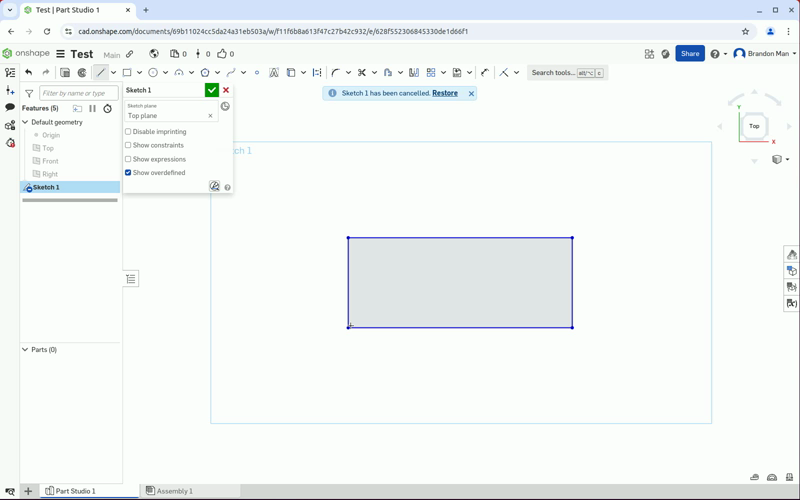
scroll(6)
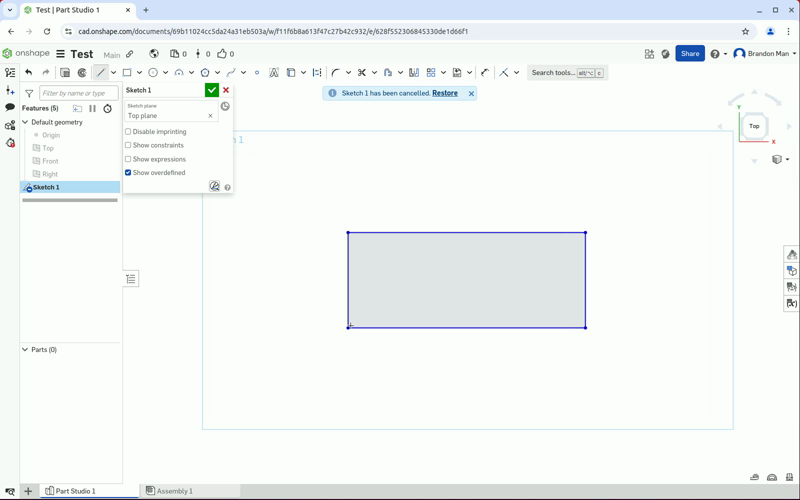
scroll(6)
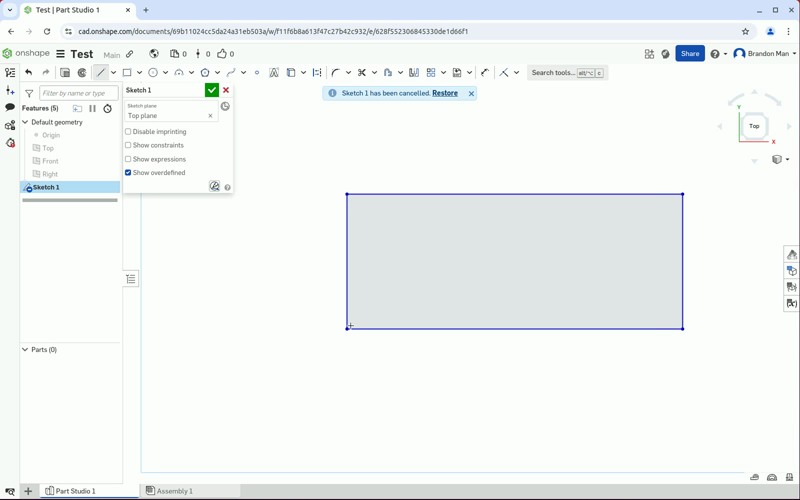
scroll(6)
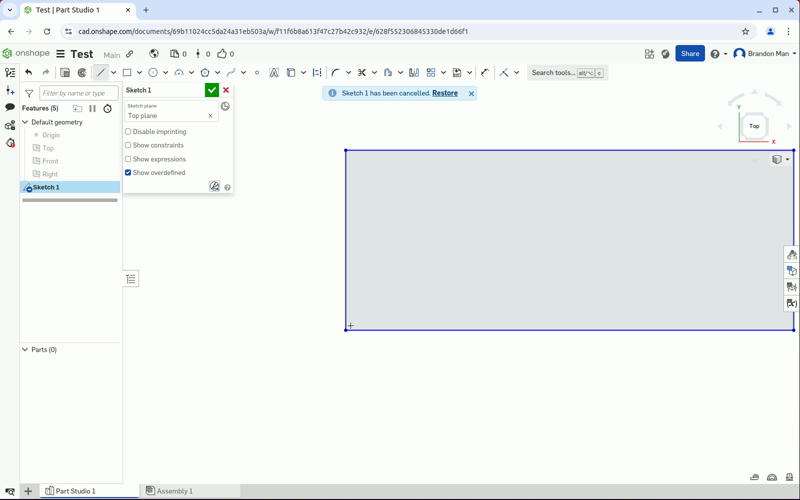
scroll(6)
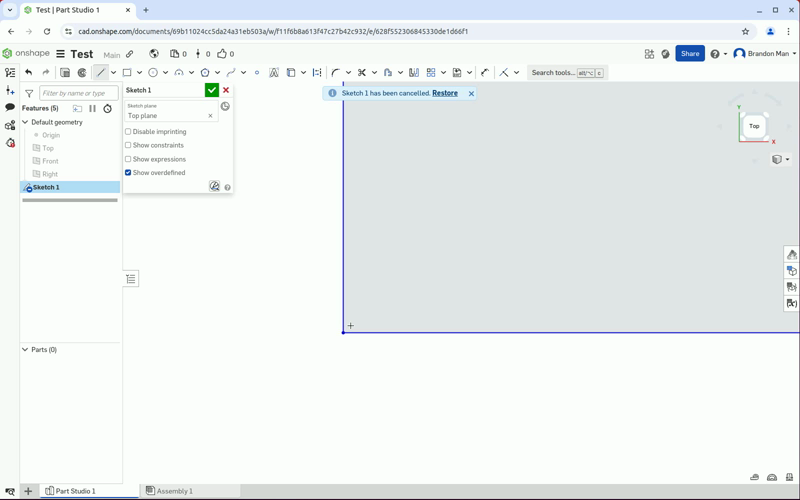
scroll(6)
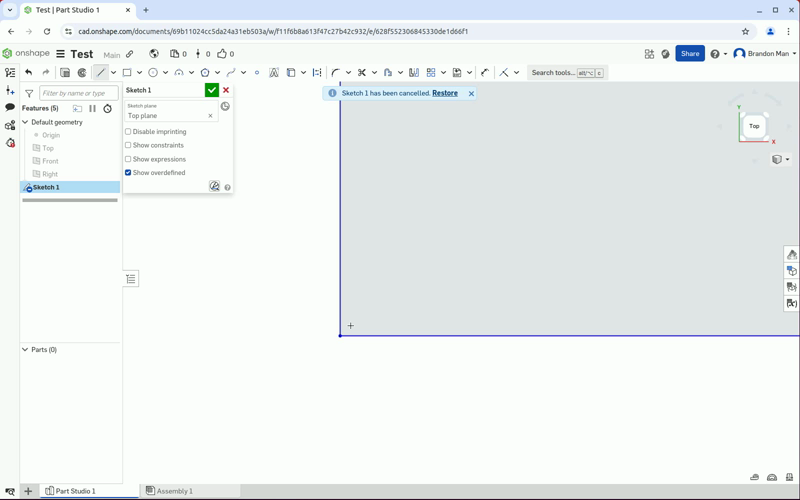
scroll(6)
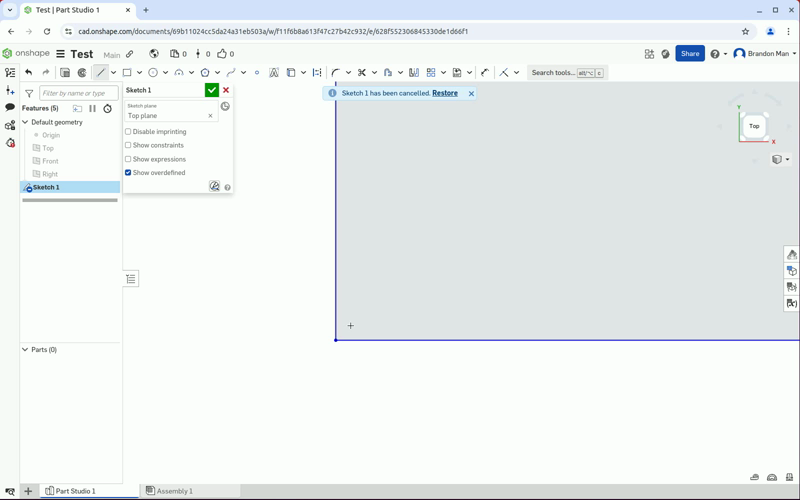
scroll(6)
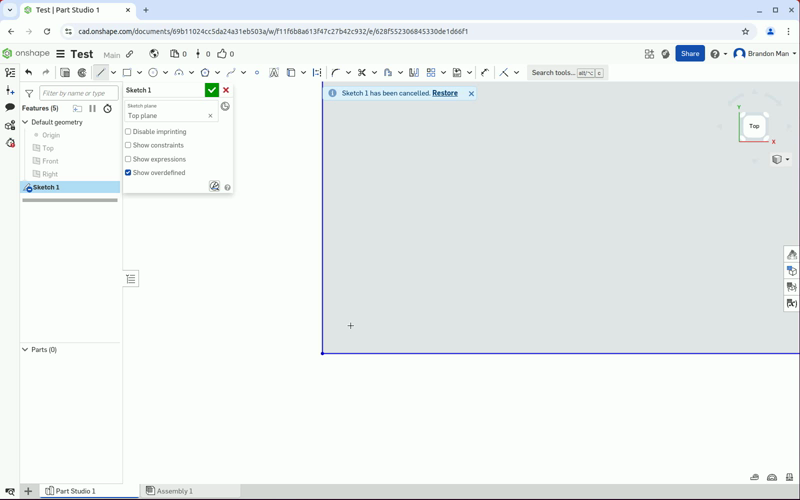
click(350, 325)
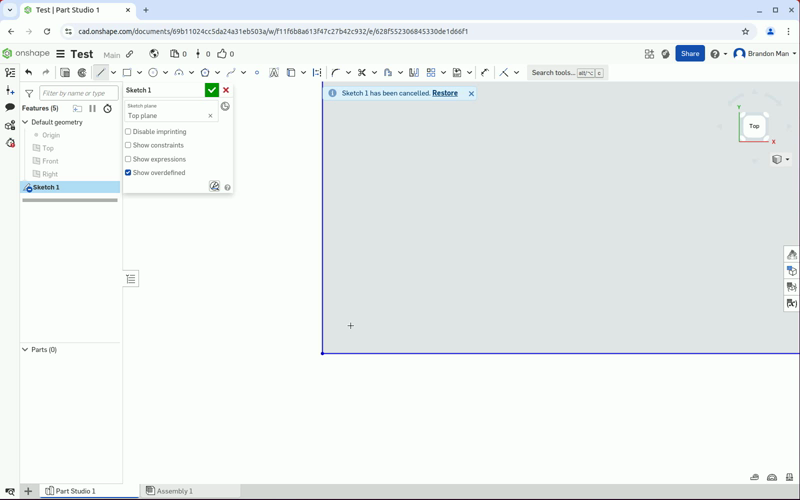
scroll(-6)
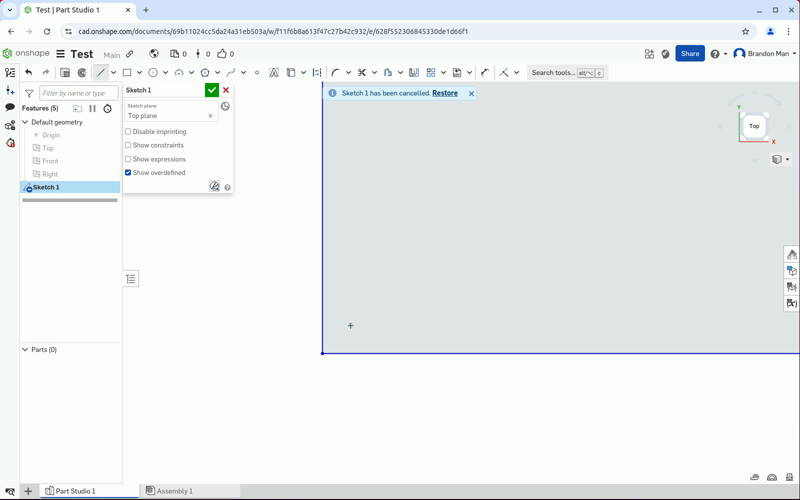
scroll(-6)
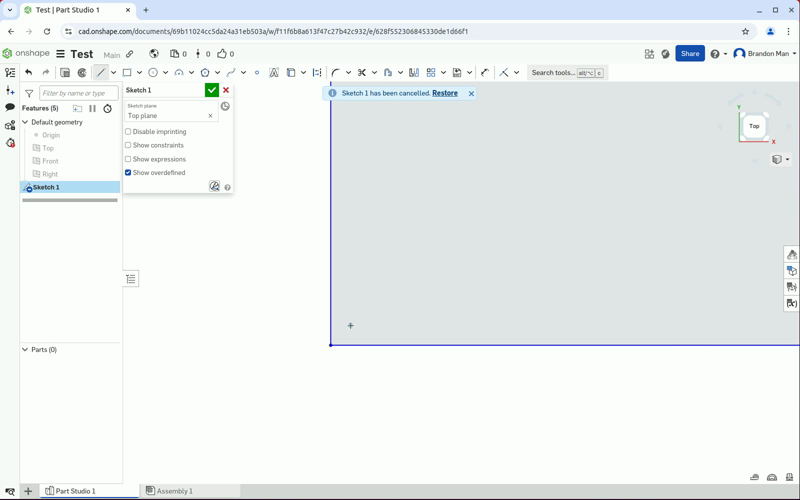
scroll(-6)
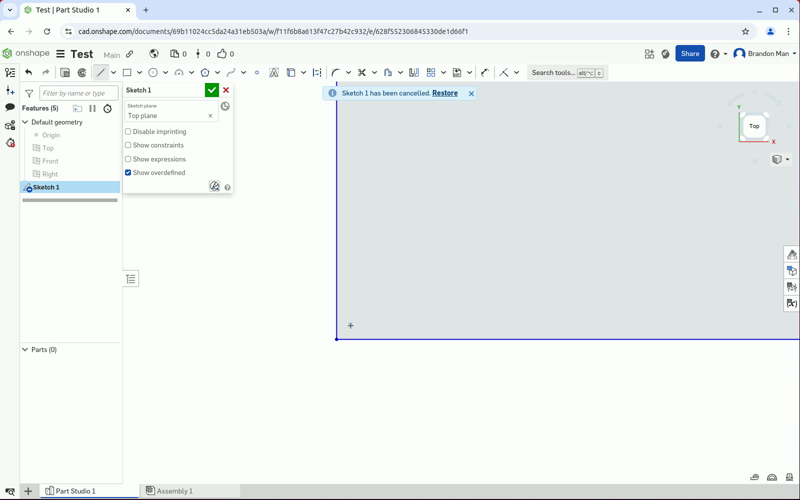
scroll(-6)
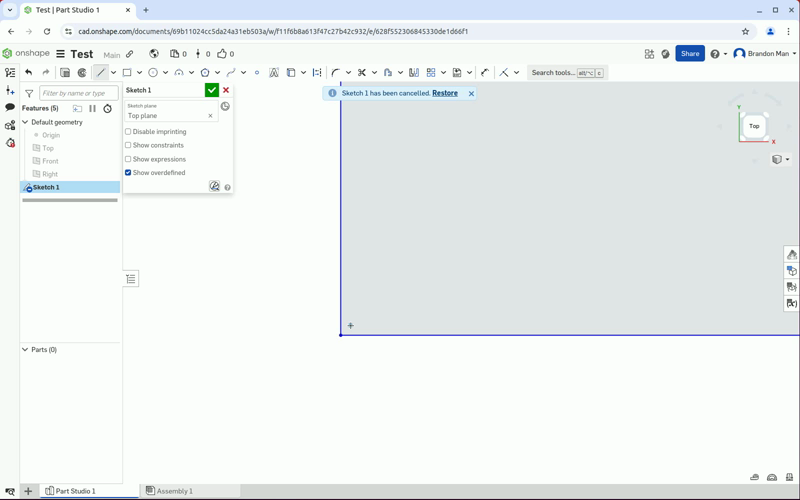
scroll(-6)
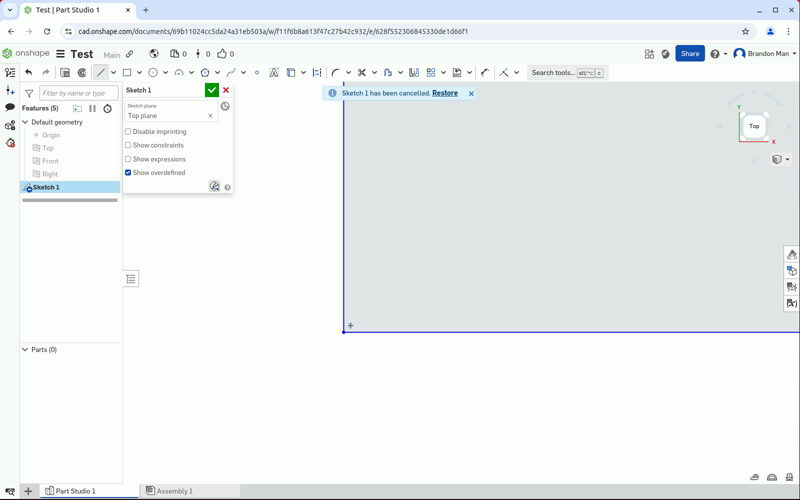
scroll(-6)
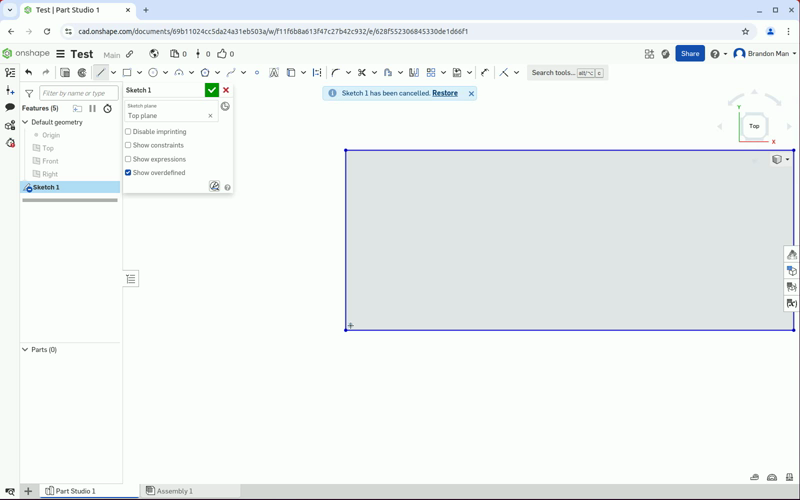
scroll(-6)
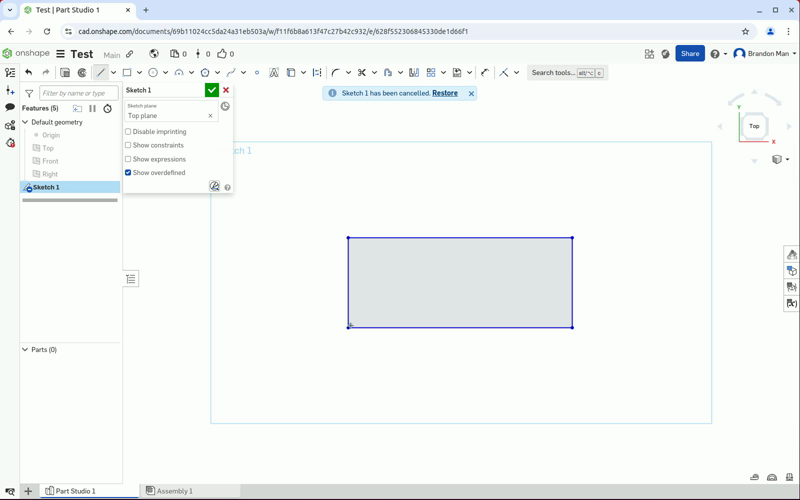
key_up(shift)
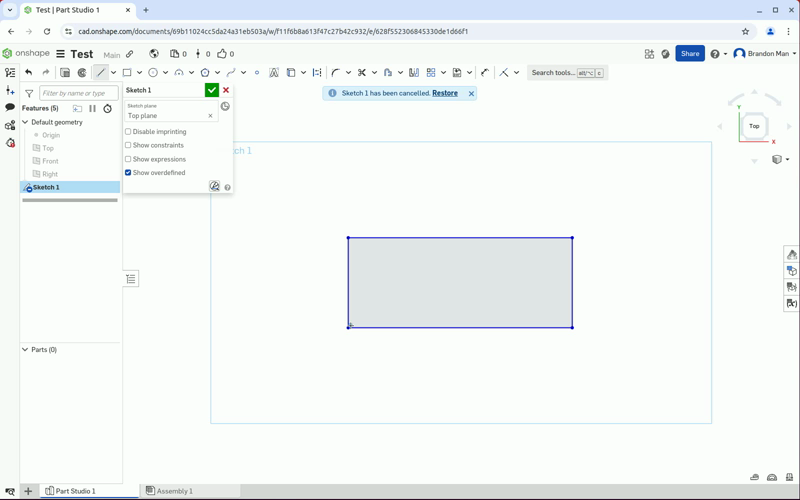
key_down(shift)
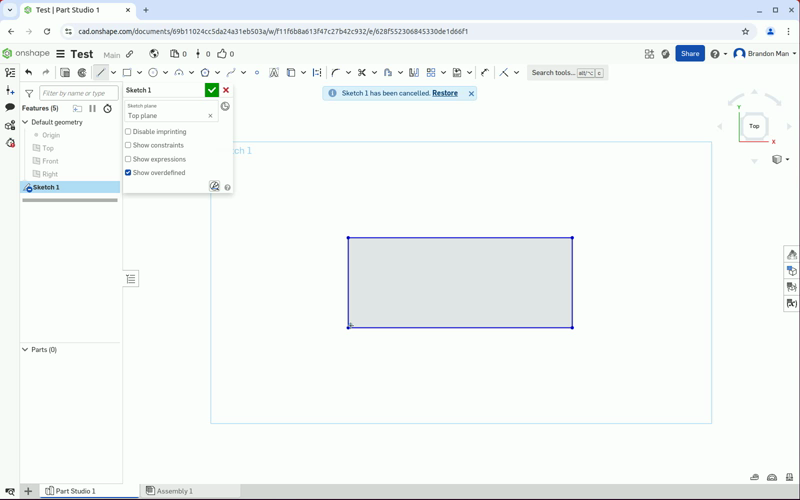
mouse_move(569, 325)
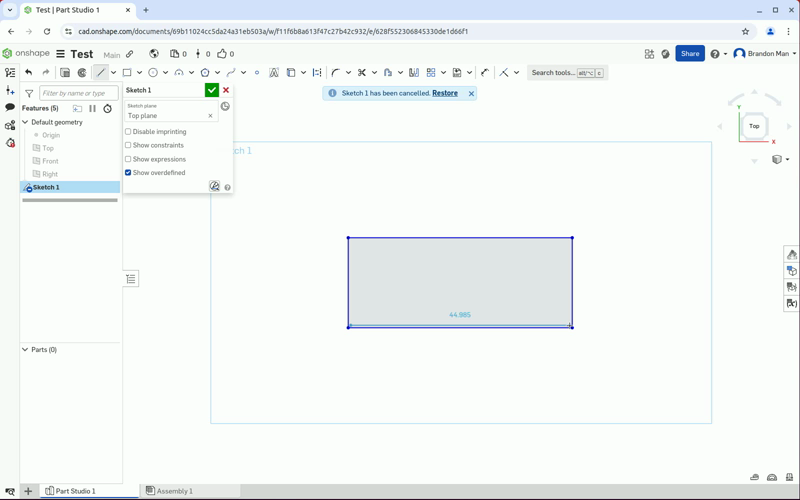
scroll(6)
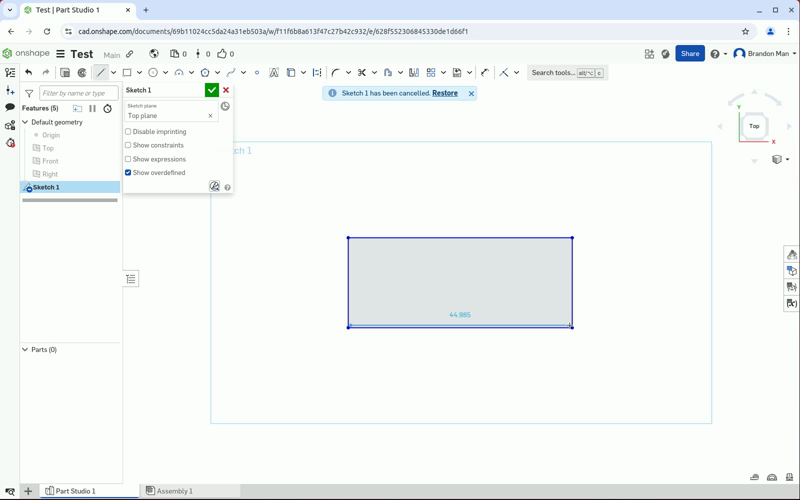
scroll(6)
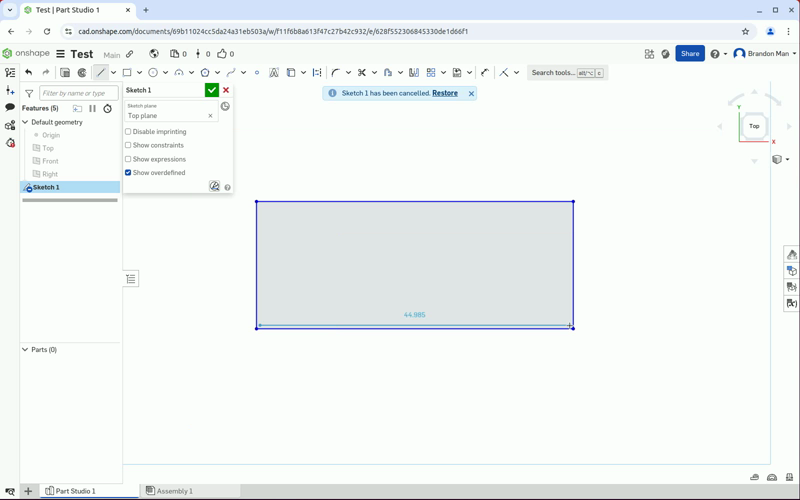
scroll(6)
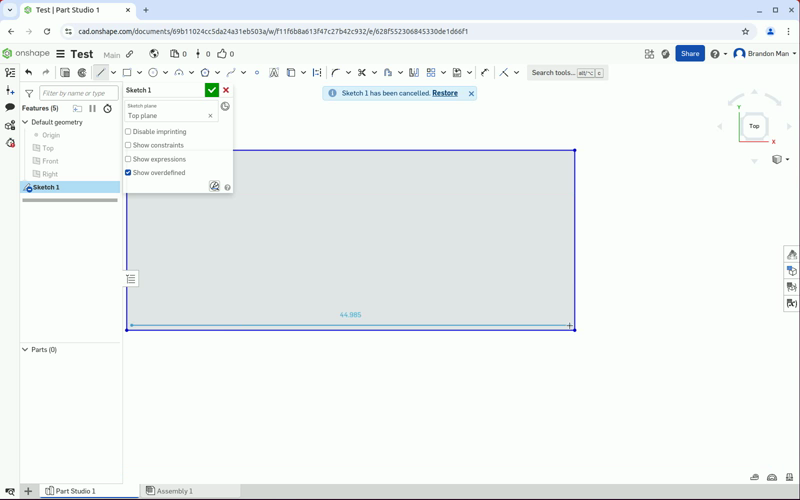
scroll(6)
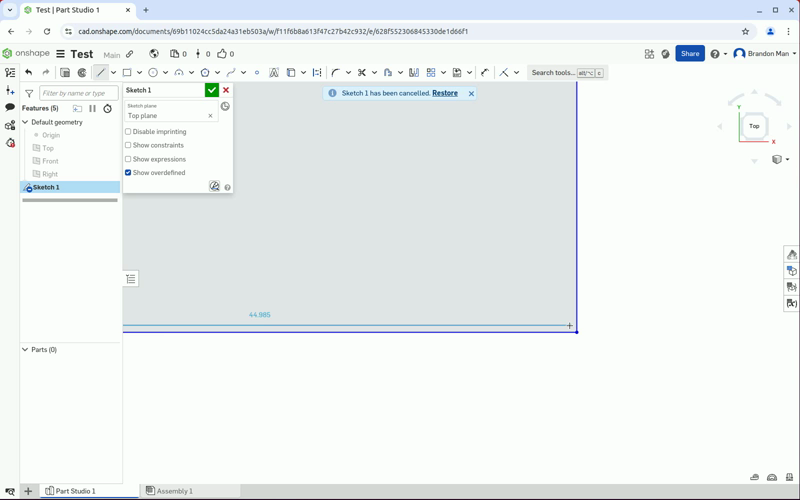
scroll(6)
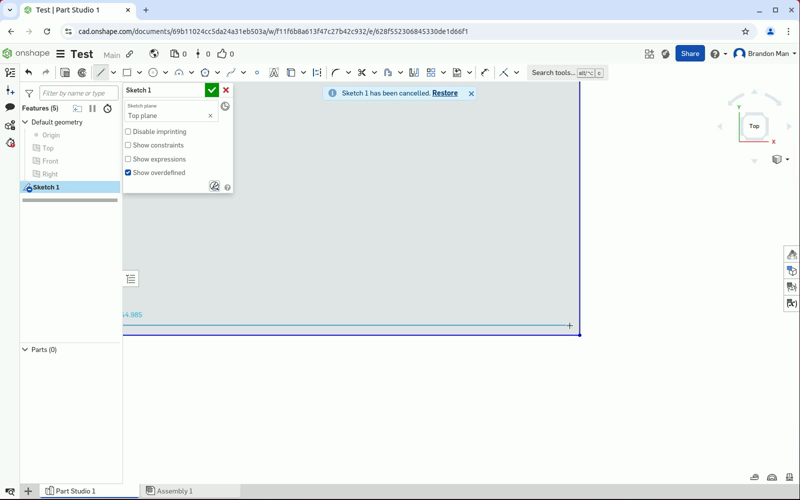
scroll(6)
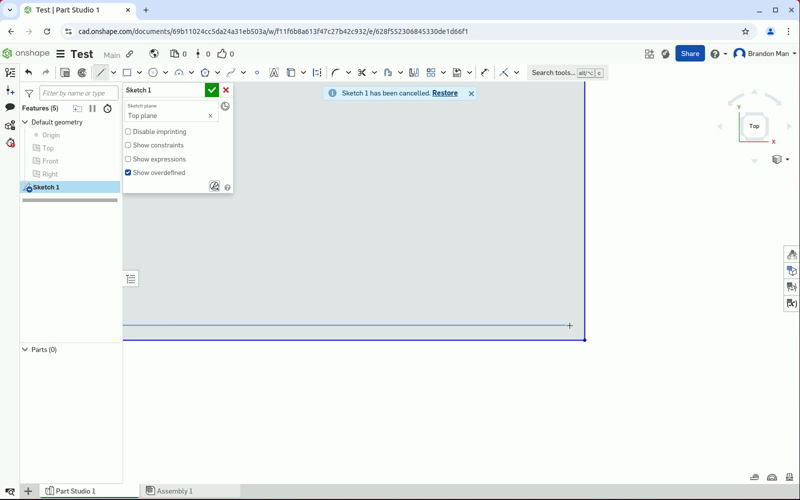
scroll(6)
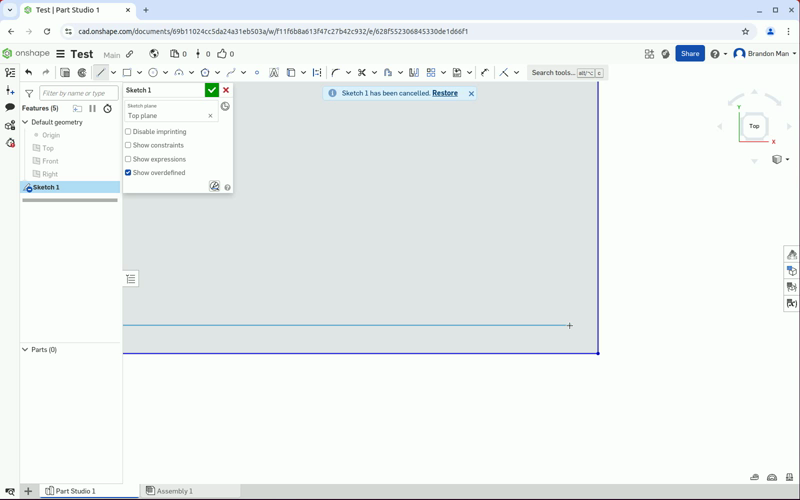
click(569, 325)
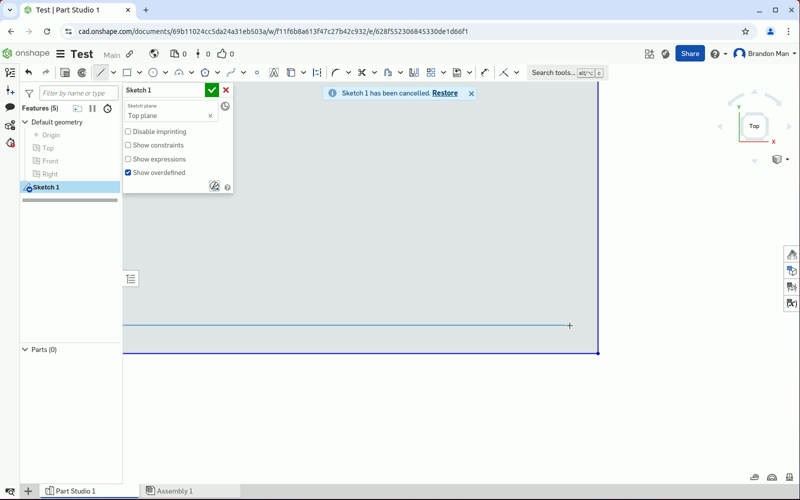
scroll(-6)
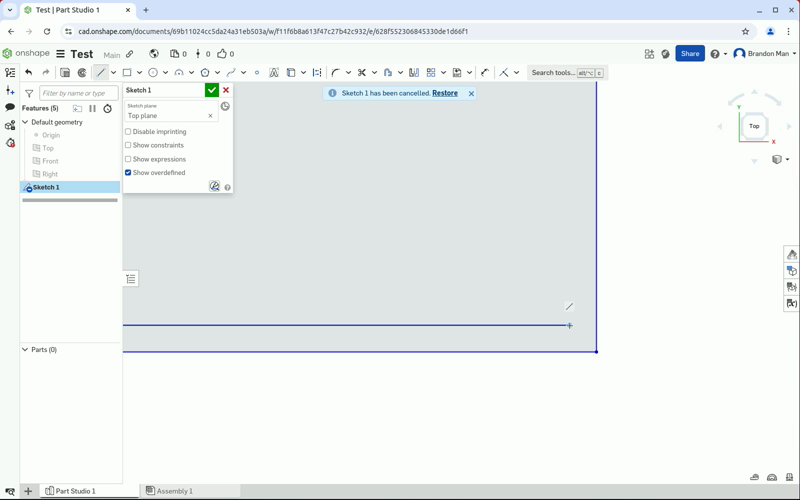
scroll(-6)
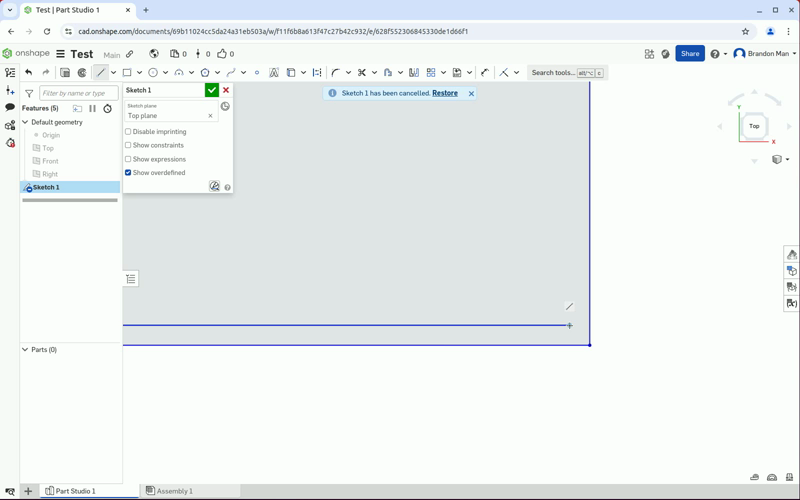
scroll(-6)
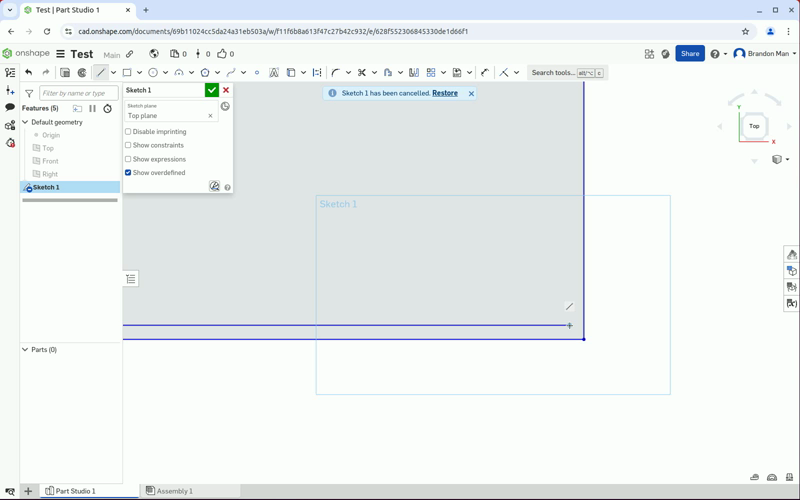
scroll(-6)
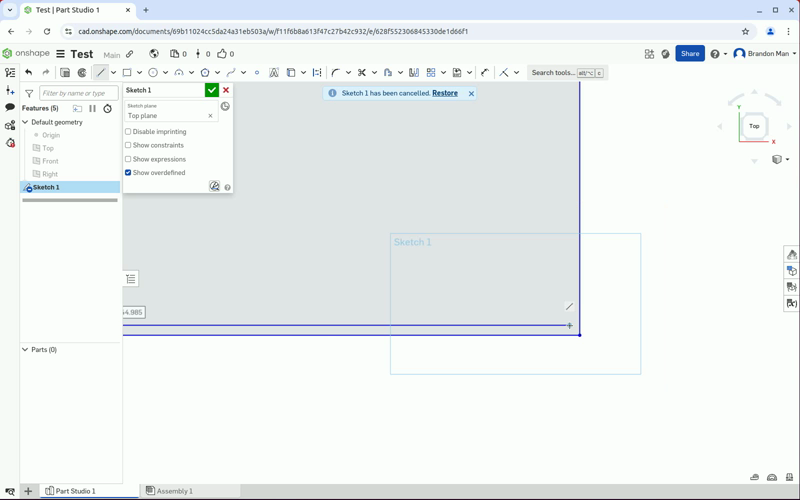
scroll(-6)
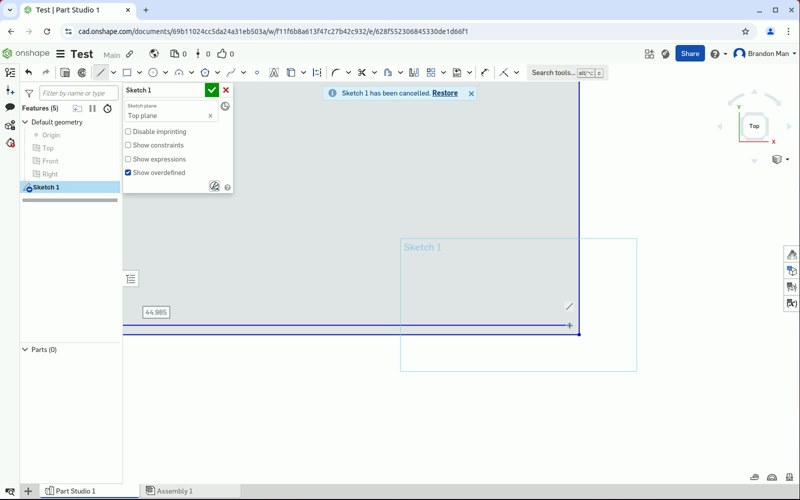
scroll(-6)
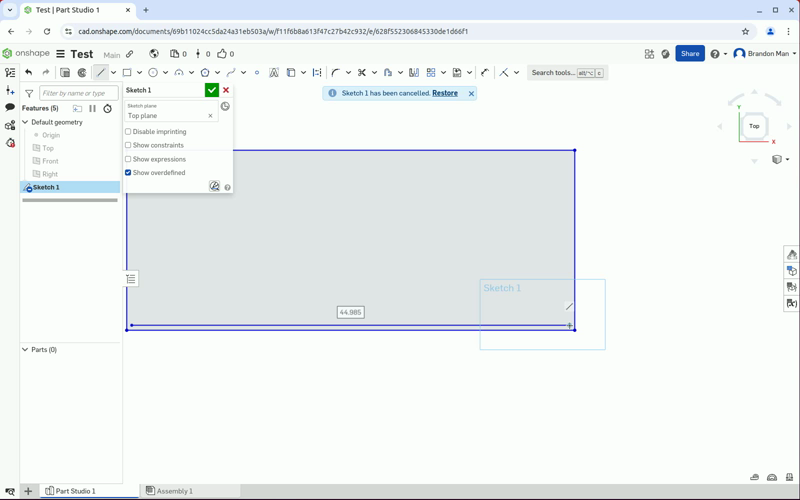
scroll(-6)
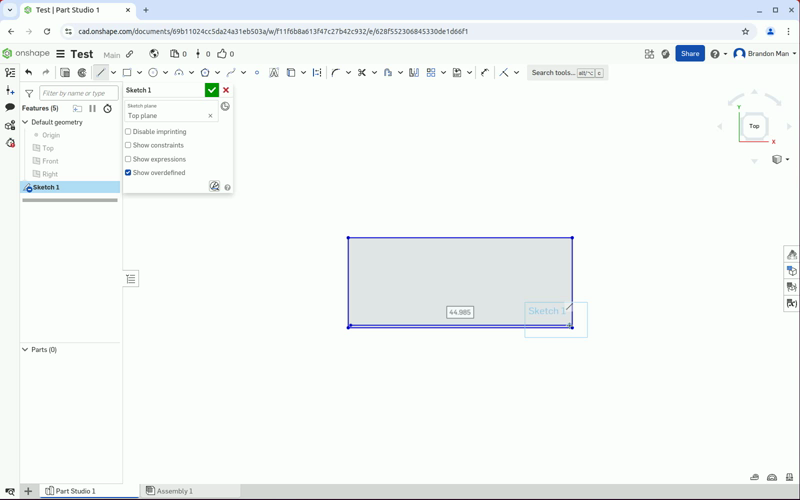
key_up(shift)
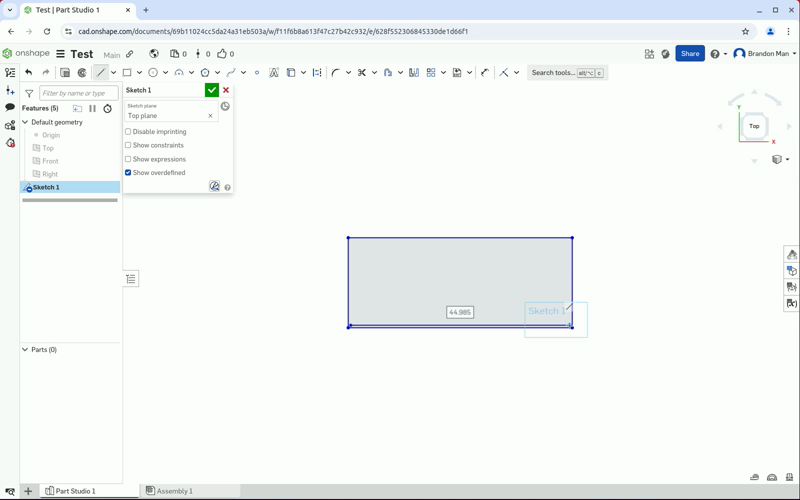
key_down(shift)
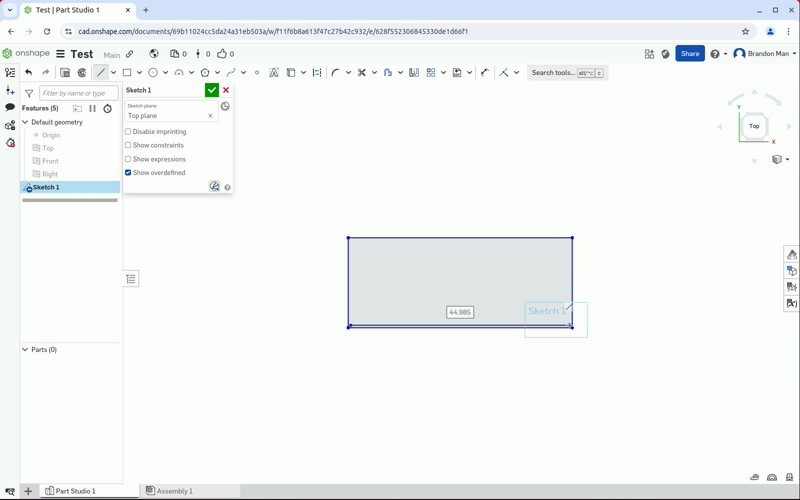
mouse_move(569, 242)
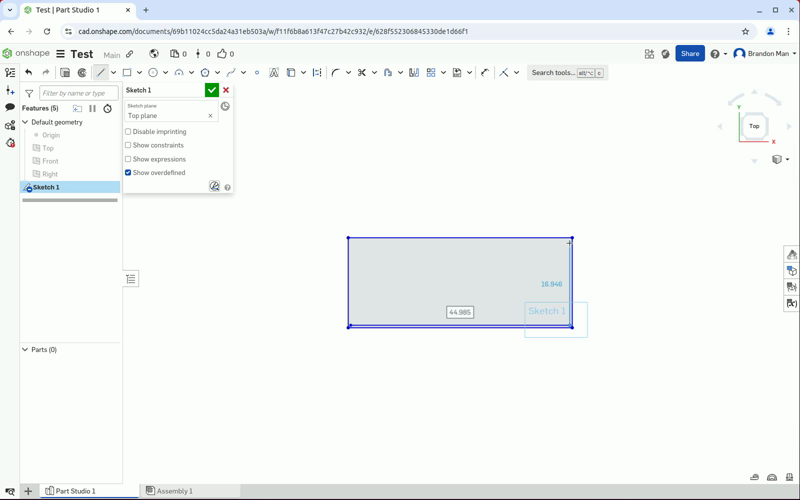
click(569, 242)
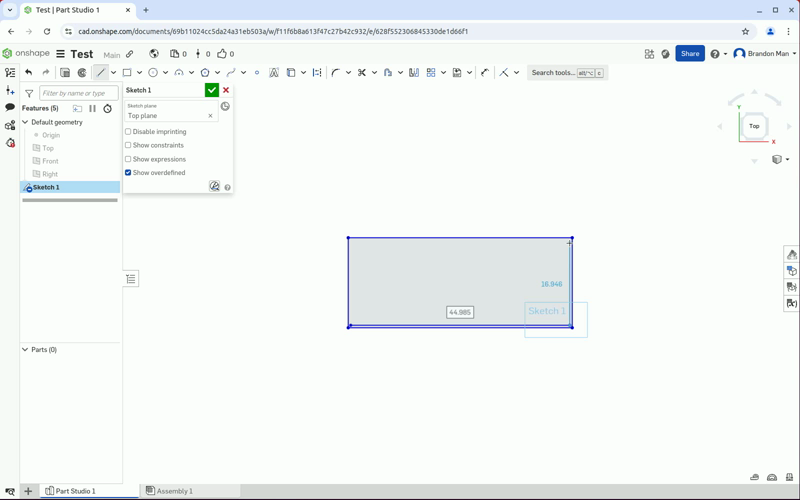
key_up(shift)
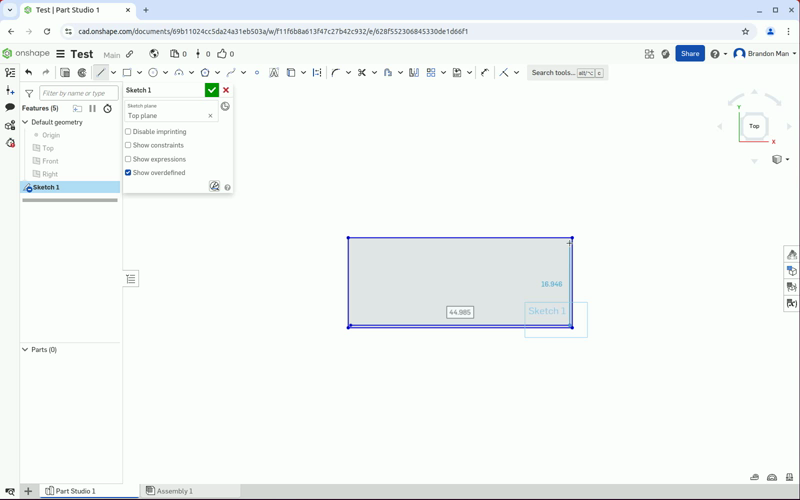
key_down(shift)
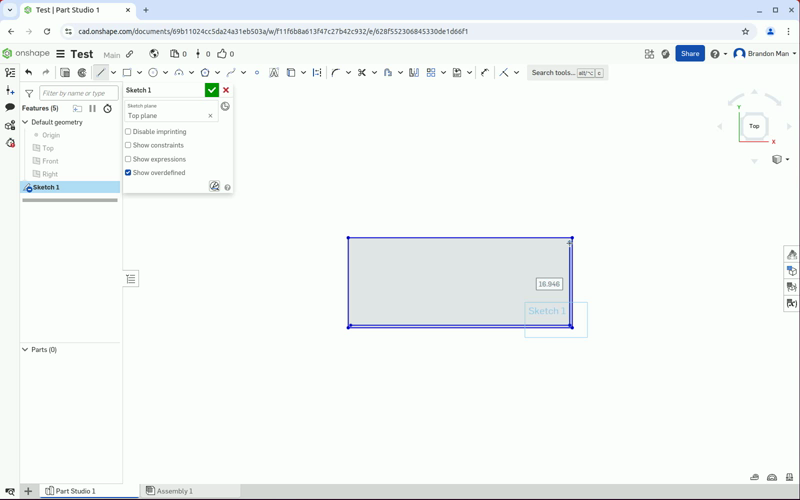
mouse_move(350, 242)
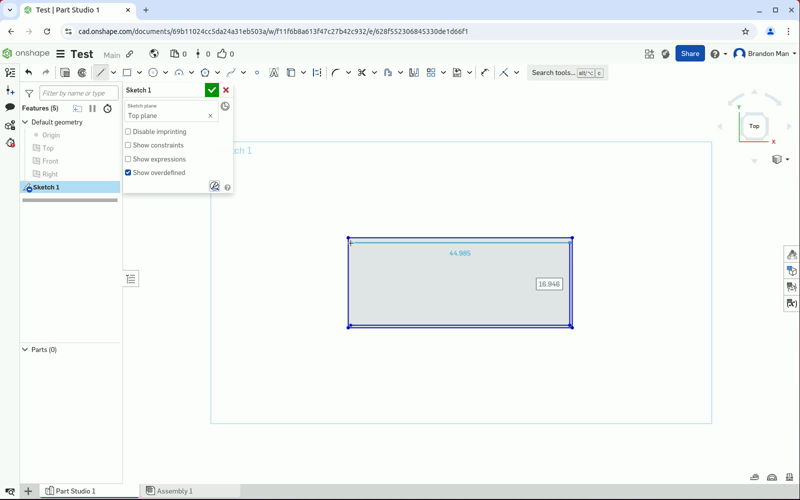
click(350, 242)
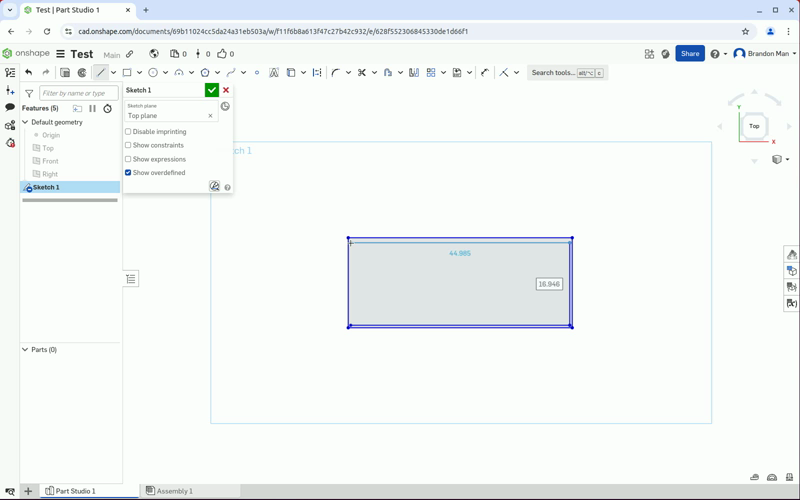
key_up(shift)
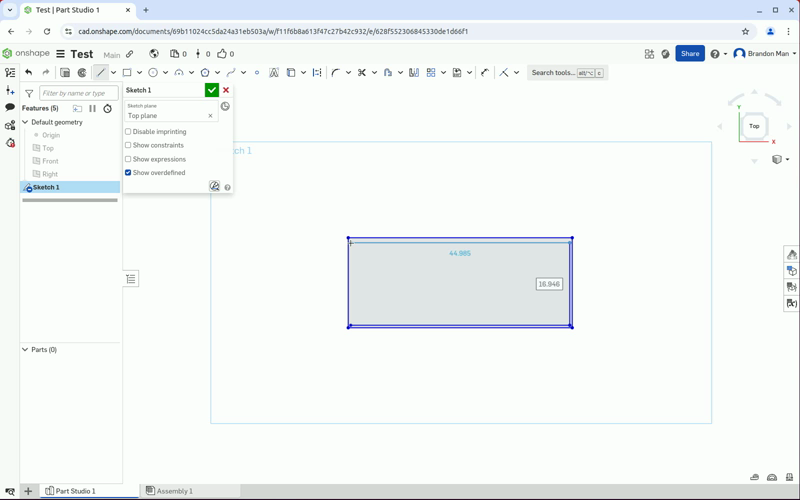
key_down(shift)
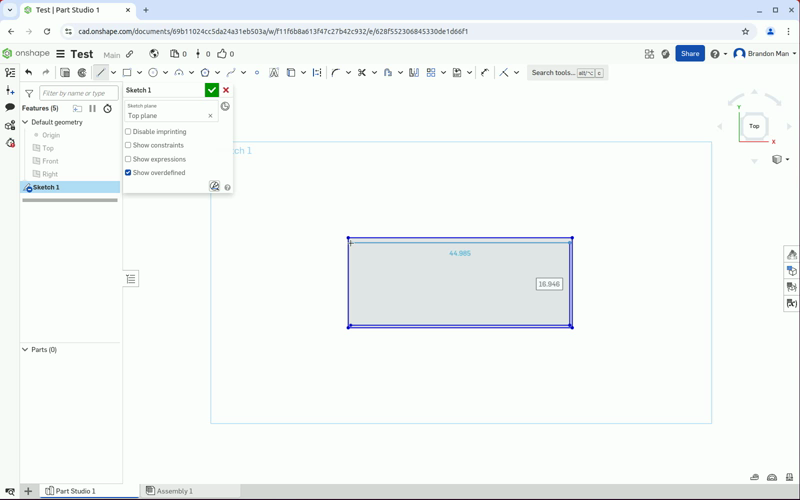
mouse_move(350, 325)
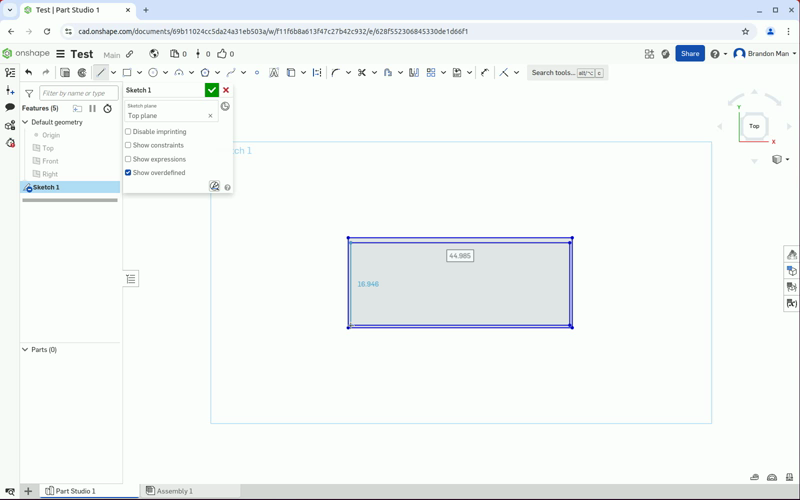
scroll(6)
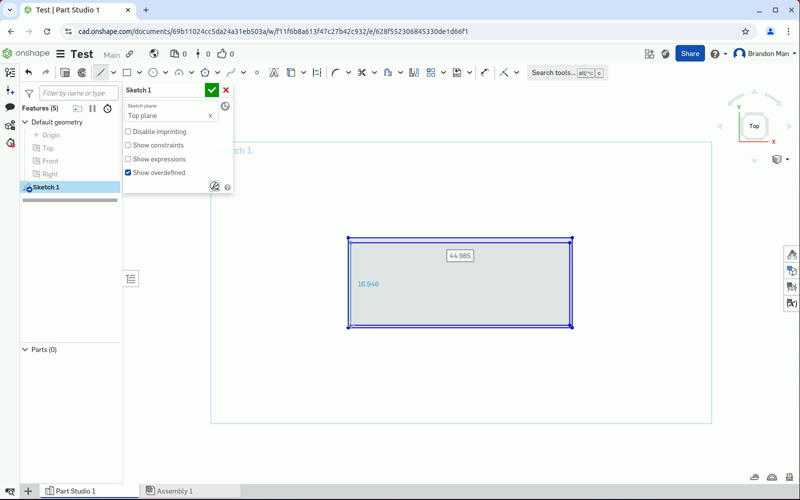
scroll(6)
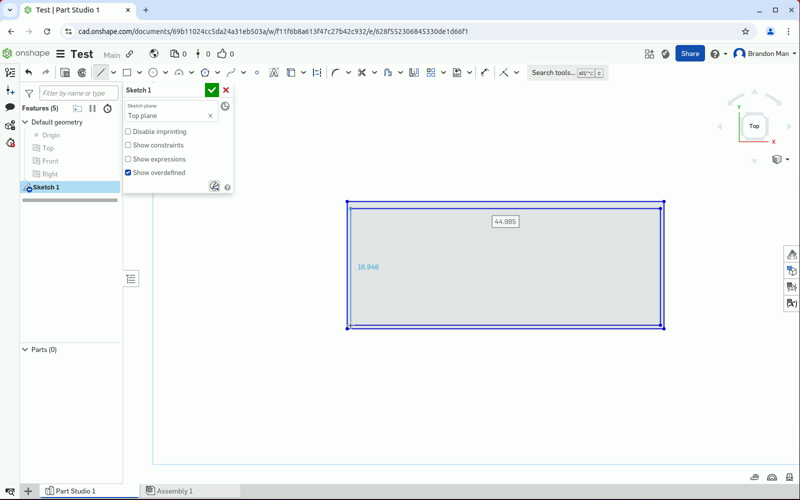
scroll(6)
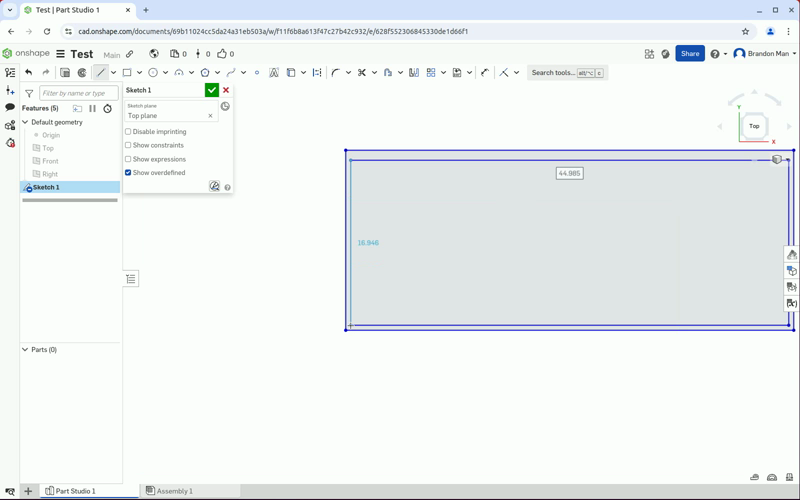
scroll(6)
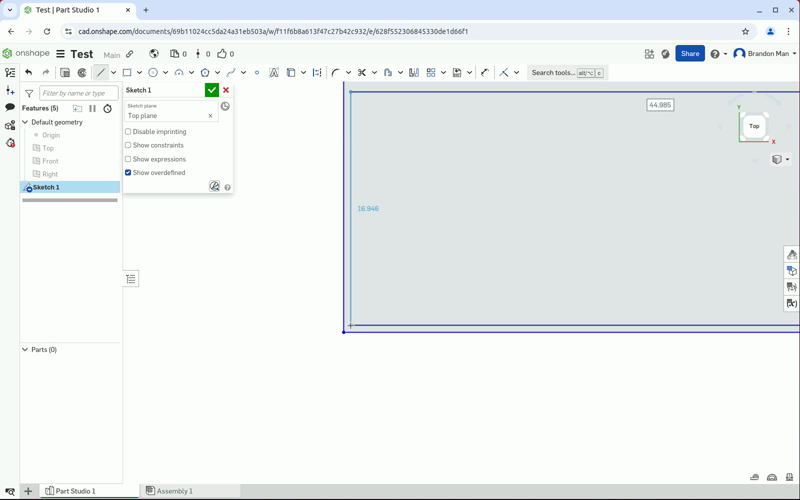
scroll(6)
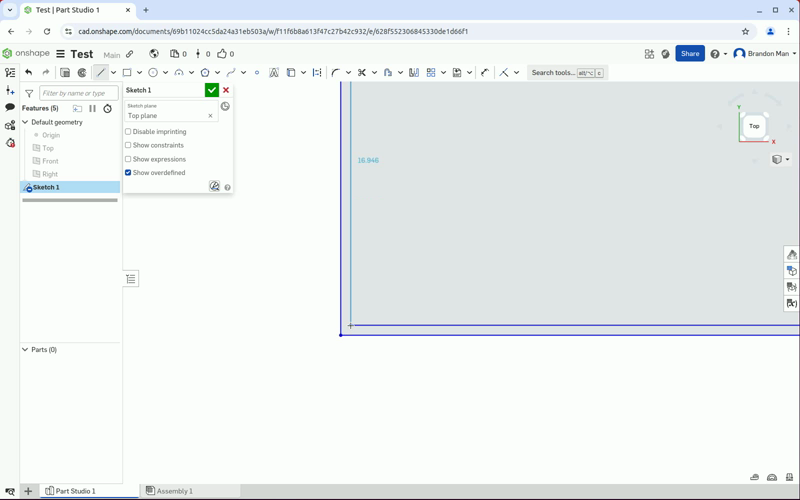
scroll(6)
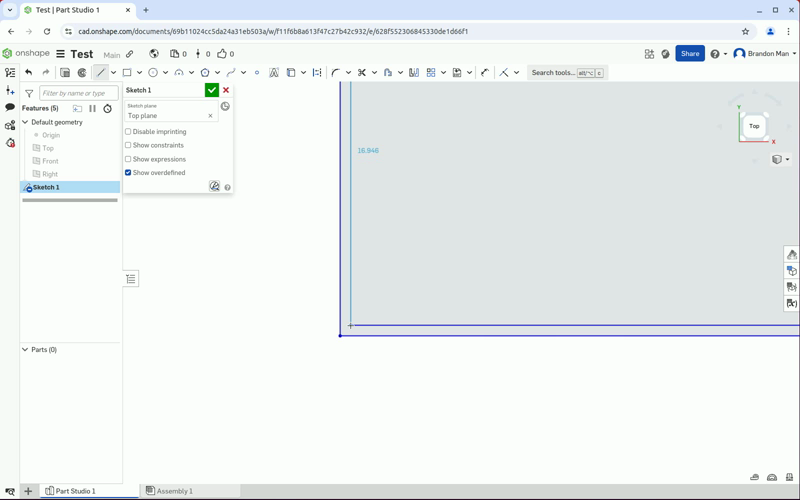
scroll(6)
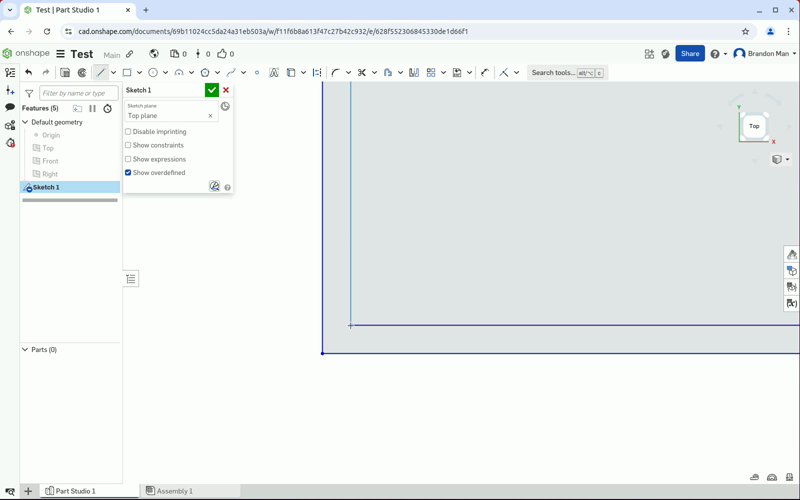
key_up(shift)
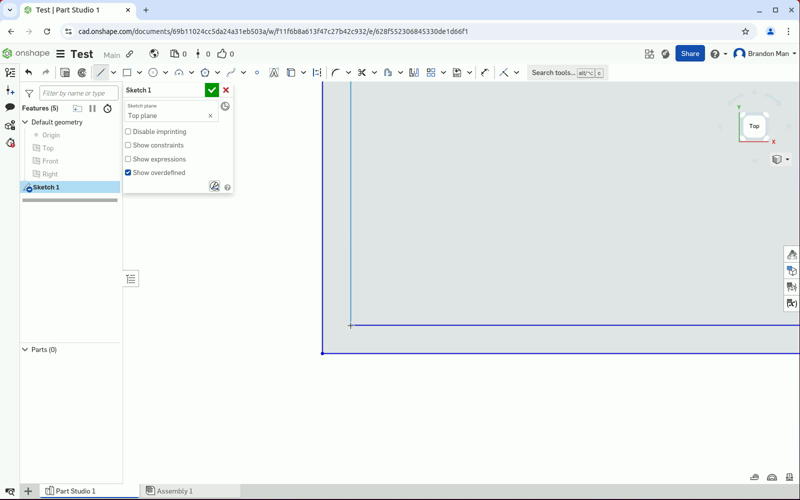
click(350, 325)
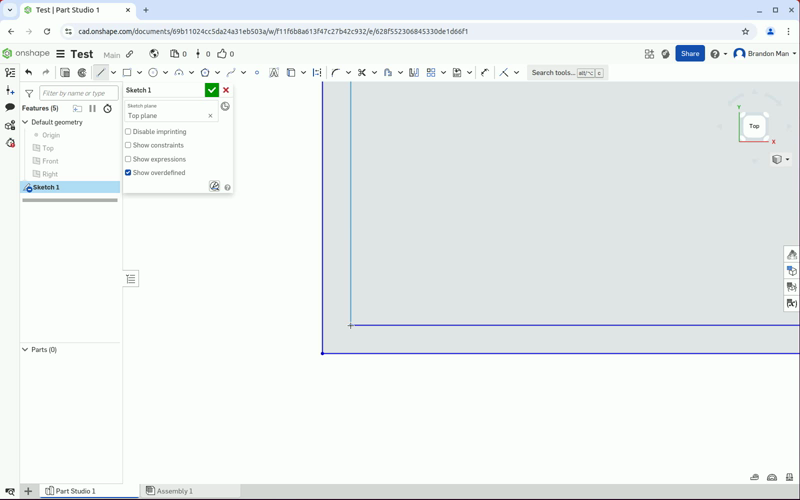
scroll(-6)
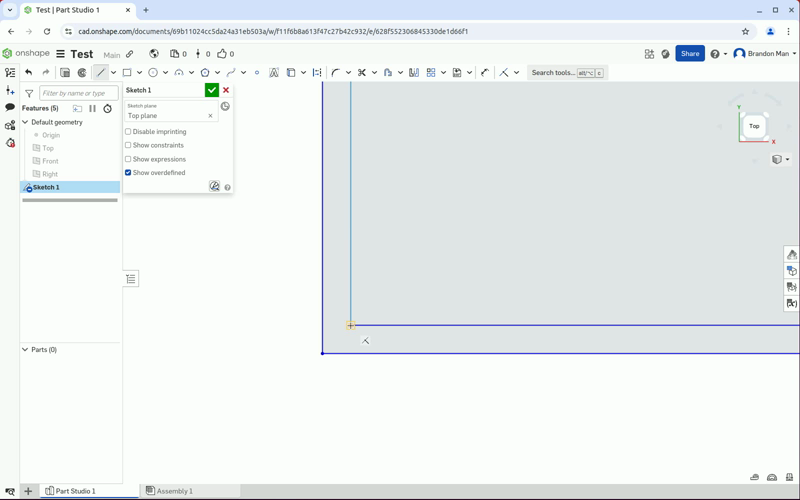
scroll(-6)
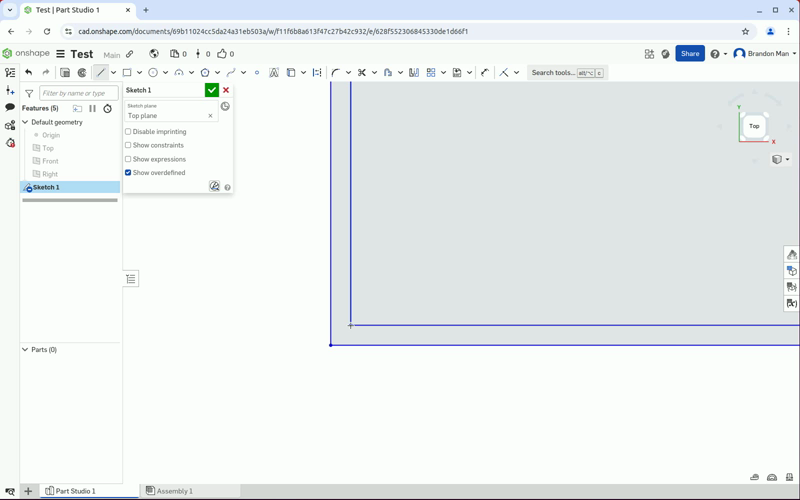
scroll(-6)
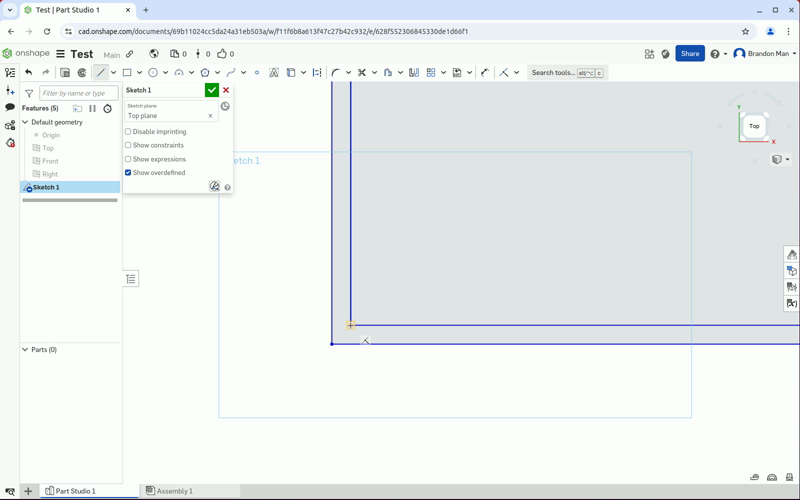
scroll(-6)
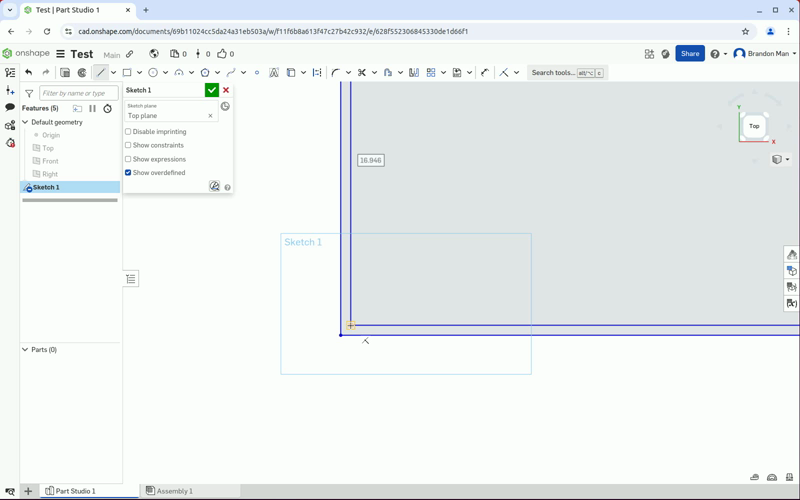
scroll(-6)
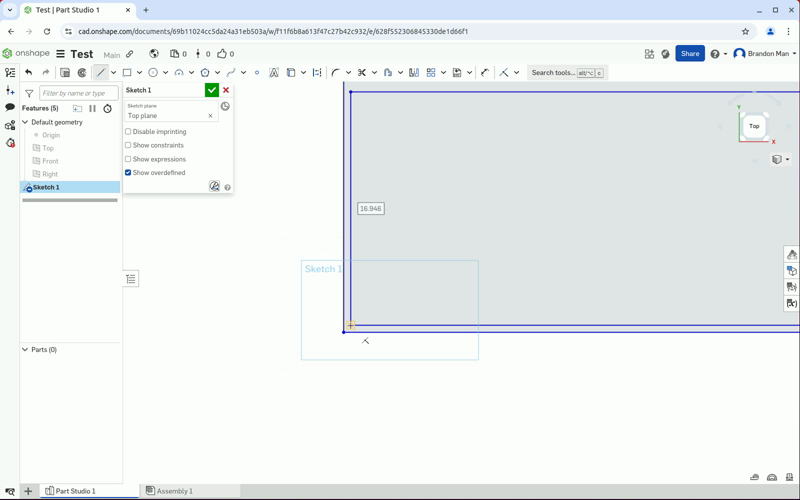
scroll(-6)
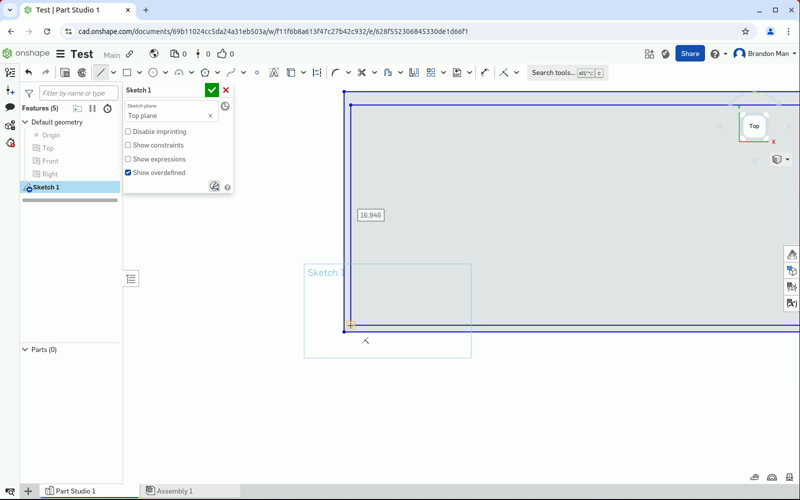
scroll(-6)
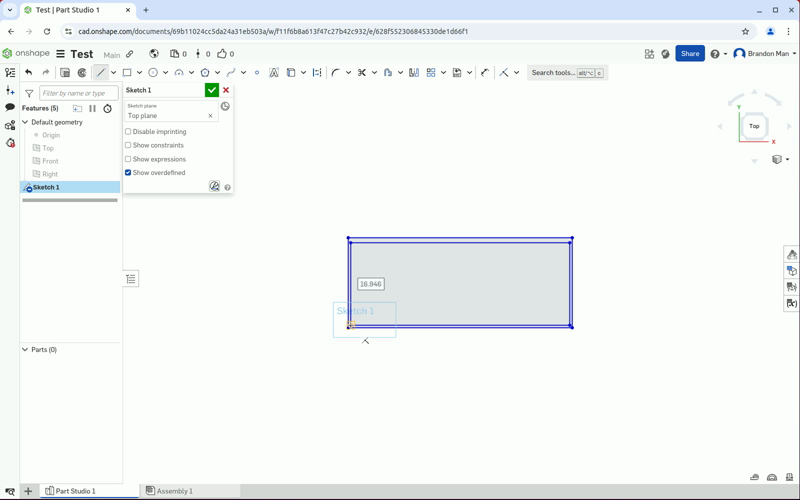
key(esc)
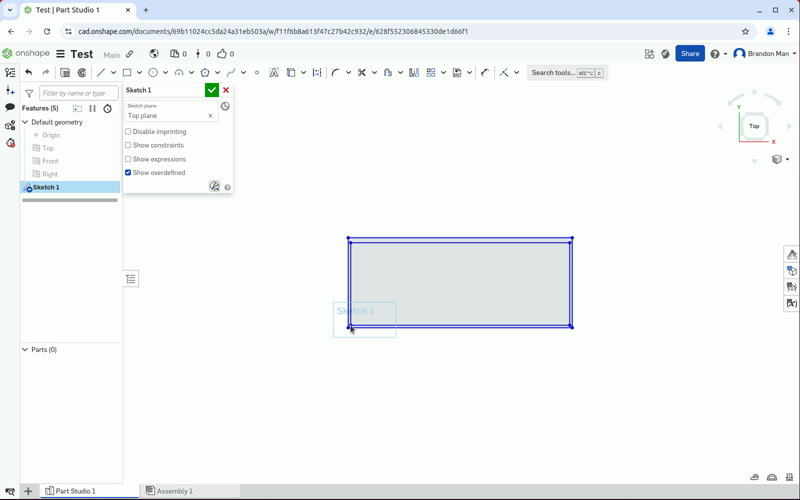
mouse_move(478, 240)
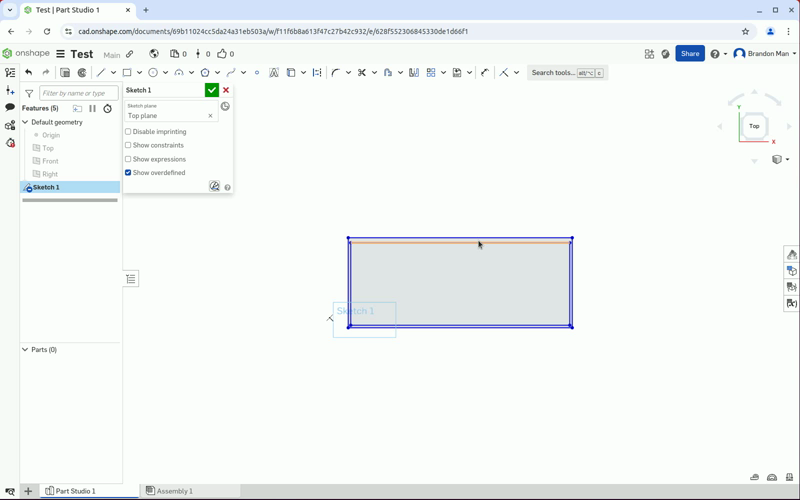
click(478, 240)
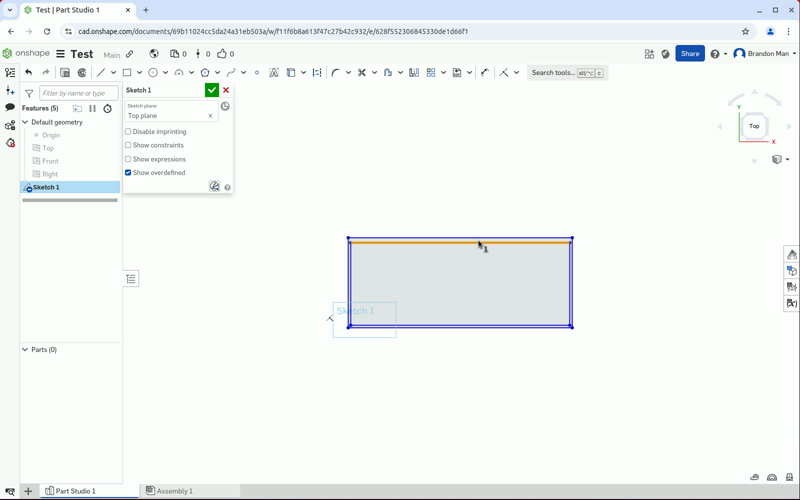
mouse_move(73, 352)
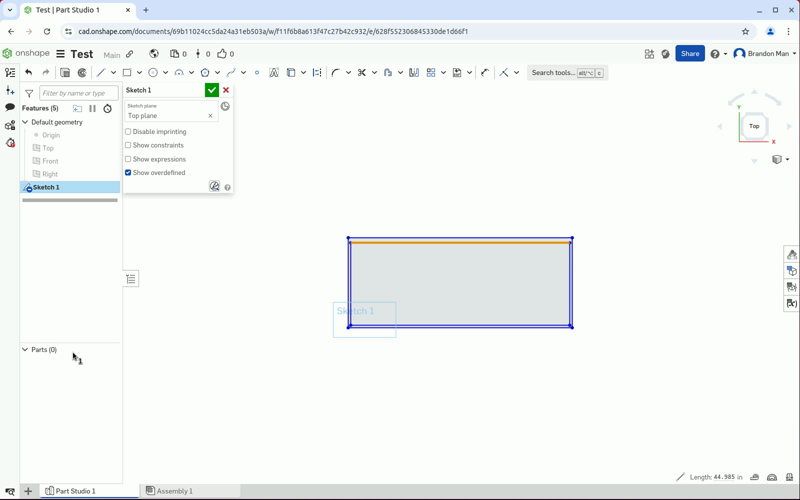
key(shift+y)
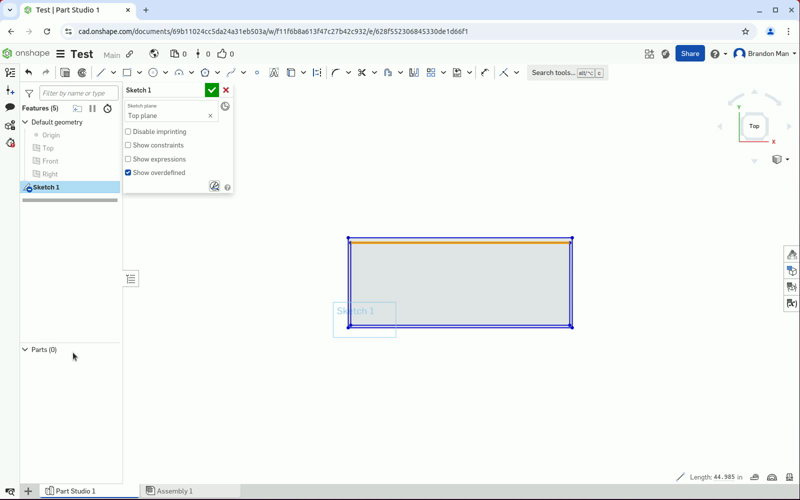
key(shift+e)
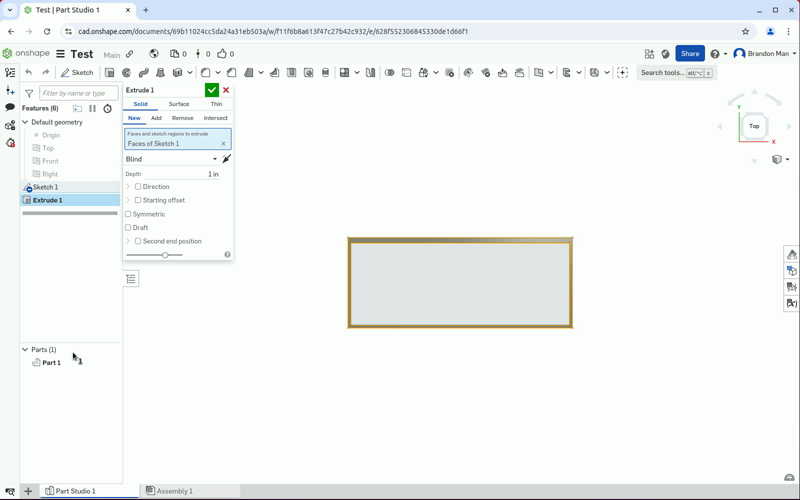
mouse_move(143, 106)
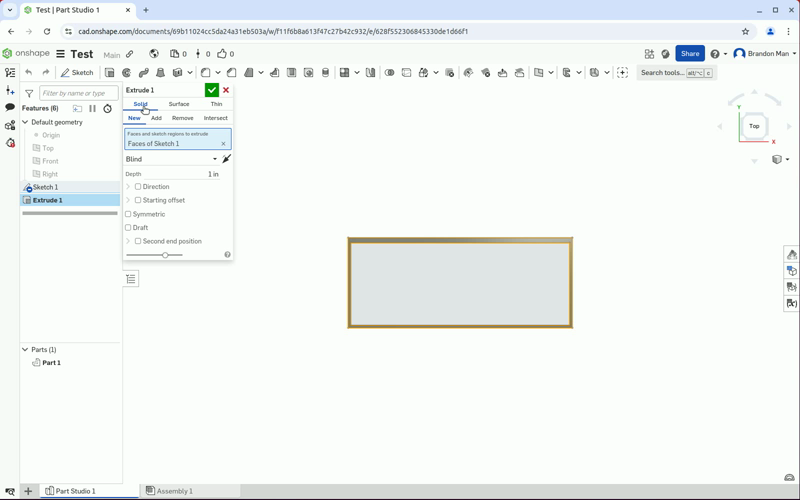
click(143, 106)
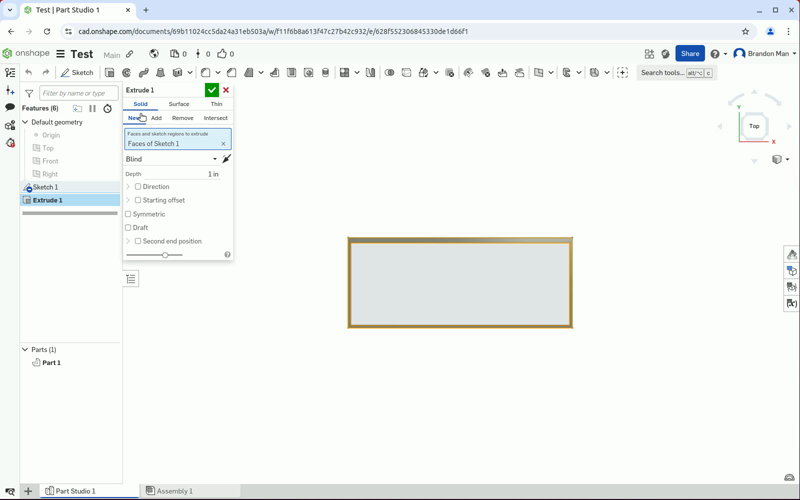
mouse_move(137, 120)
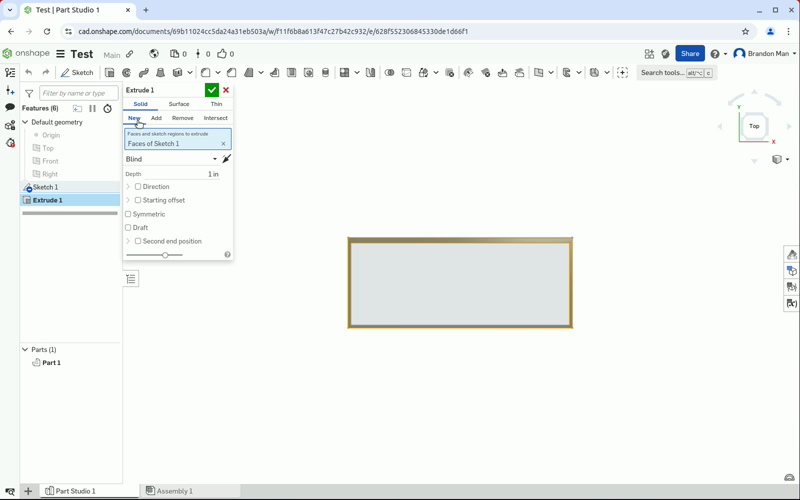
click(137, 120)
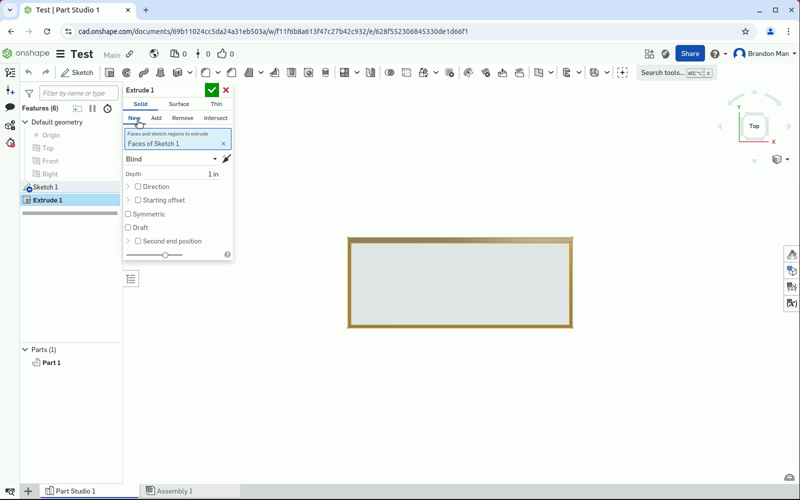
key(tab, 4)
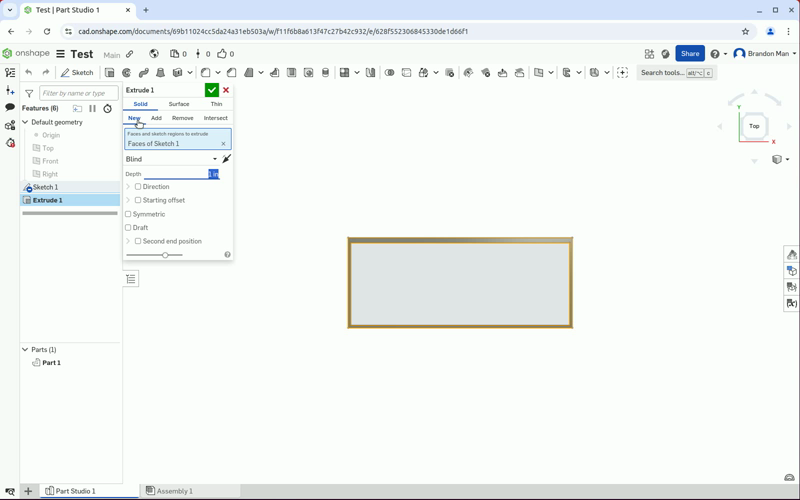
text(-0.241)
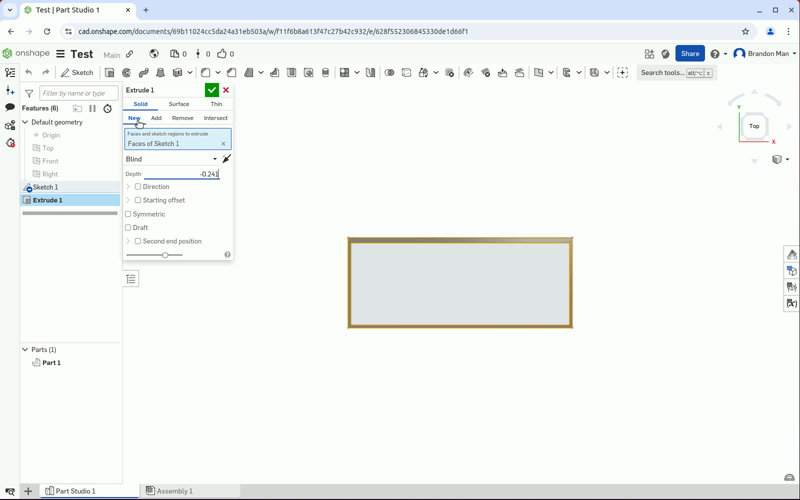
key(enter)
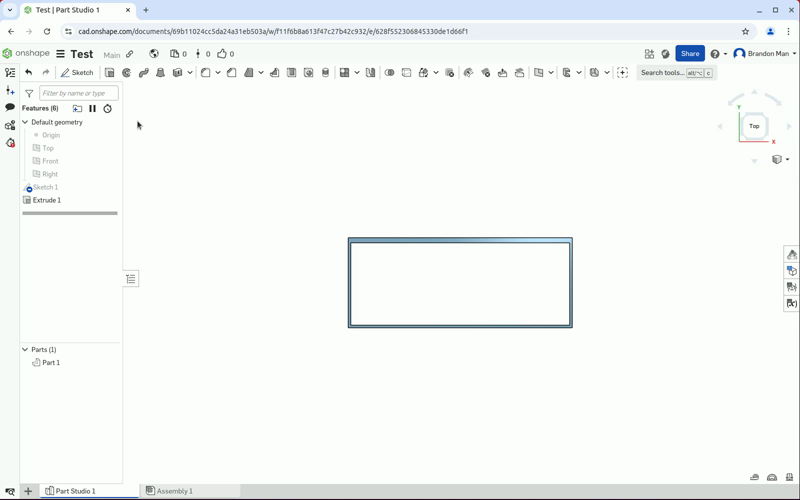
key(shift+h)
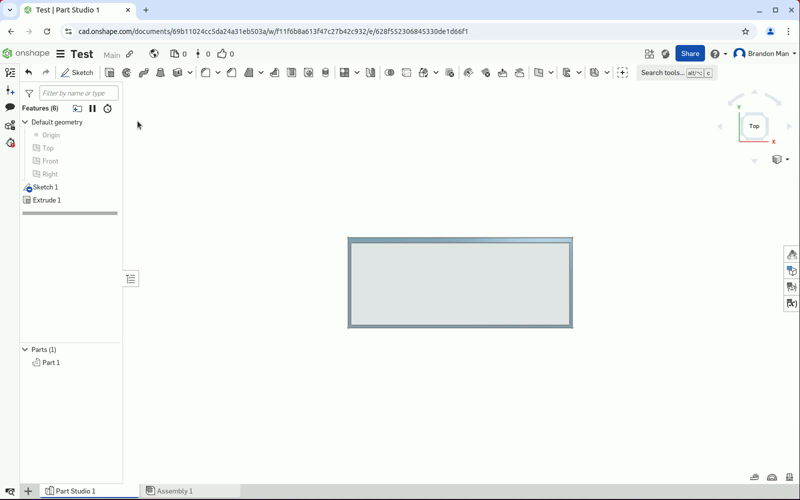
key(shift+h)
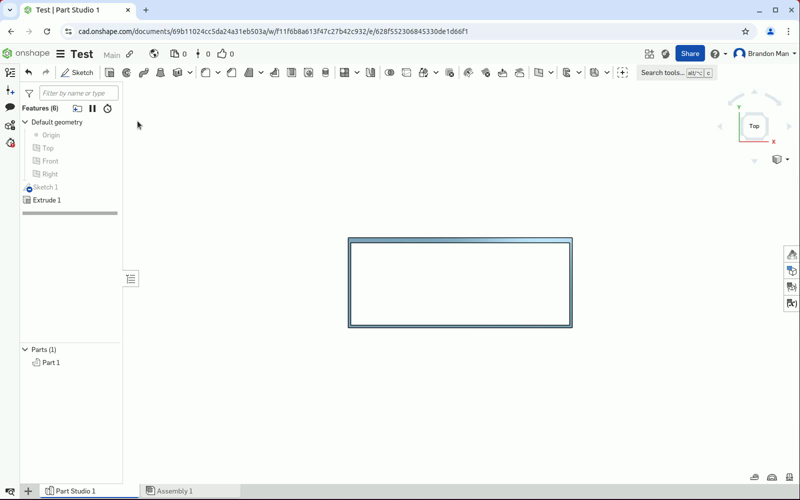
mouse_move(73, 189)
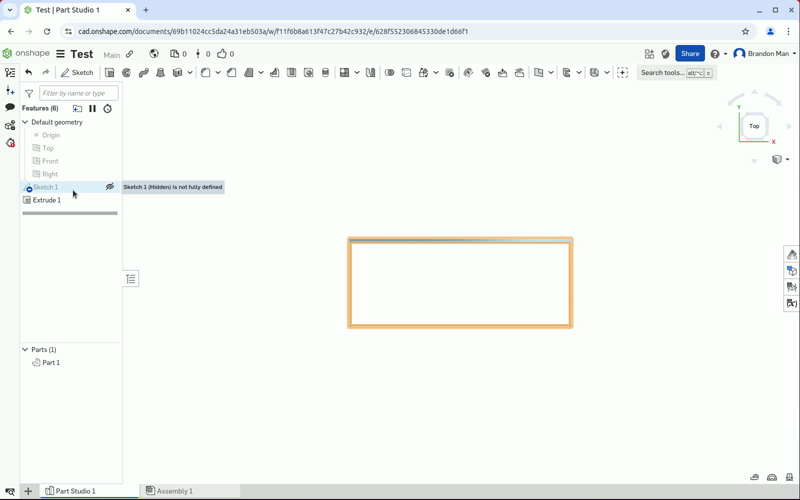
click(73, 189)
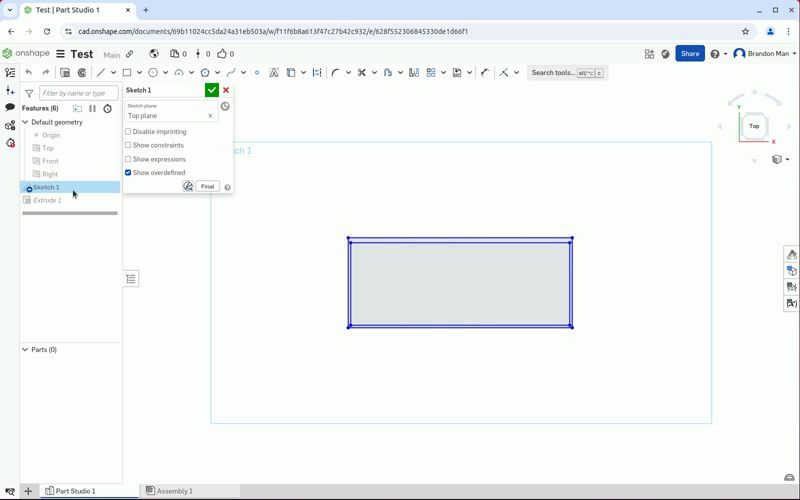
mouse_move(229, 92)
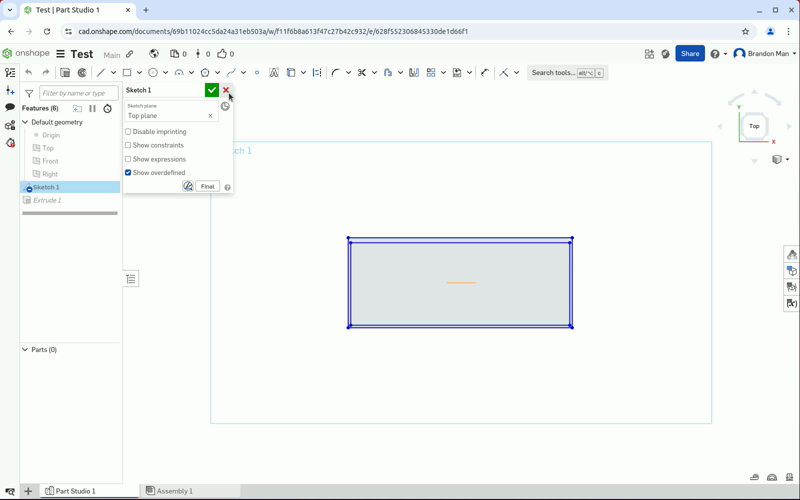
click(229, 92)
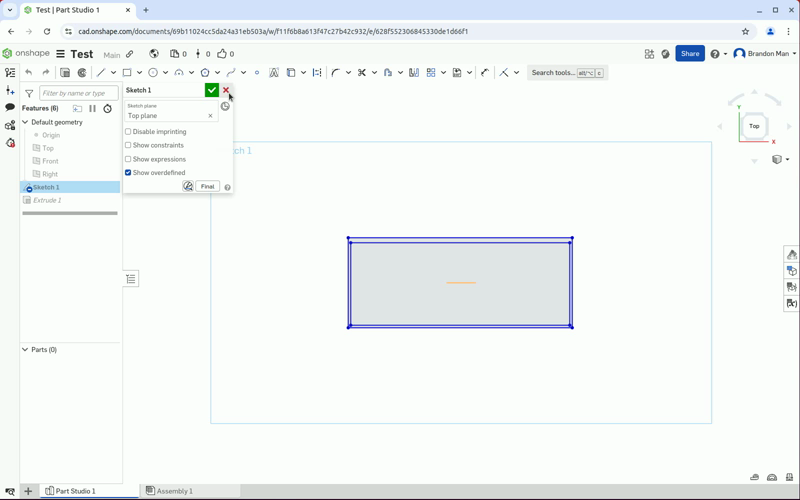
key(shift+s)
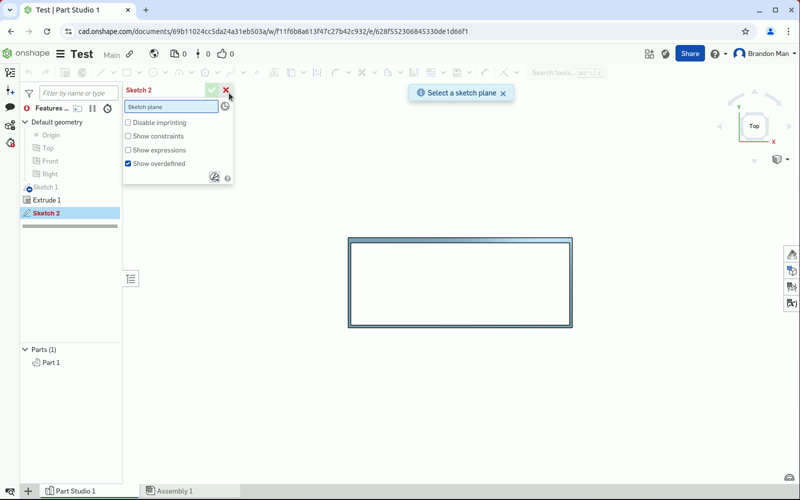
mouse_move(73, 150)
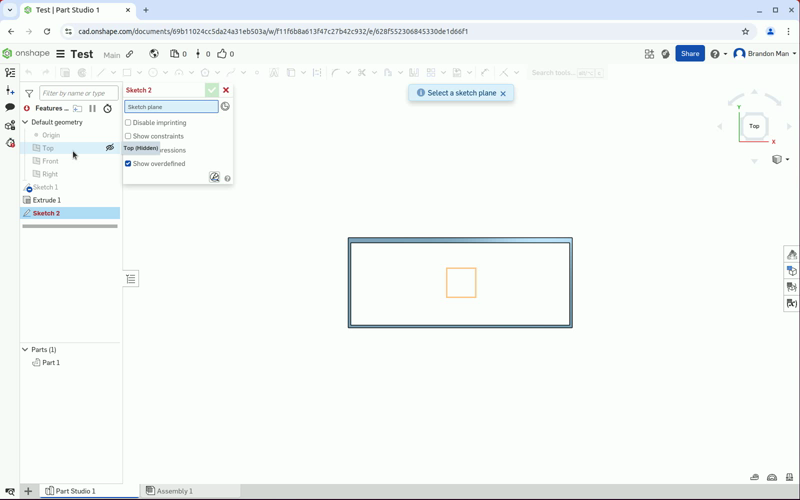
click(73, 150)
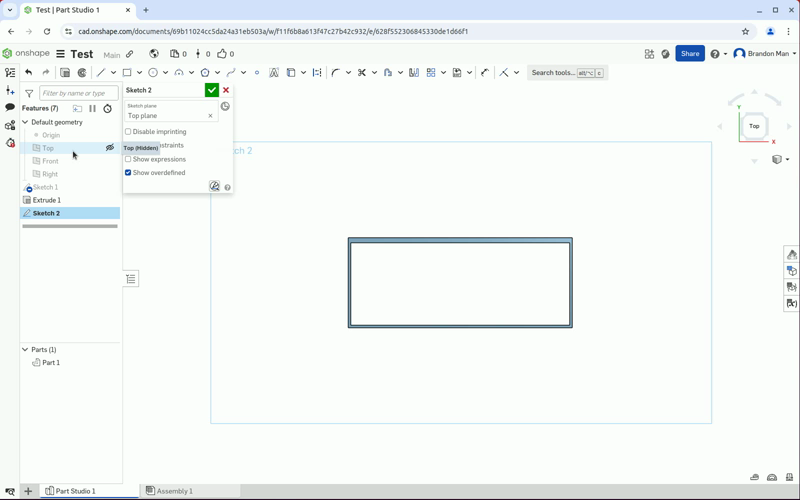
mouse_move(73, 352)
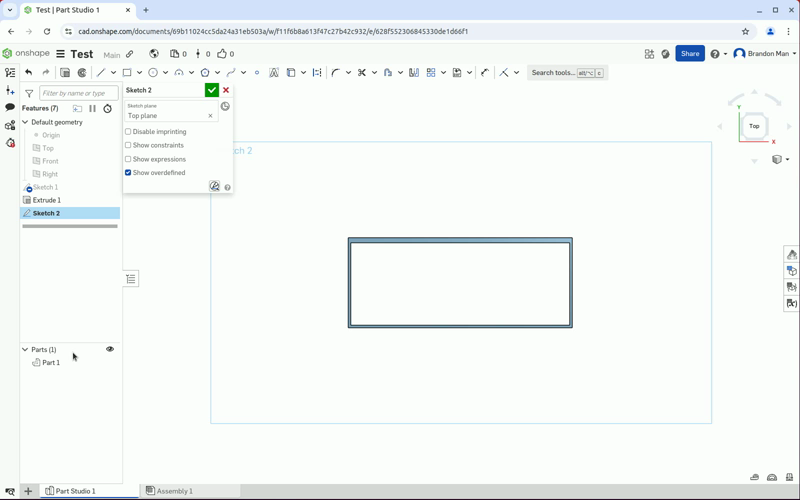
key(y)
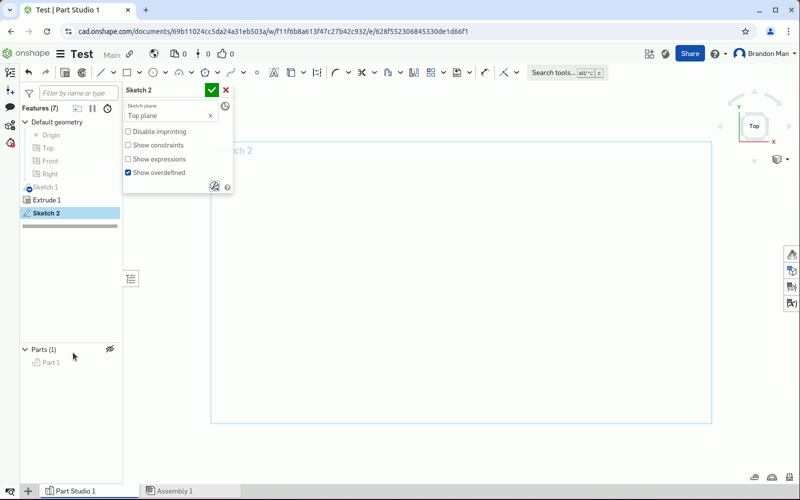
key(l)
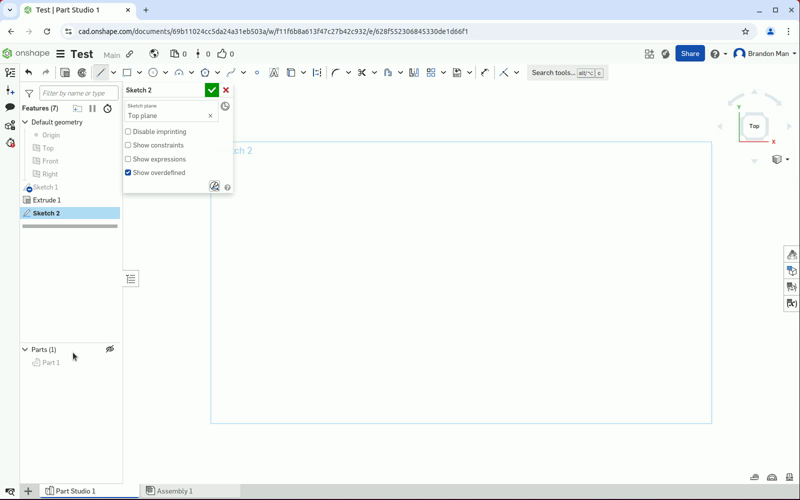
key_down(shift)
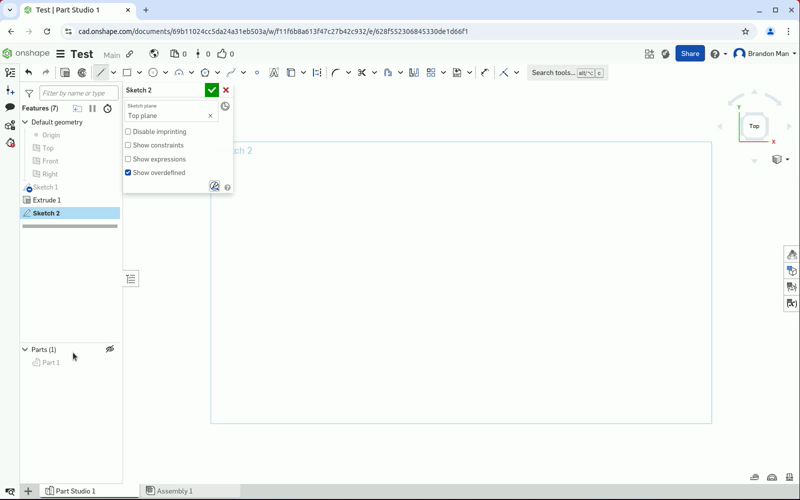
mouse_move(350, 325)
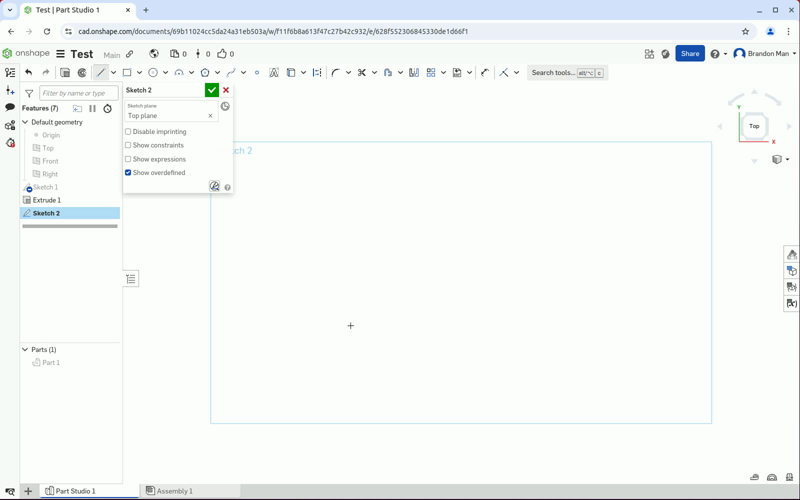
click(350, 325)
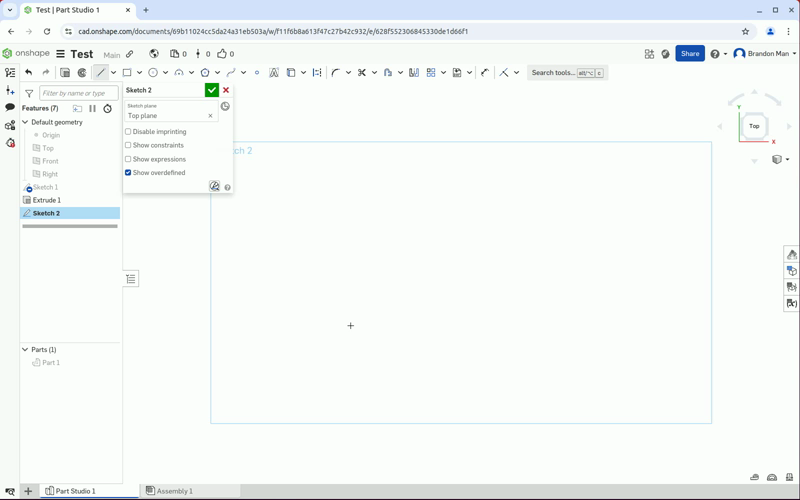
key_up(shift)
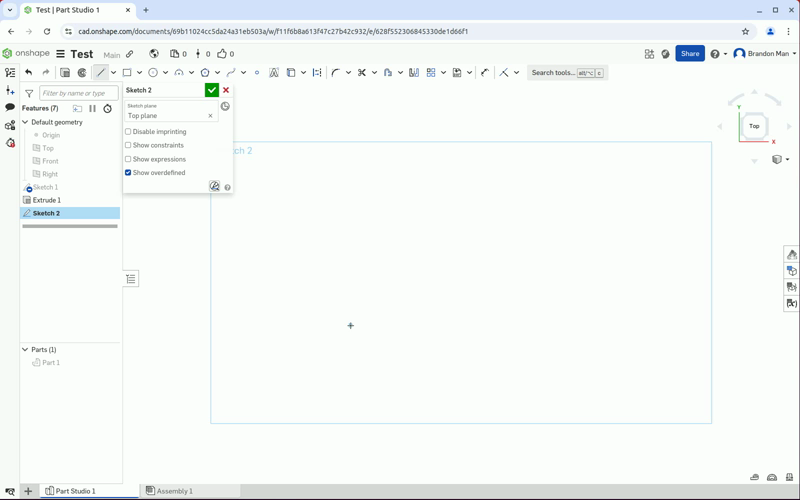
key_down(shift)
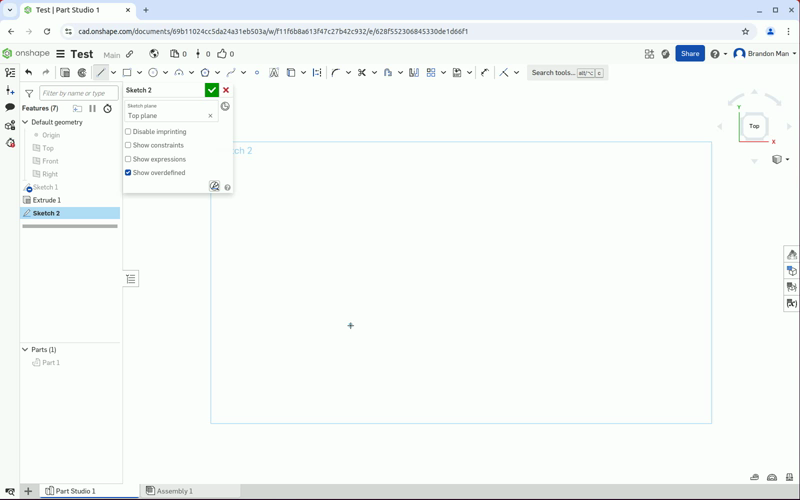
mouse_move(568, 325)
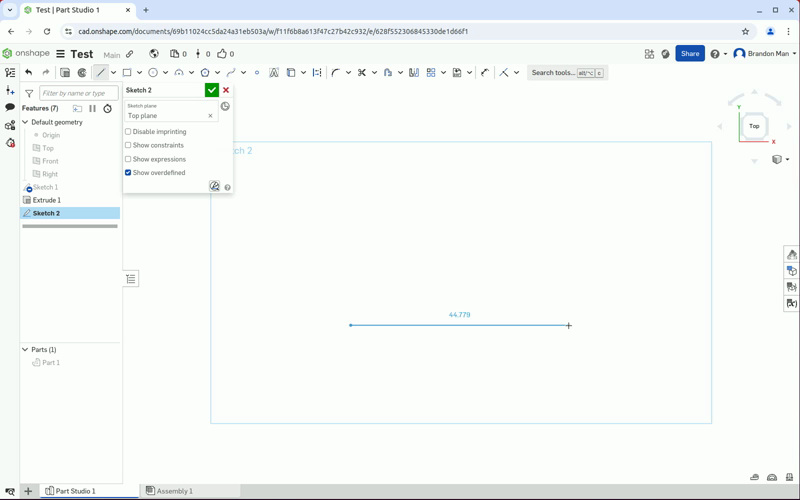
click(568, 325)
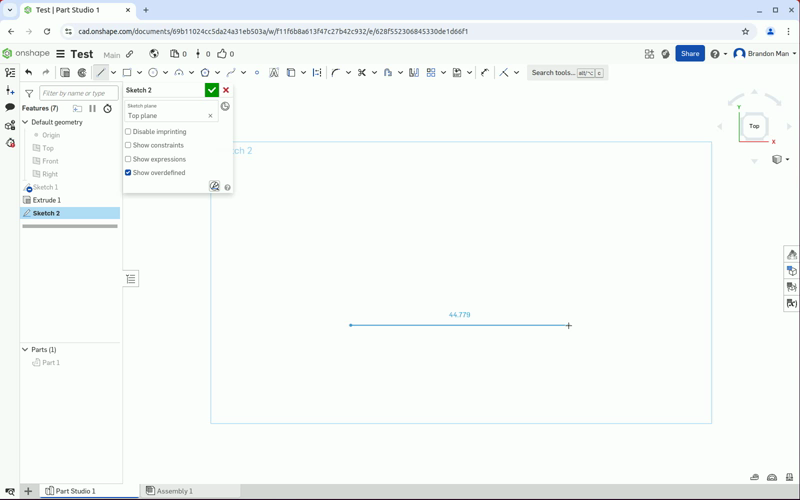
key_up(shift)
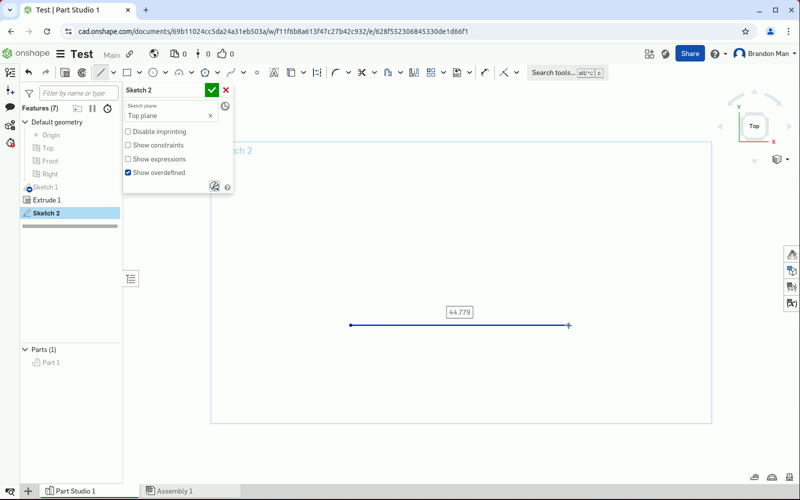
key_down(shift)
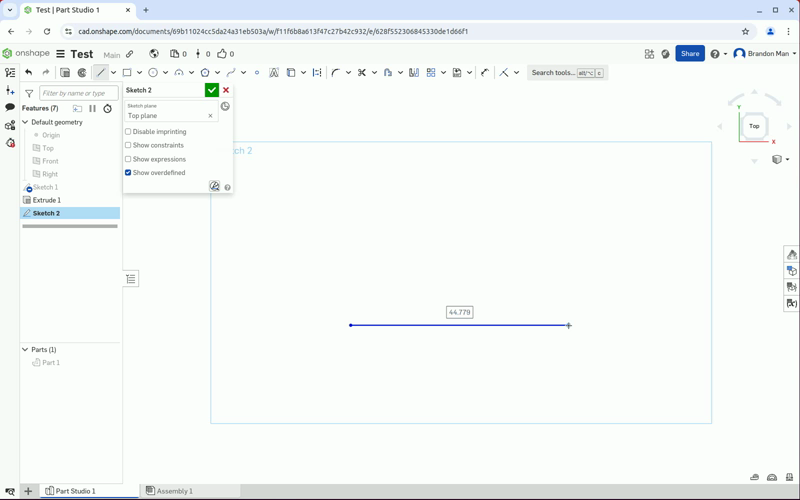
mouse_move(568, 242)
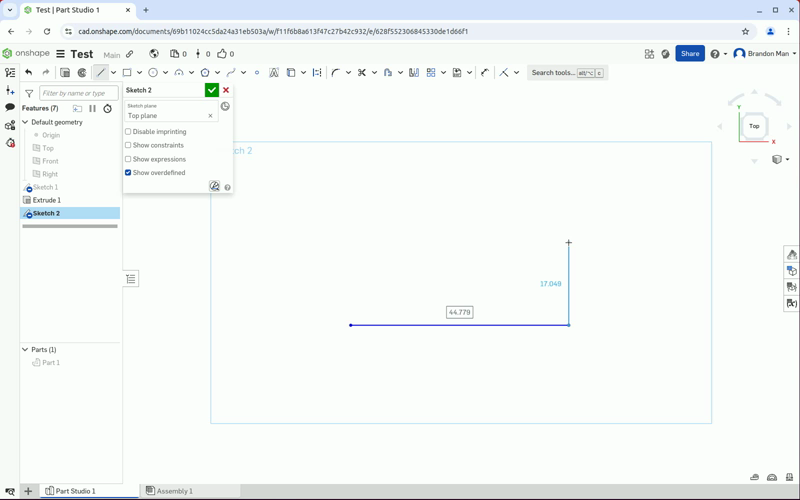
click(568, 242)
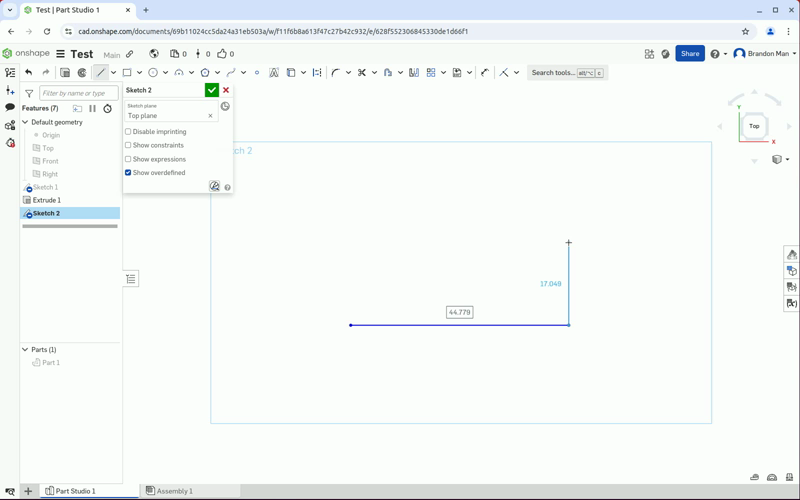
key_up(shift)
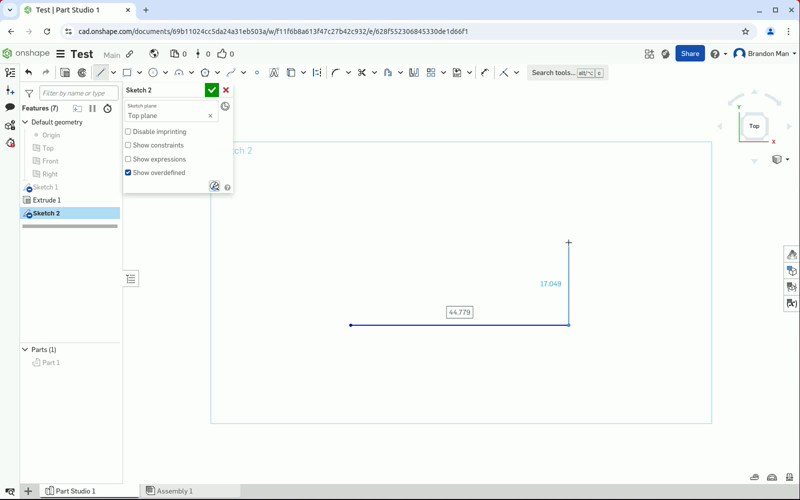
key_down(shift)
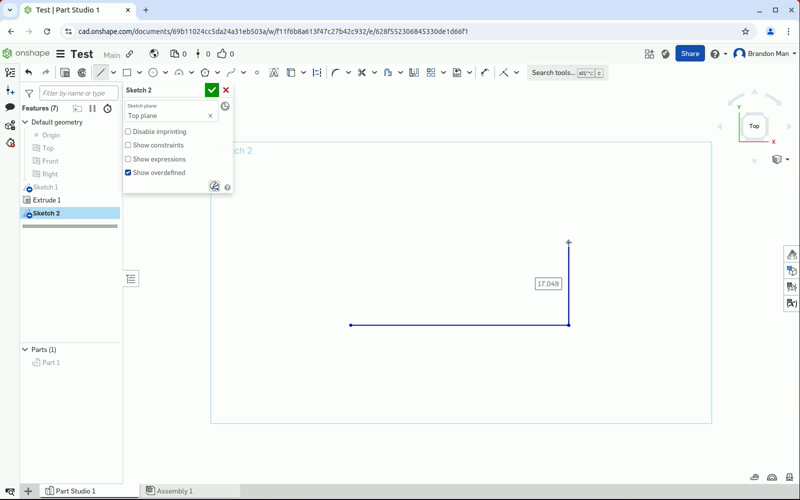
mouse_move(350, 242)
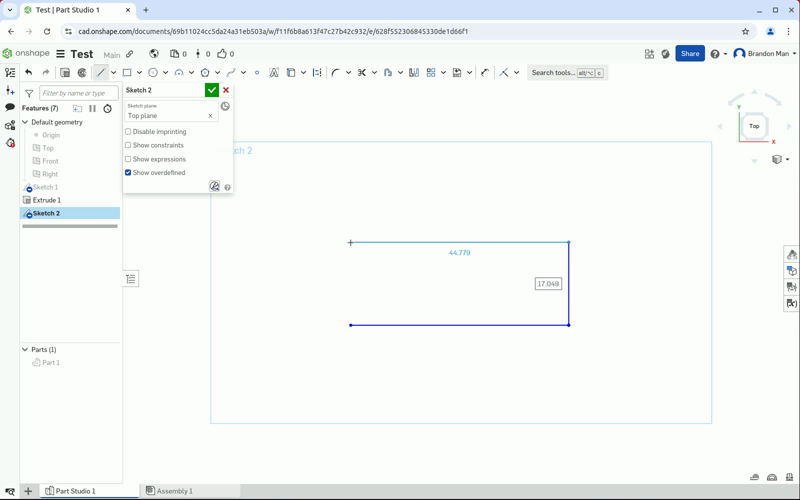
click(350, 242)
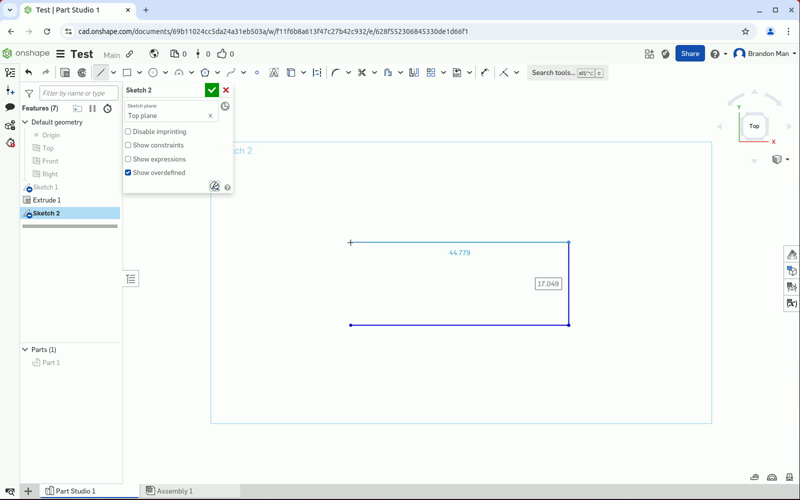
key_up(shift)
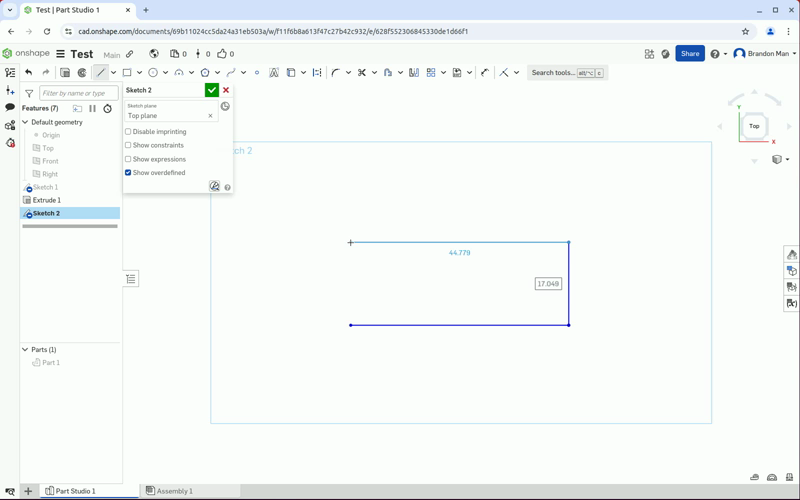
key_down(shift)
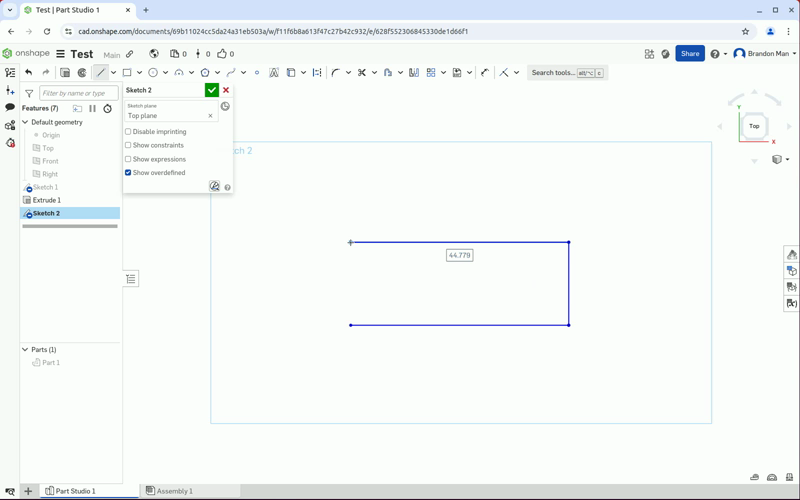
mouse_move(350, 325)
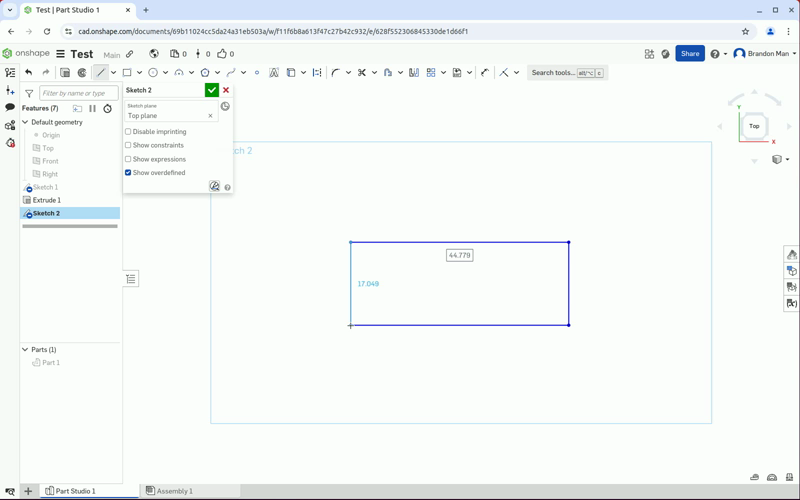
key_up(shift)
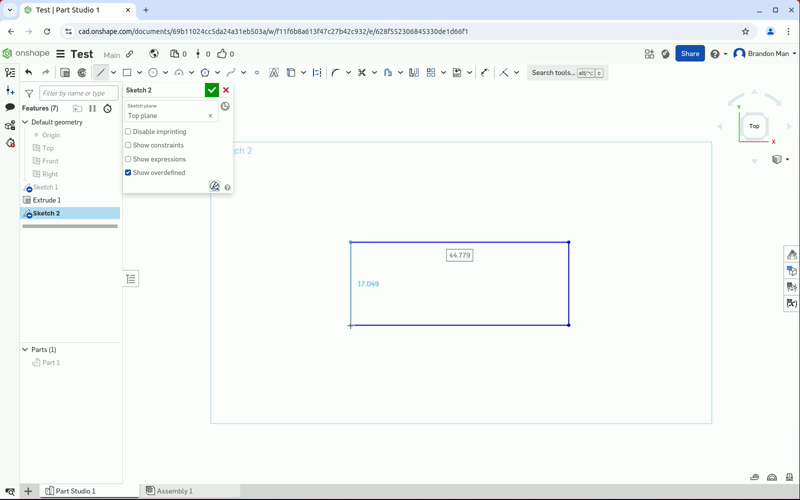
click(350, 325)
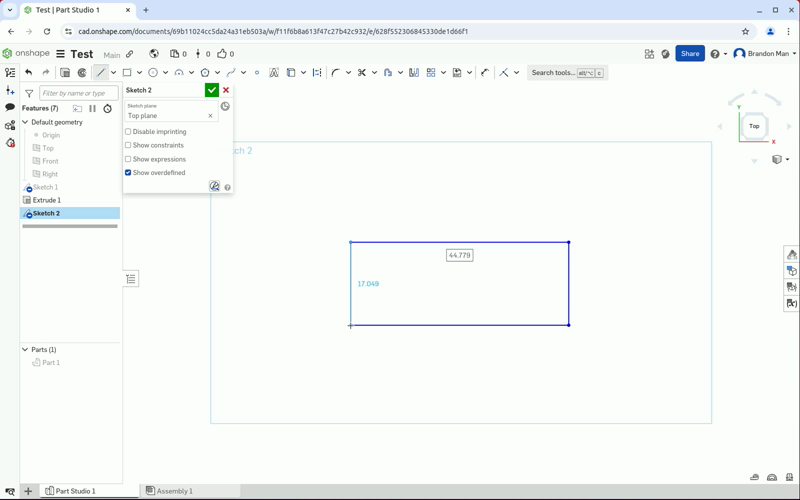
key(esc)
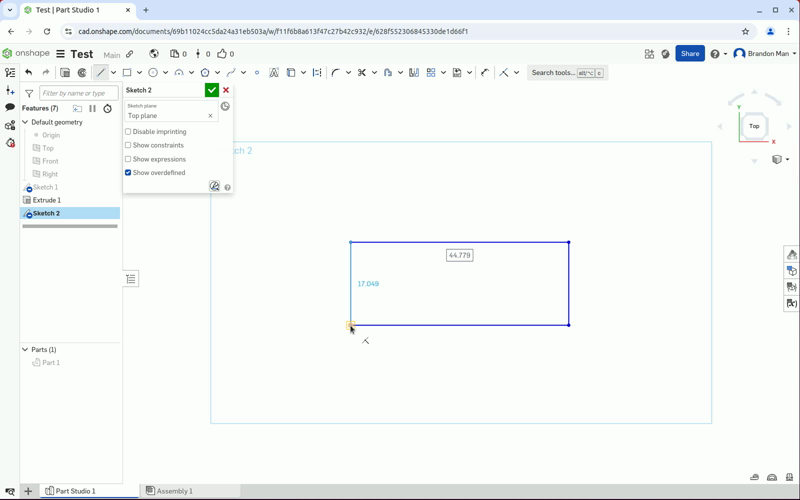
key(l)
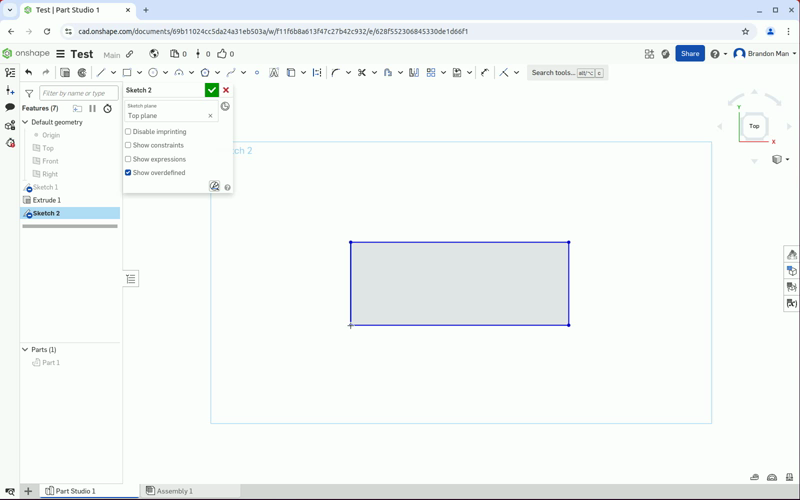
key_down(shift)
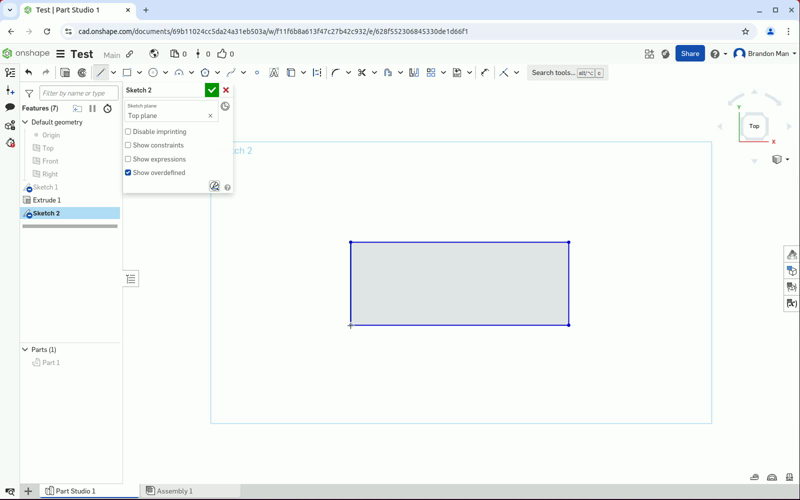
mouse_move(375, 313)
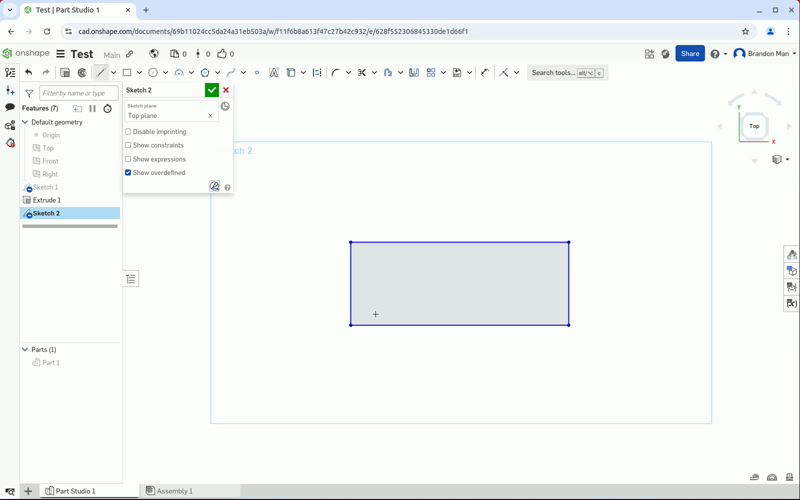
click(375, 313)
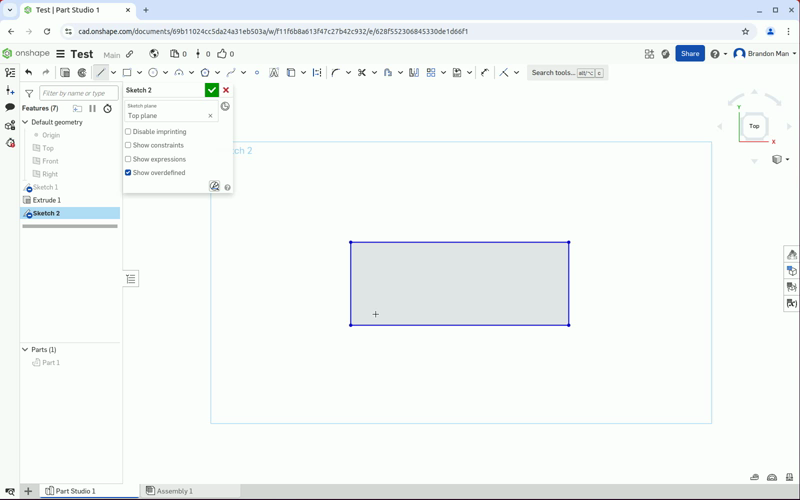
key_up(shift)
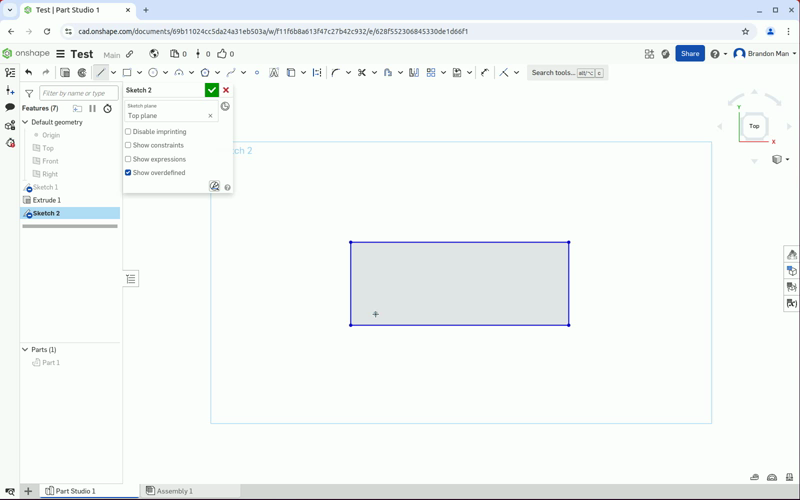
key_down(shift)
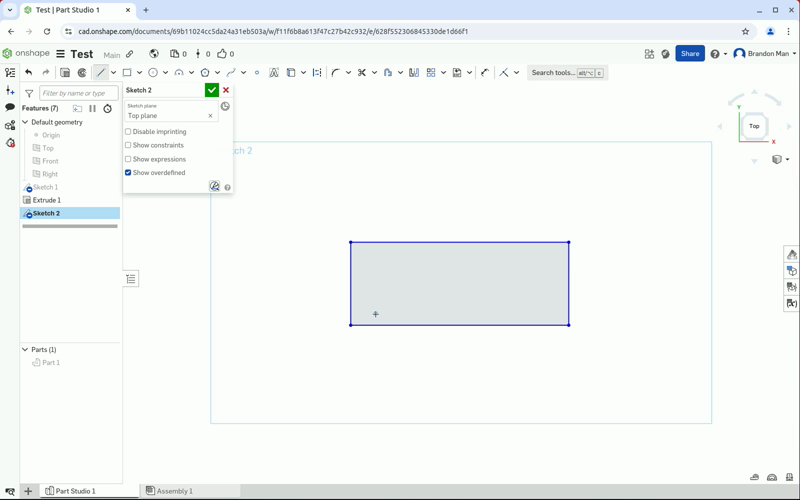
mouse_move(543, 313)
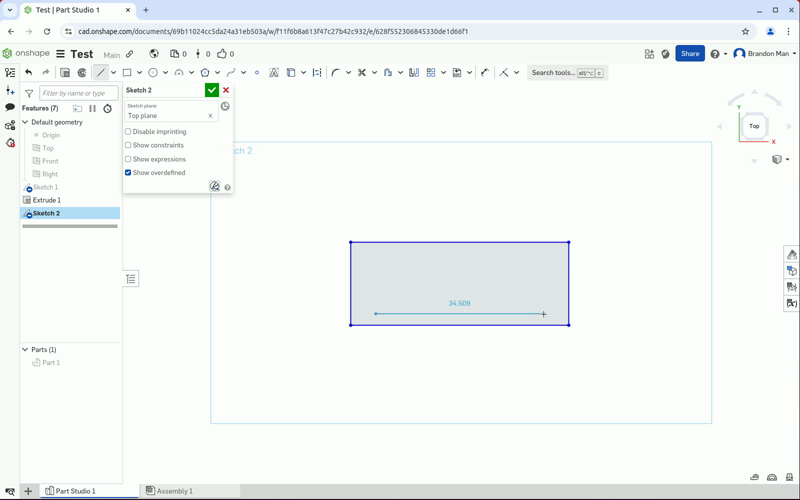
click(543, 313)
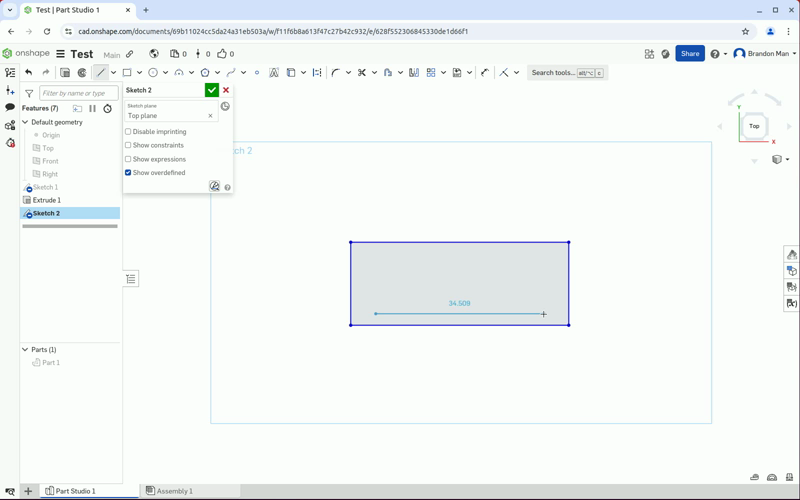
key_up(shift)
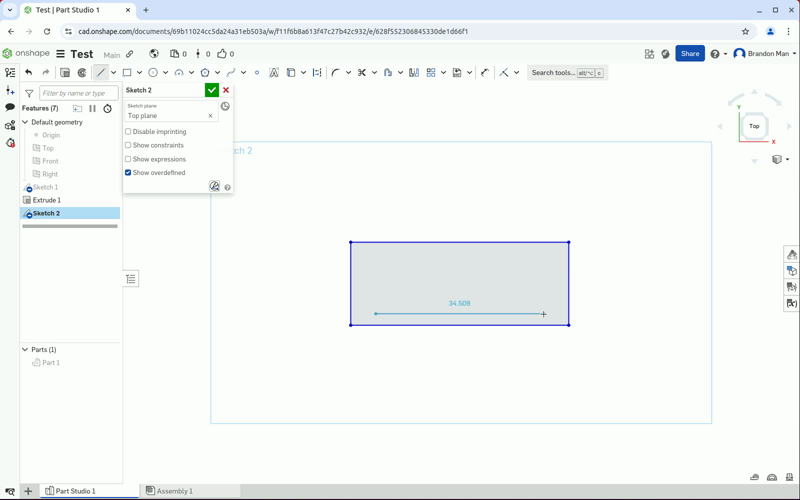
key_down(shift)
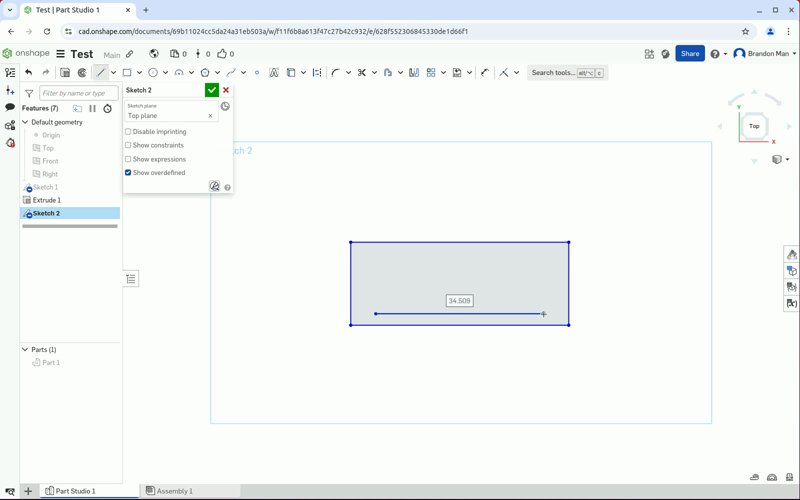
mouse_move(573, 313)
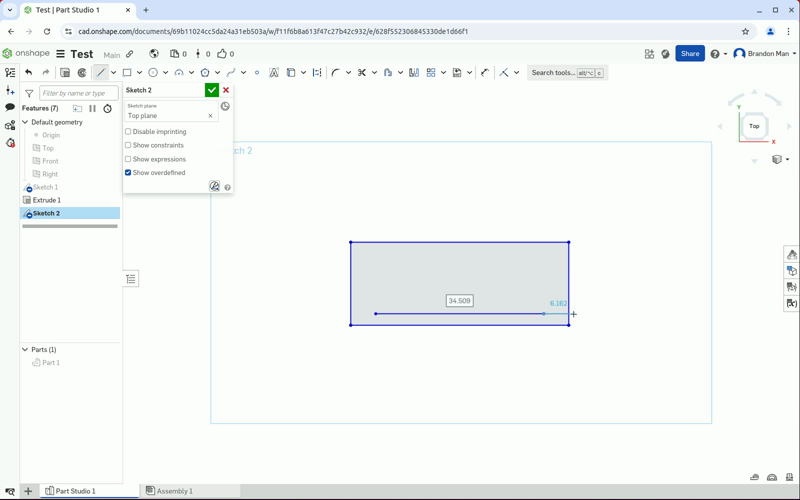
mouse_move(543, 309)
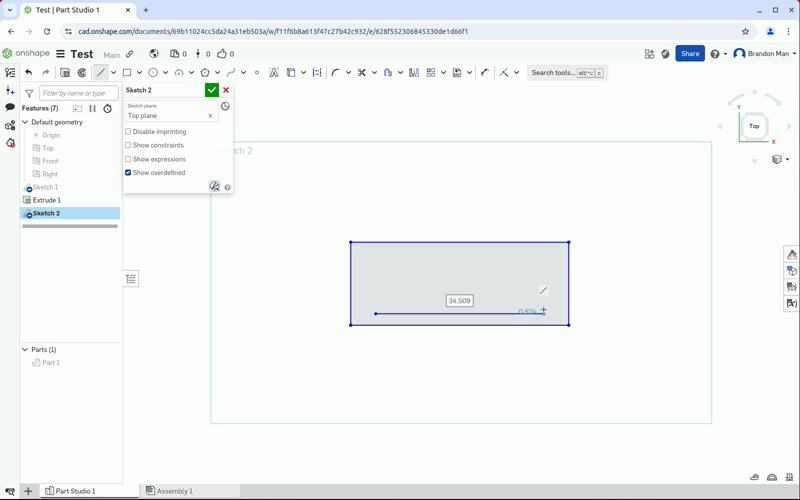
scroll(6)
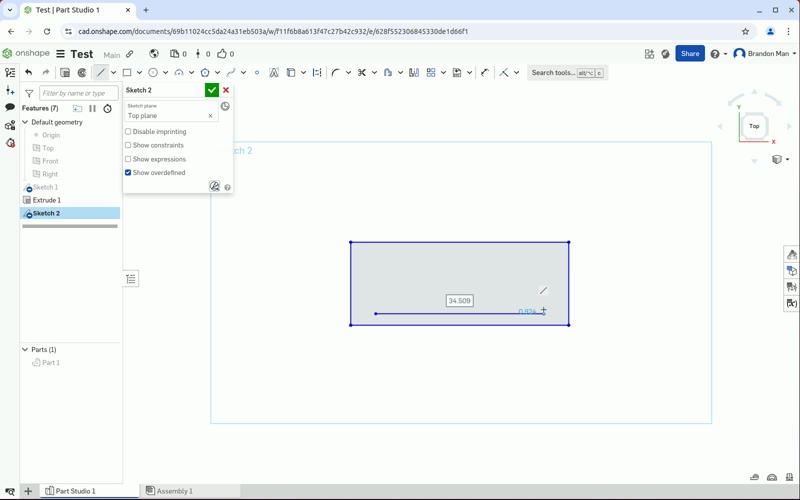
scroll(6)
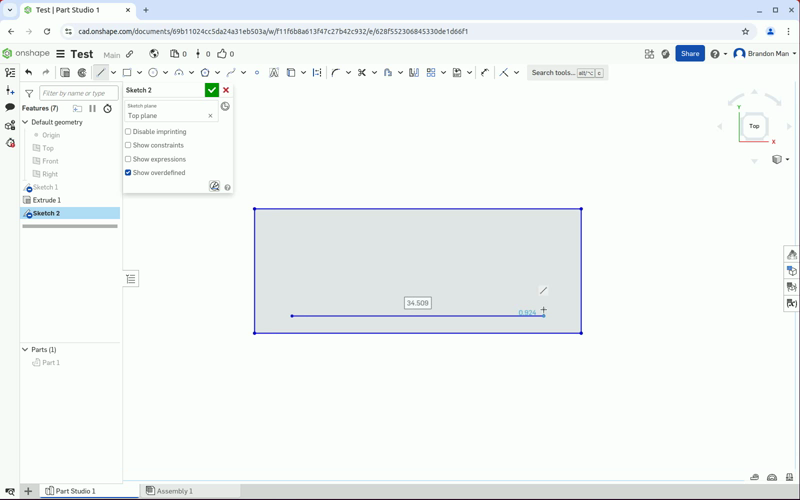
scroll(6)
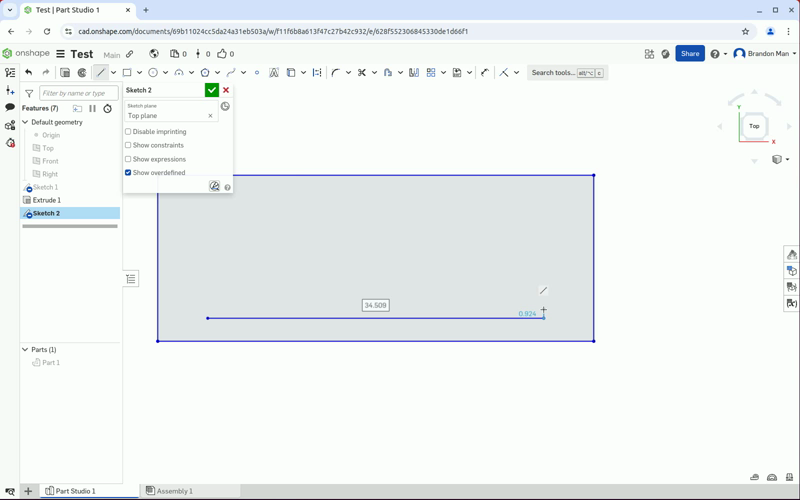
scroll(6)
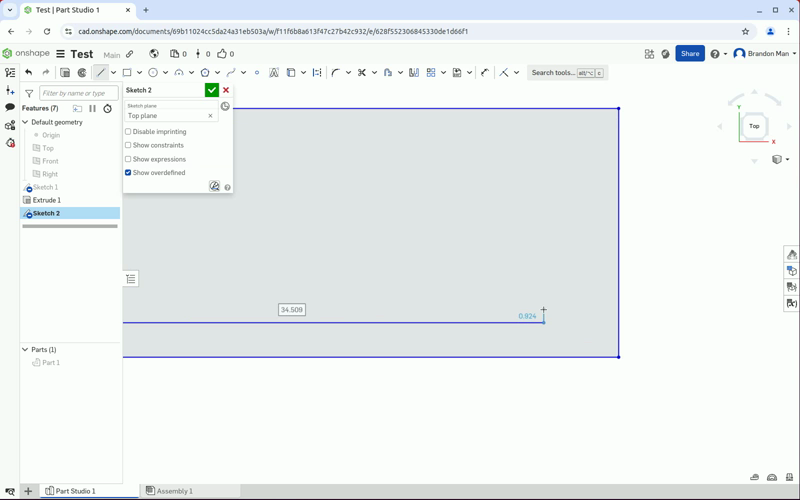
scroll(6)
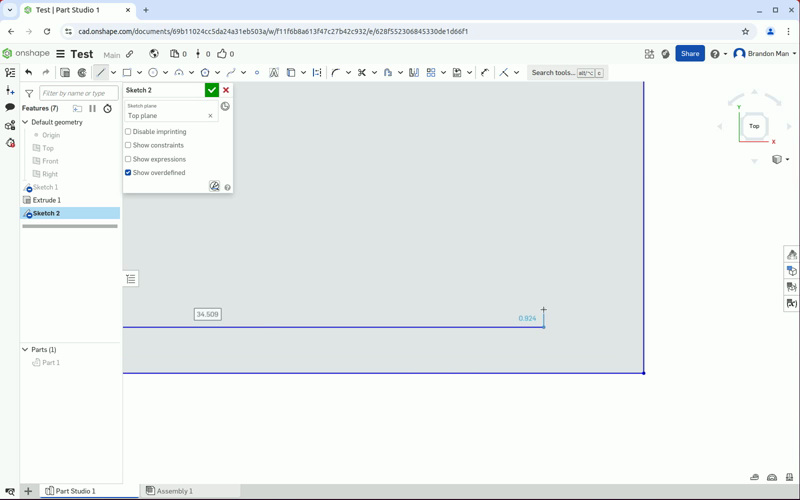
scroll(6)
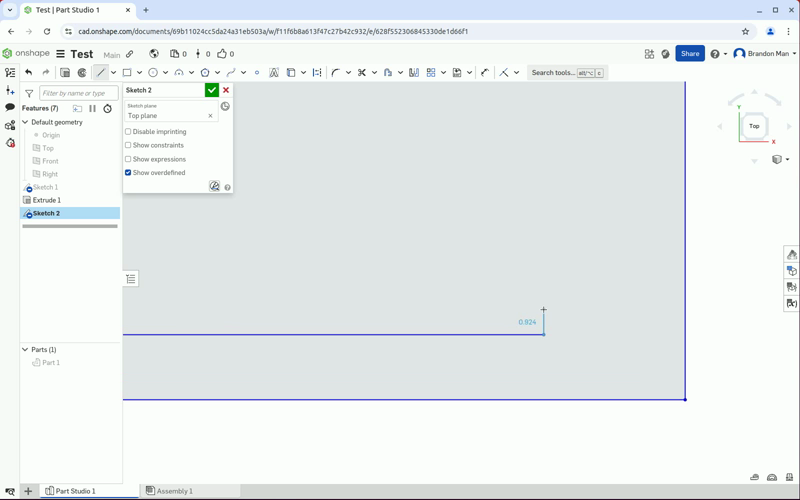
scroll(6)
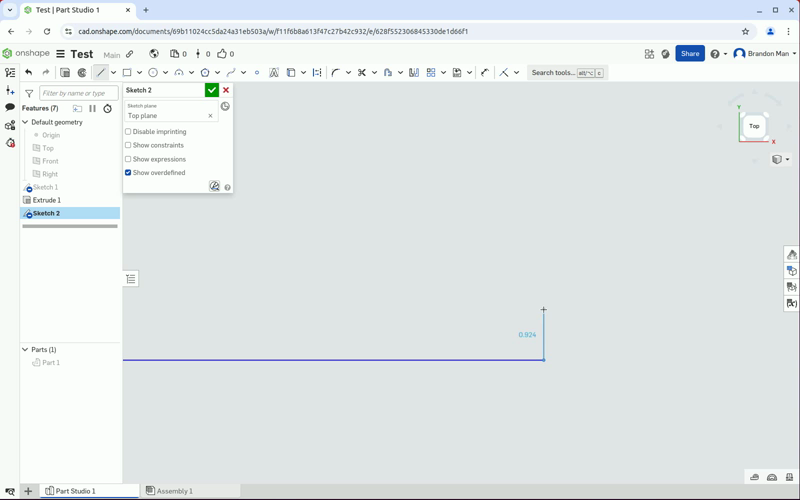
click(543, 309)
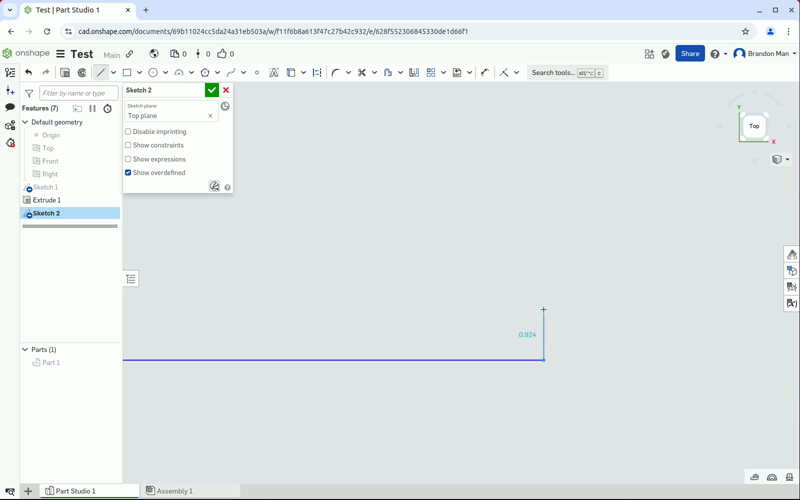
scroll(-6)
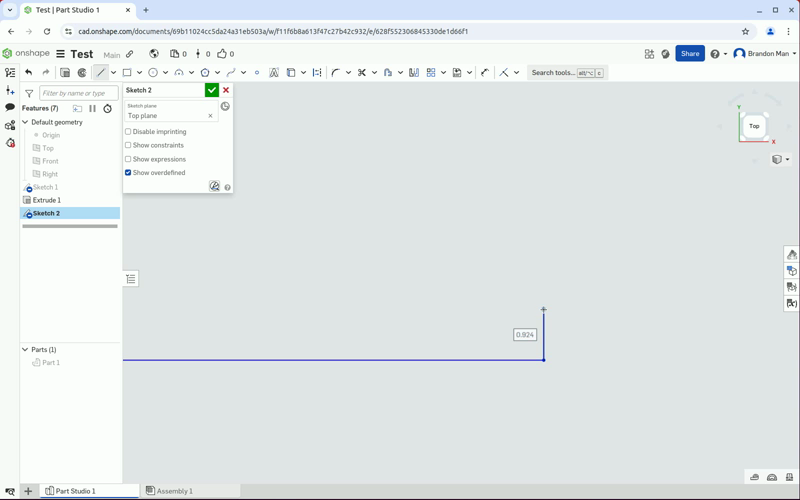
scroll(-6)
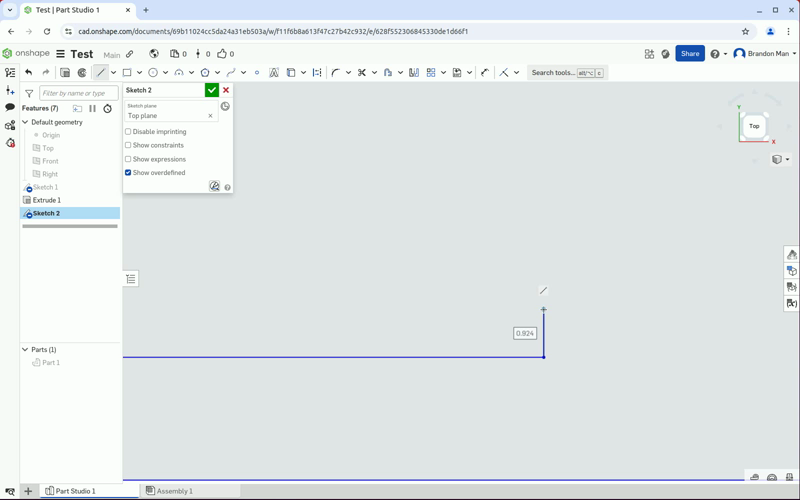
scroll(-6)
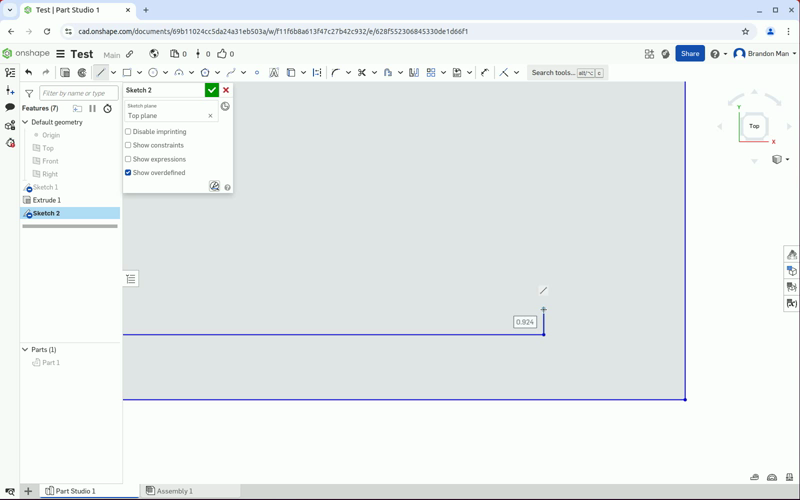
scroll(-6)
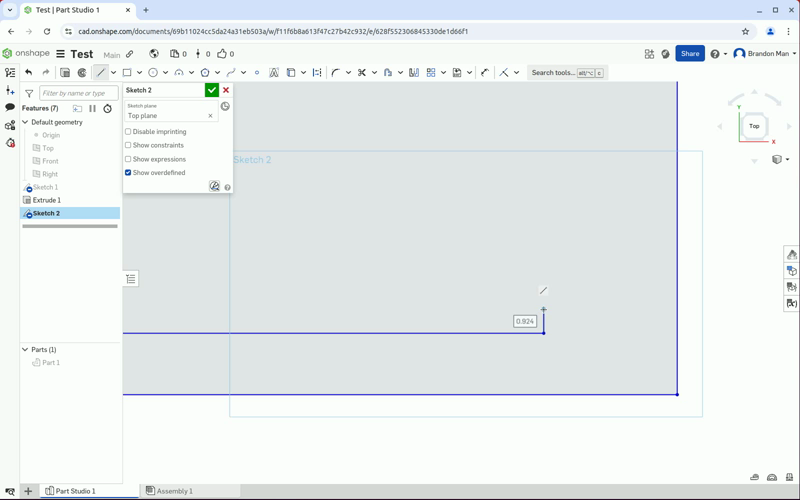
scroll(-6)
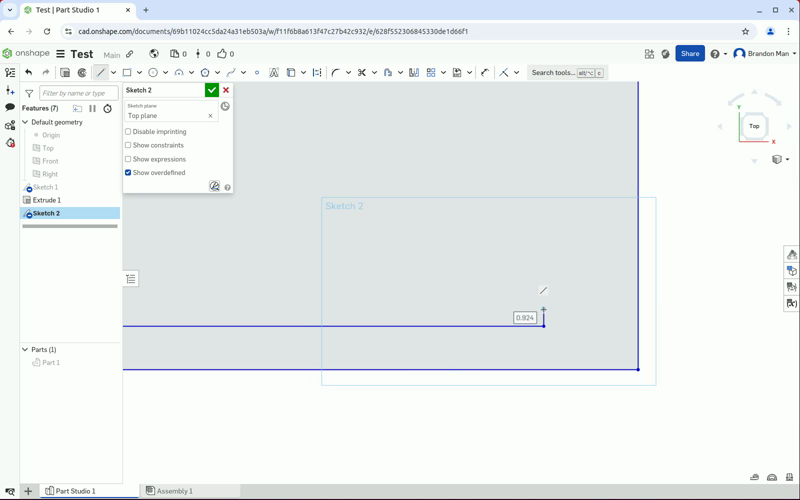
scroll(-6)
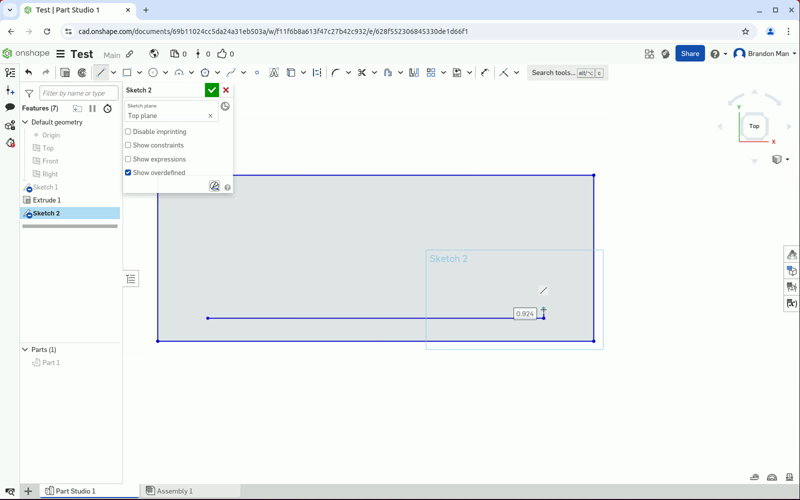
scroll(-6)
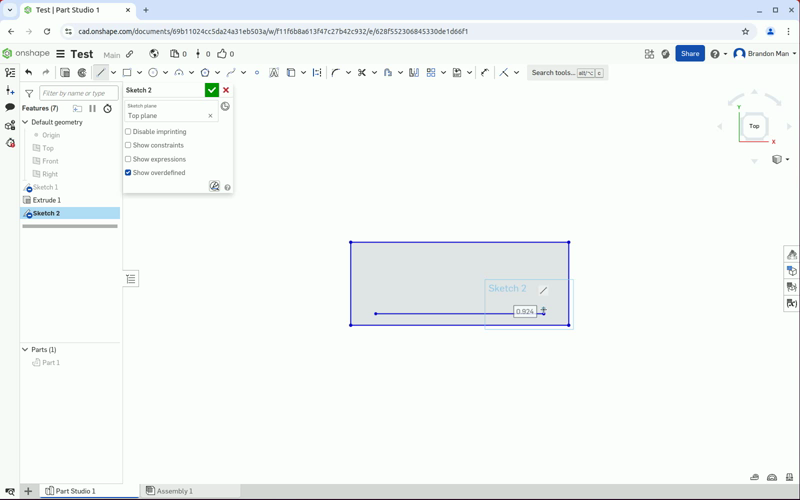
key_up(shift)
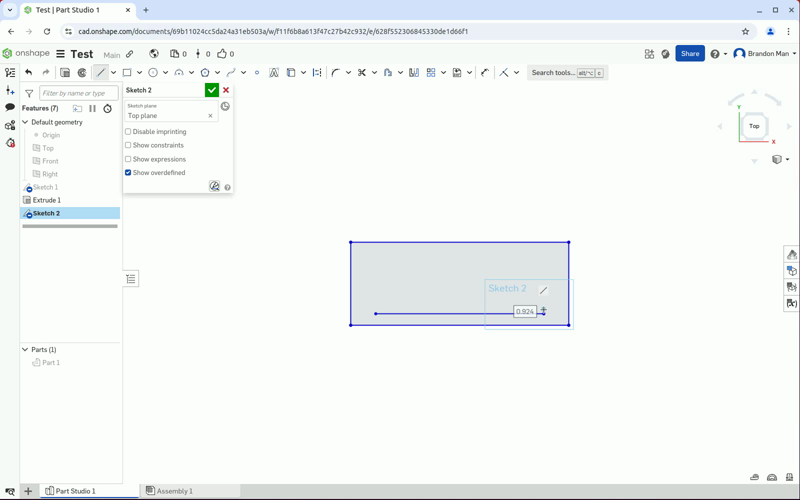
key_down(shift)
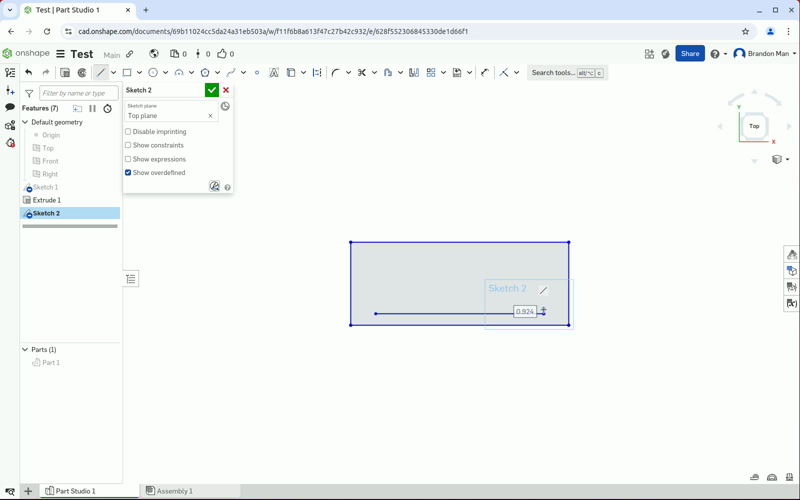
mouse_move(375, 309)
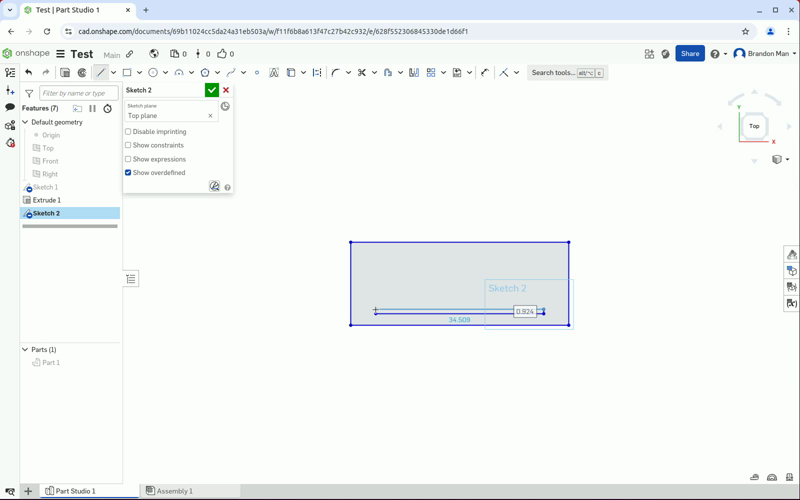
scroll(6)
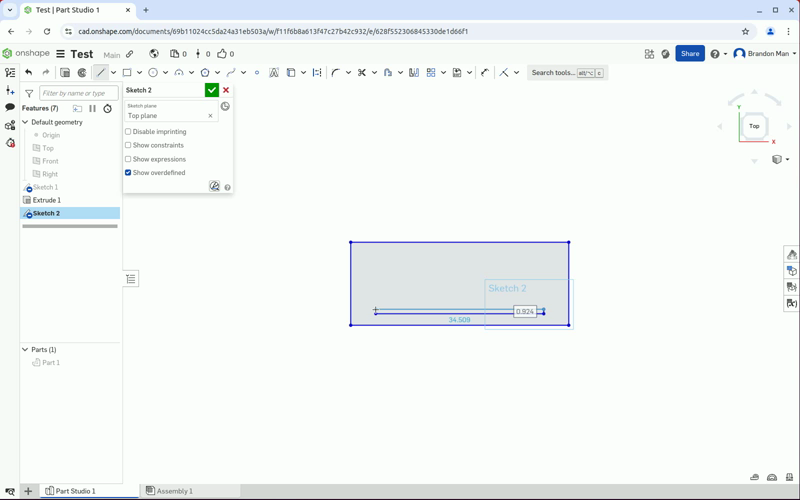
scroll(6)
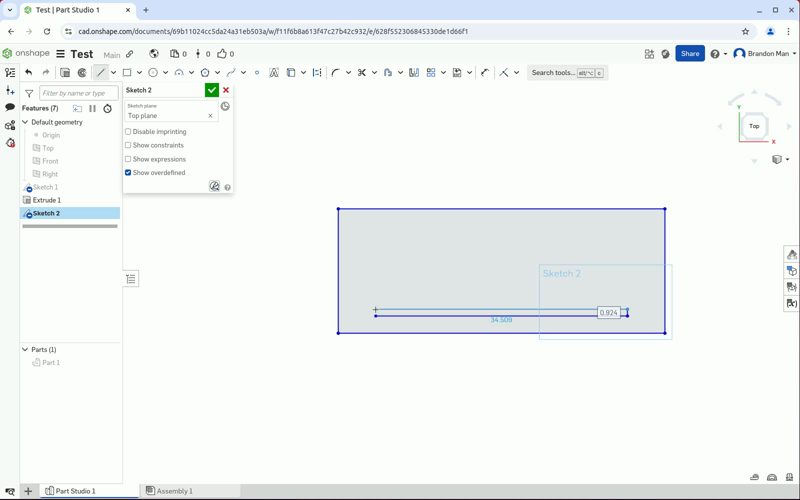
scroll(6)
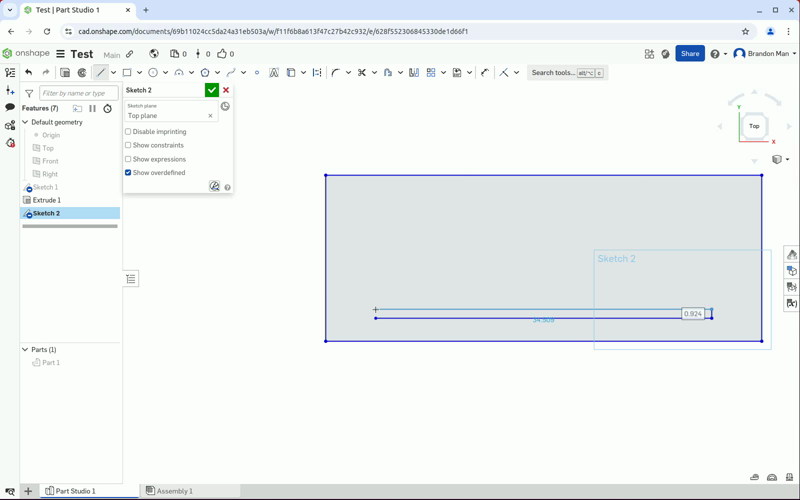
scroll(6)
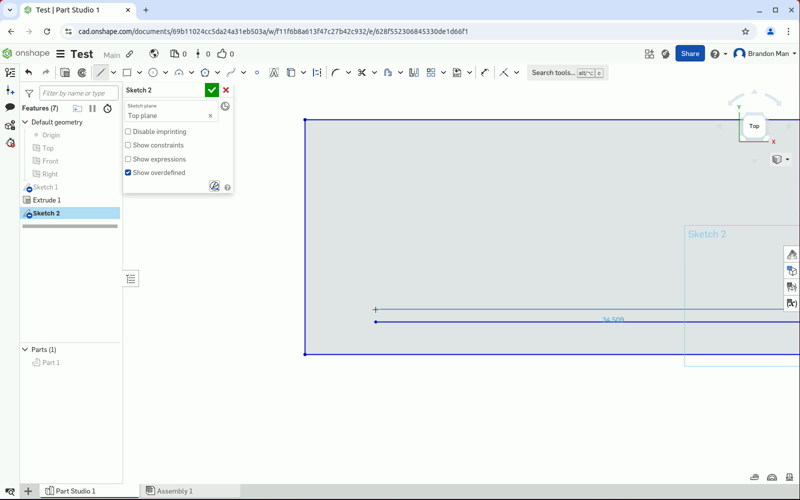
scroll(6)
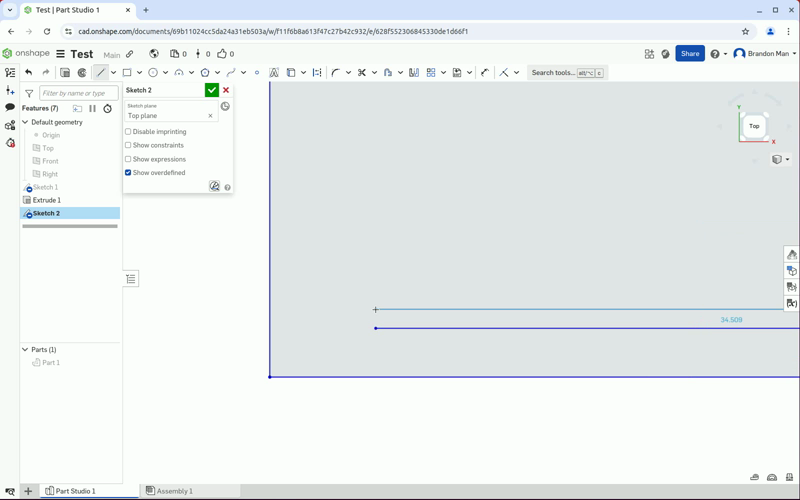
scroll(6)
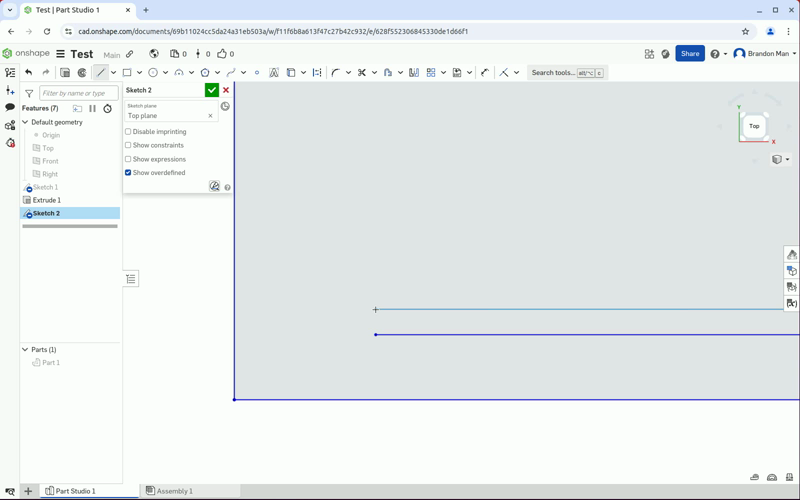
scroll(6)
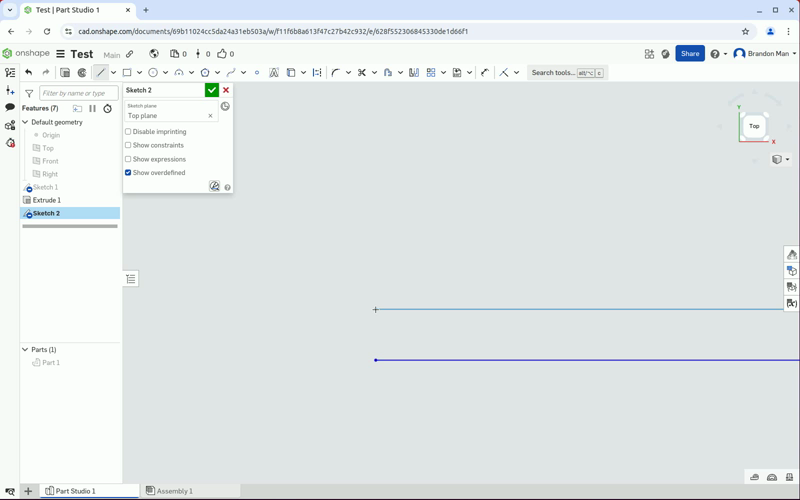
click(375, 309)
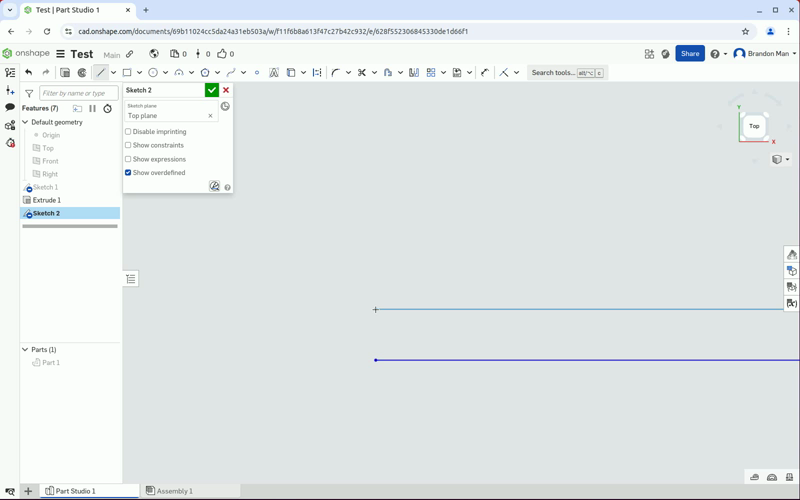
scroll(-6)
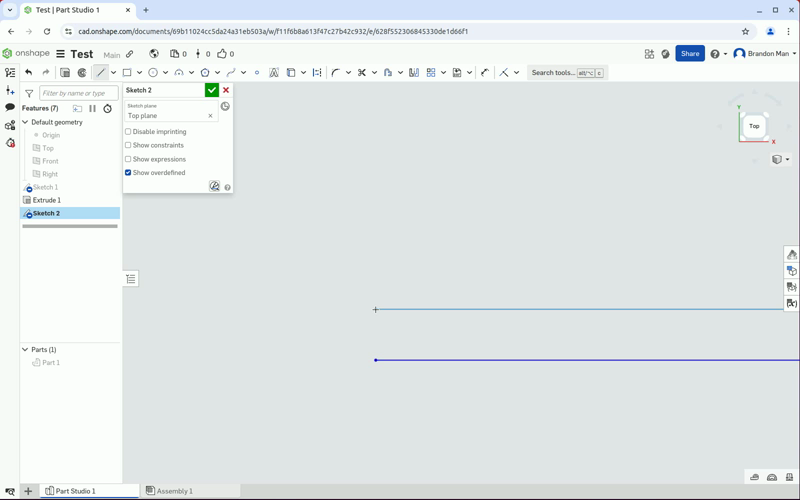
scroll(-6)
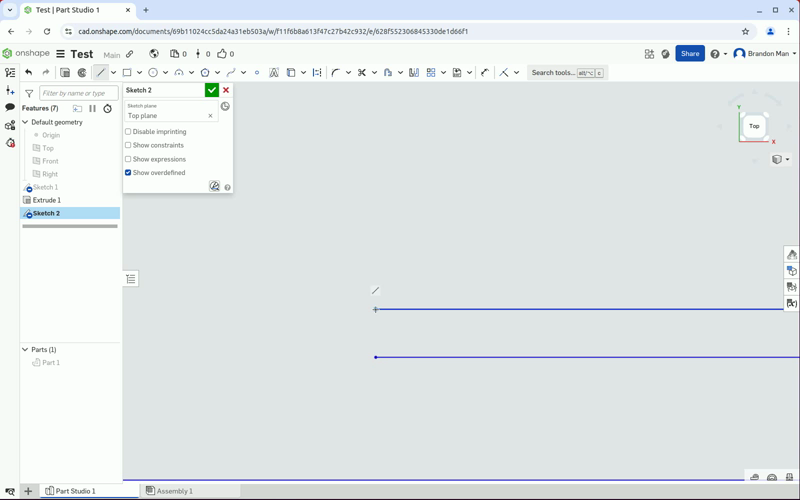
scroll(-6)
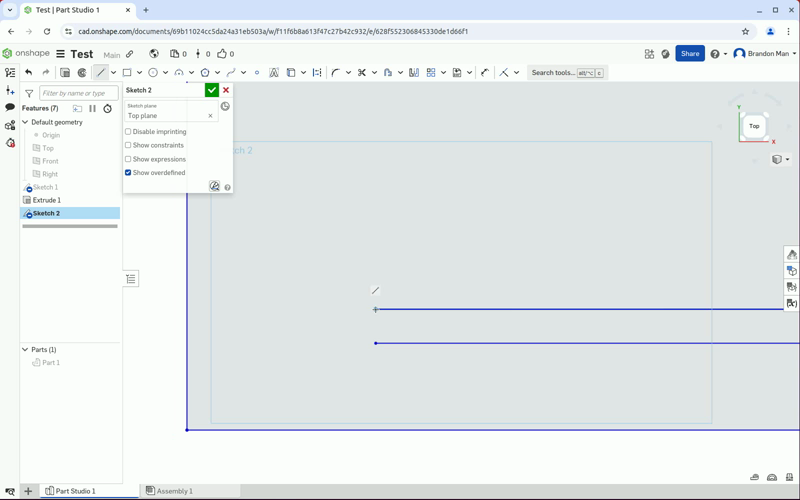
scroll(-6)
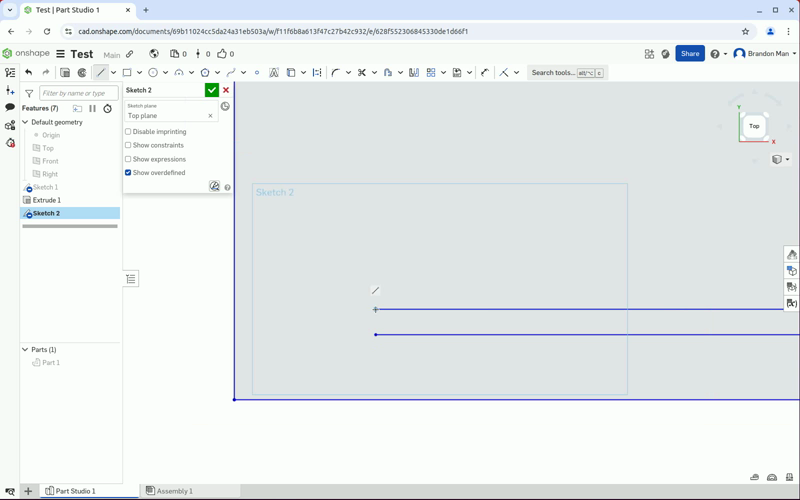
scroll(-6)
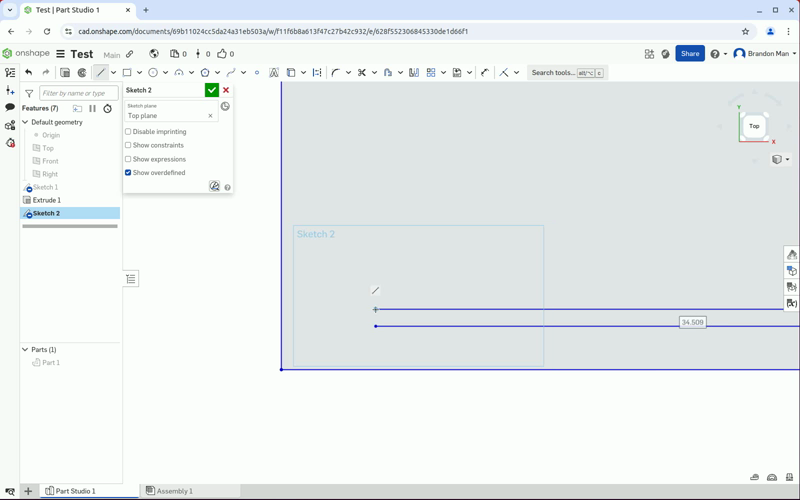
scroll(-6)
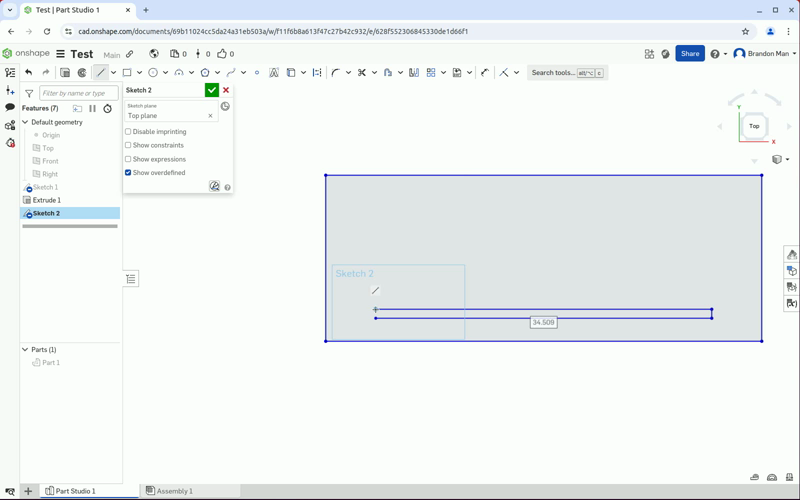
scroll(-6)
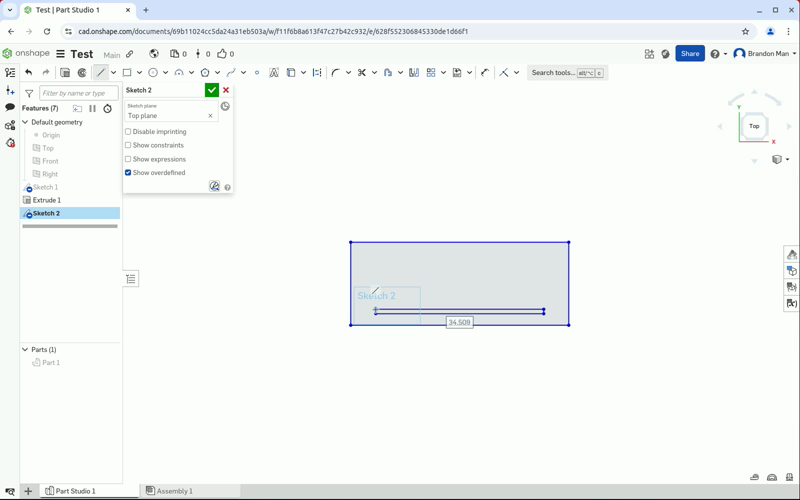
key_up(shift)
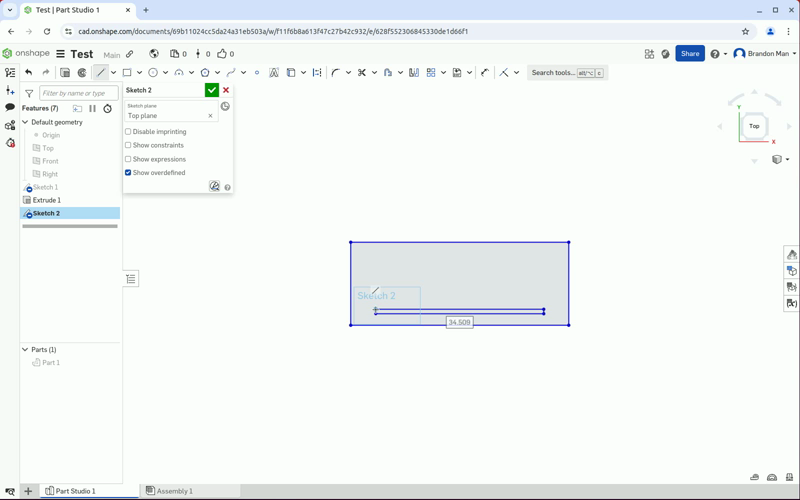
mouse_move(405, 309)
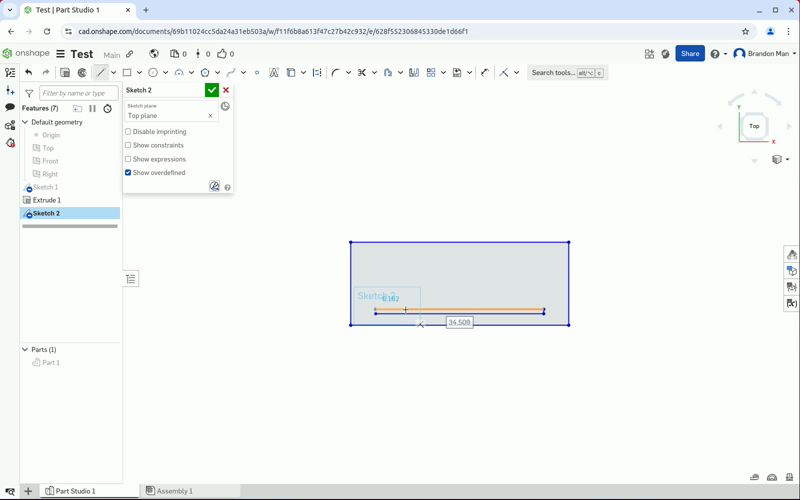
key_down(shift)
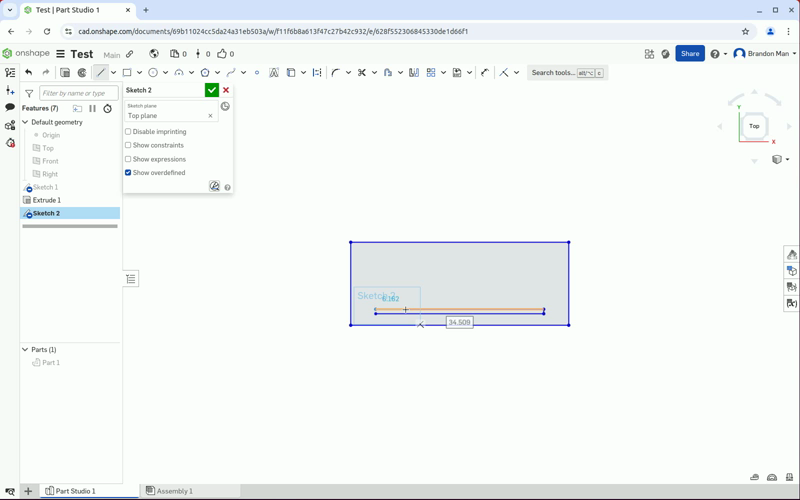
mouse_move(375, 313)
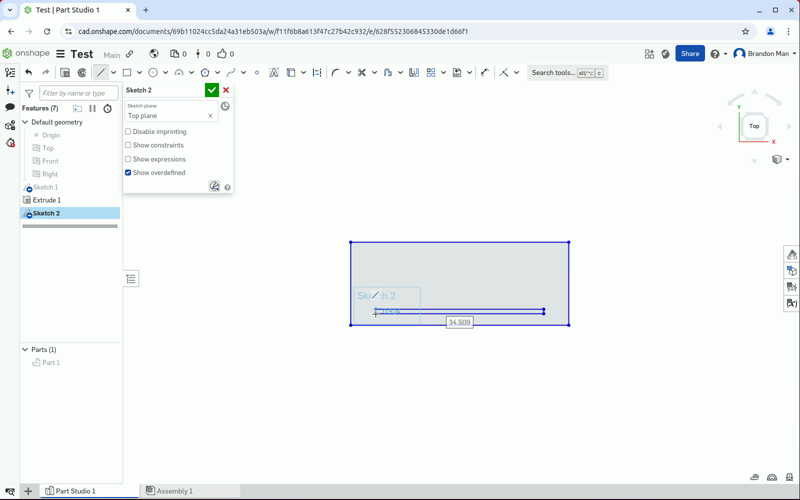
scroll(6)
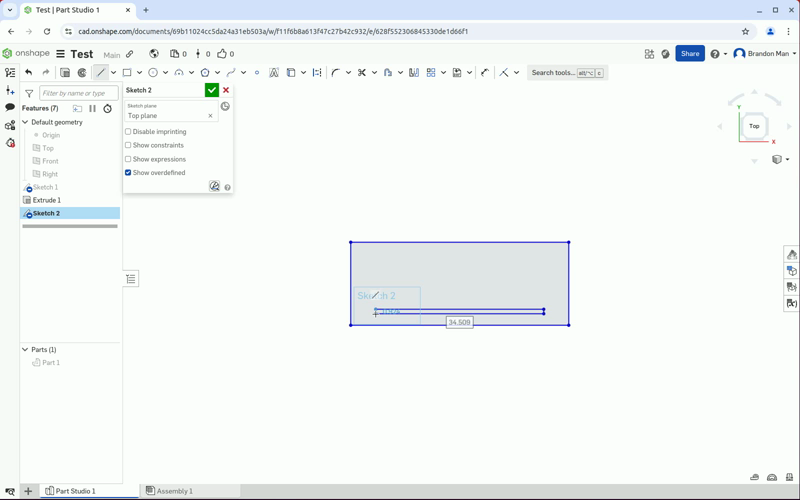
scroll(6)
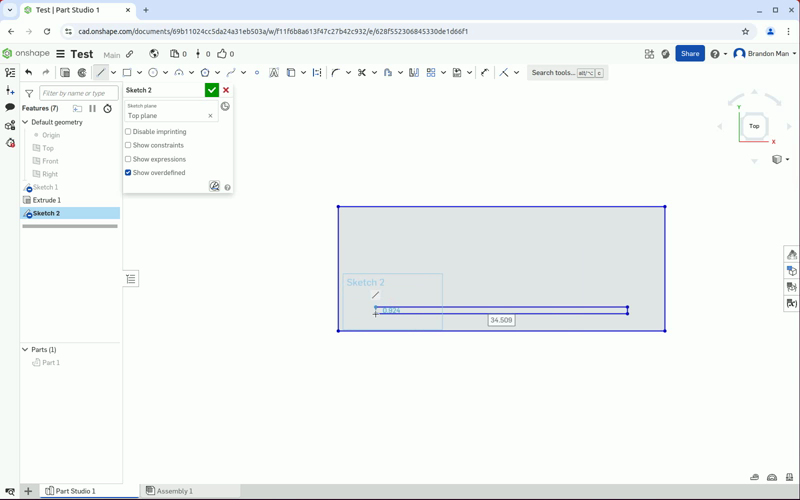
scroll(6)
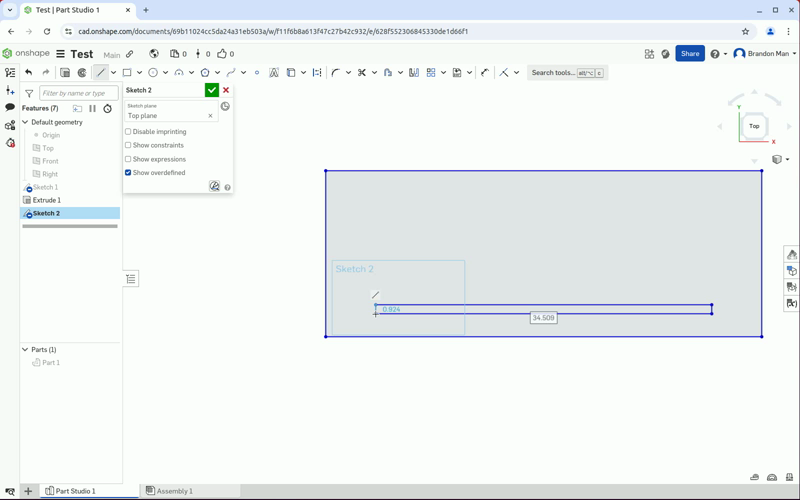
scroll(6)
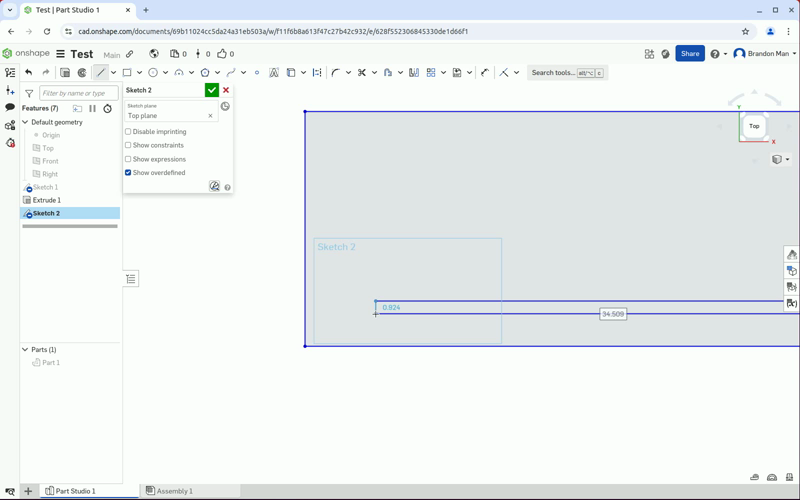
scroll(6)
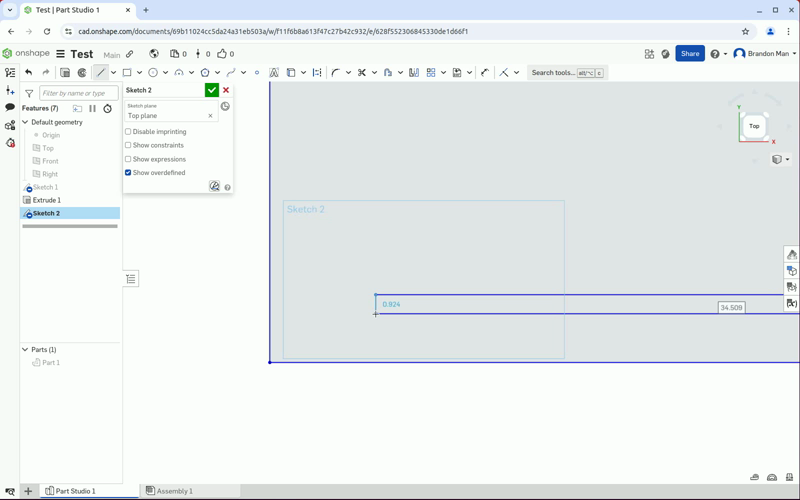
scroll(6)
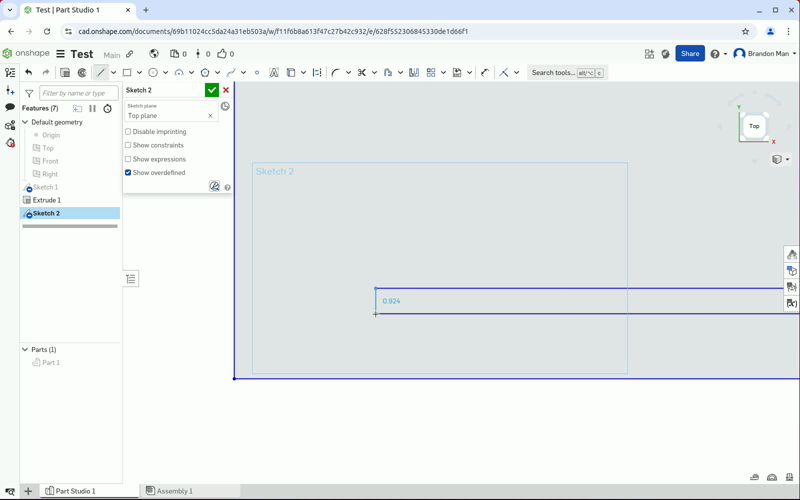
scroll(6)
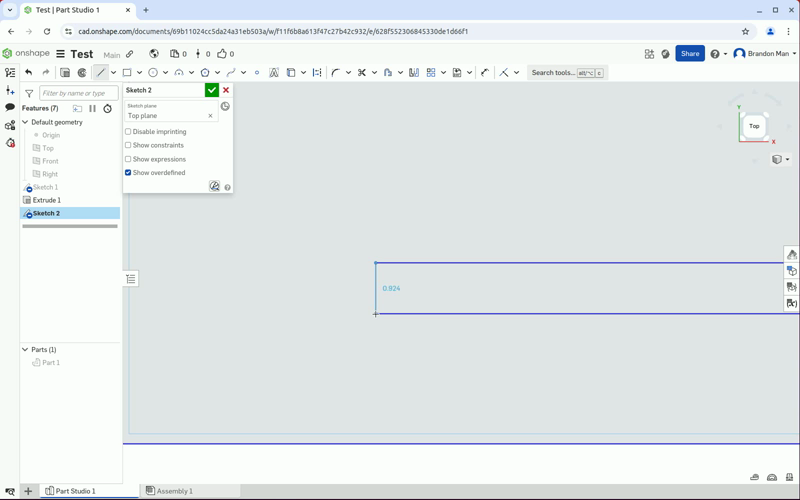
key_up(shift)
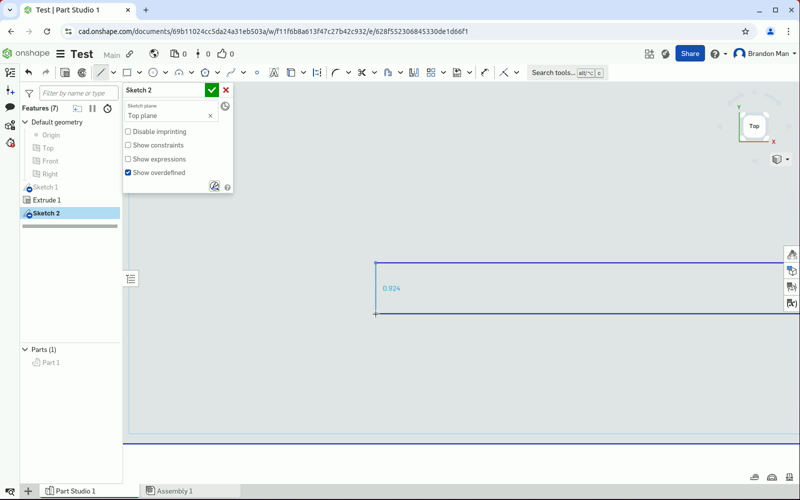
click(375, 313)
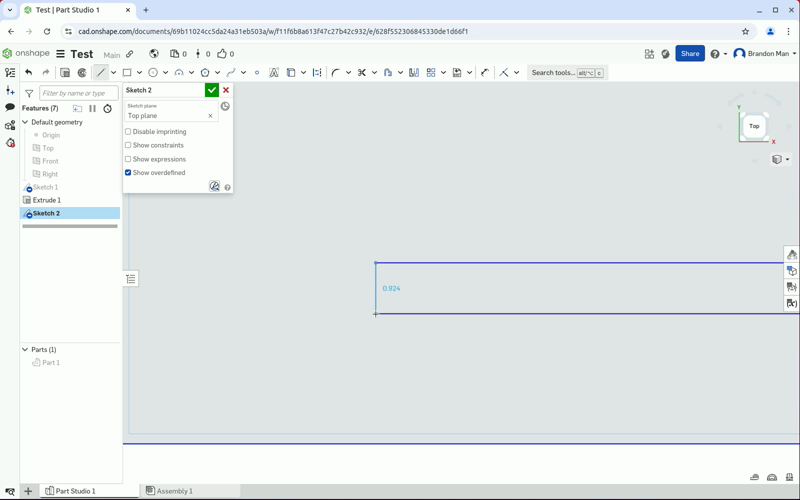
scroll(-6)
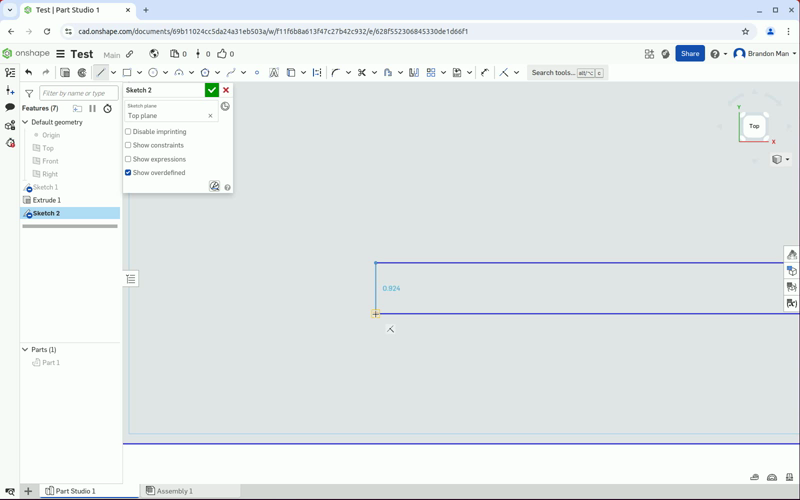
scroll(-6)
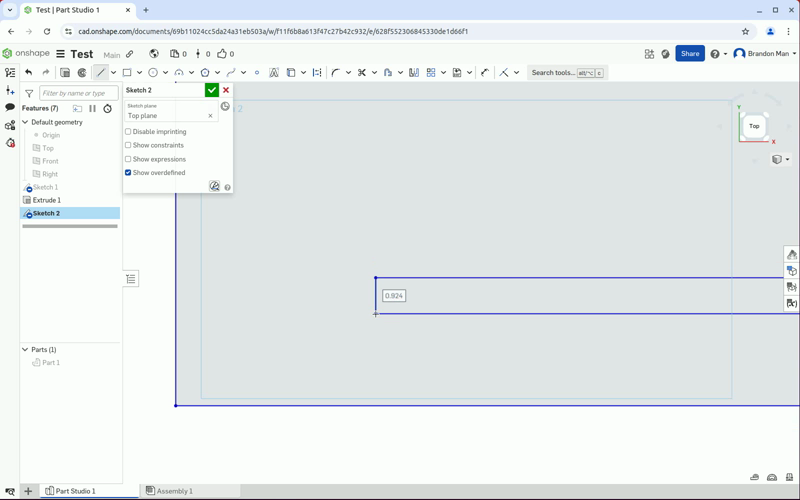
scroll(-6)
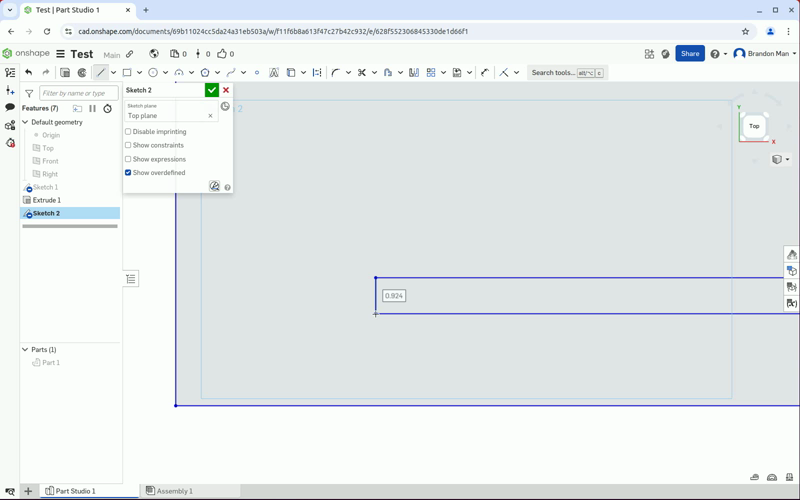
scroll(-6)
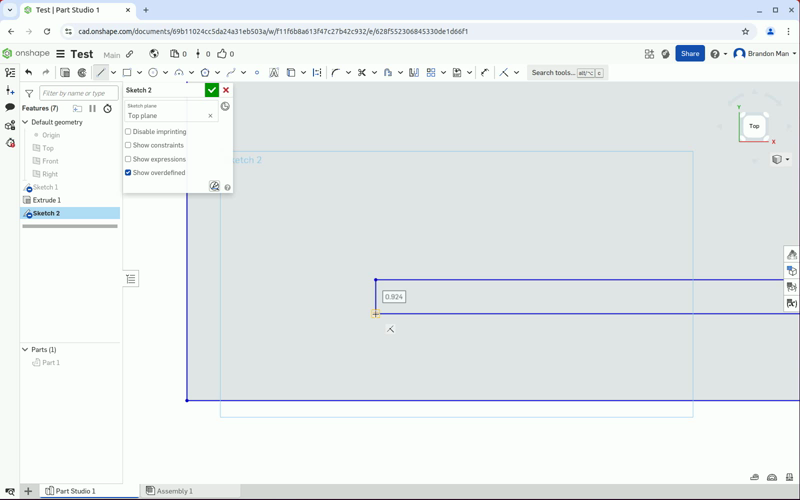
scroll(-6)
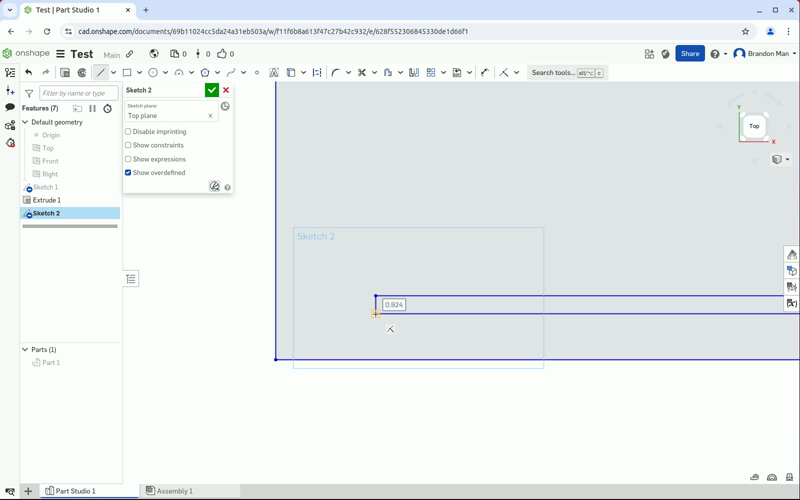
scroll(-6)
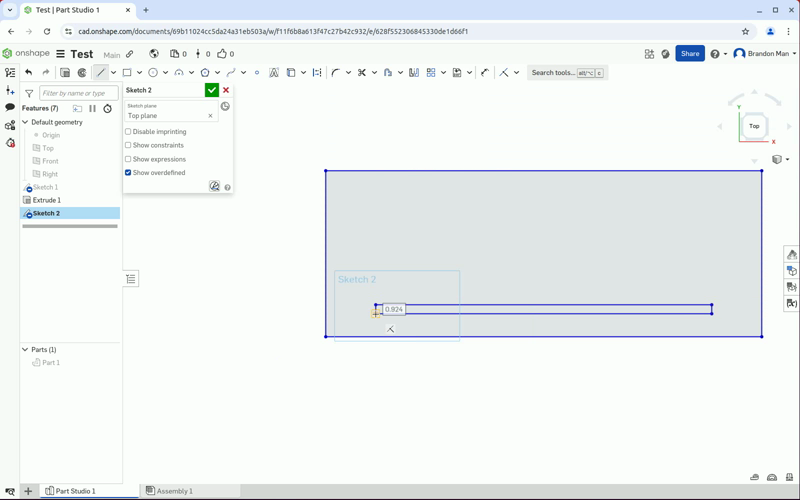
scroll(-6)
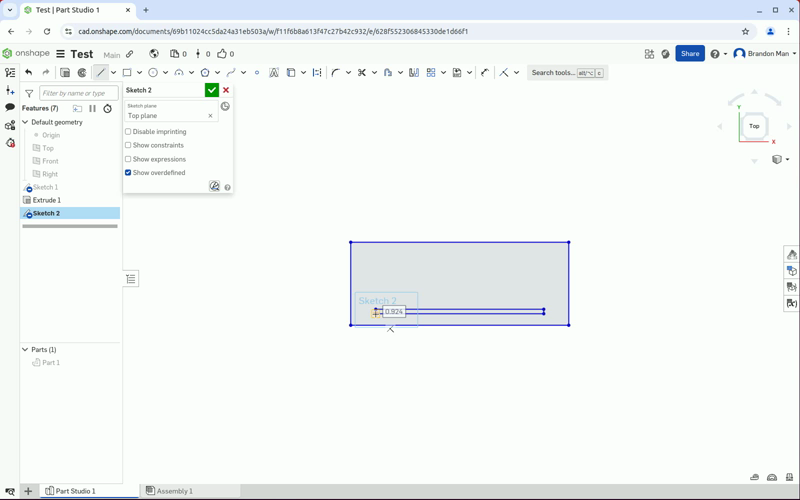
key(esc)
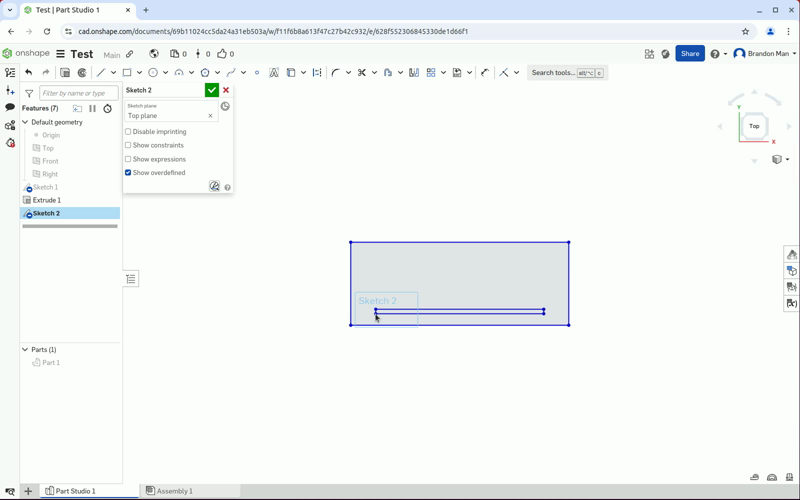
key(l)
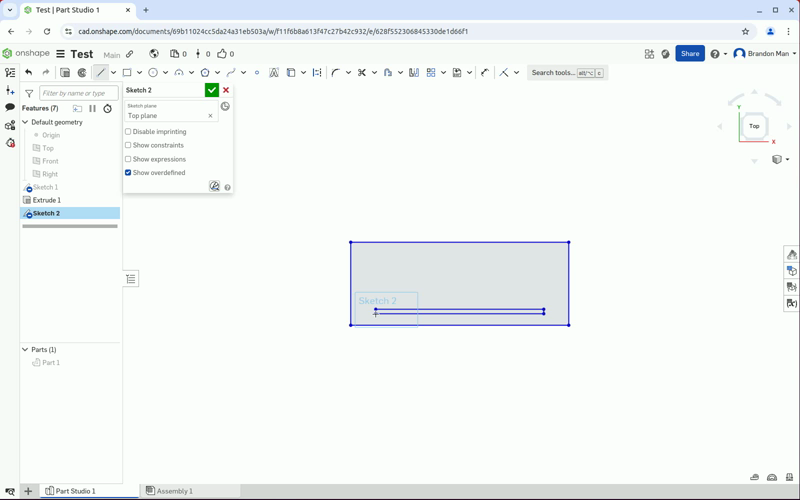
key_down(shift)
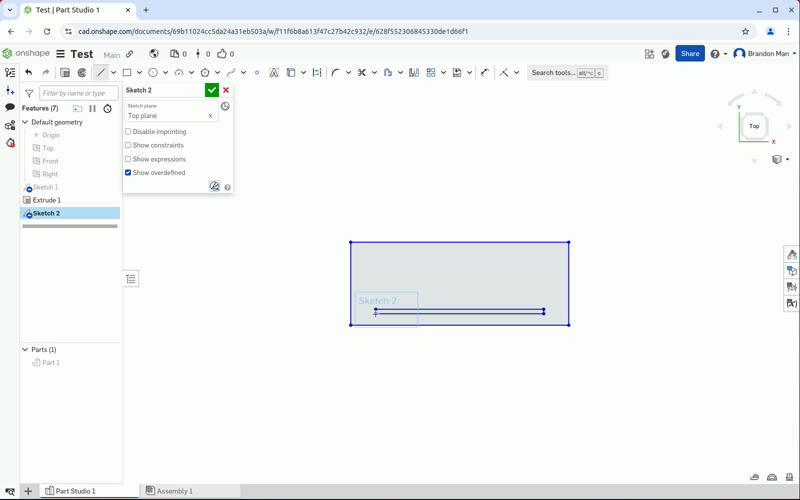
mouse_move(375, 285)
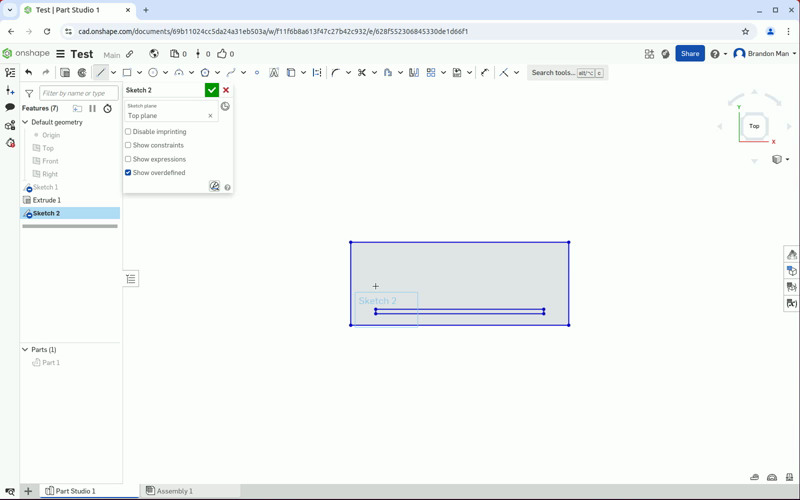
click(375, 285)
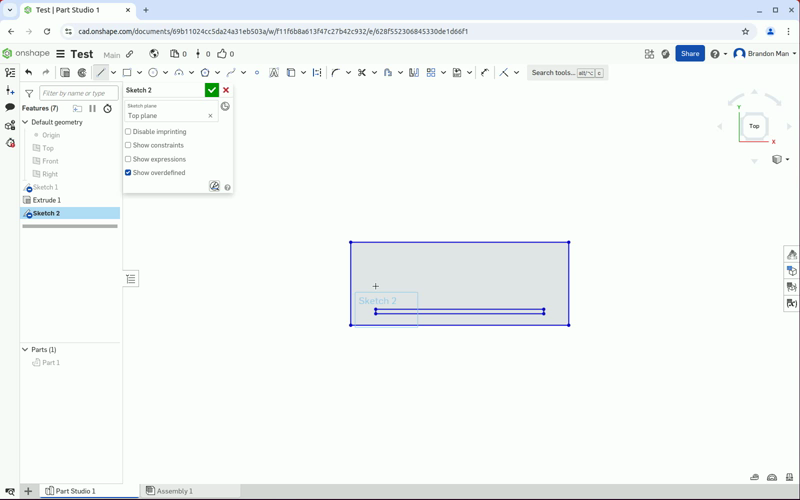
key_up(shift)
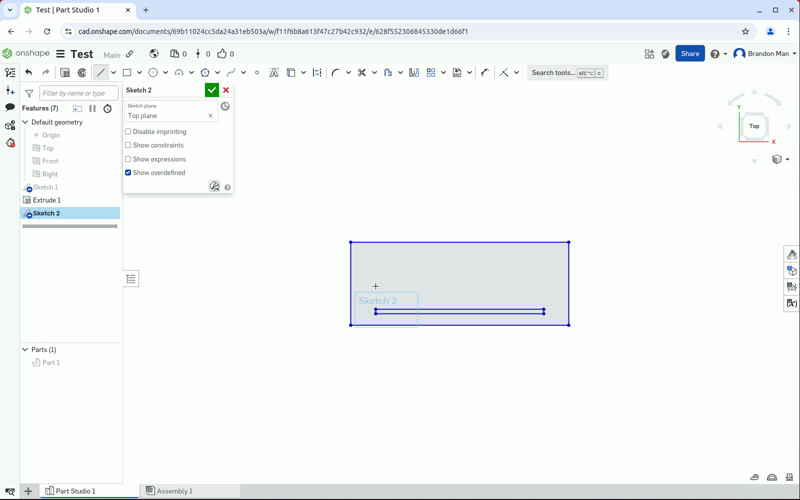
key_down(shift)
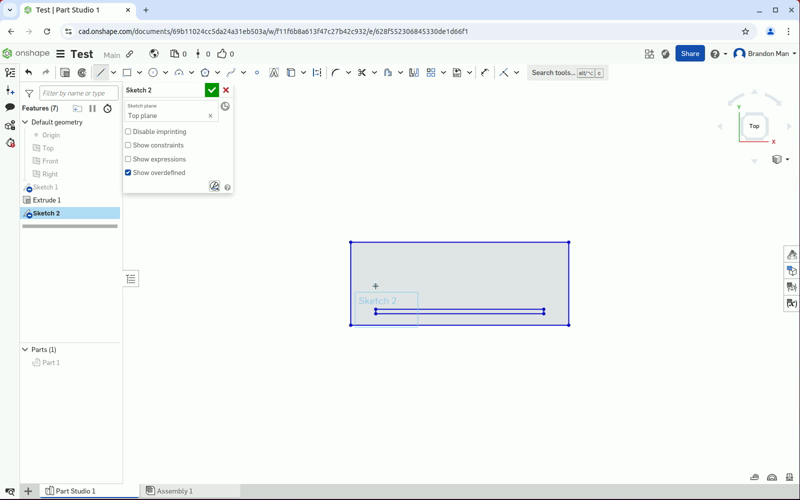
mouse_move(543, 285)
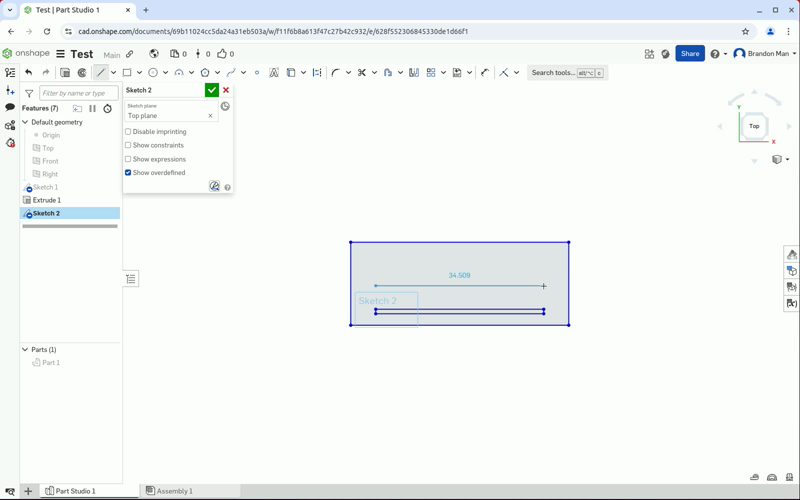
click(543, 285)
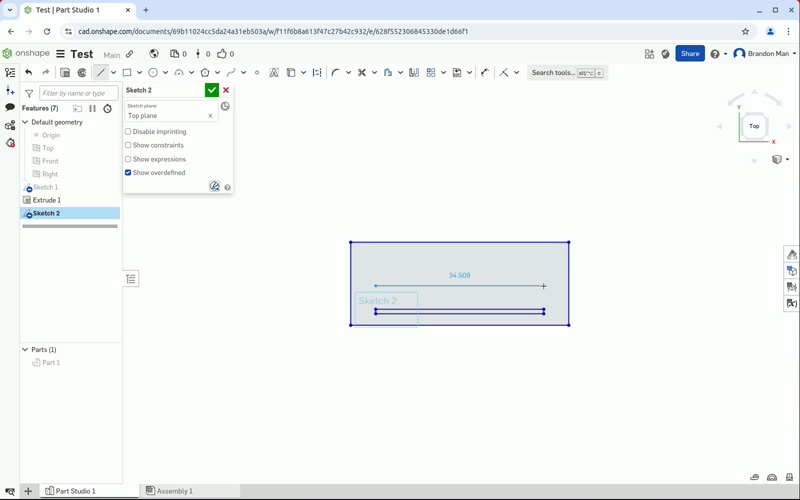
key_up(shift)
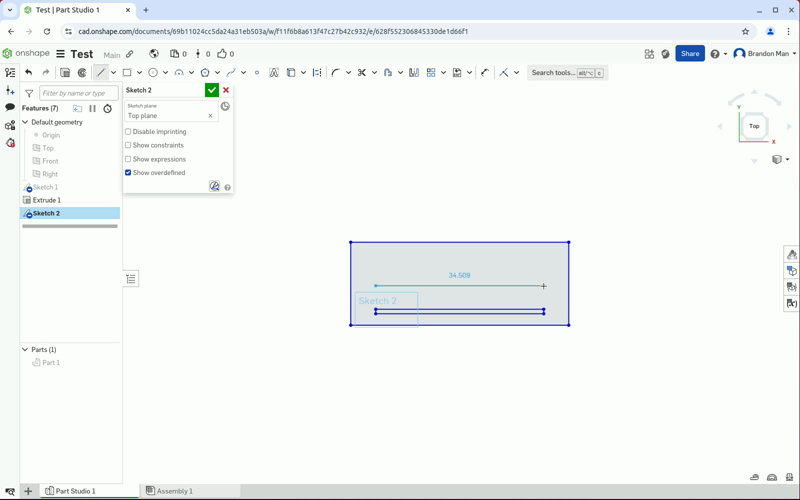
key_down(shift)
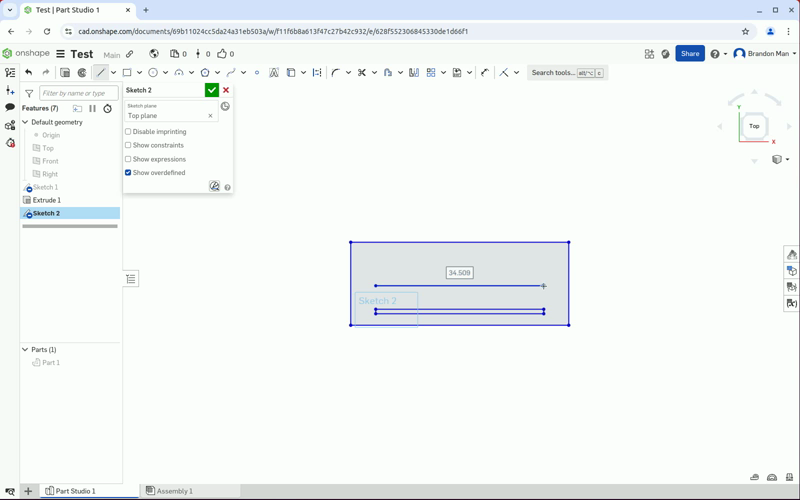
mouse_move(573, 285)
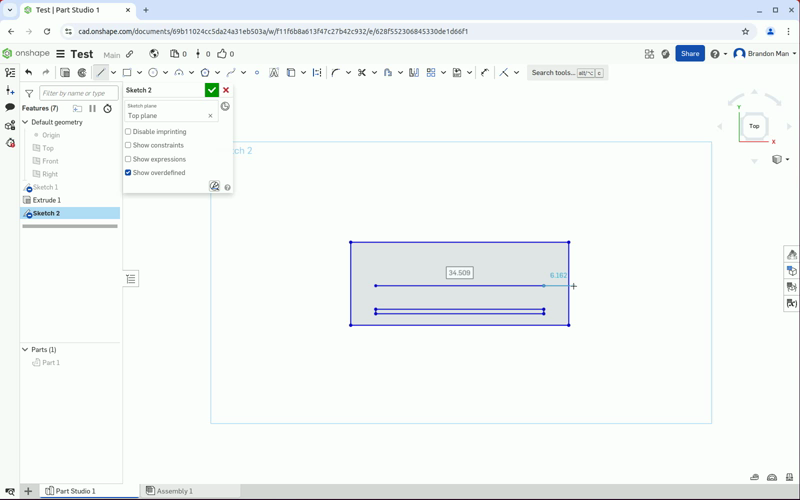
mouse_move(543, 281)
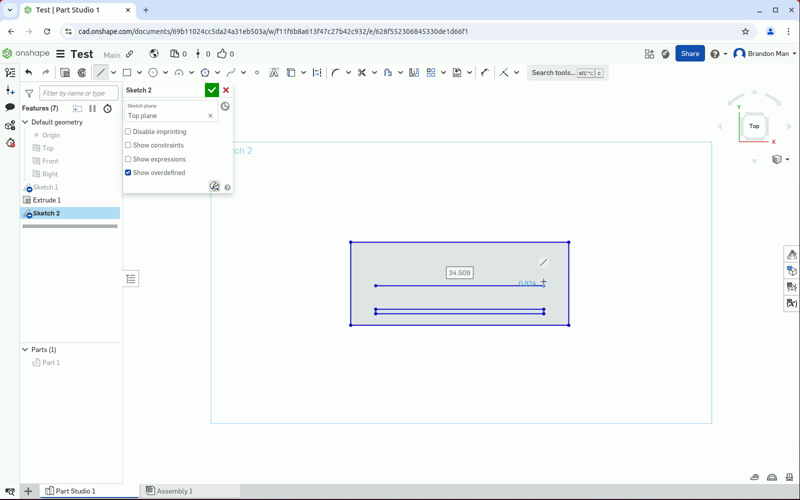
scroll(6)
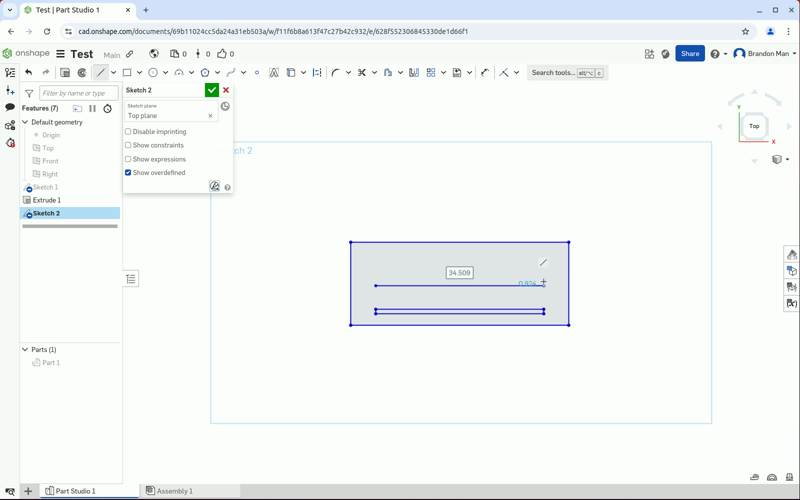
scroll(6)
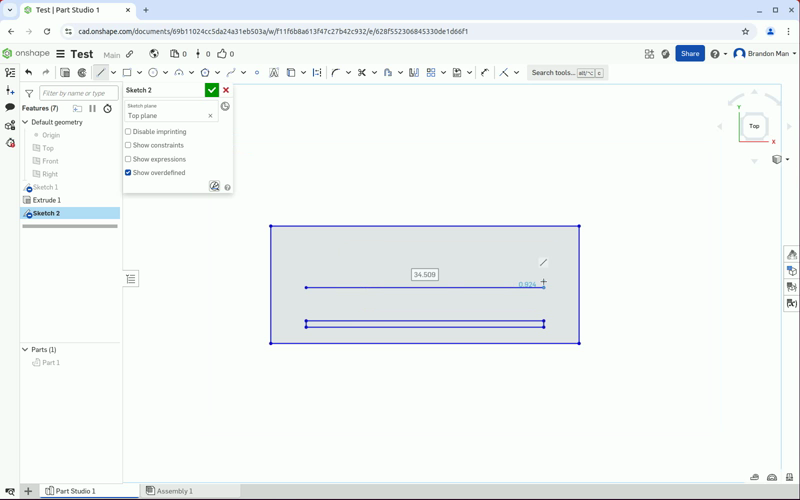
scroll(6)
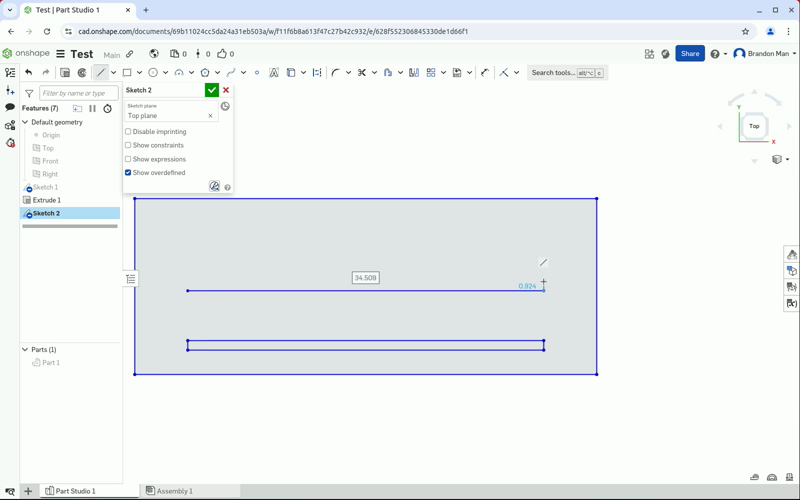
scroll(6)
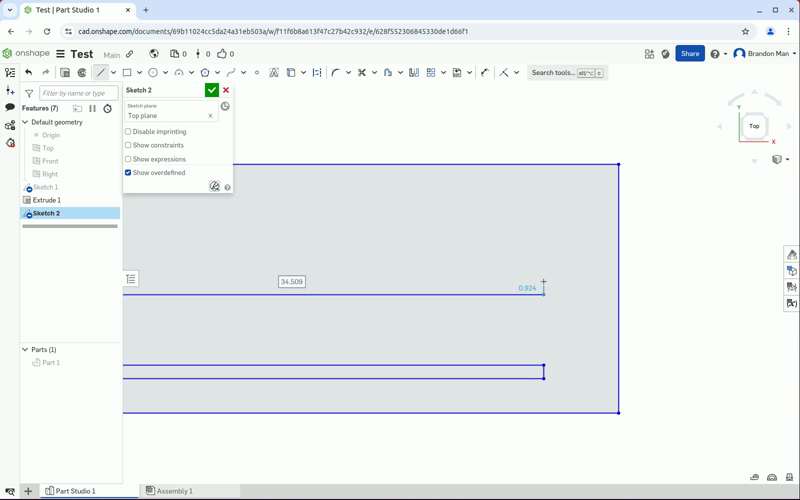
scroll(6)
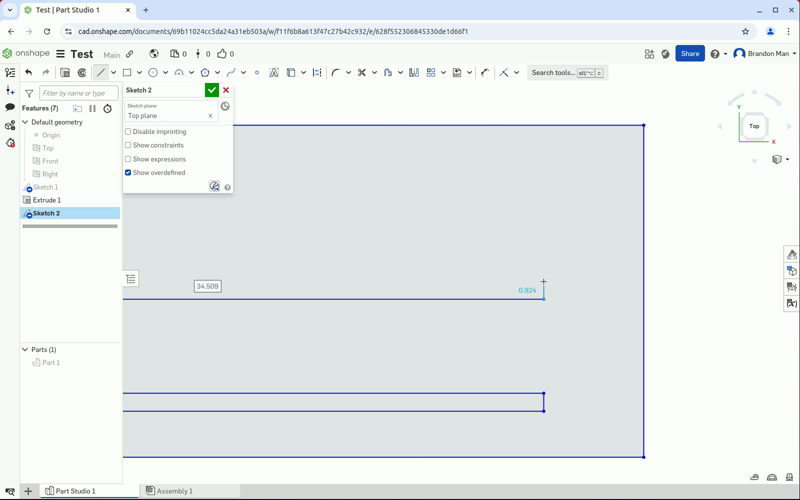
scroll(6)
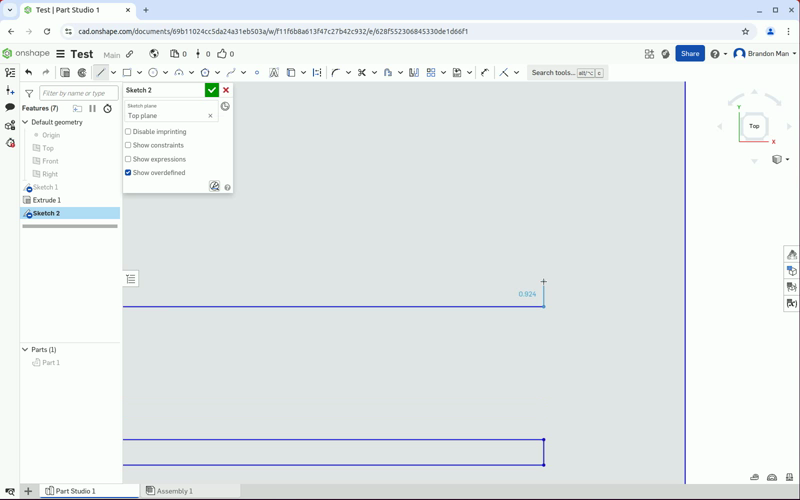
scroll(6)
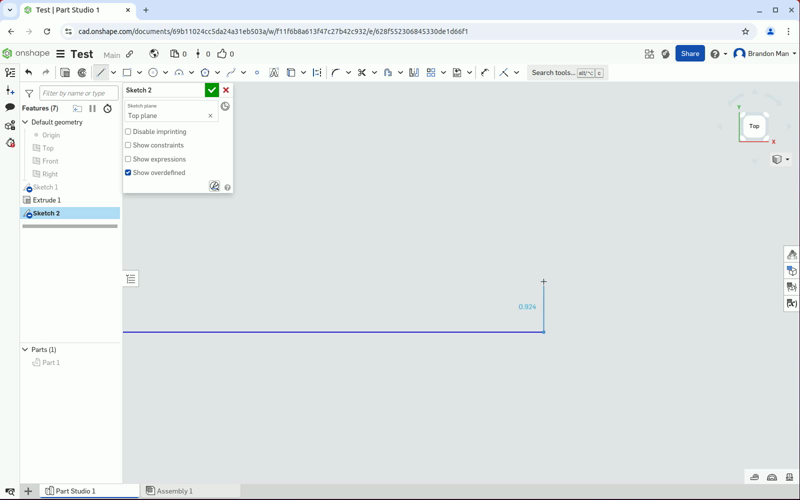
click(543, 281)
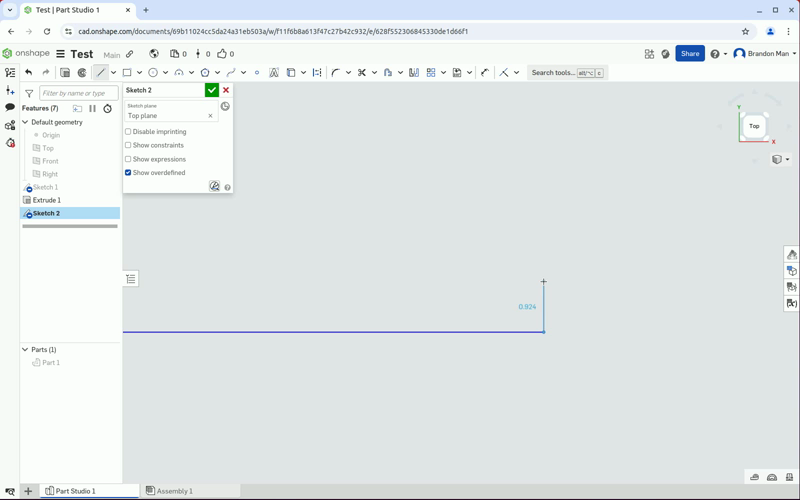
scroll(-6)
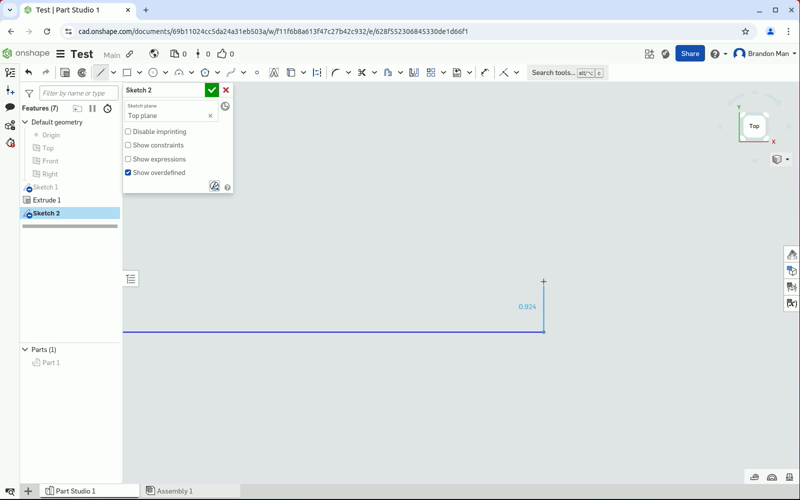
scroll(-6)
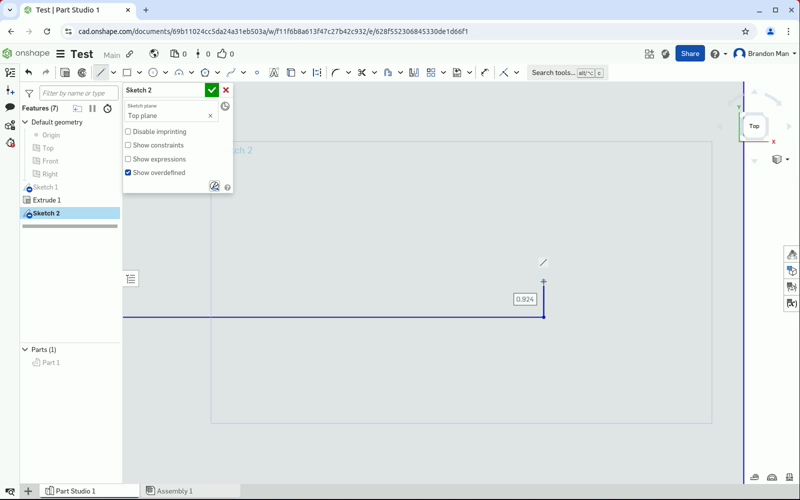
scroll(-6)
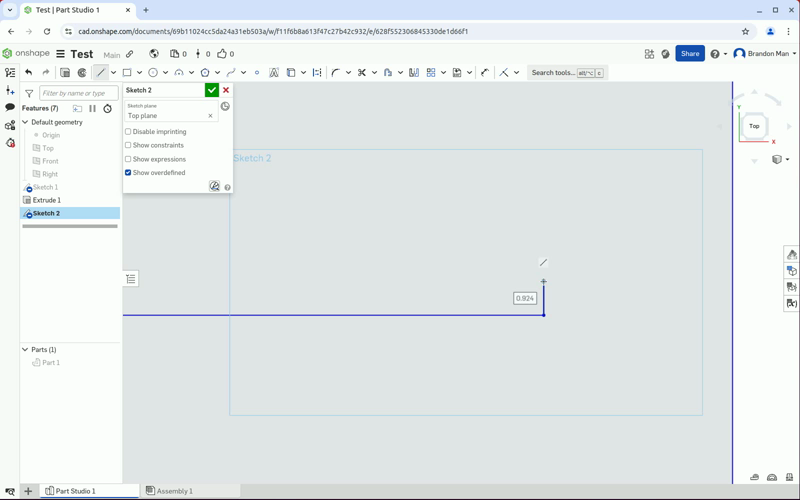
scroll(-6)
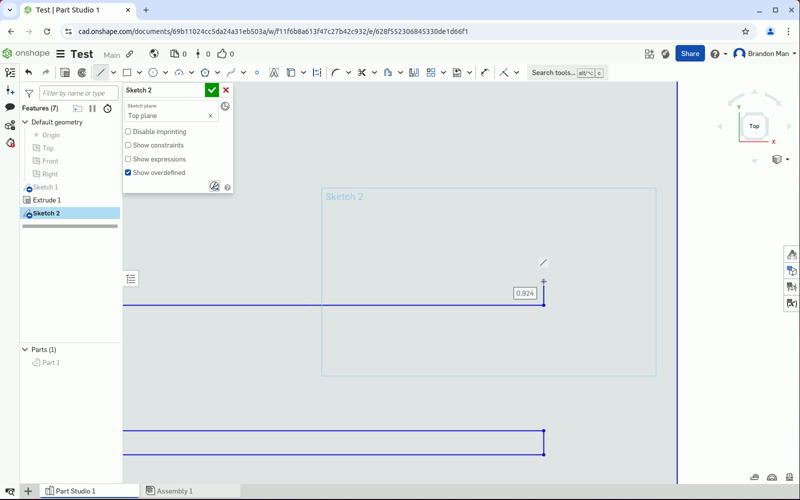
scroll(-6)
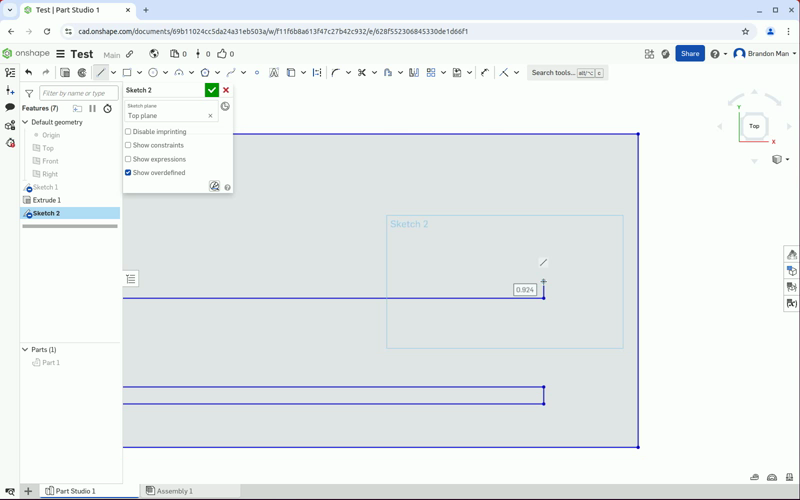
scroll(-6)
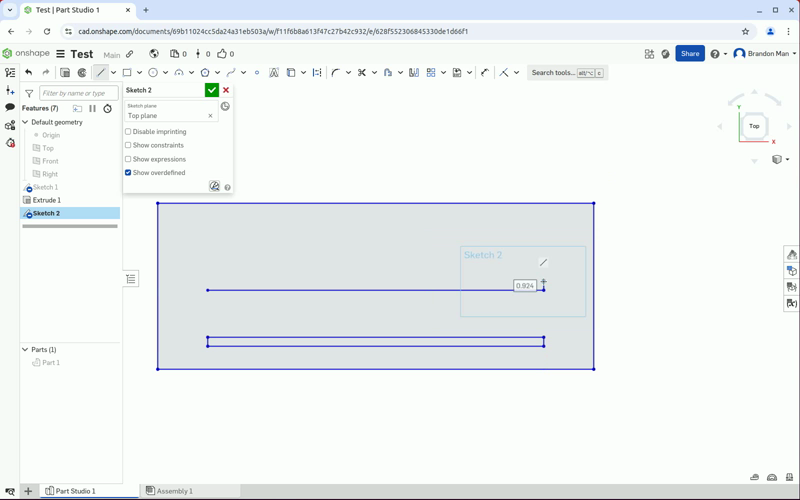
scroll(-6)
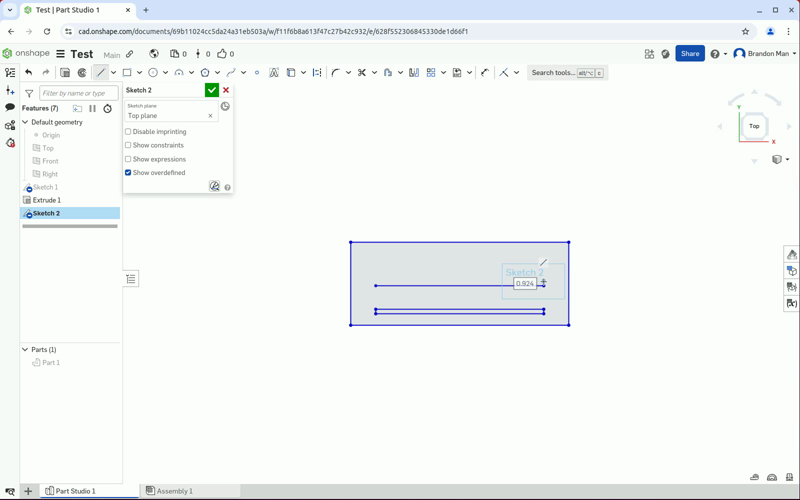
key_up(shift)
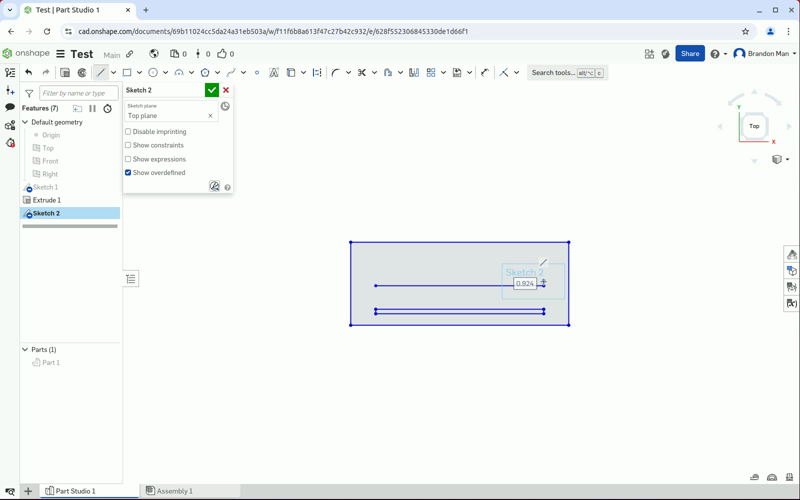
key_down(shift)
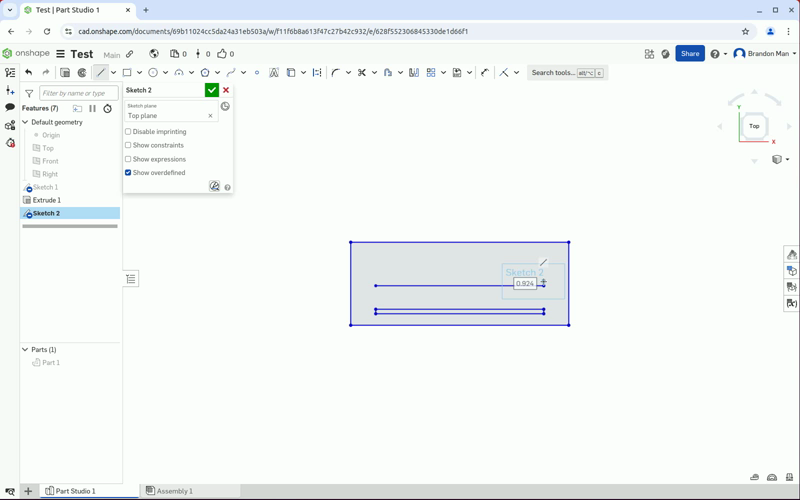
mouse_move(375, 281)
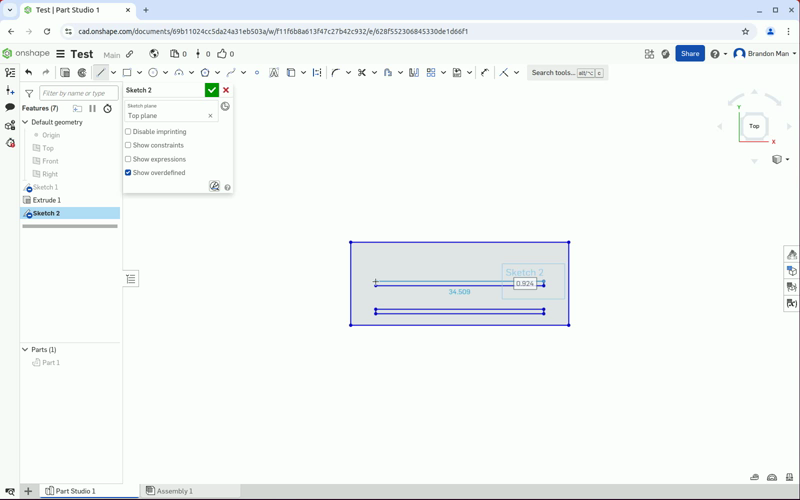
click(375, 281)
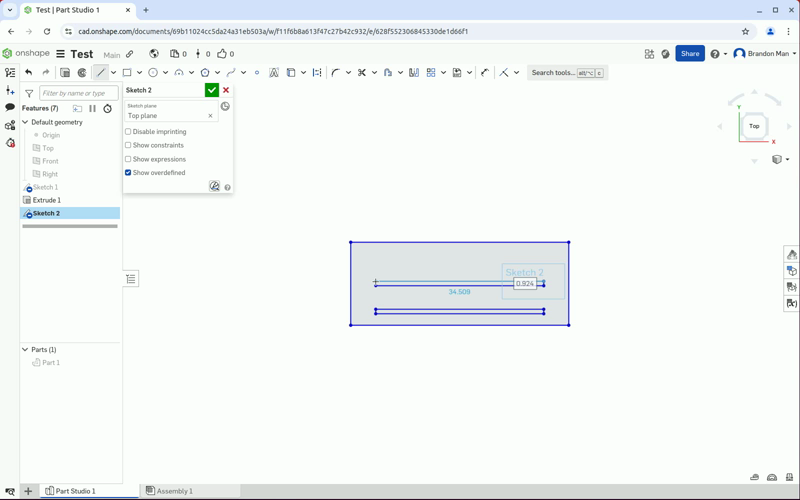
key_up(shift)
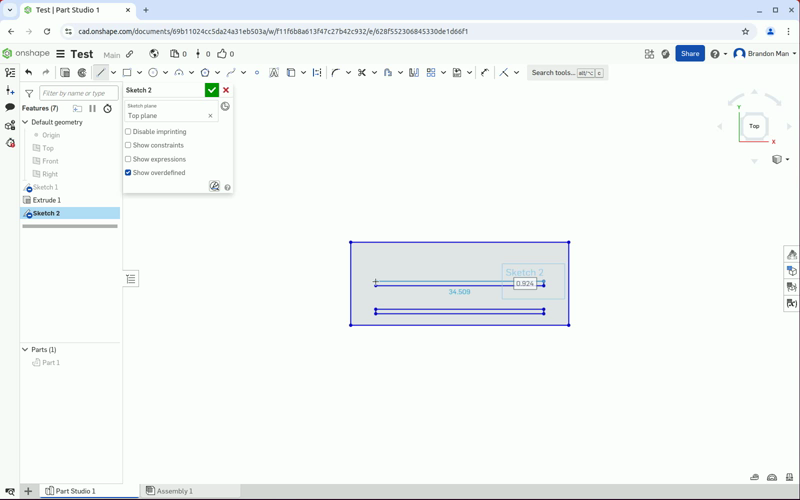
mouse_move(405, 281)
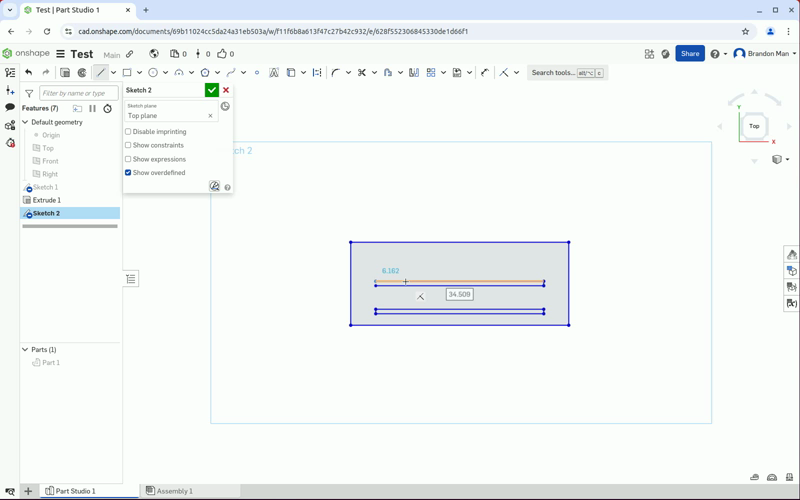
key_down(shift)
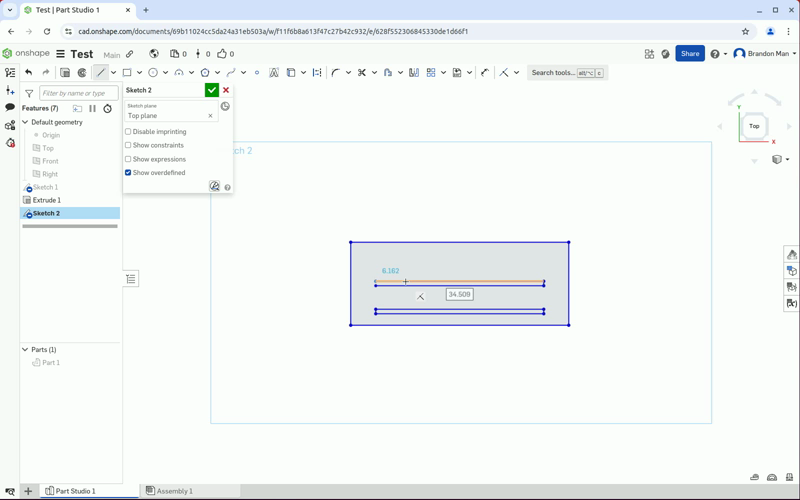
mouse_move(375, 285)
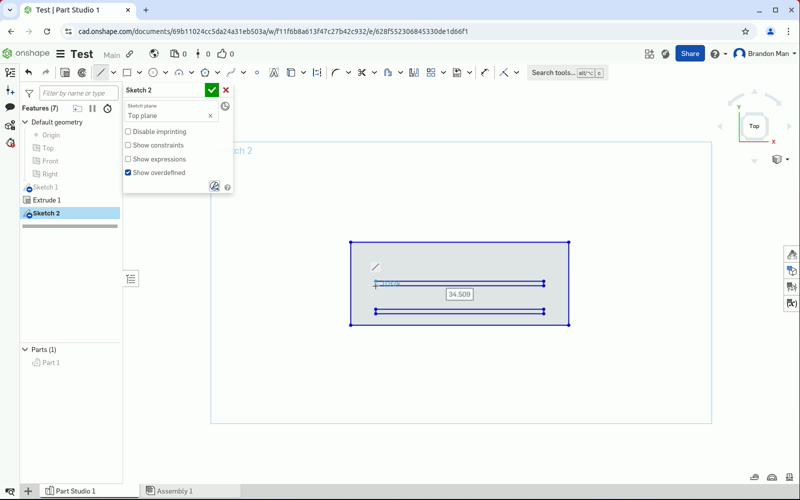
scroll(6)
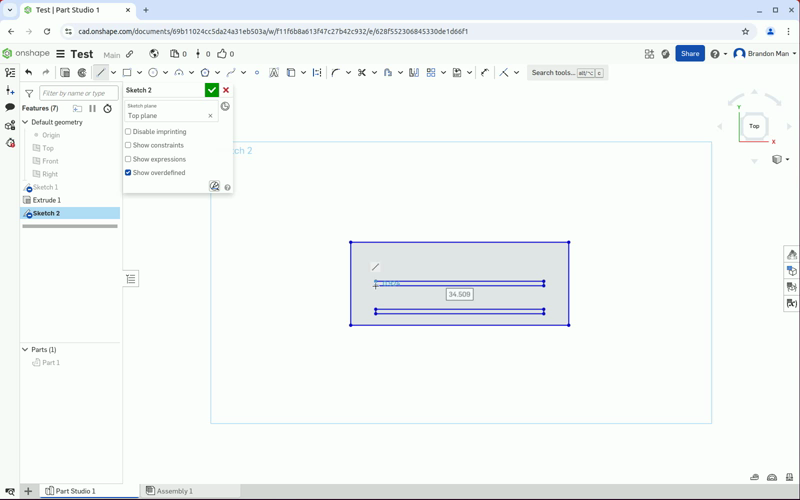
scroll(6)
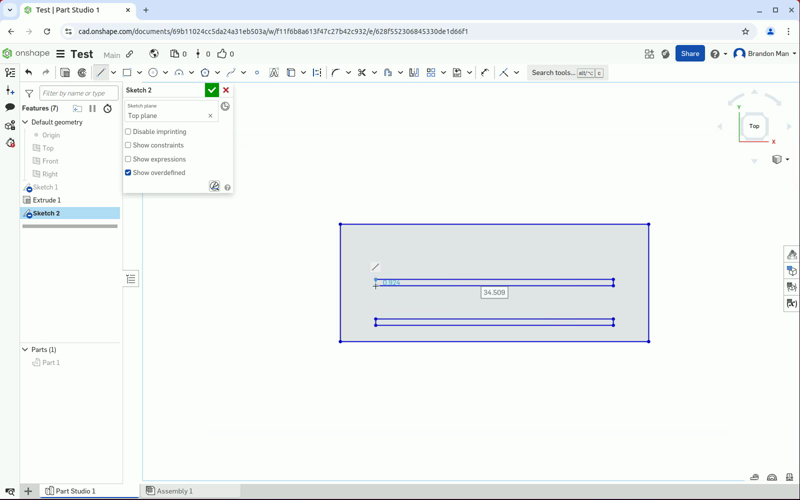
scroll(6)
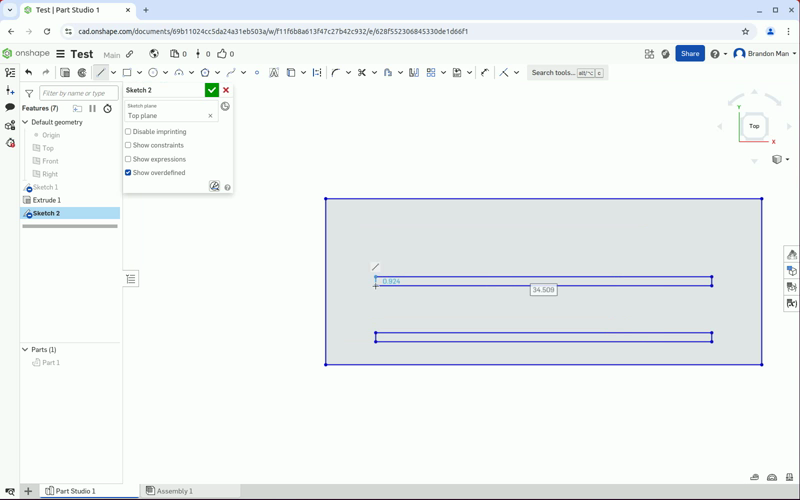
scroll(6)
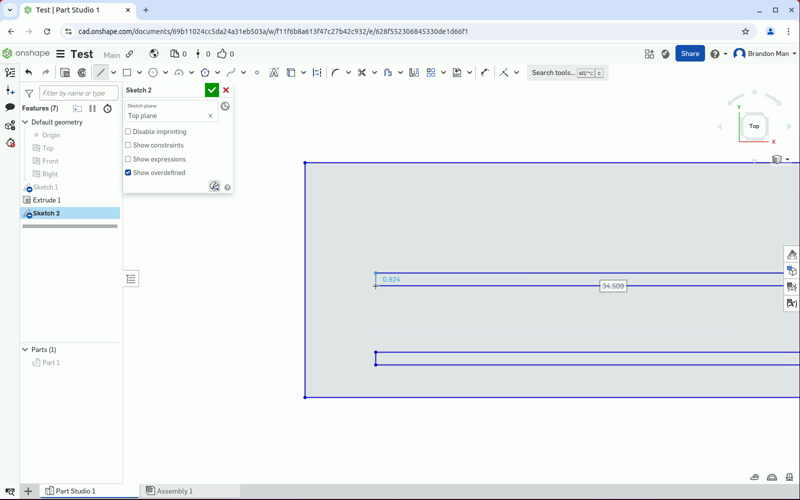
scroll(6)
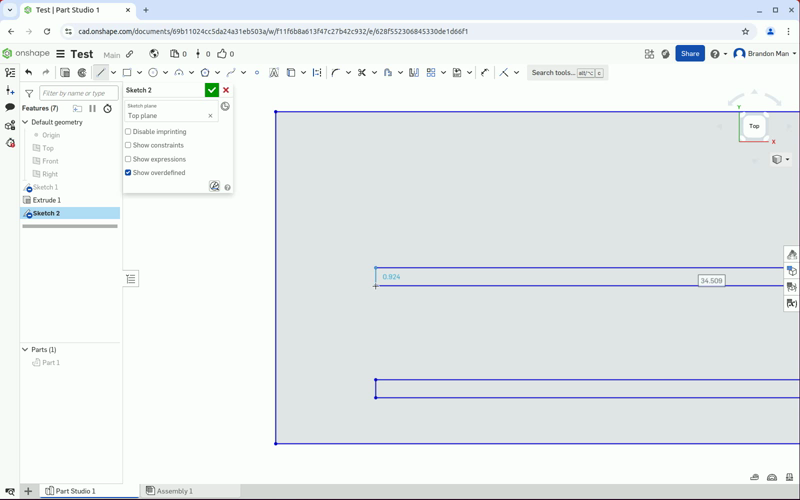
scroll(6)
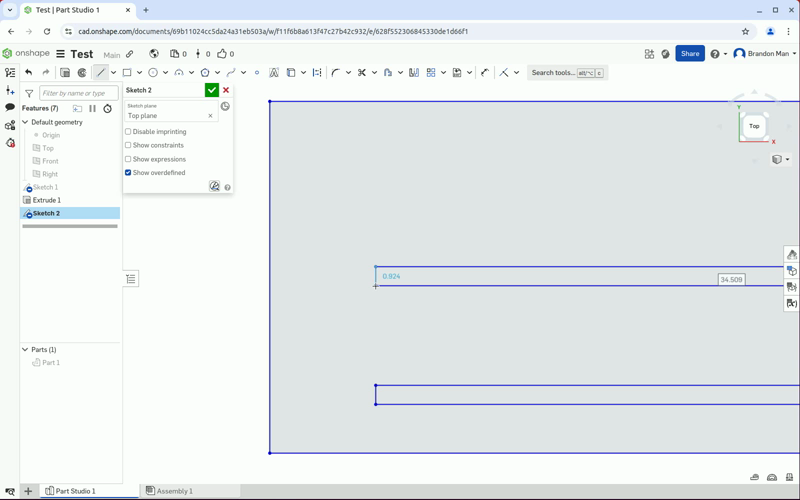
scroll(6)
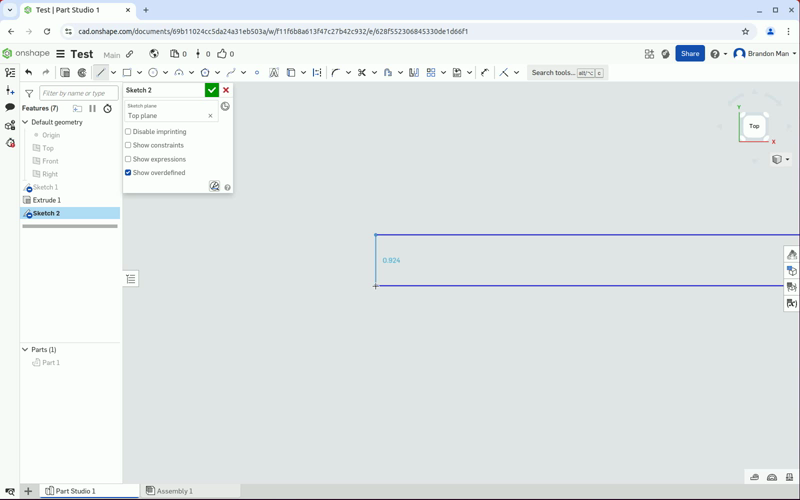
key_up(shift)
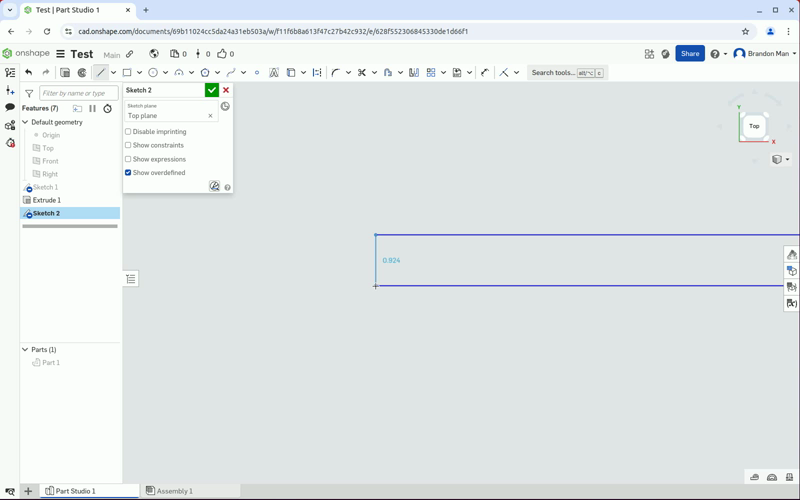
click(375, 285)
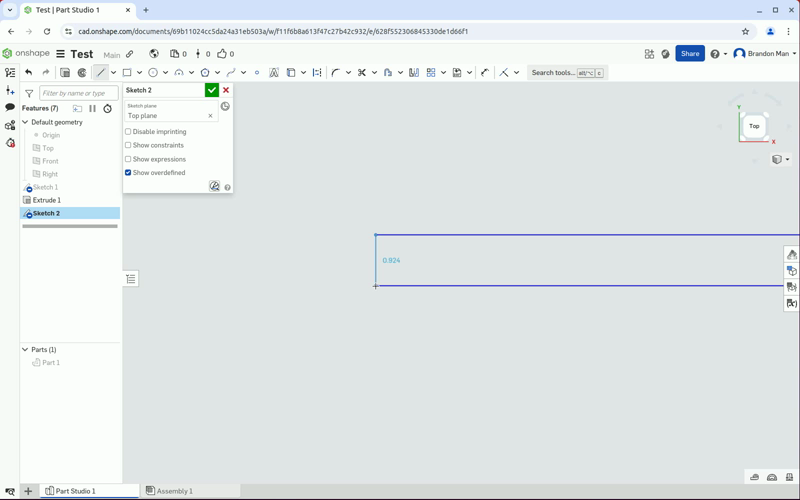
scroll(-6)
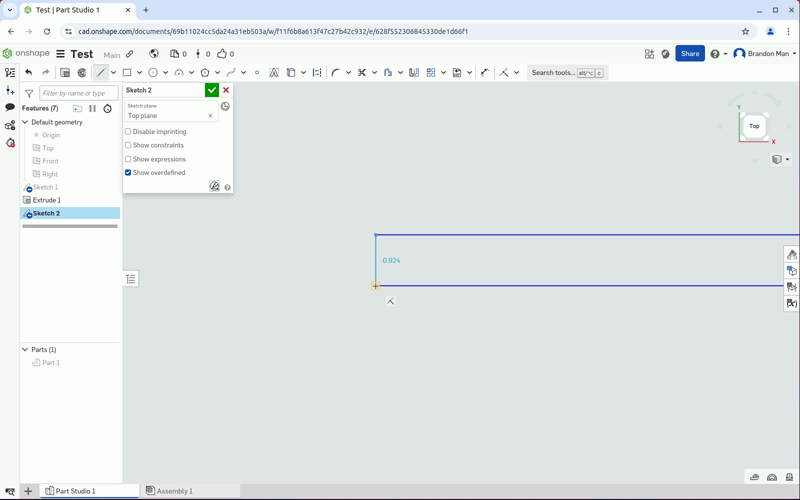
scroll(-6)
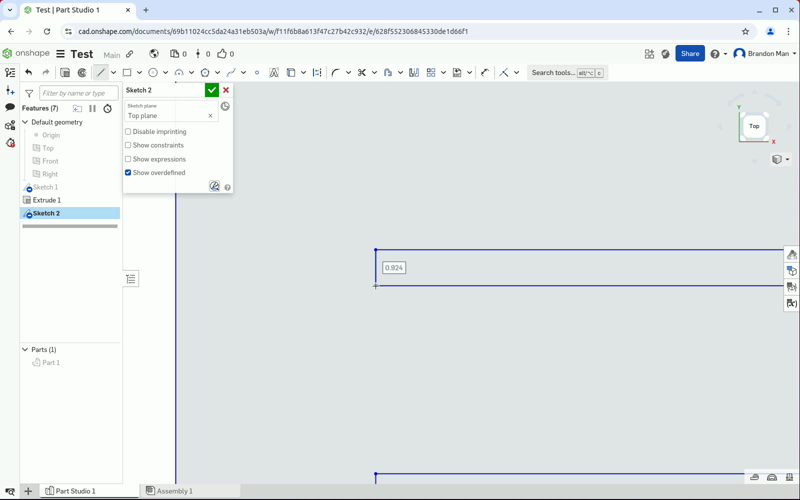
scroll(-6)
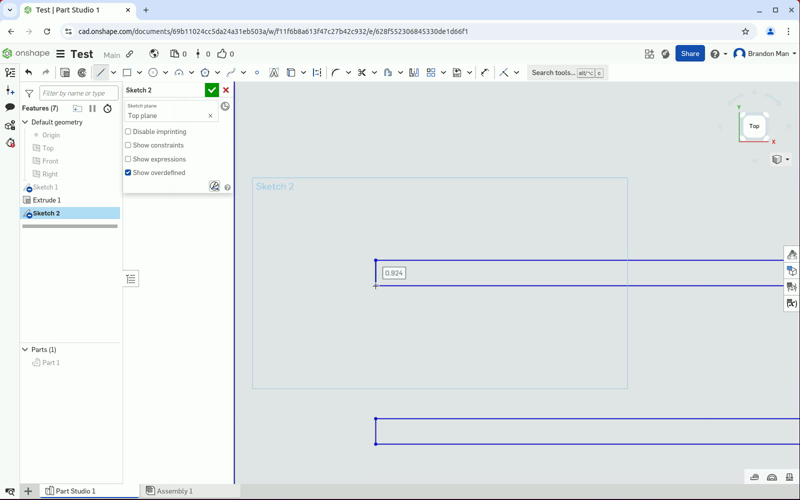
scroll(-6)
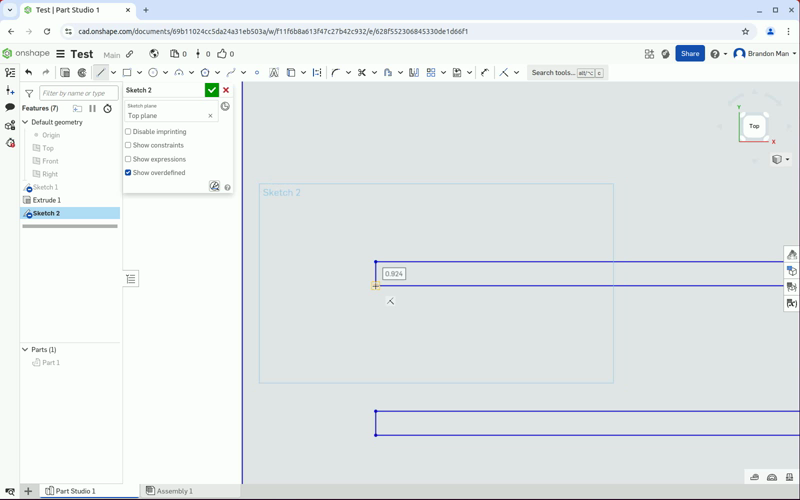
scroll(-6)
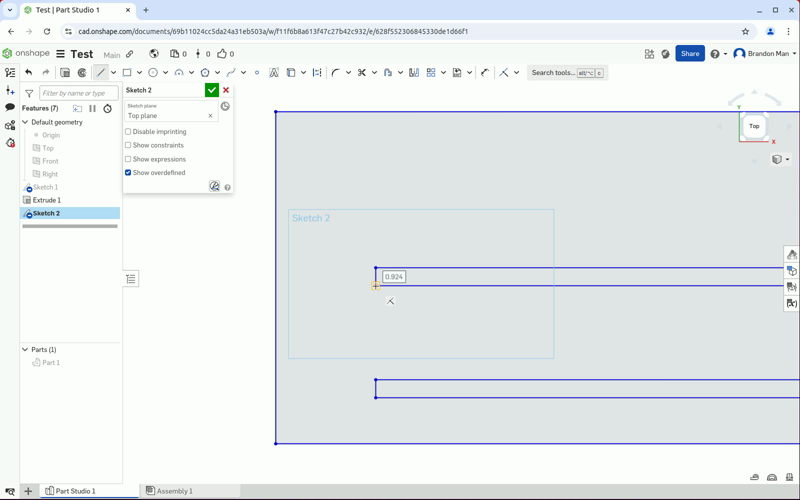
scroll(-6)
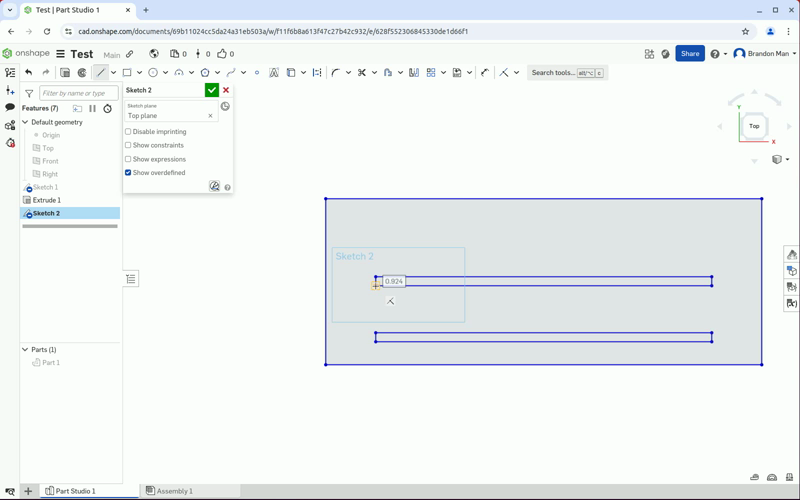
scroll(-6)
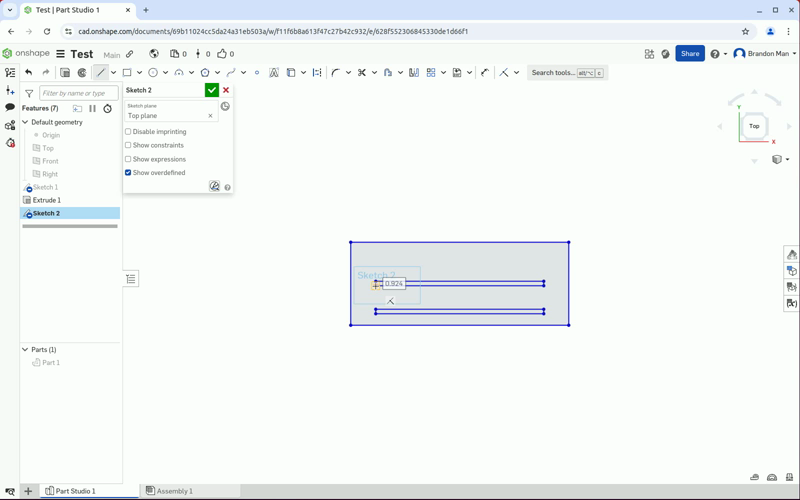
key(esc)
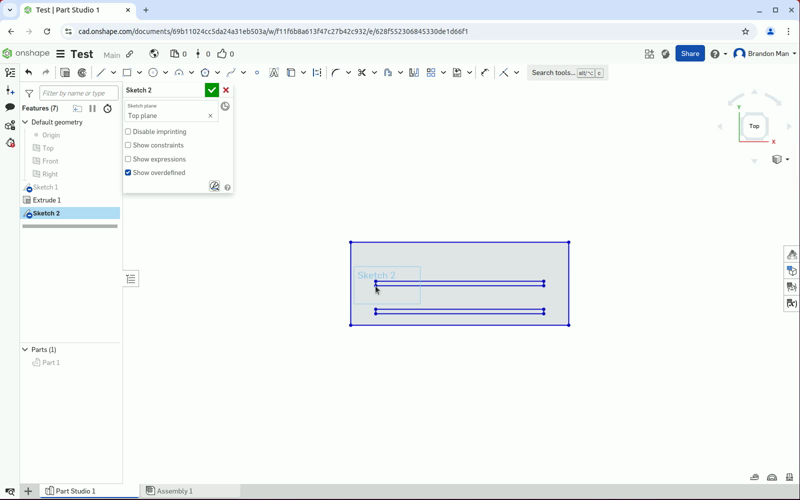
key(l)
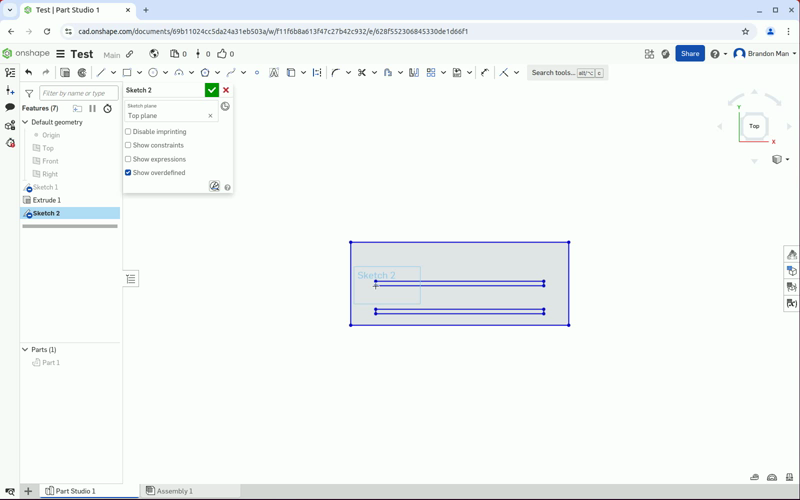
key_down(shift)
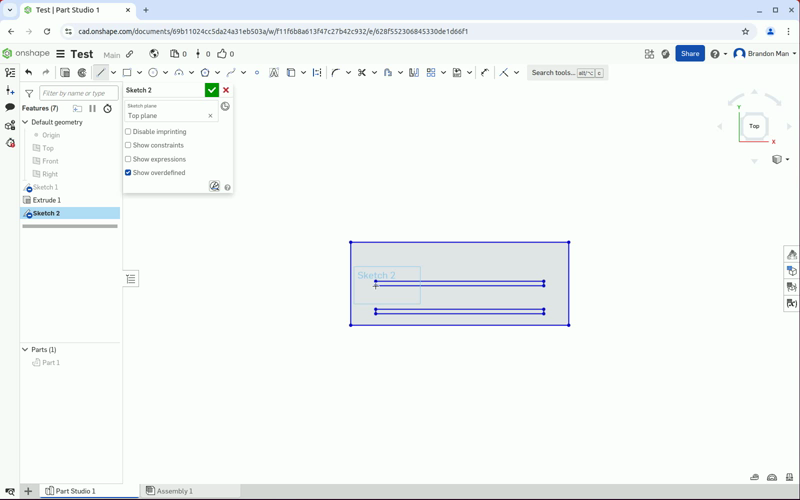
mouse_move(375, 258)
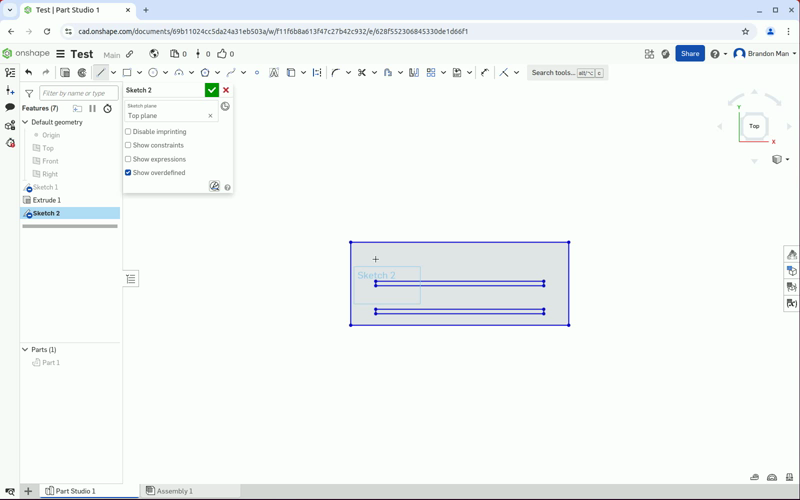
click(375, 258)
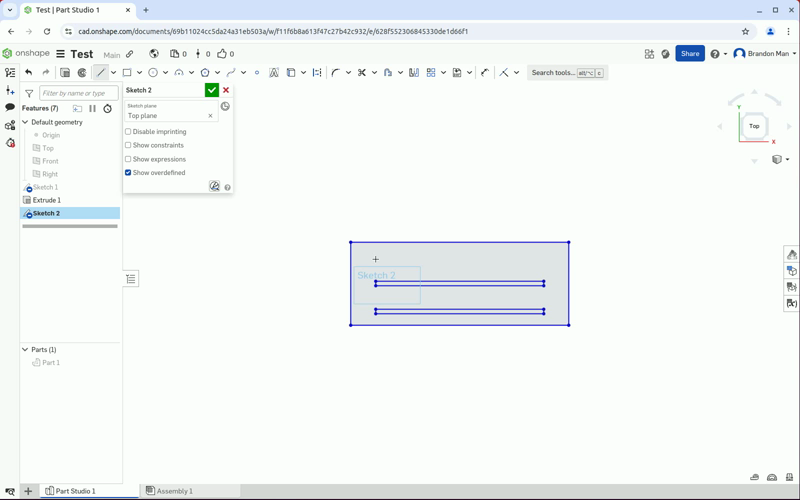
key_up(shift)
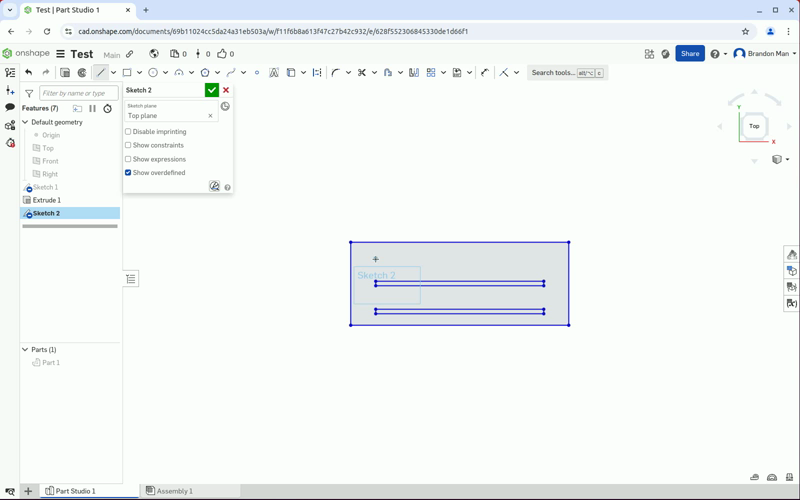
key_down(shift)
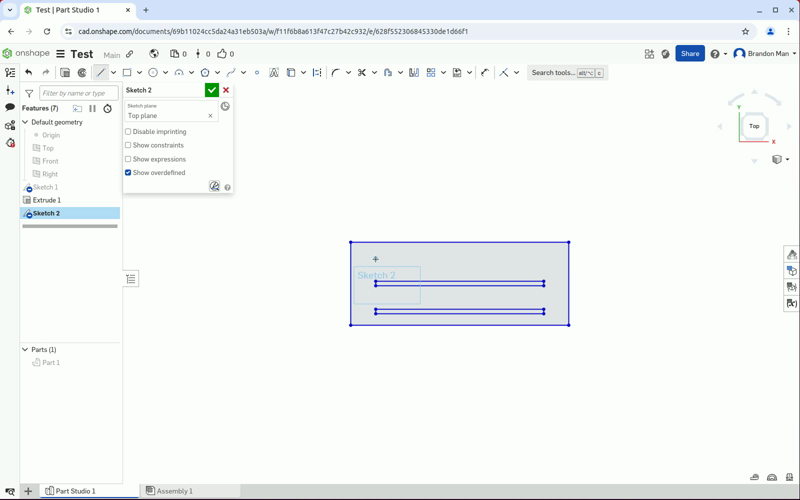
mouse_move(543, 258)
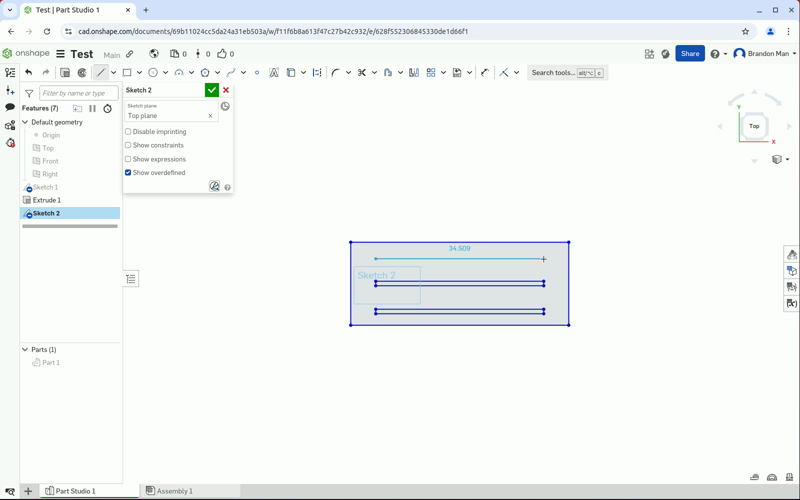
click(543, 258)
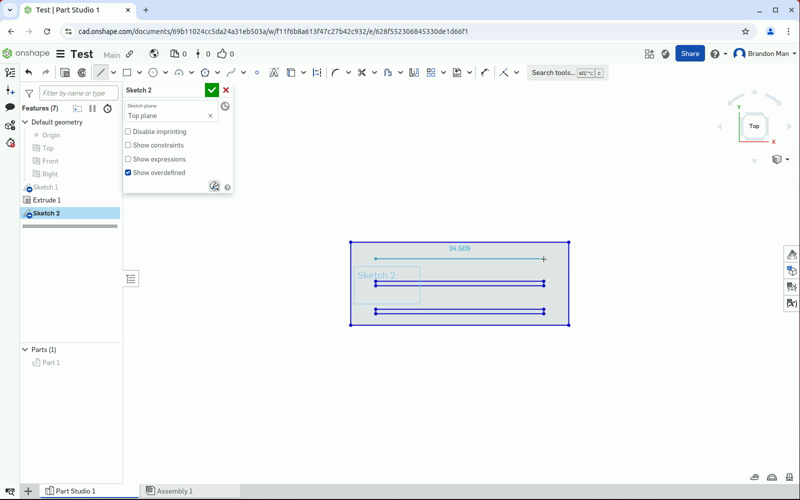
key_up(shift)
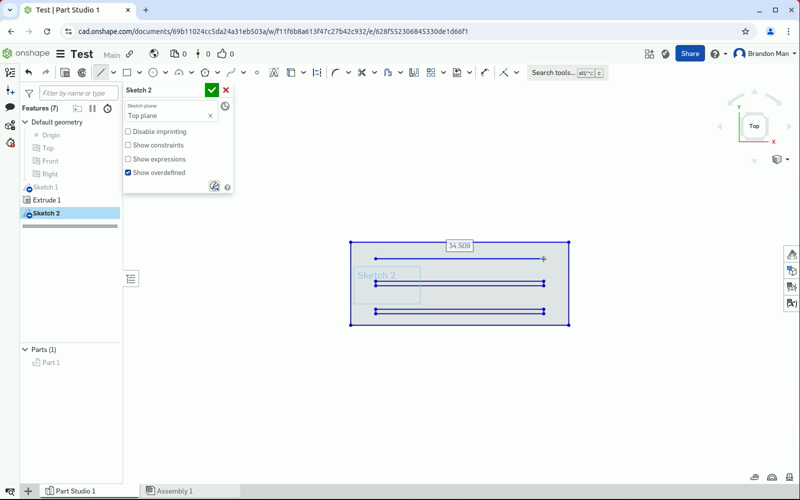
key_down(shift)
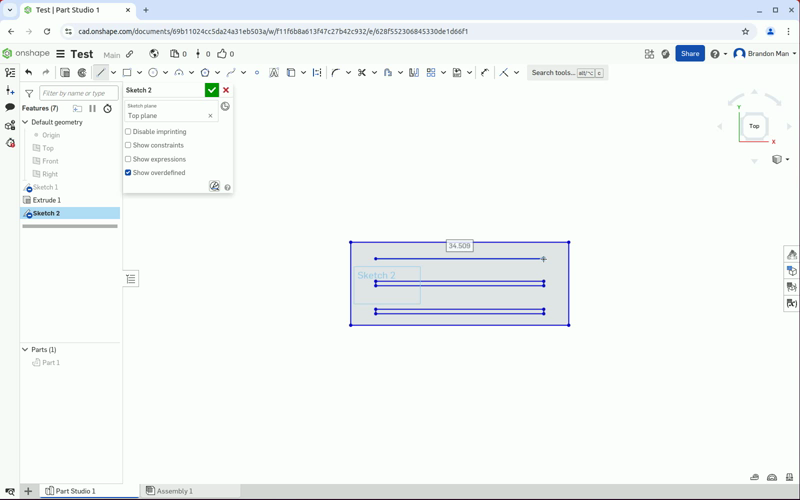
mouse_move(573, 258)
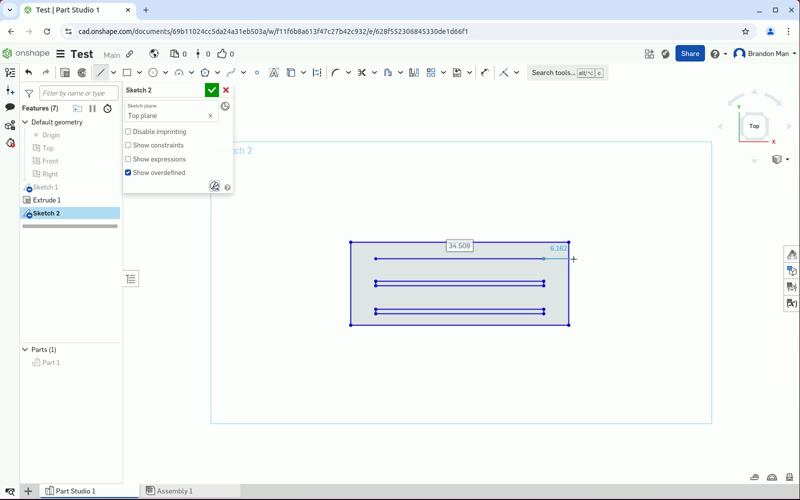
mouse_move(543, 253)
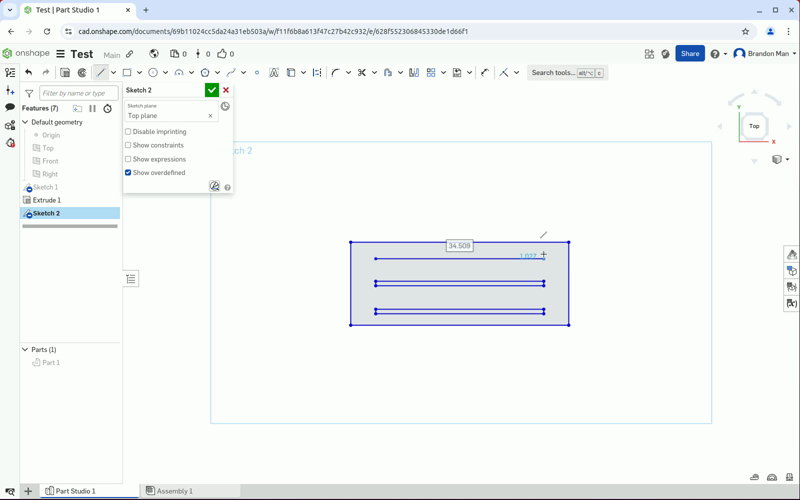
scroll(6)
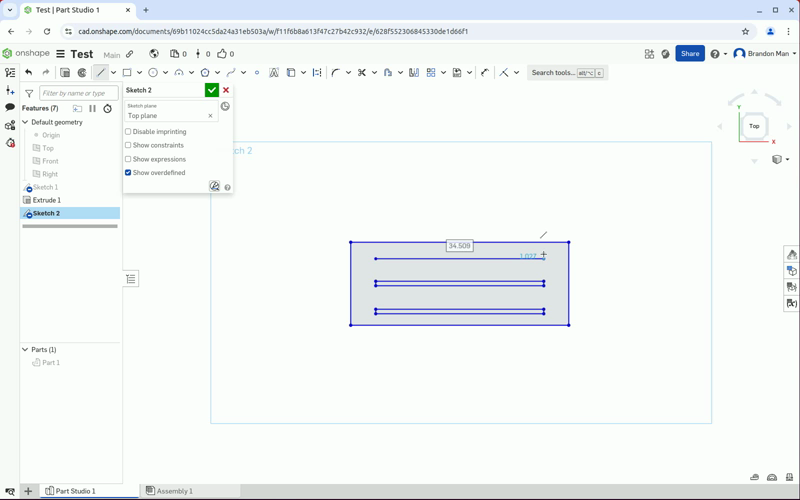
scroll(6)
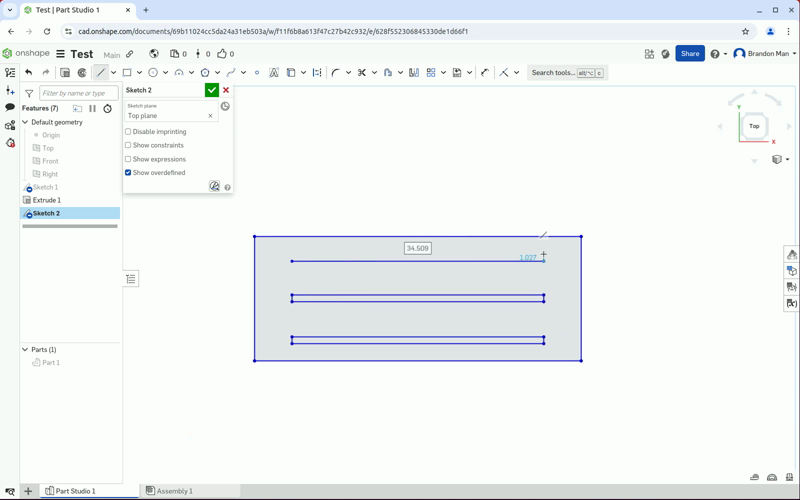
scroll(6)
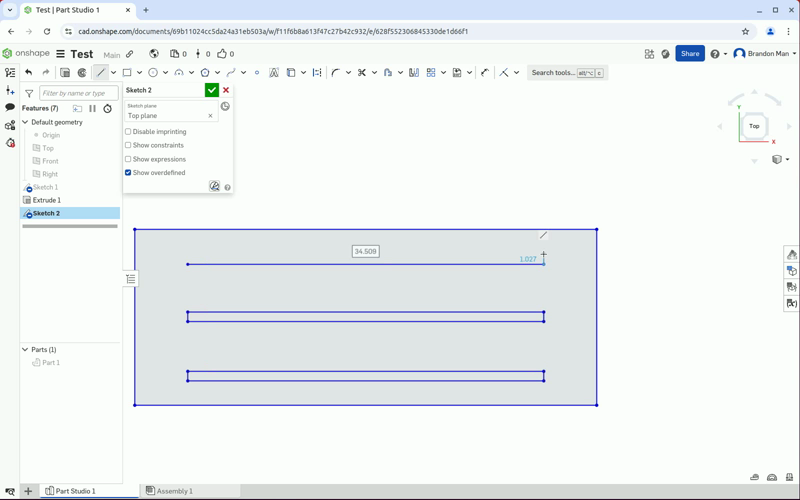
scroll(6)
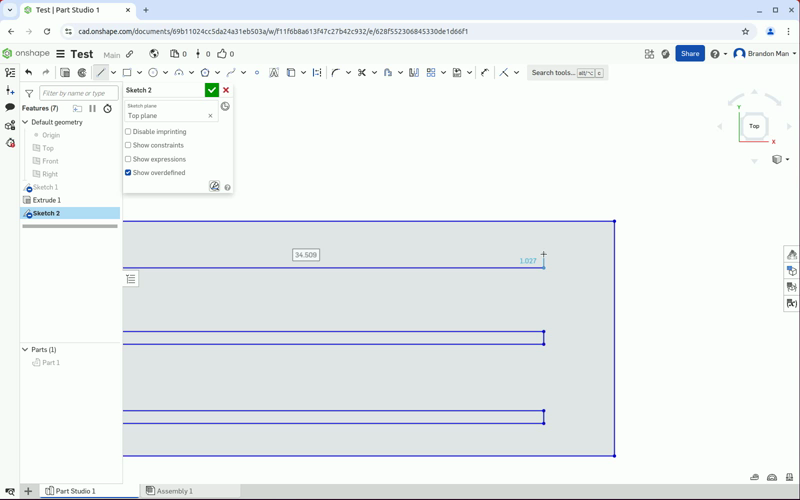
scroll(6)
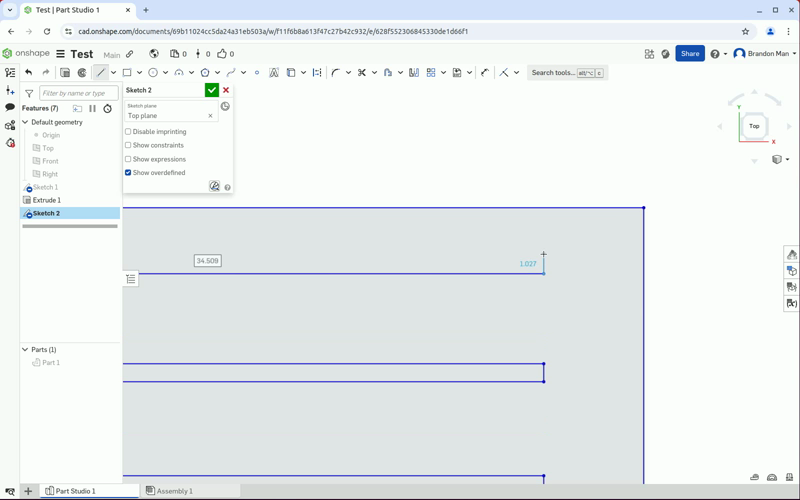
scroll(6)
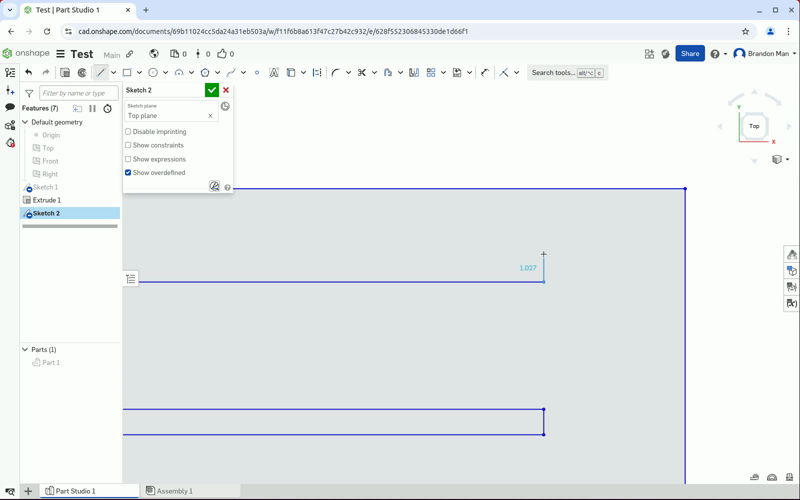
scroll(6)
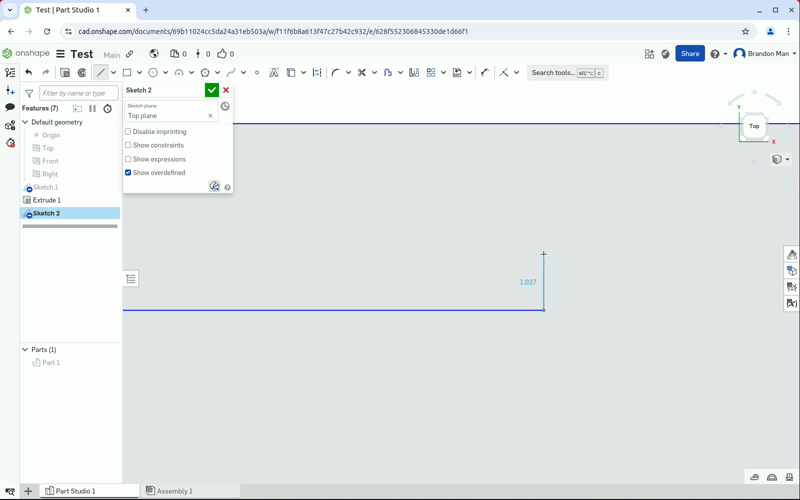
click(543, 253)
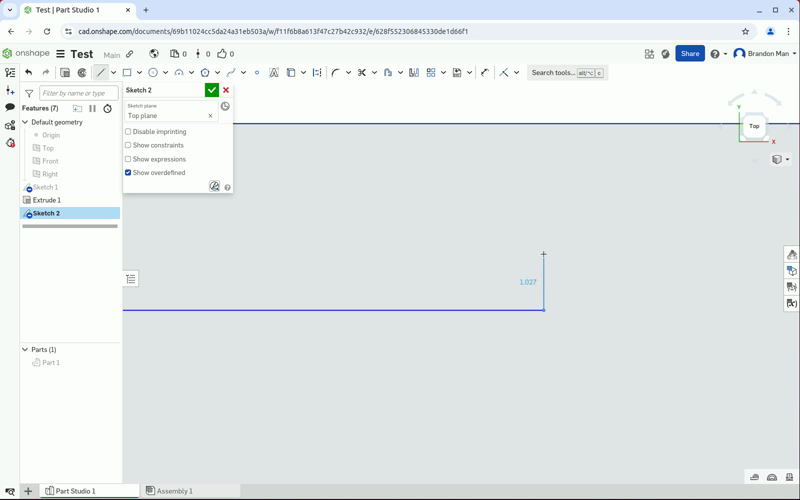
scroll(-6)
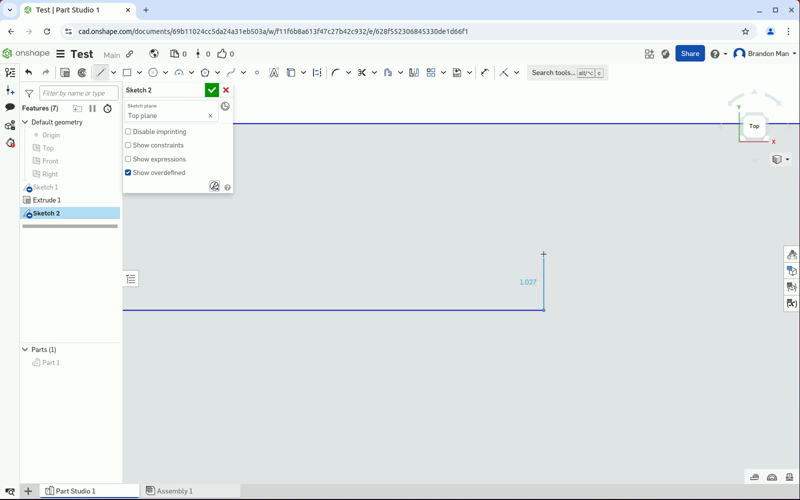
scroll(-6)
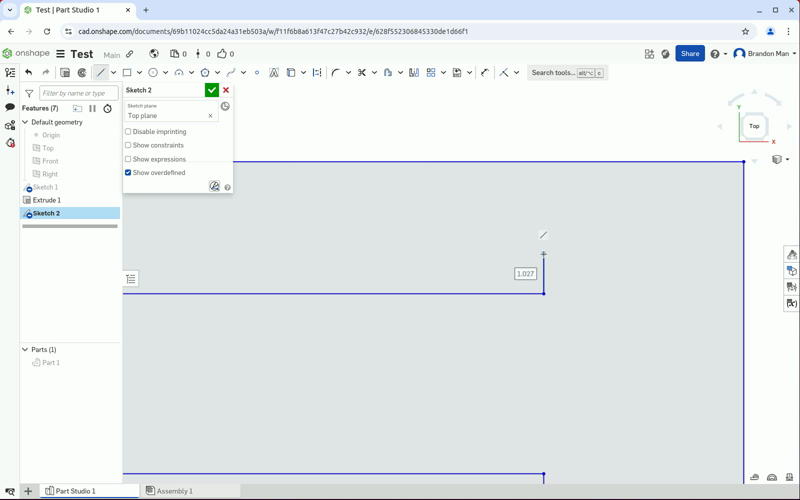
scroll(-6)
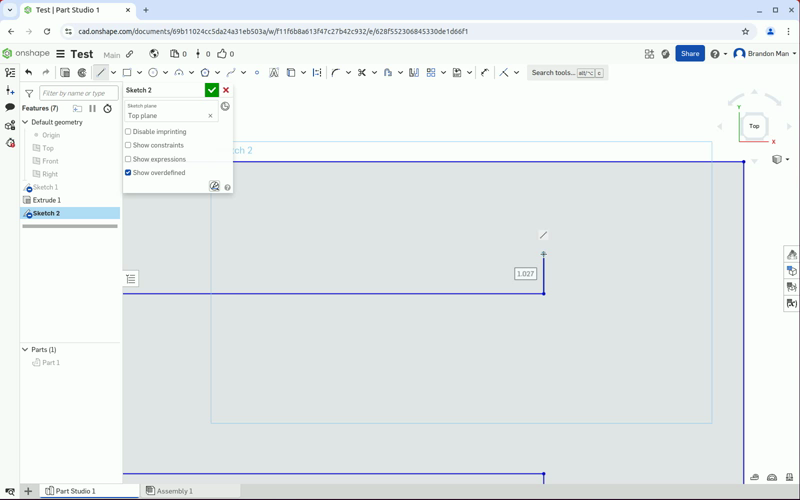
scroll(-6)
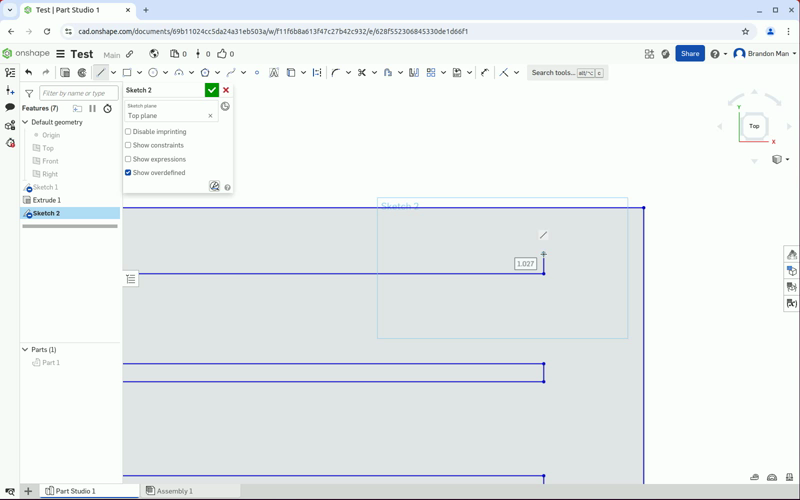
scroll(-6)
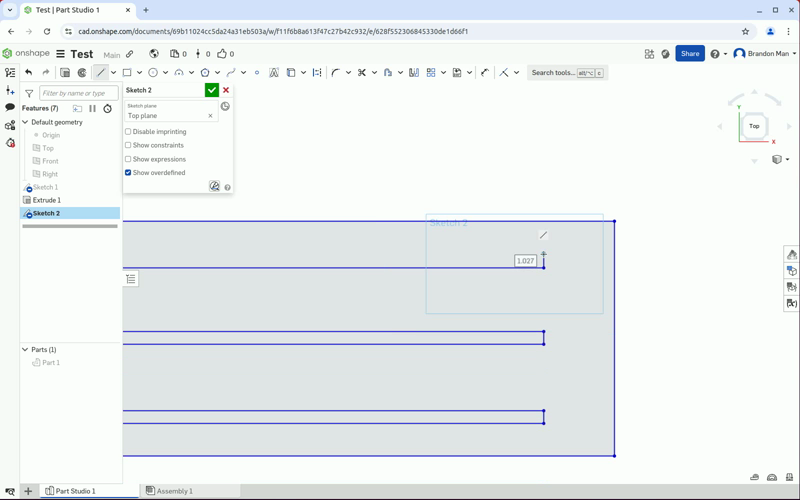
scroll(-6)
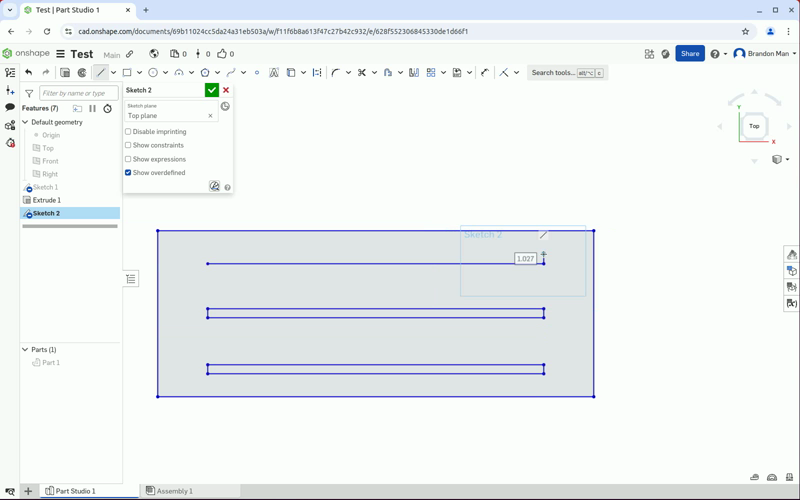
scroll(-6)
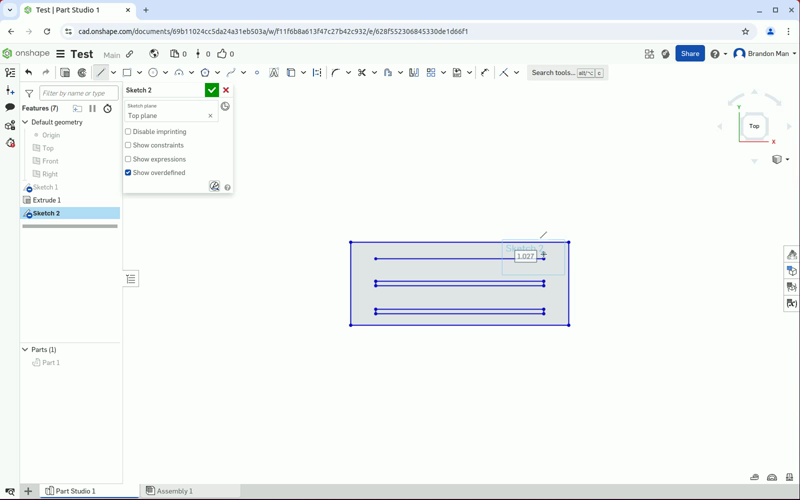
key_up(shift)
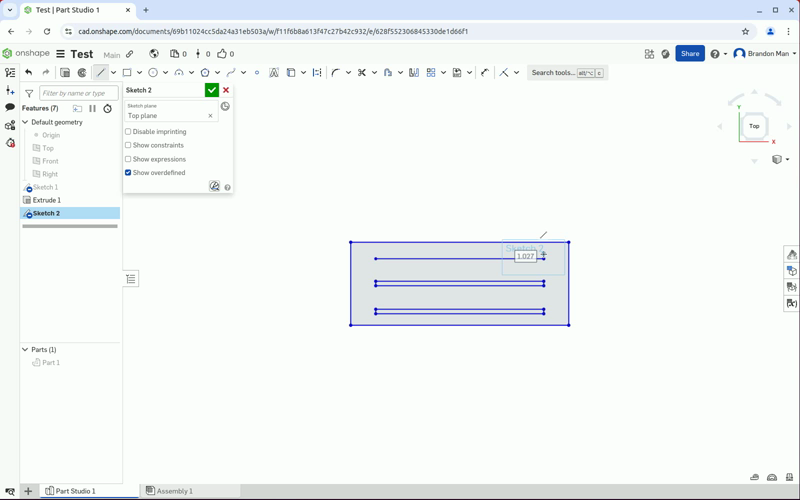
key_down(shift)
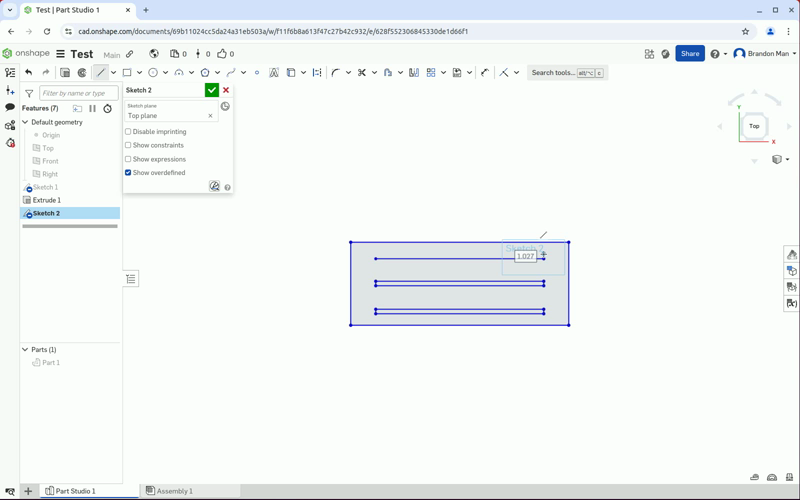
mouse_move(375, 253)
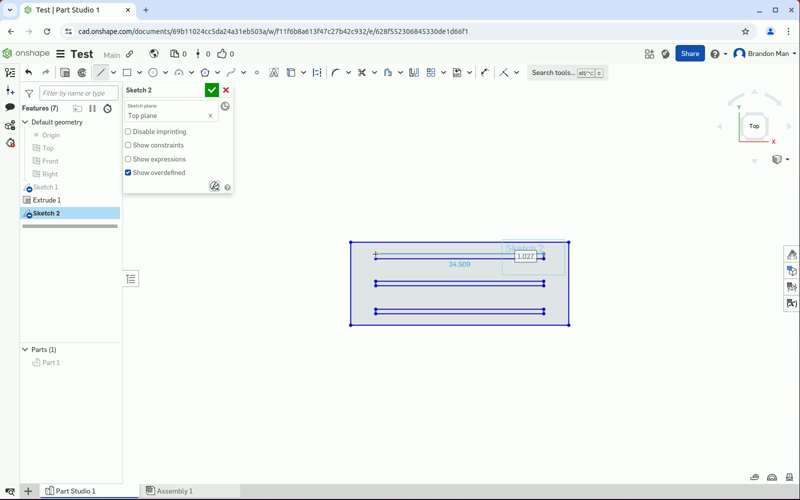
click(375, 253)
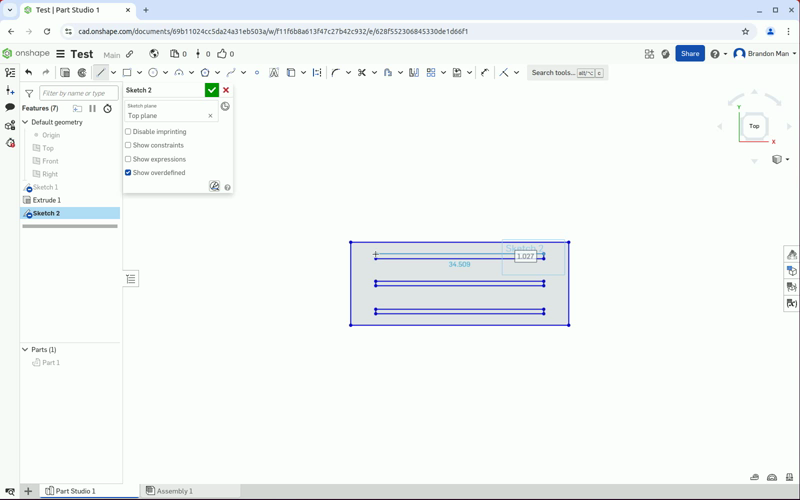
key_up(shift)
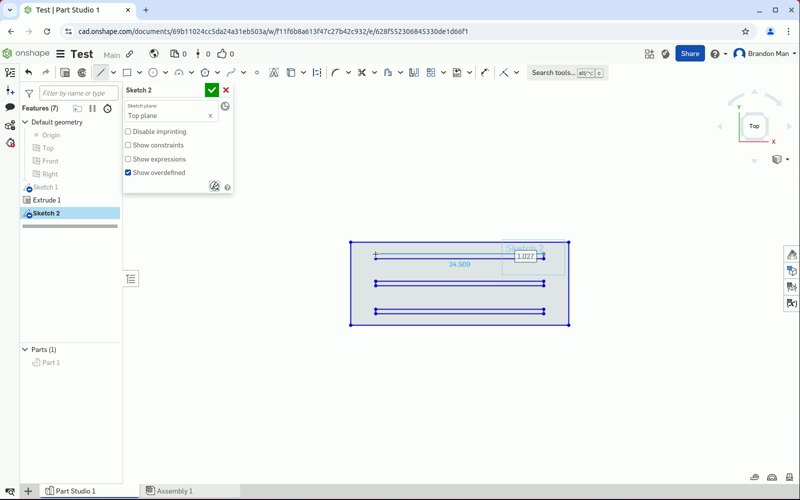
mouse_move(405, 253)
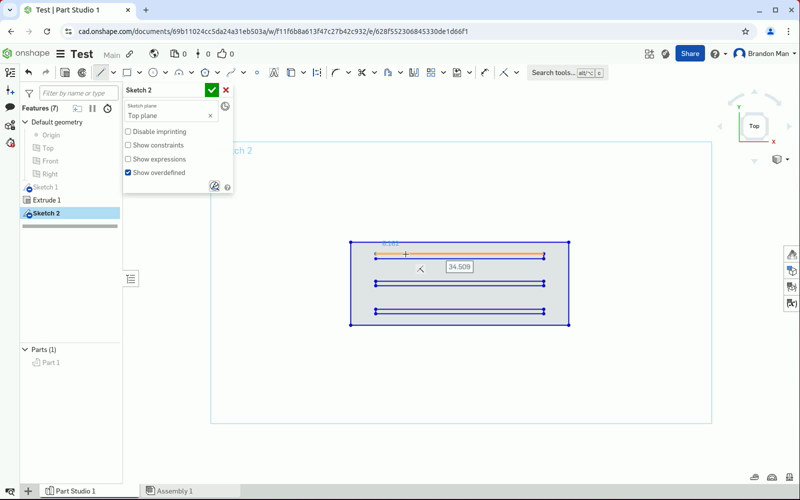
key_down(shift)
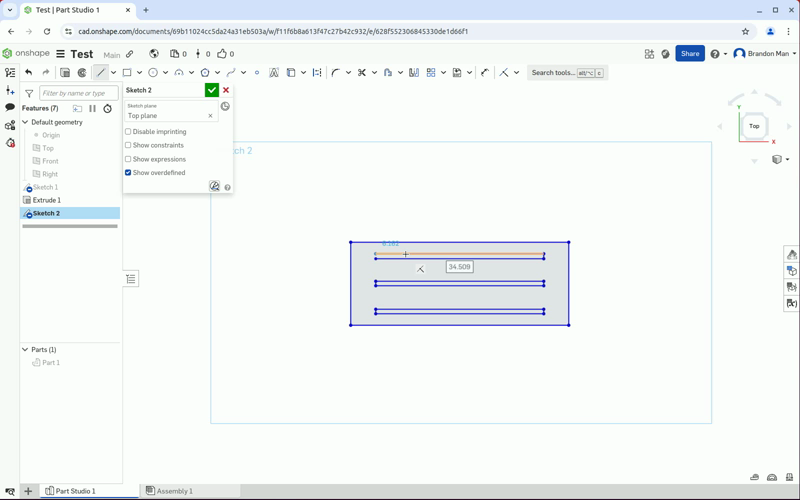
mouse_move(375, 258)
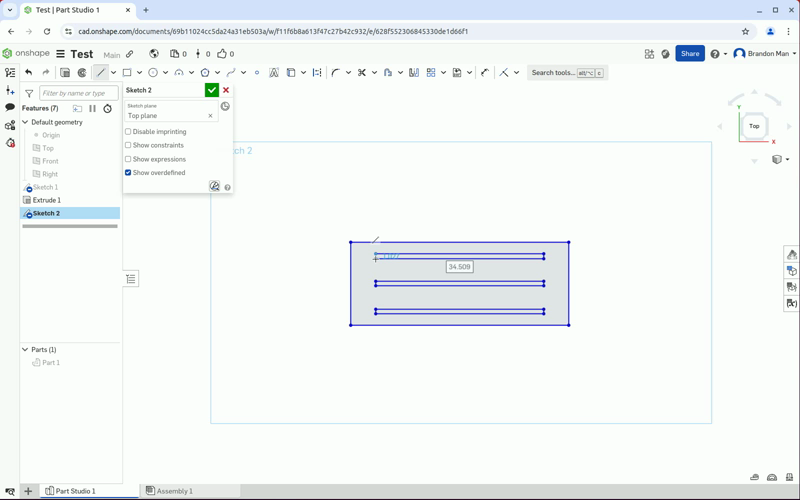
scroll(6)
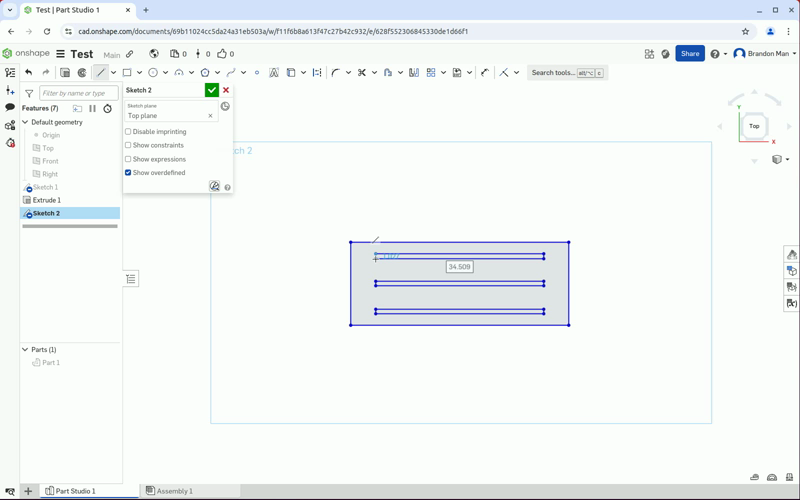
scroll(6)
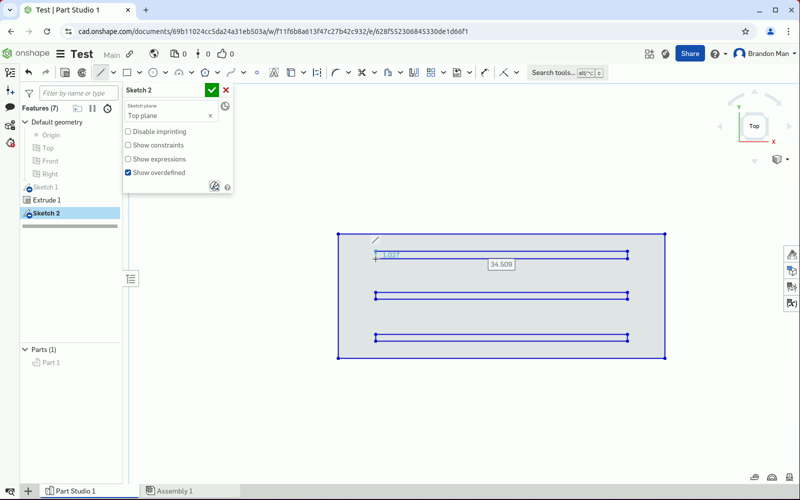
scroll(6)
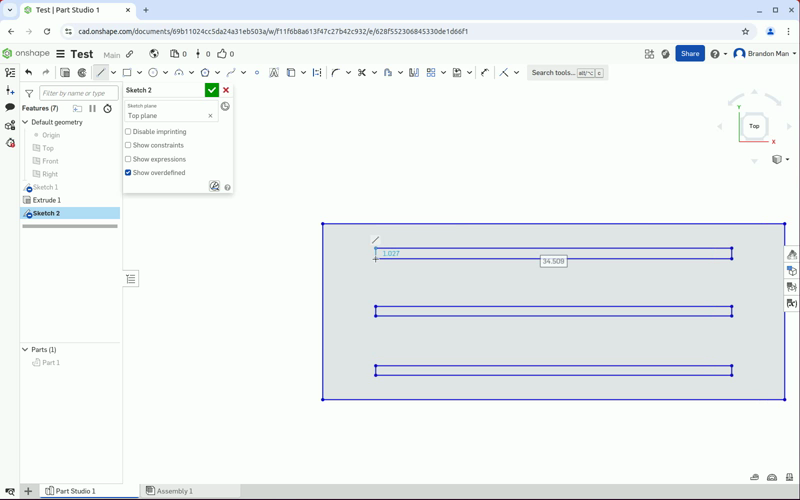
scroll(6)
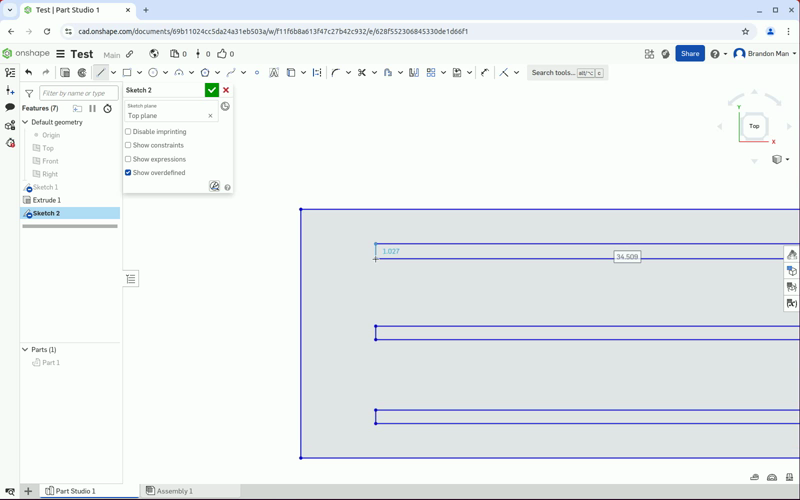
scroll(6)
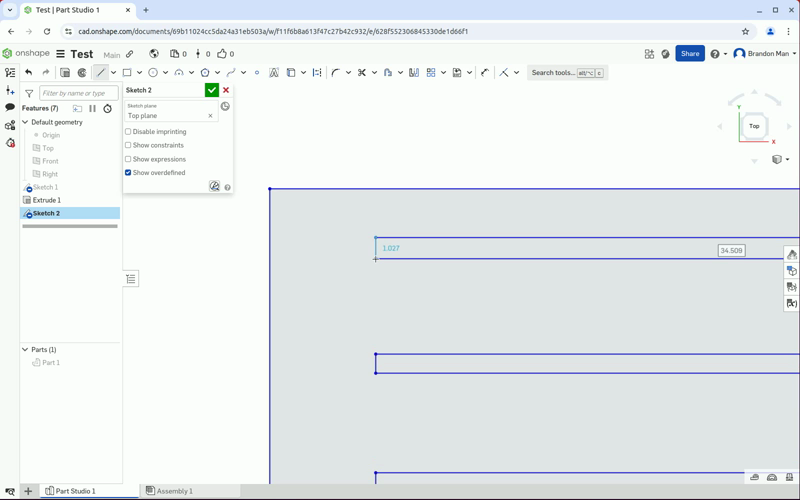
scroll(6)
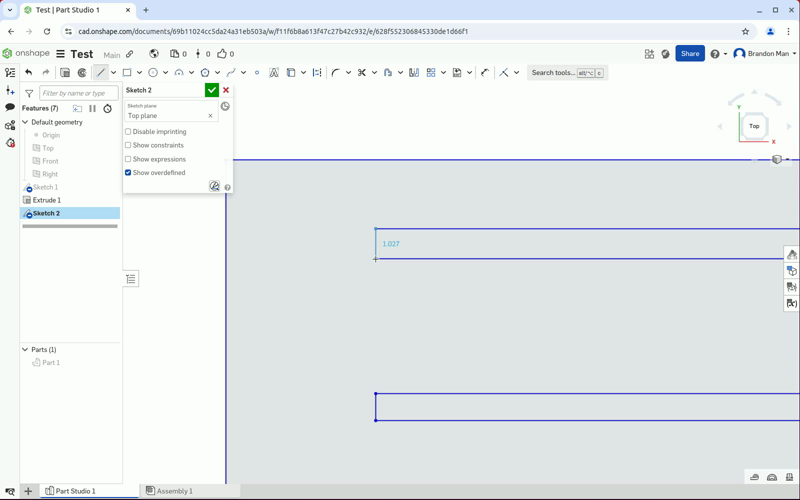
scroll(6)
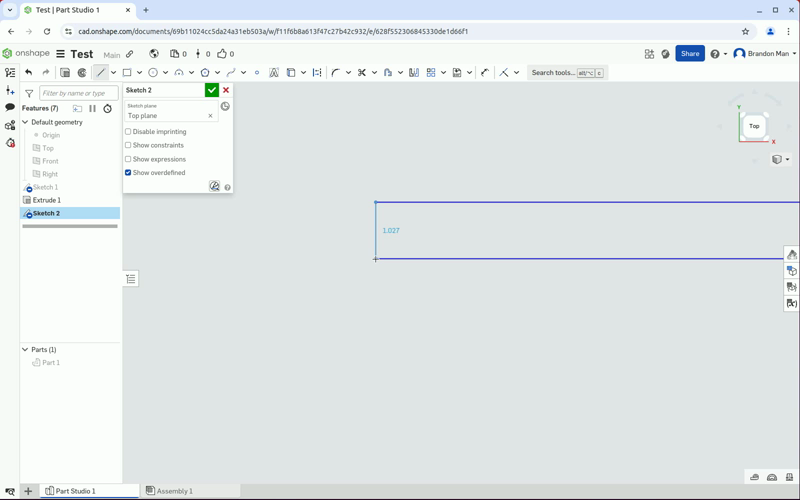
key_up(shift)
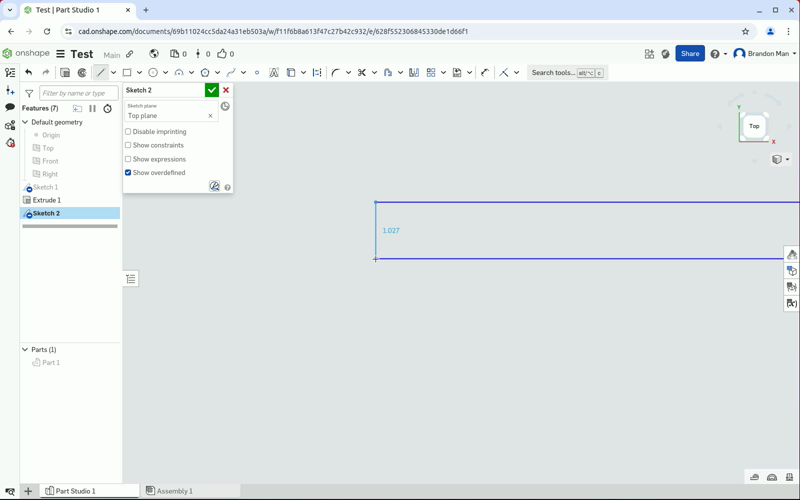
click(375, 258)
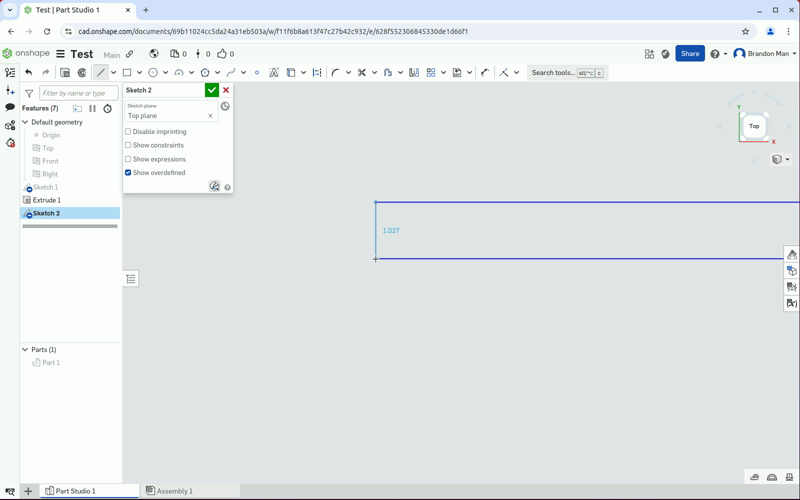
scroll(-6)
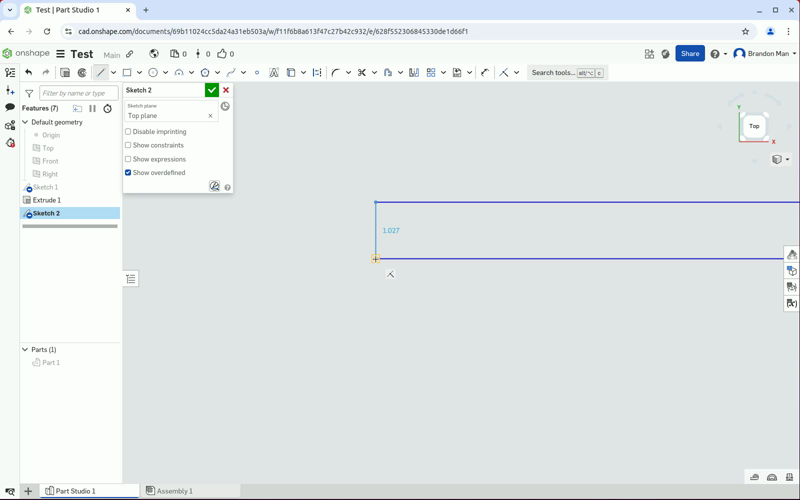
scroll(-6)
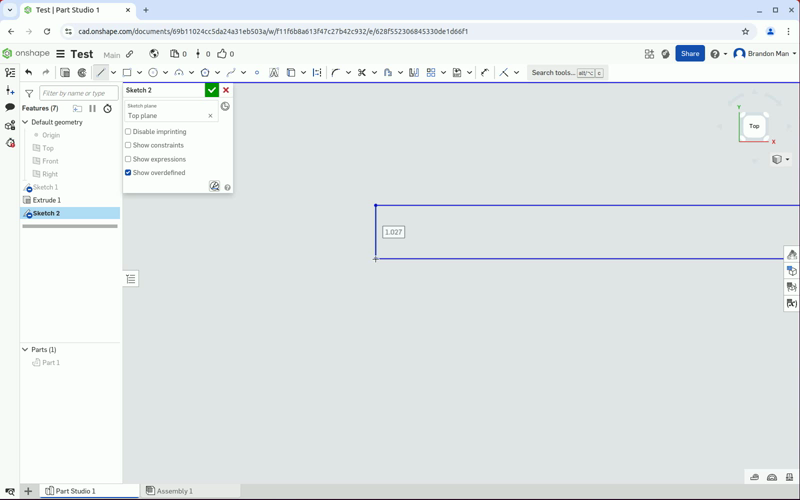
scroll(-6)
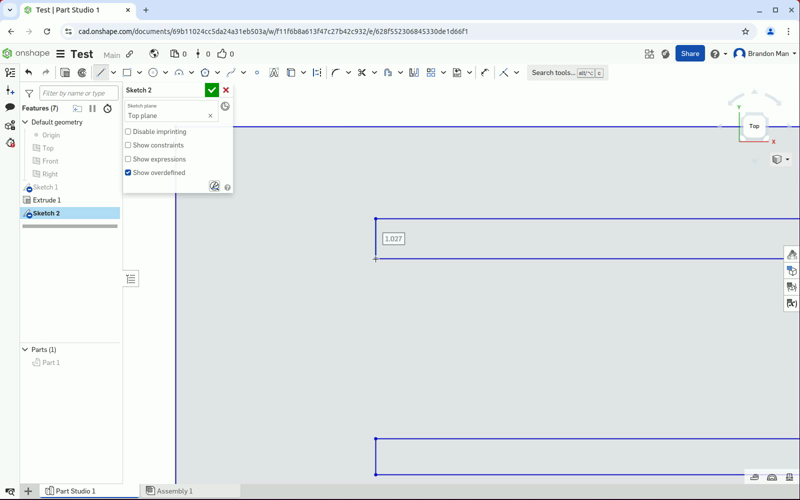
scroll(-6)
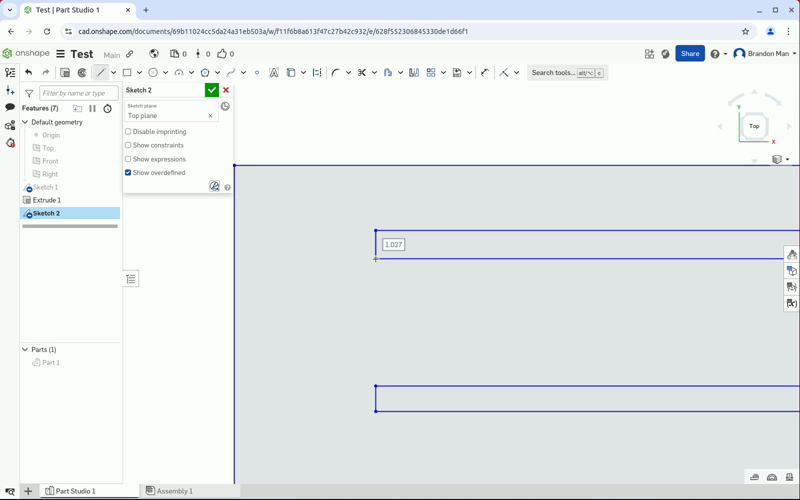
scroll(-6)
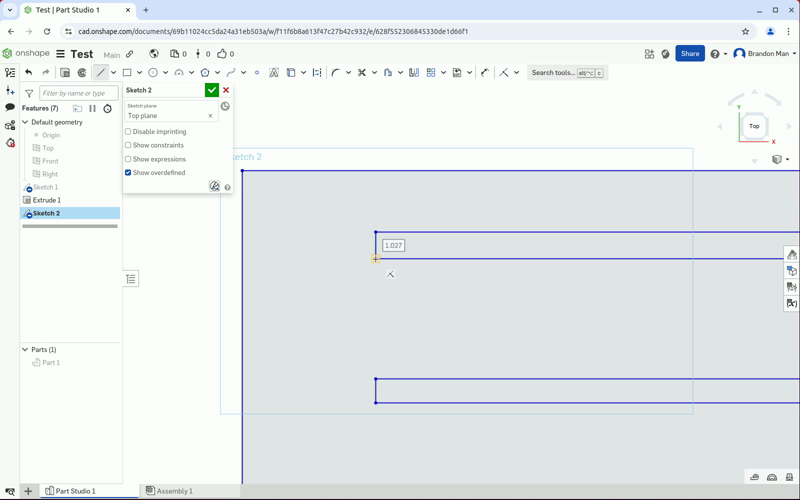
scroll(-6)
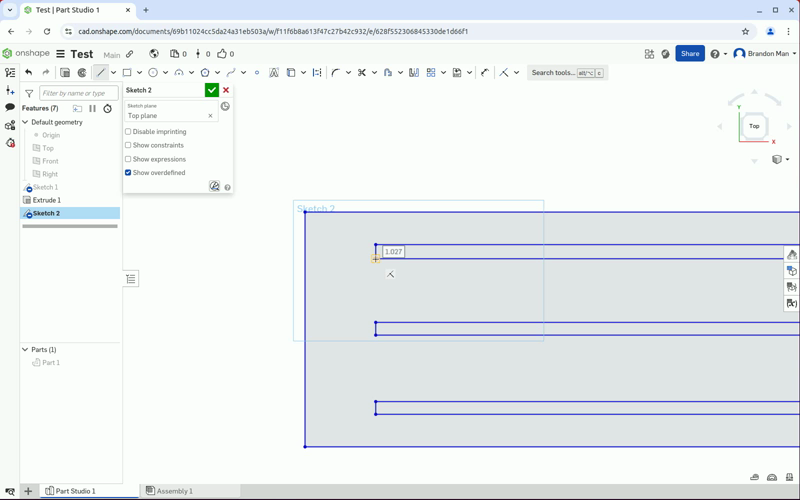
scroll(-6)
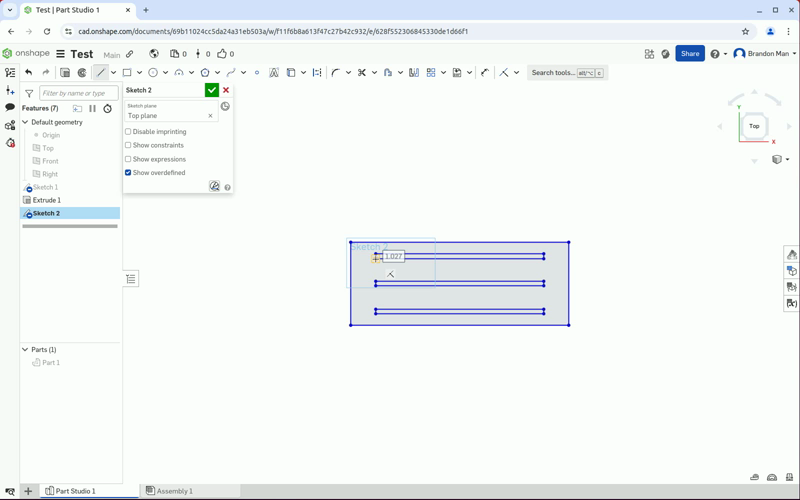
key(esc)
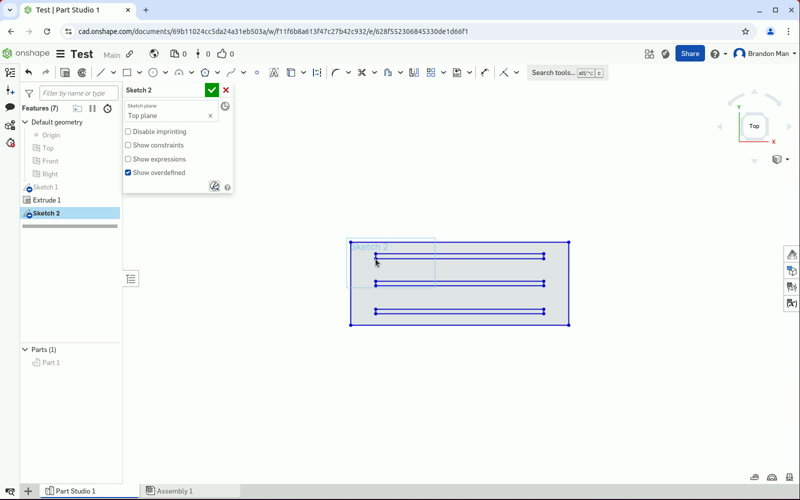
mouse_move(554, 254)
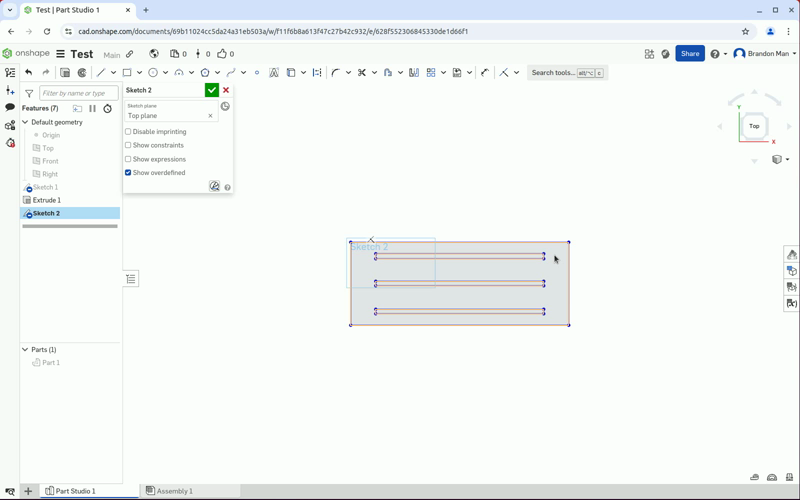
click(554, 254)
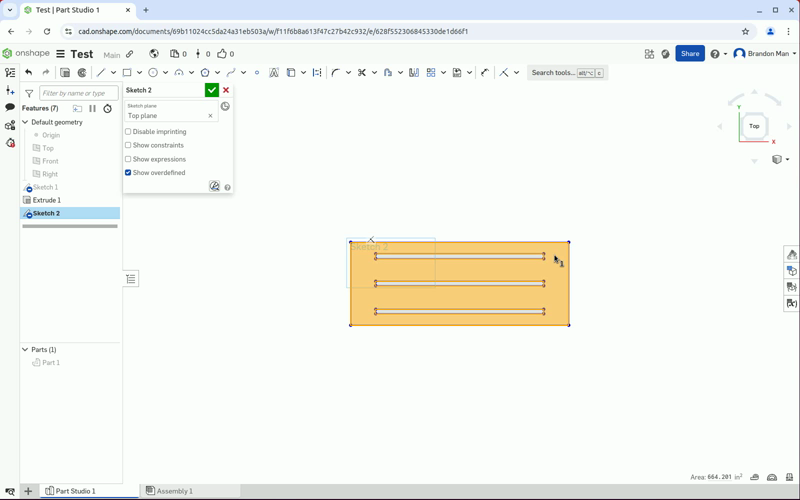
mouse_move(73, 352)
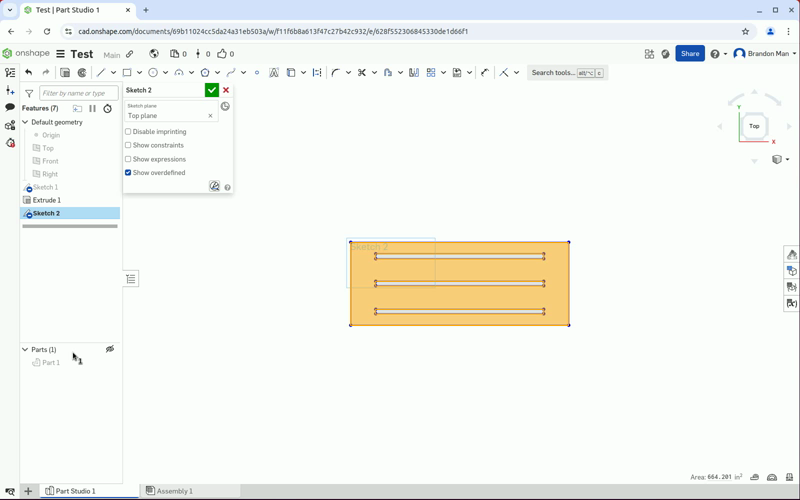
key(shift+y)
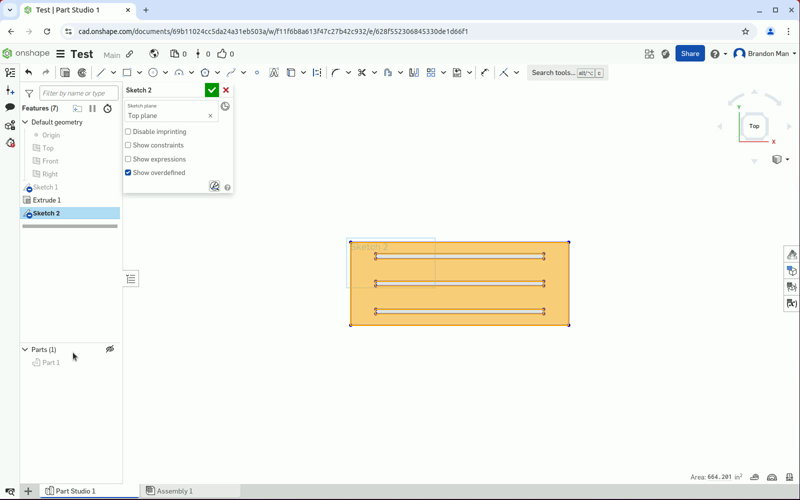
key(shift+e)
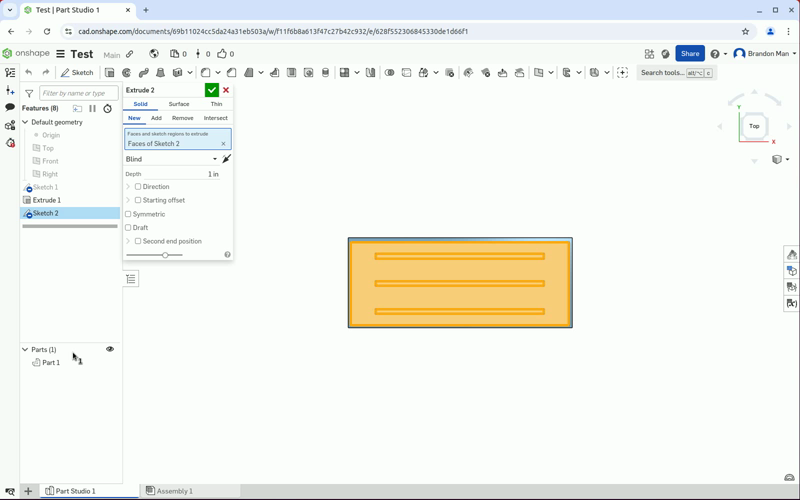
mouse_move(143, 106)
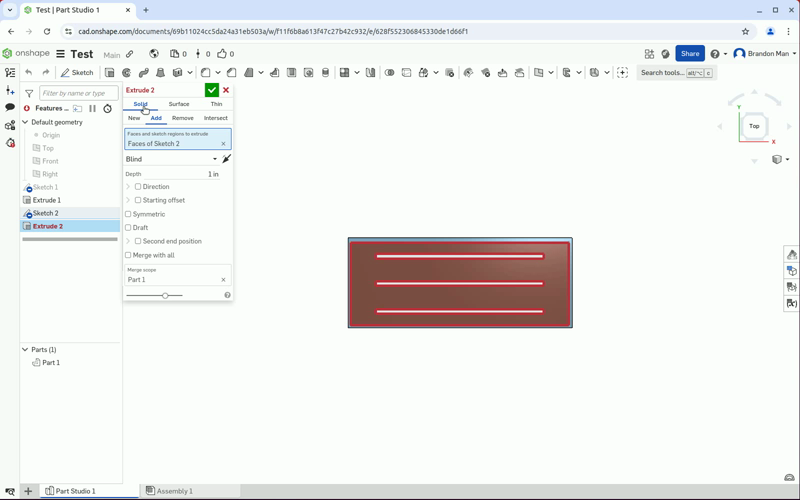
click(143, 106)
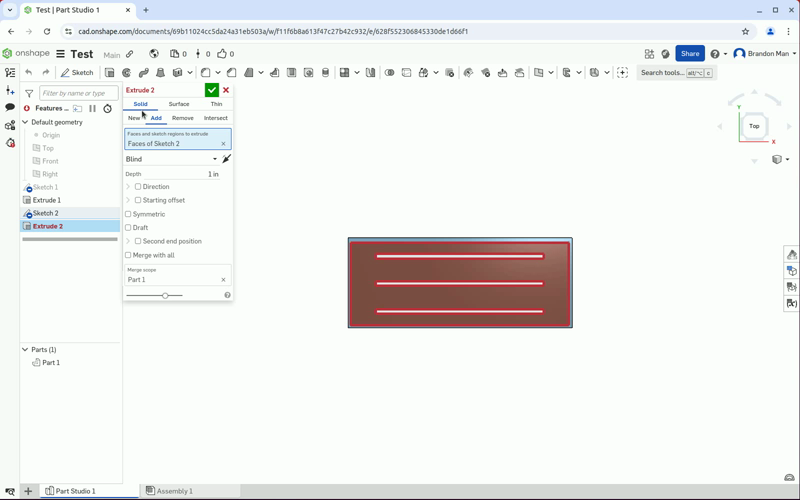
mouse_move(137, 120)
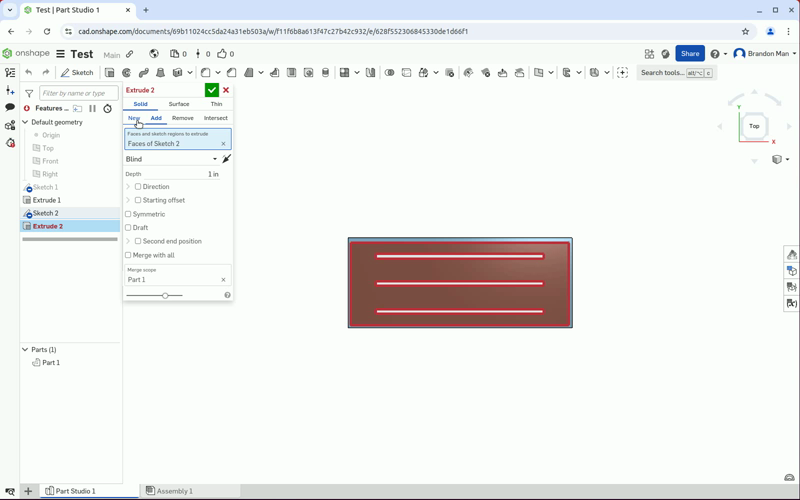
click(137, 120)
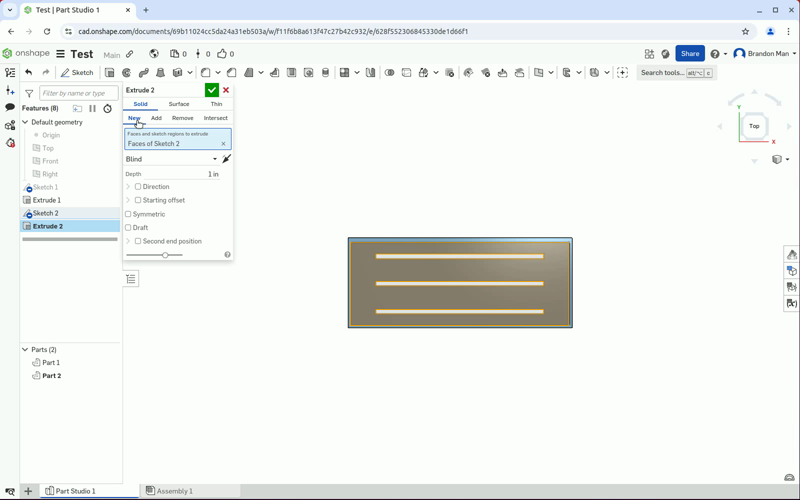
key(tab, 4)
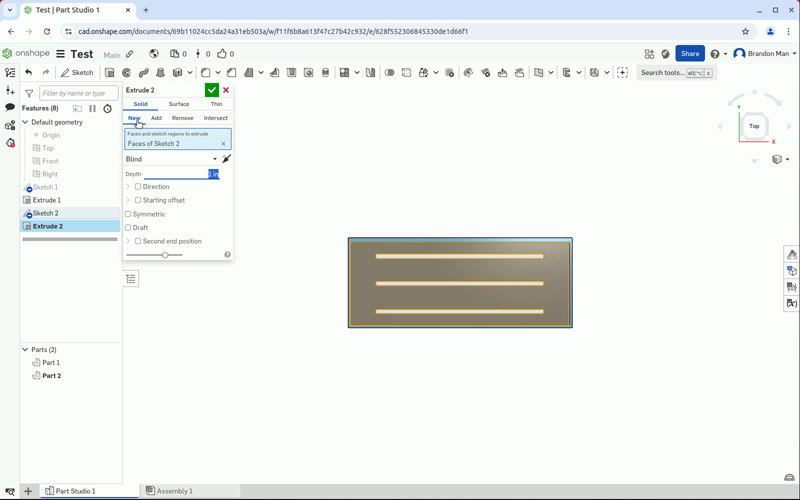
text(-0.241)
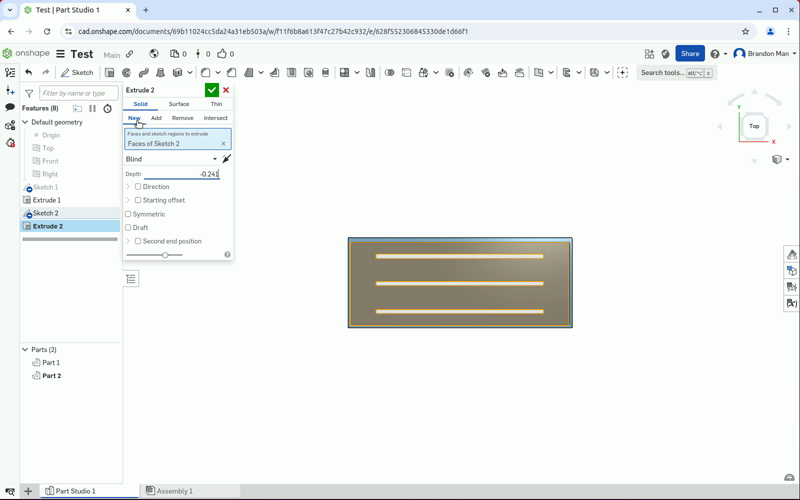
key(enter)
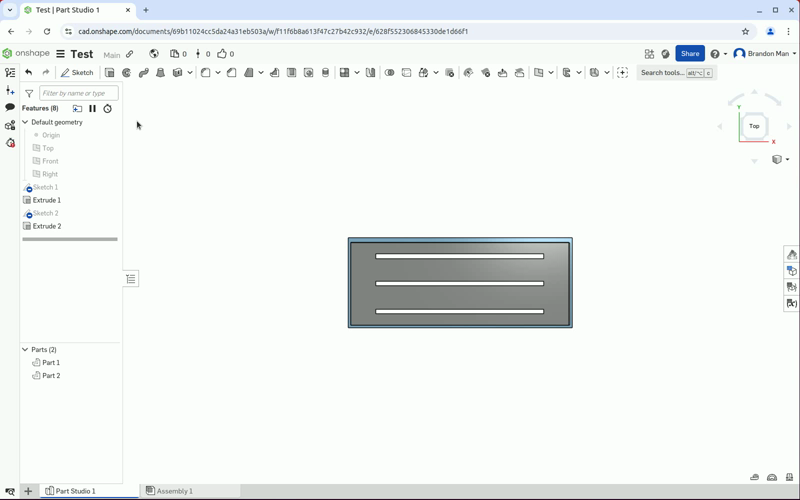
key(shift+h)
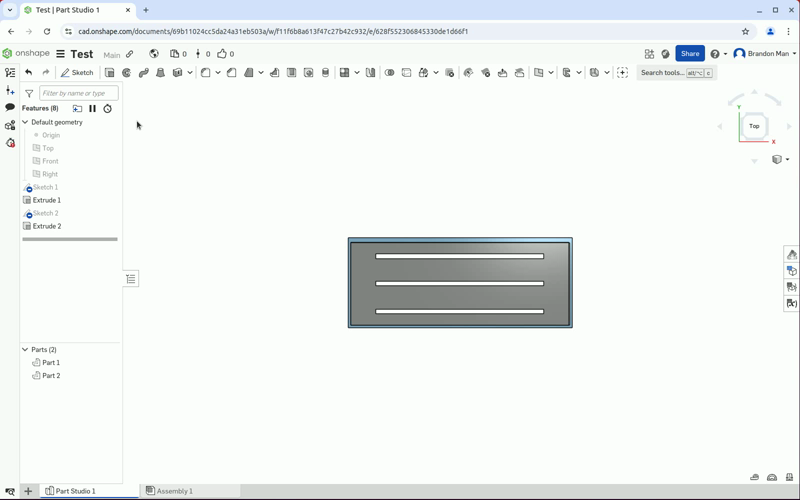
key(shift+h)
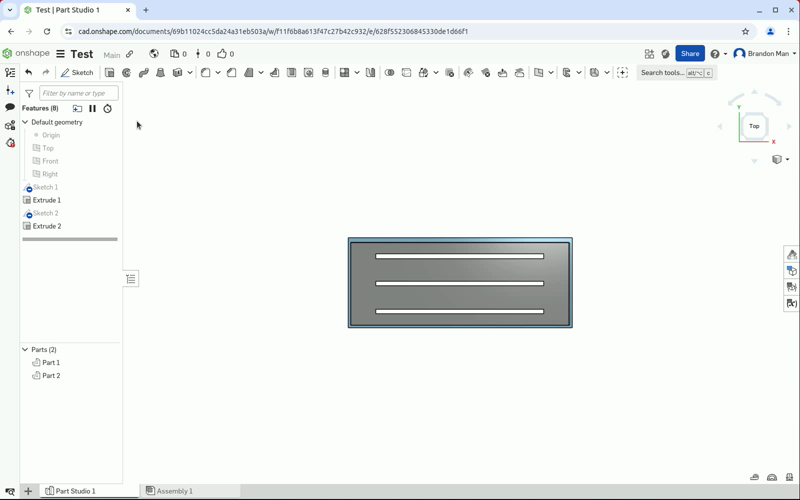
mouse_move(73, 189)
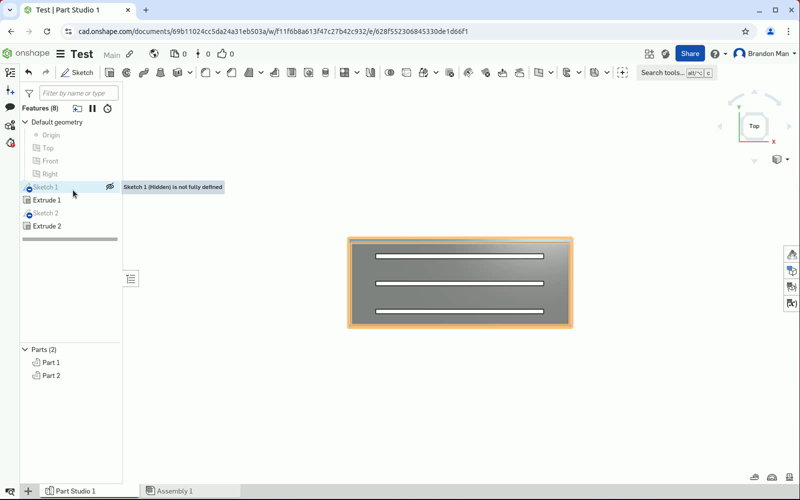
click(73, 189)
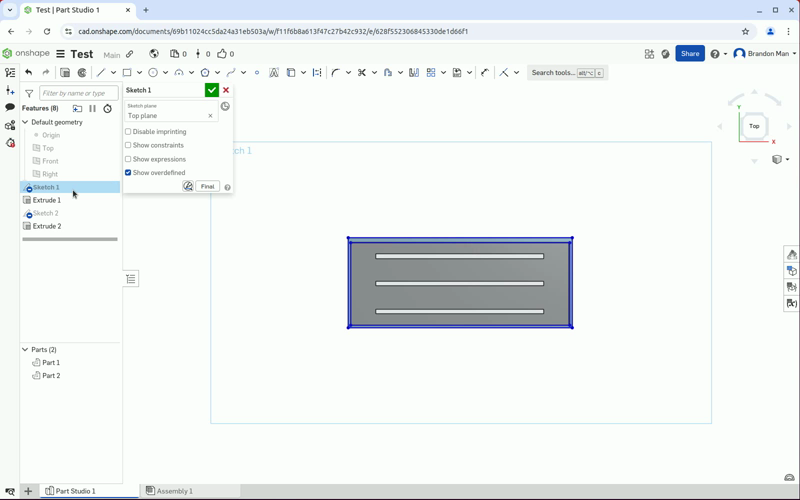
mouse_move(229, 92)
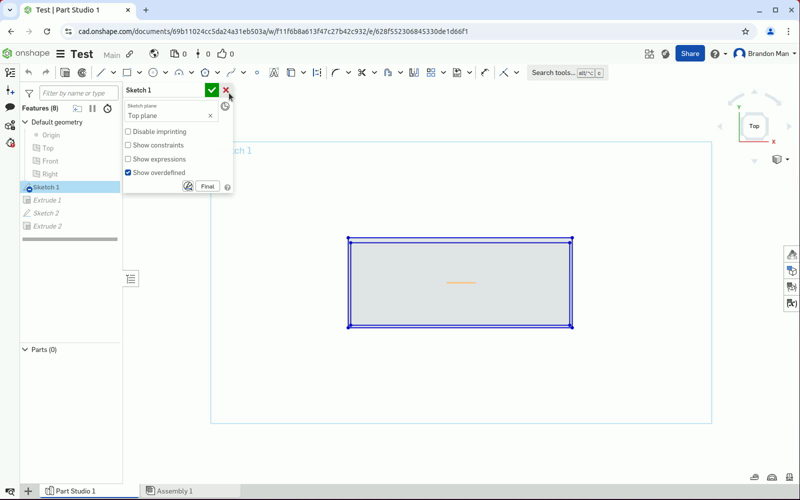
click(229, 92)
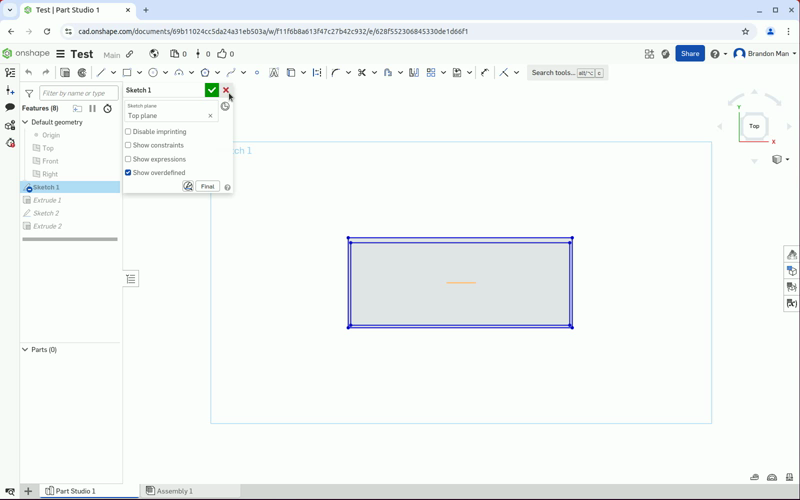
key(shift+s)
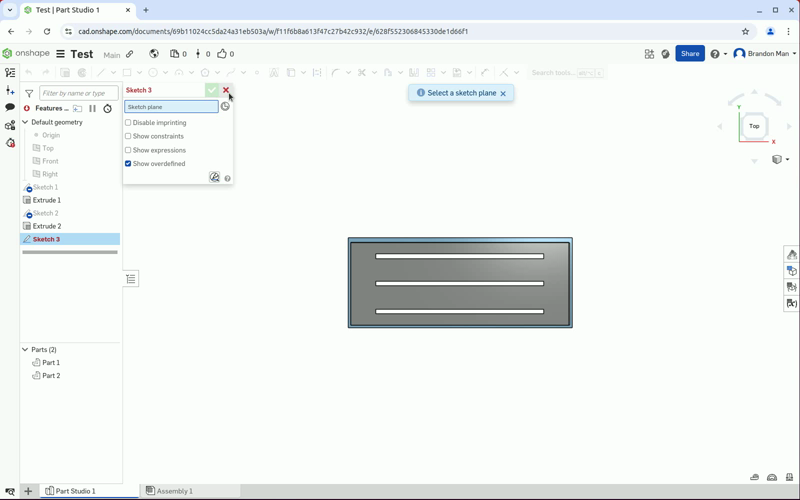
mouse_move(73, 150)
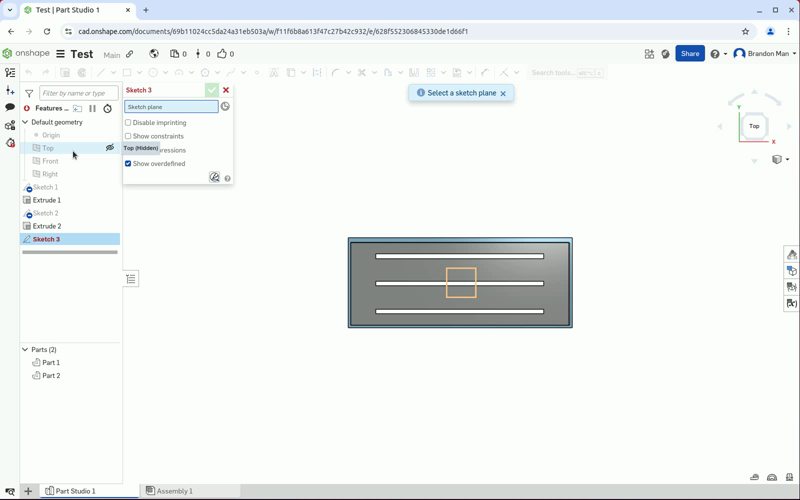
click(73, 150)
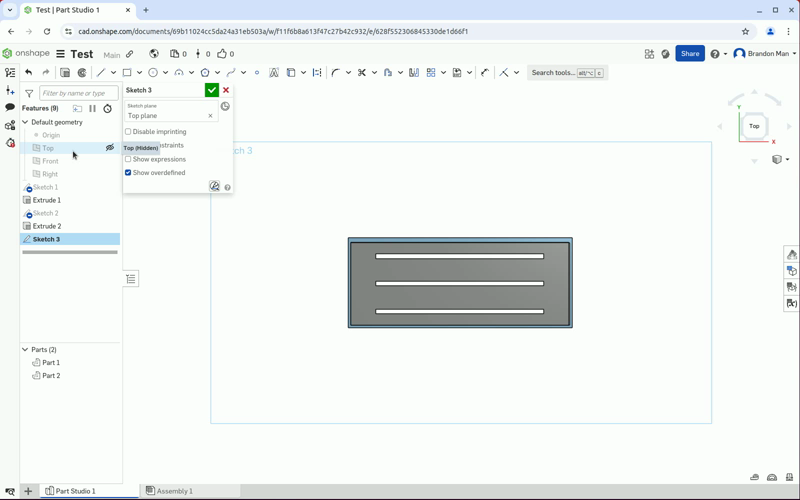
mouse_move(73, 352)
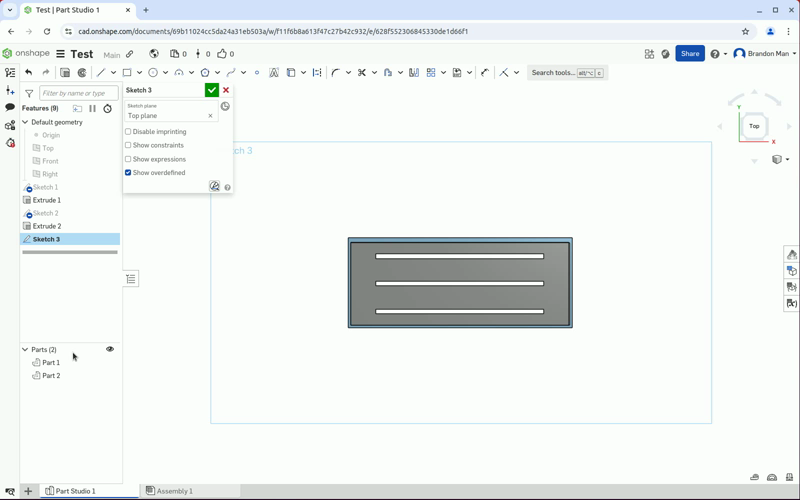
key(y)
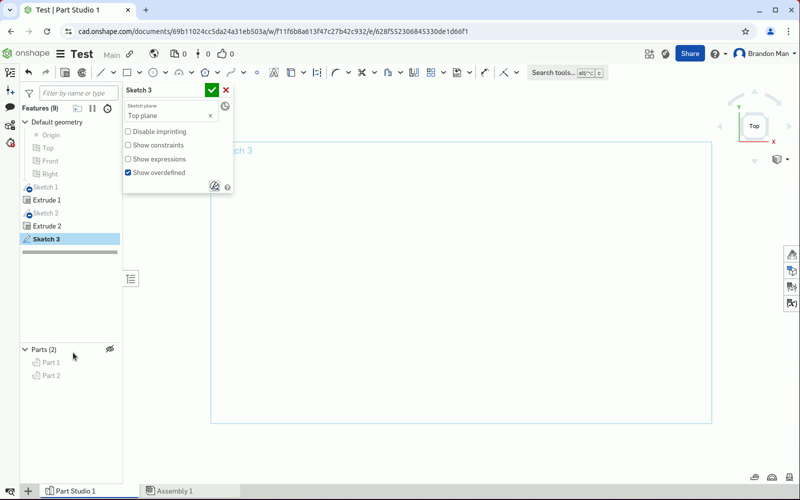
key(l)
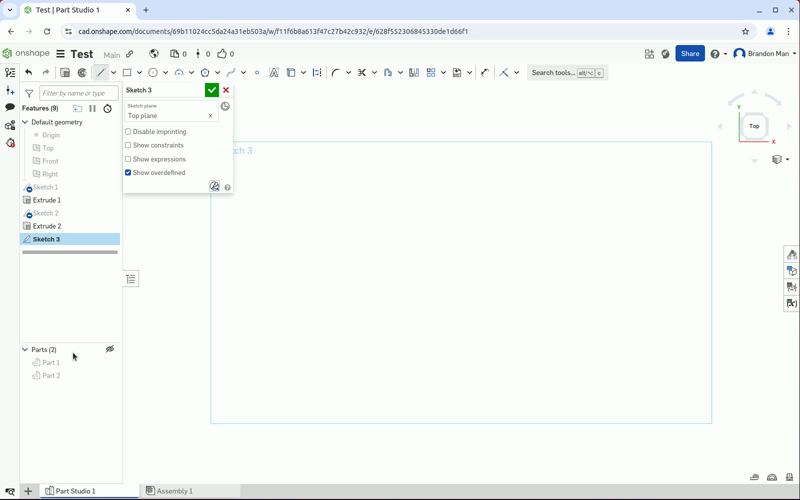
key_down(shift)
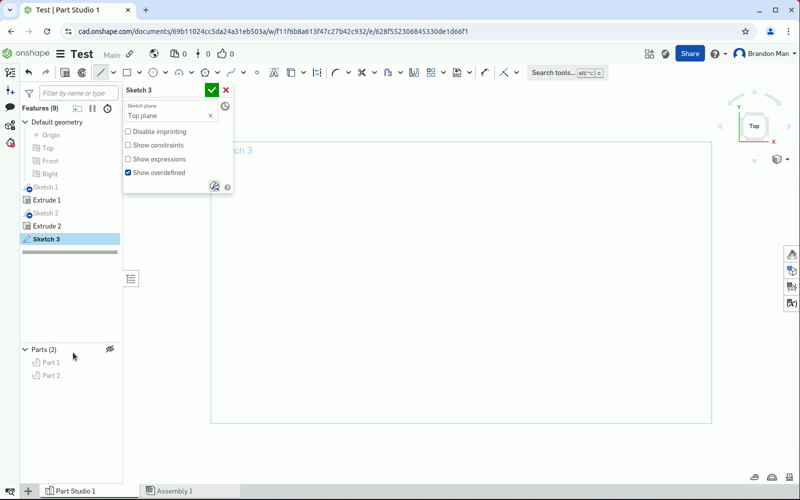
mouse_move(350, 325)
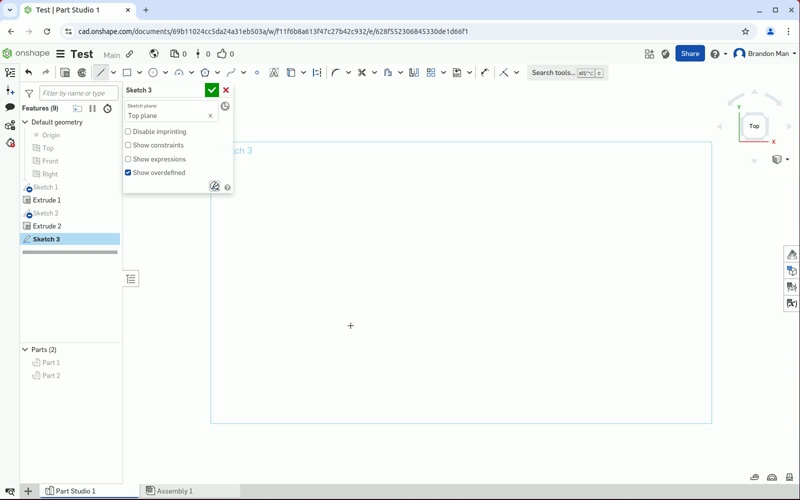
click(350, 325)
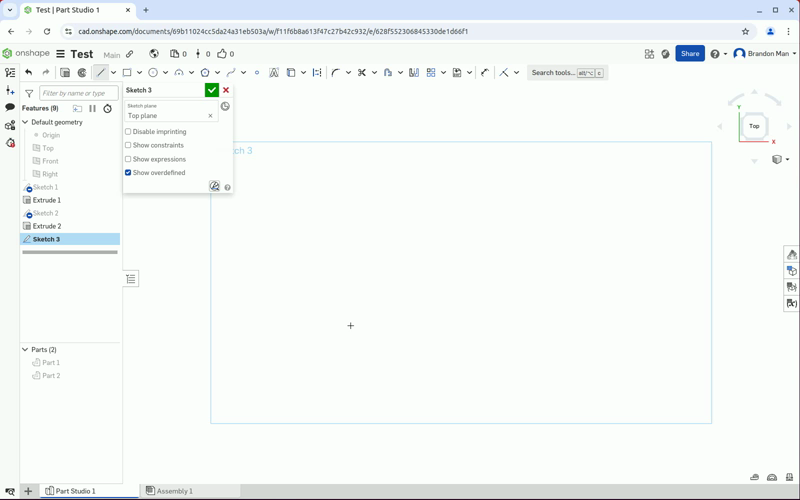
key_up(shift)
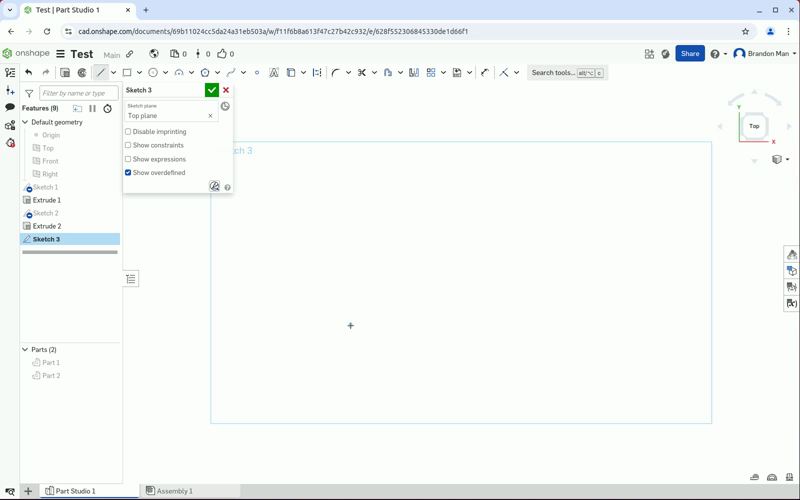
key_down(shift)
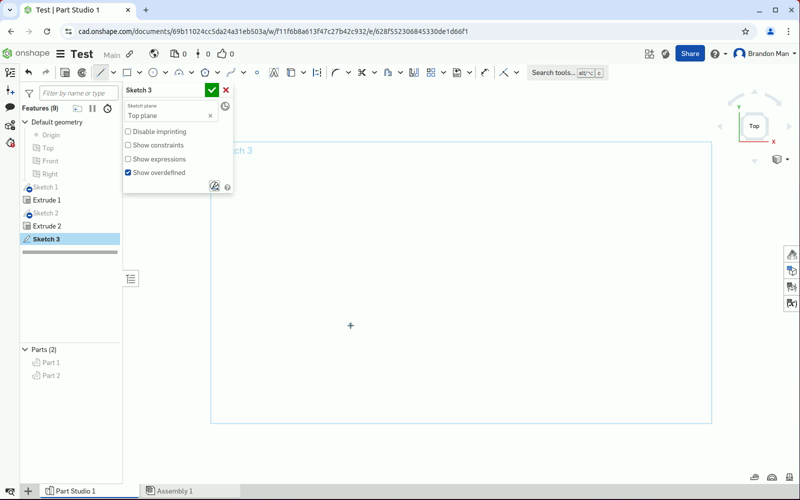
mouse_move(568, 325)
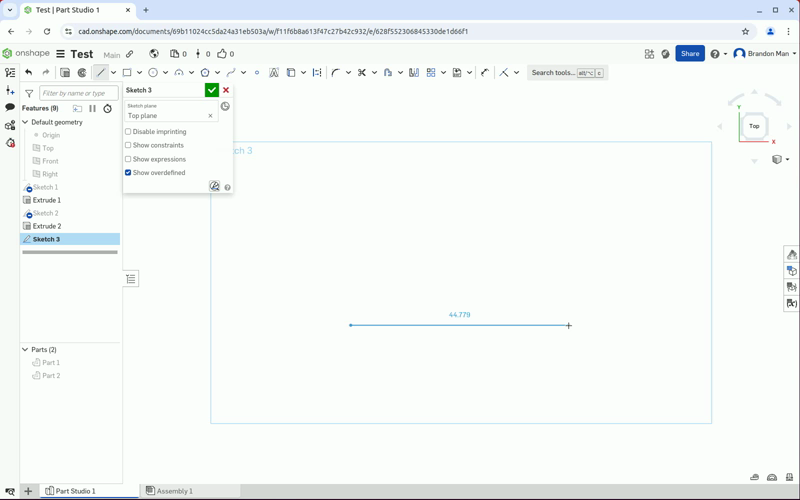
click(568, 325)
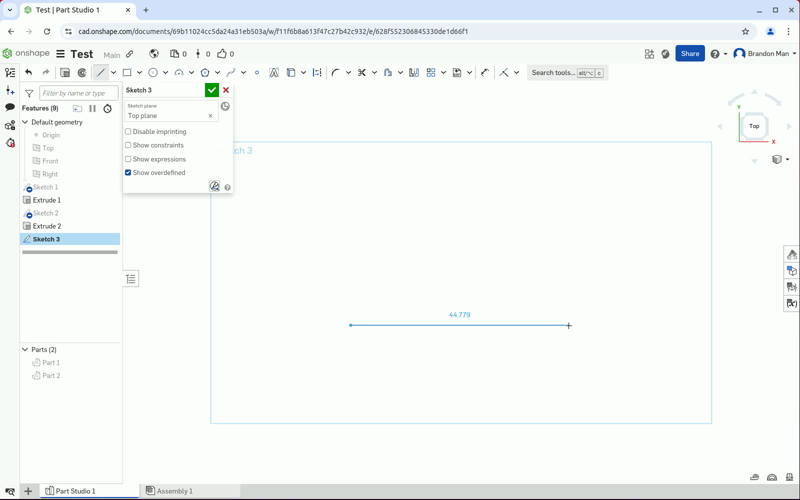
key_up(shift)
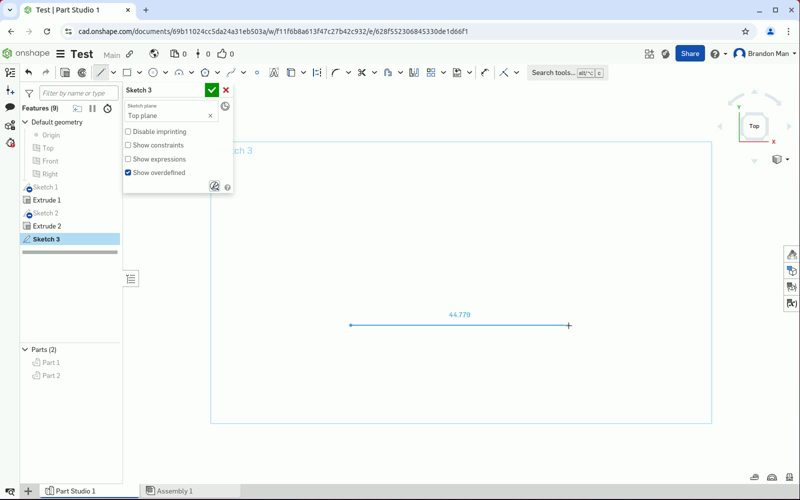
key_down(shift)
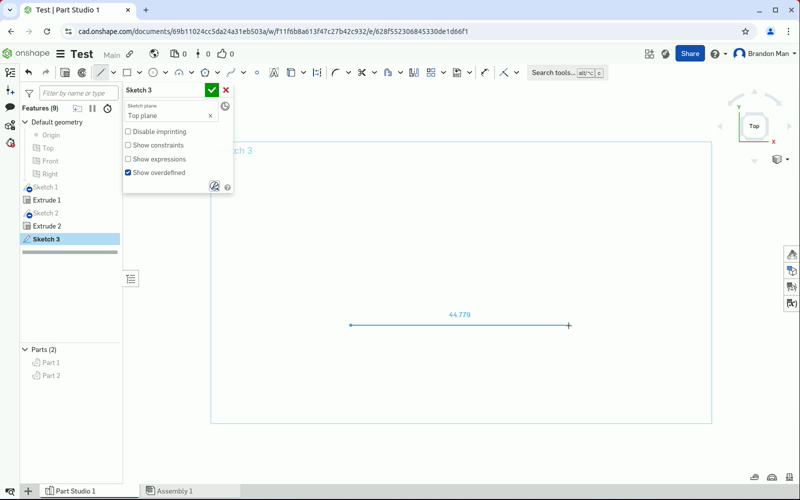
mouse_move(568, 242)
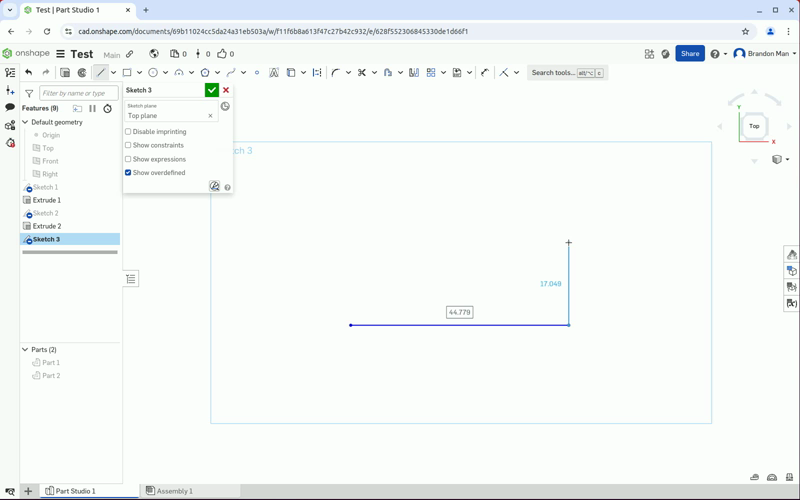
click(568, 242)
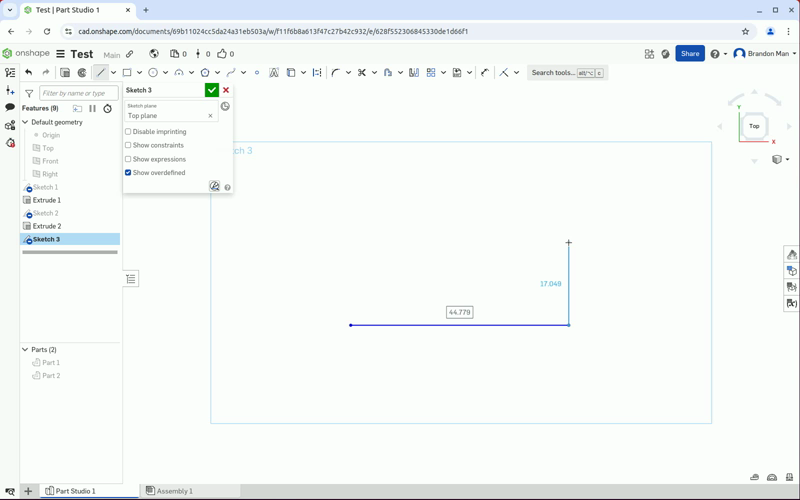
key_up(shift)
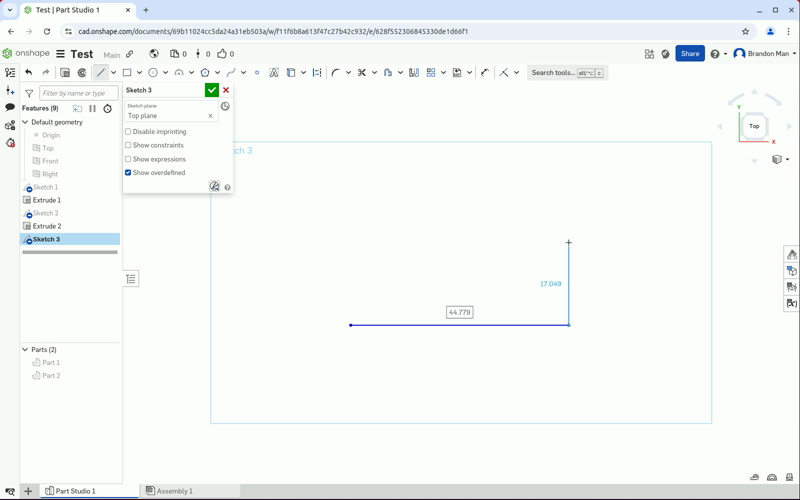
key_down(shift)
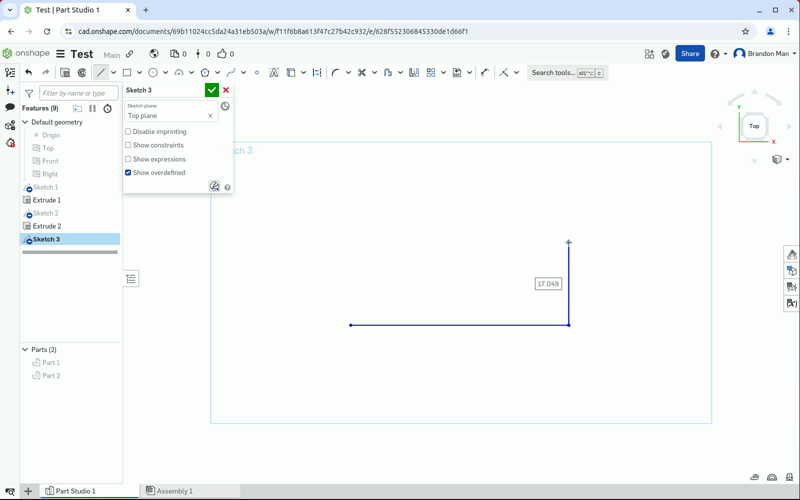
mouse_move(350, 242)
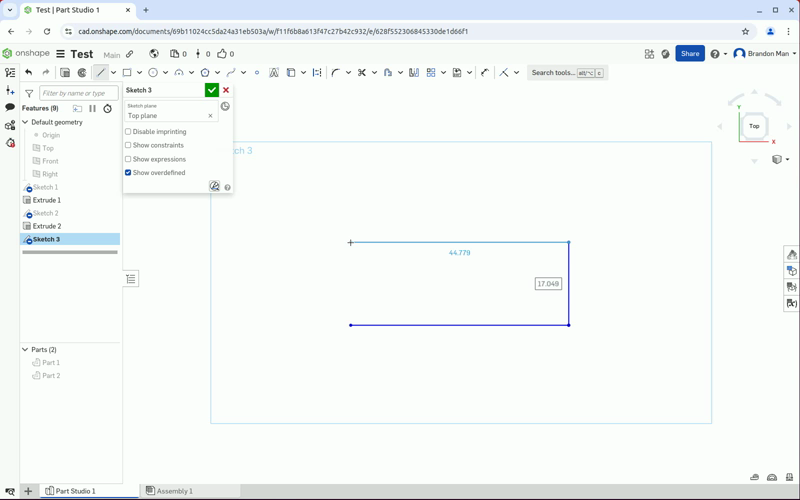
click(350, 242)
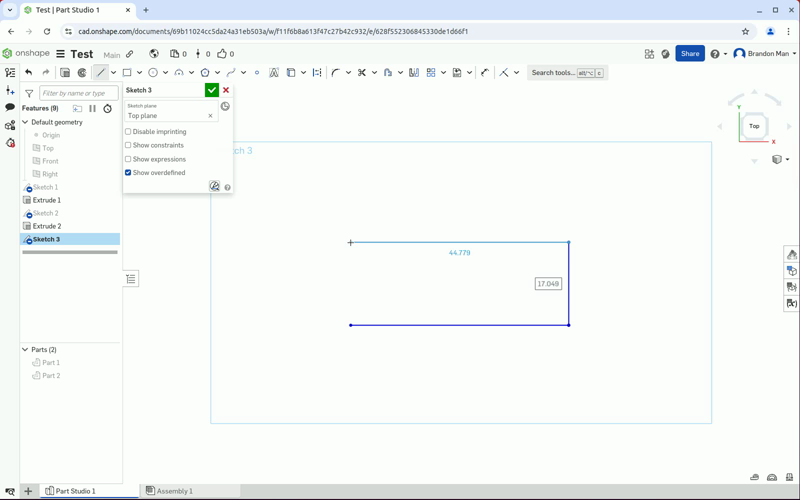
key_up(shift)
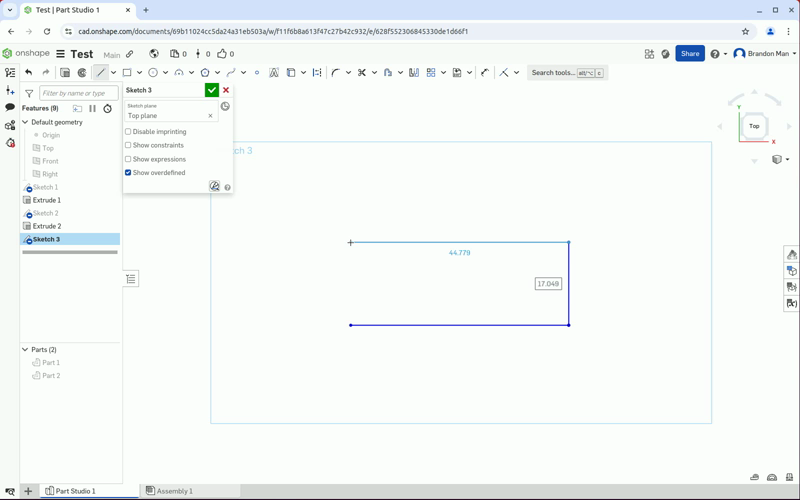
key_down(shift)
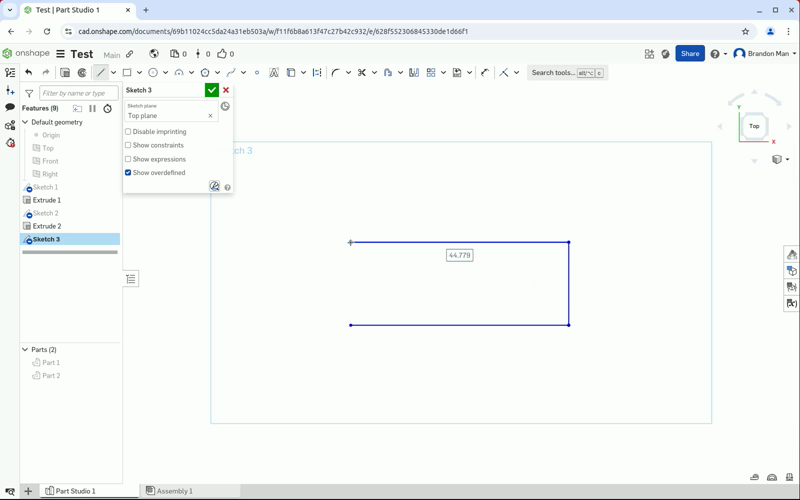
mouse_move(350, 325)
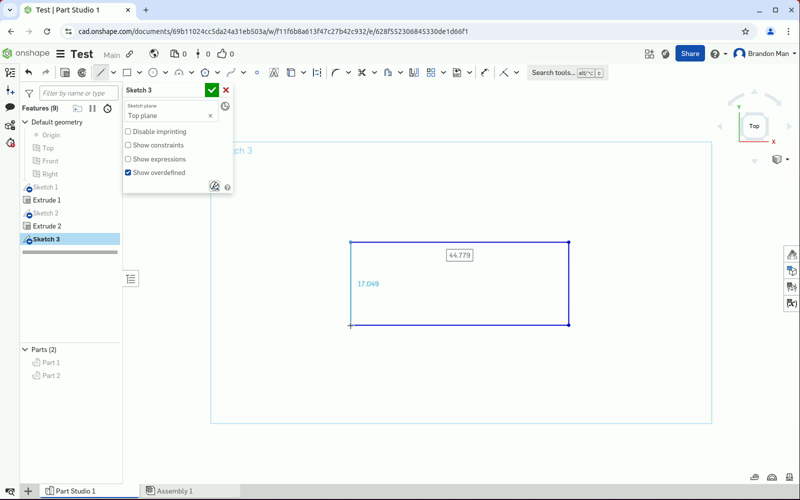
key_up(shift)
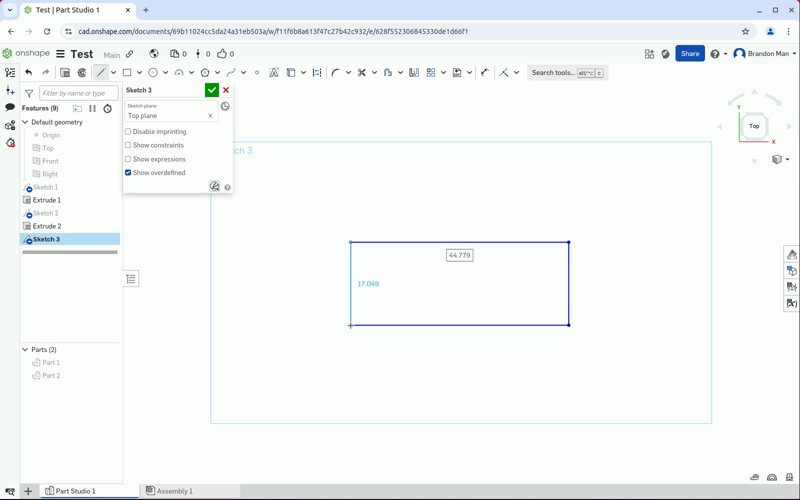
click(350, 325)
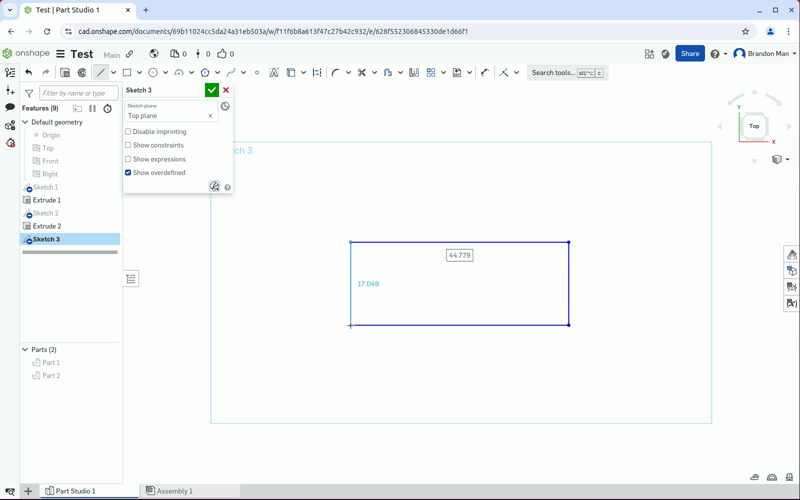
key(esc)
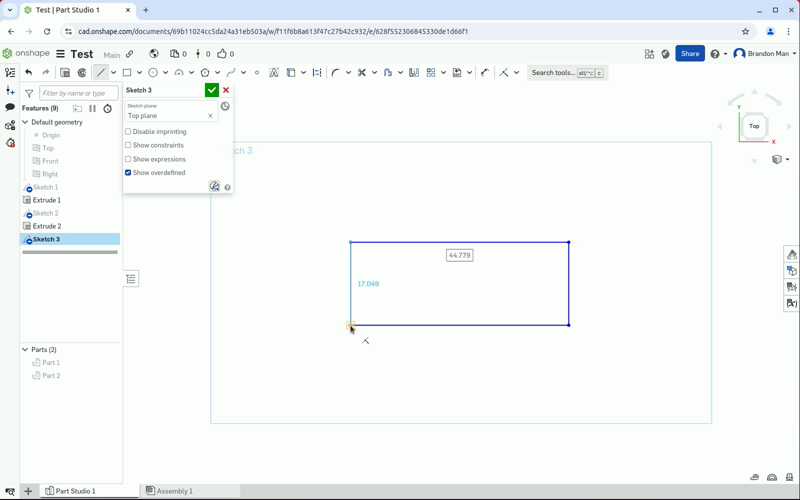
key(l)
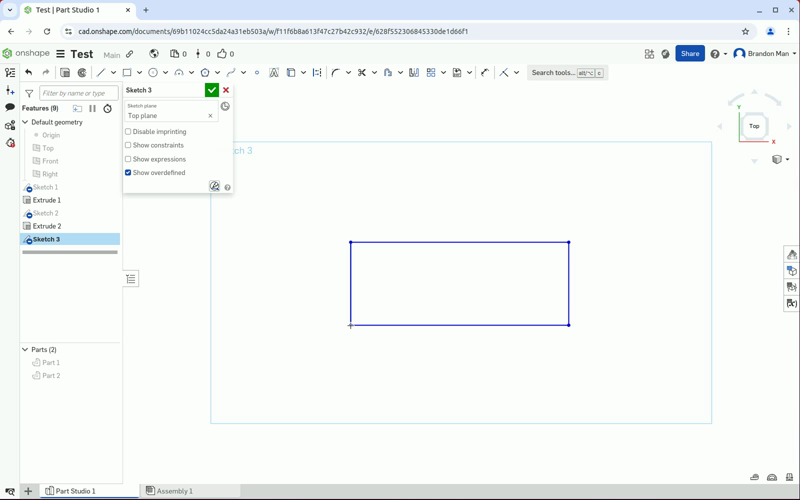
key_down(shift)
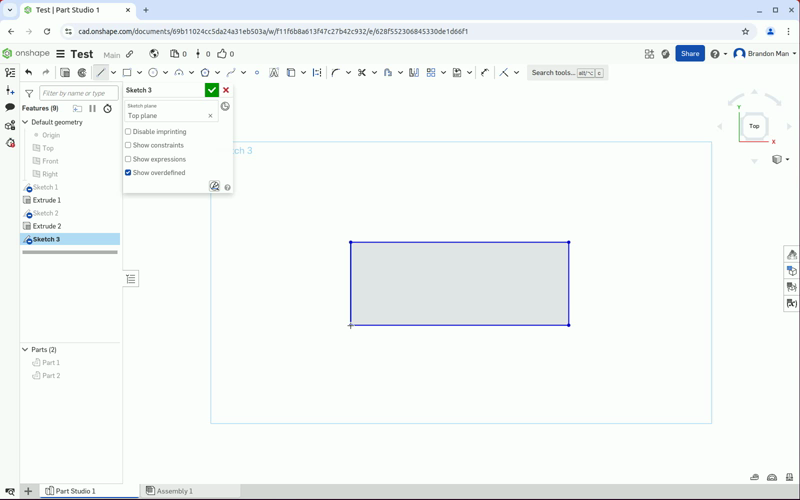
mouse_move(375, 313)
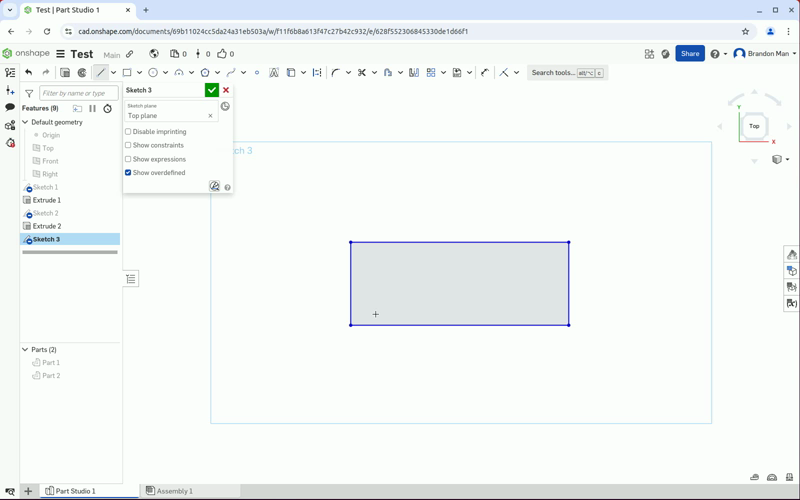
click(375, 313)
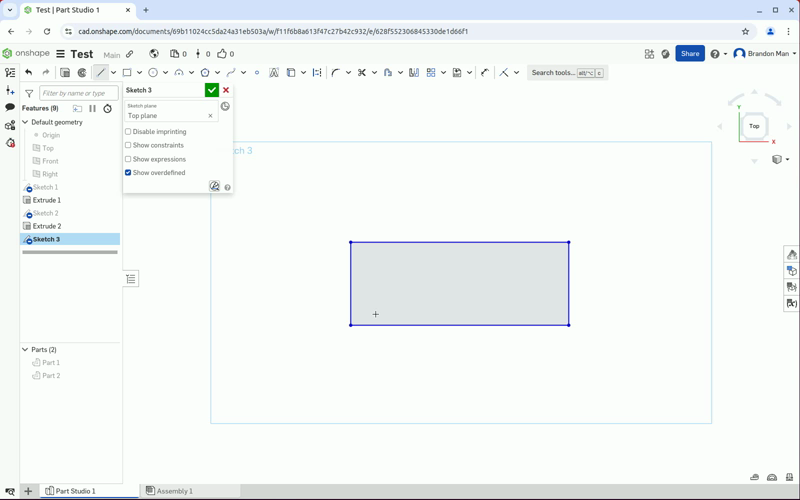
key_up(shift)
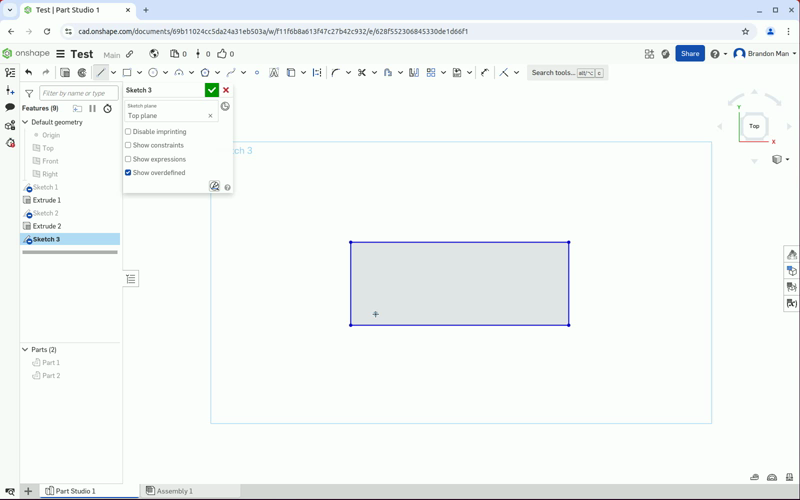
key_down(shift)
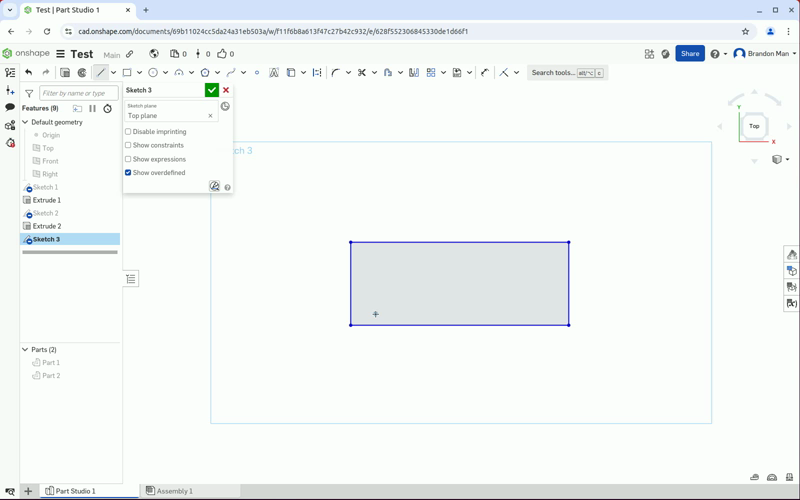
mouse_move(543, 313)
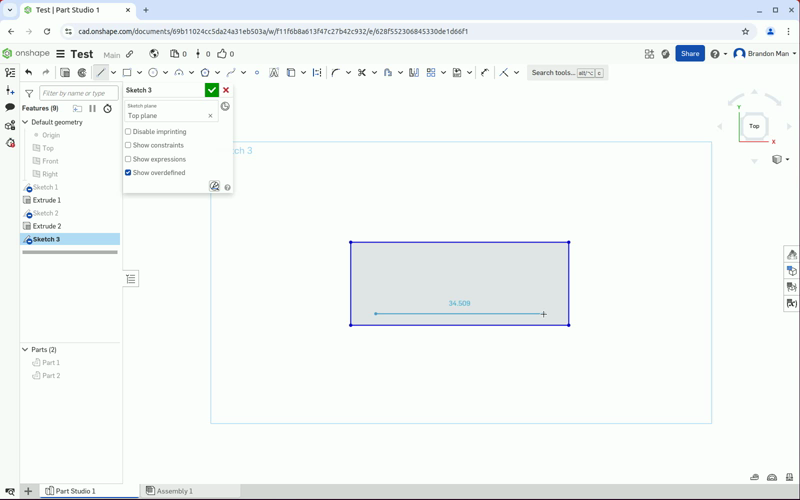
click(543, 313)
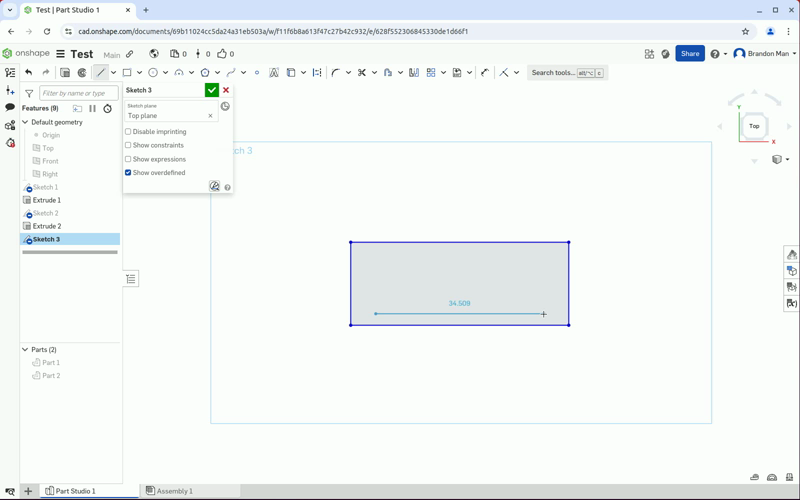
key_up(shift)
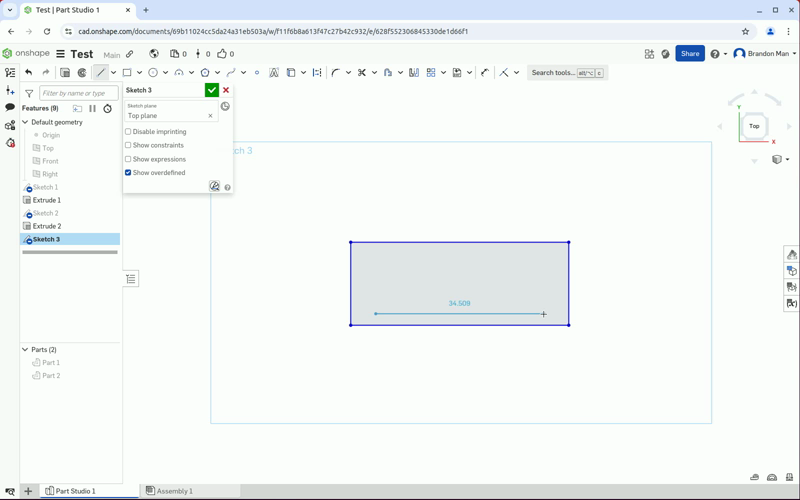
key_down(shift)
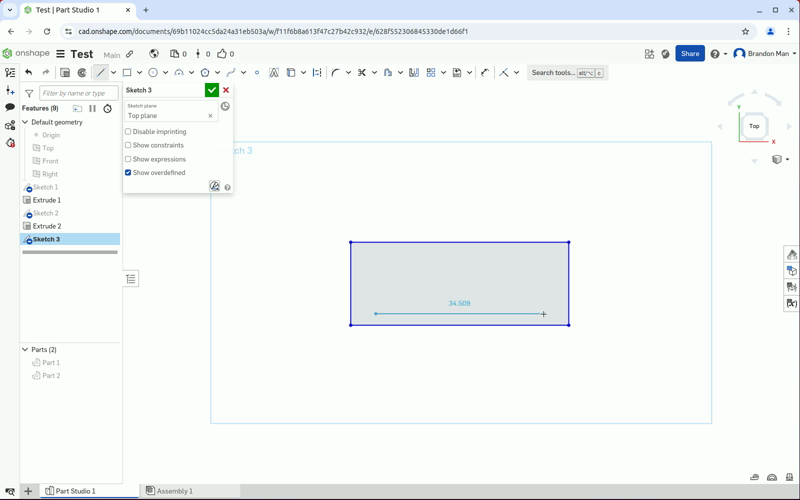
mouse_move(573, 313)
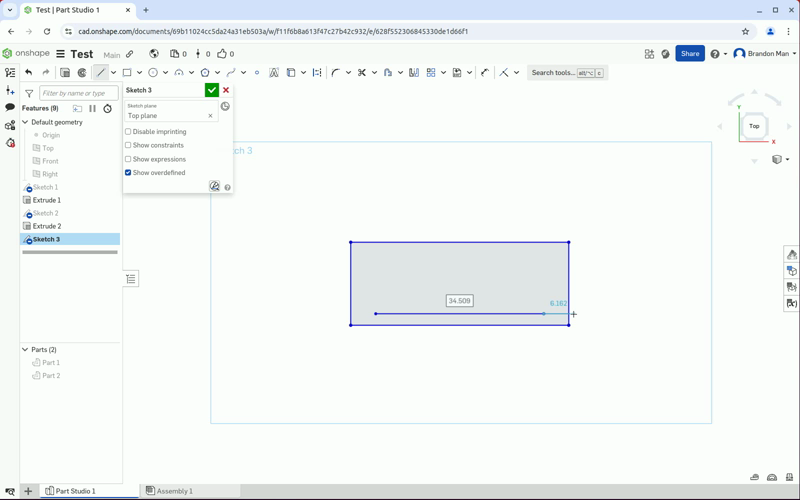
mouse_move(543, 309)
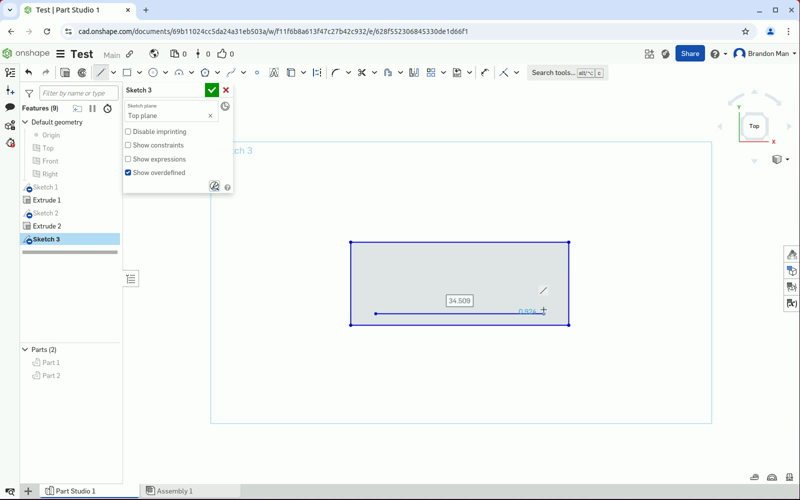
scroll(6)
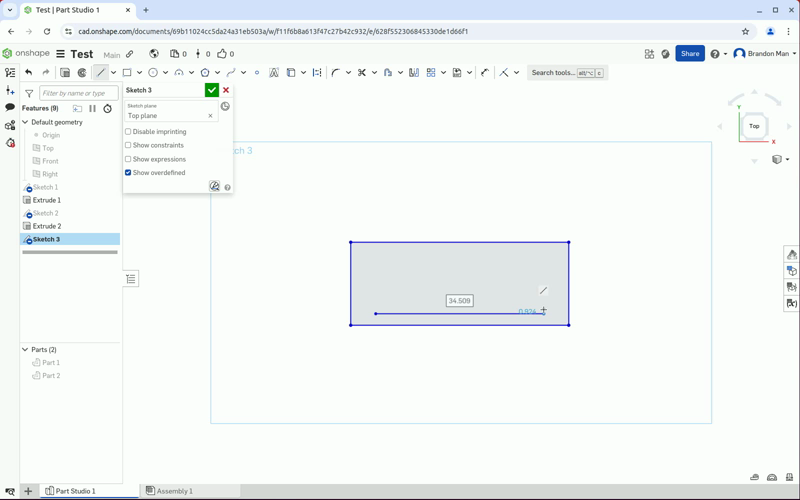
scroll(6)
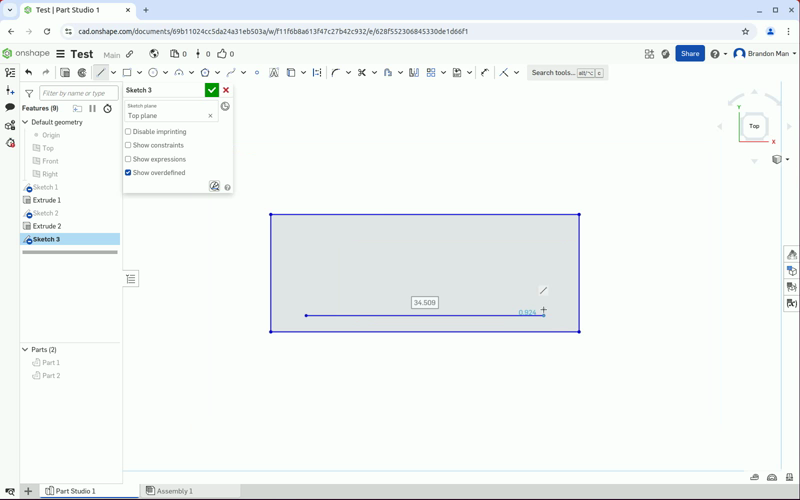
scroll(6)
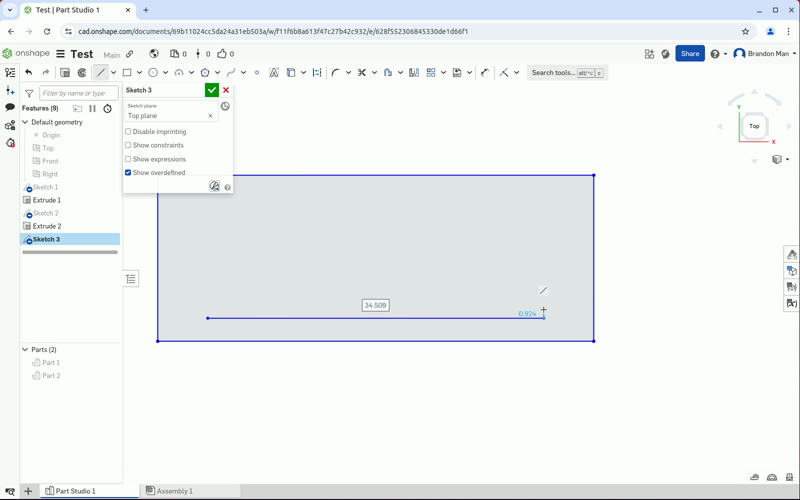
scroll(6)
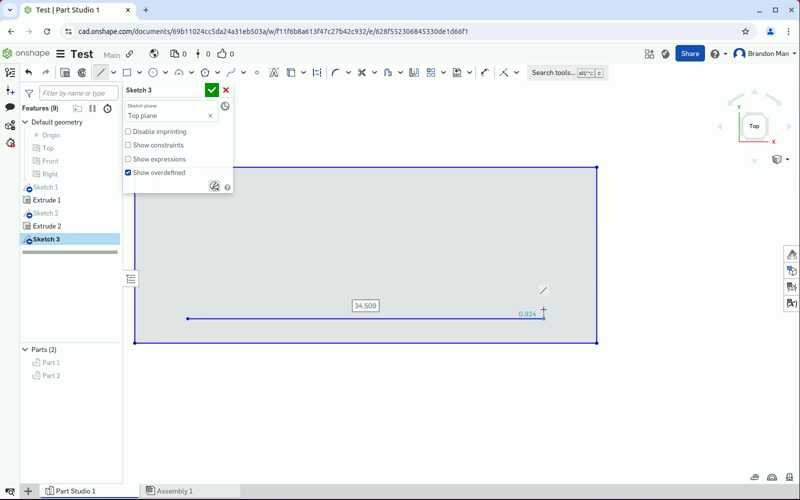
scroll(6)
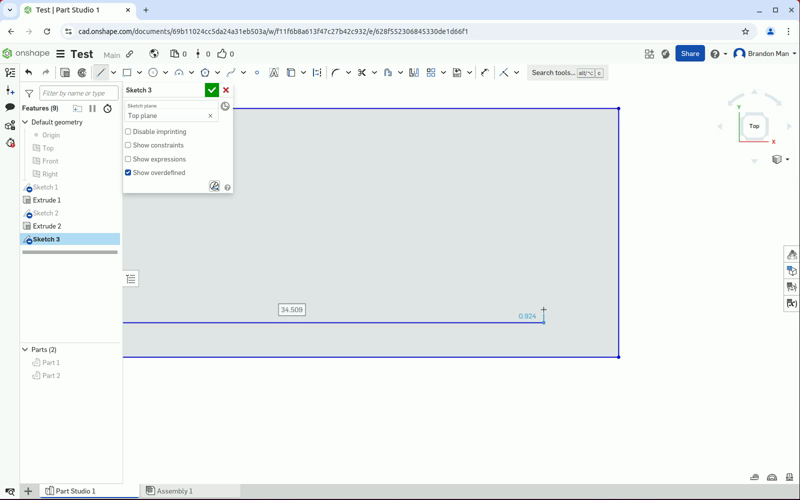
scroll(6)
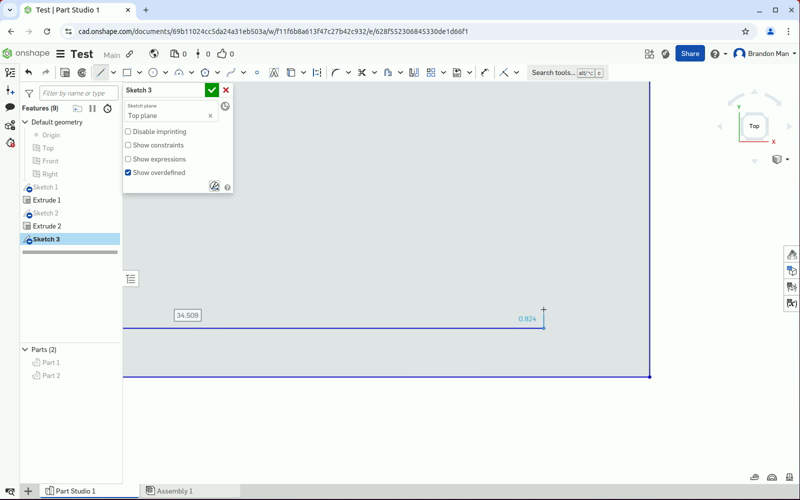
scroll(6)
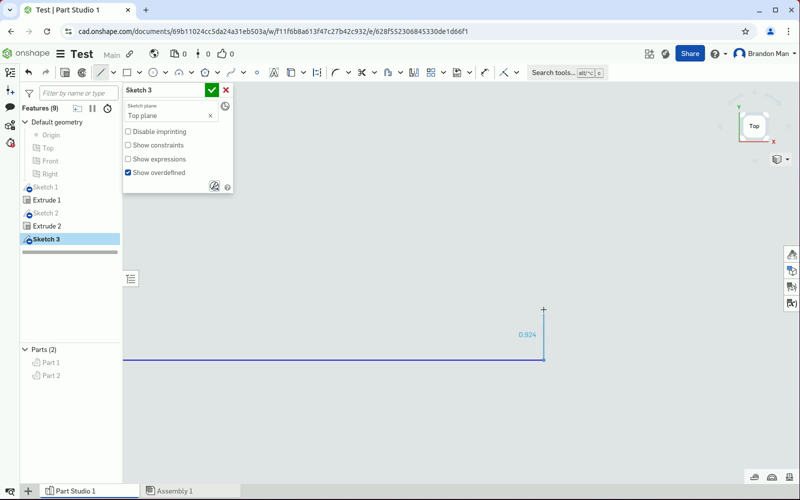
click(543, 309)
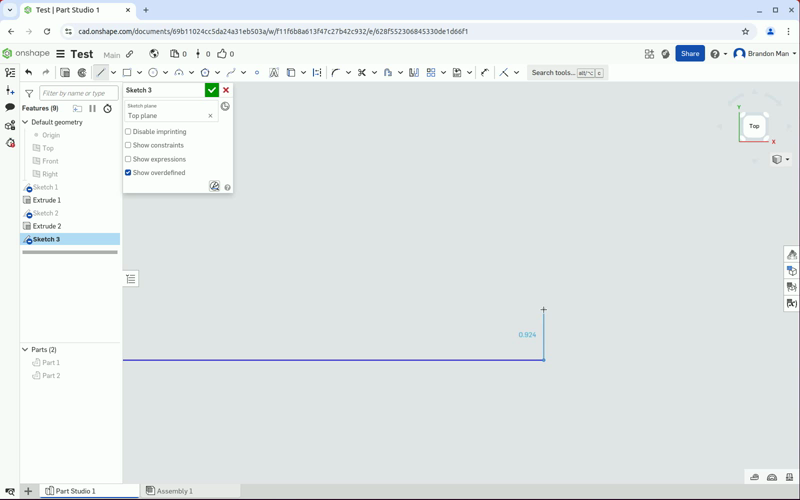
scroll(-6)
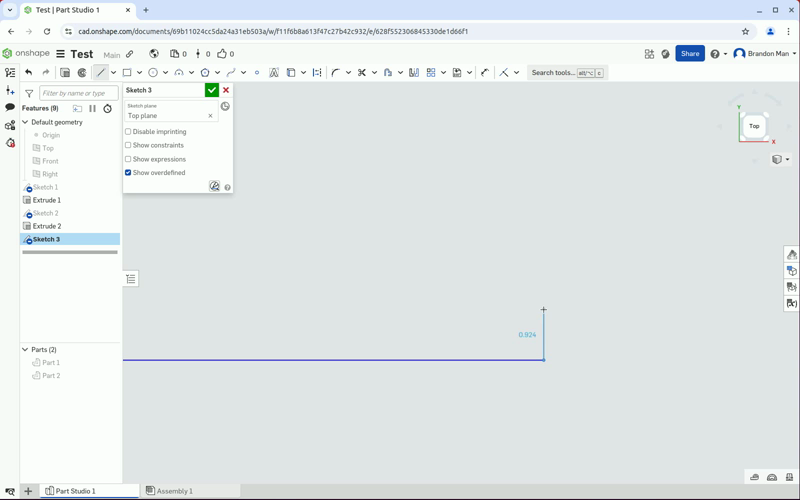
scroll(-6)
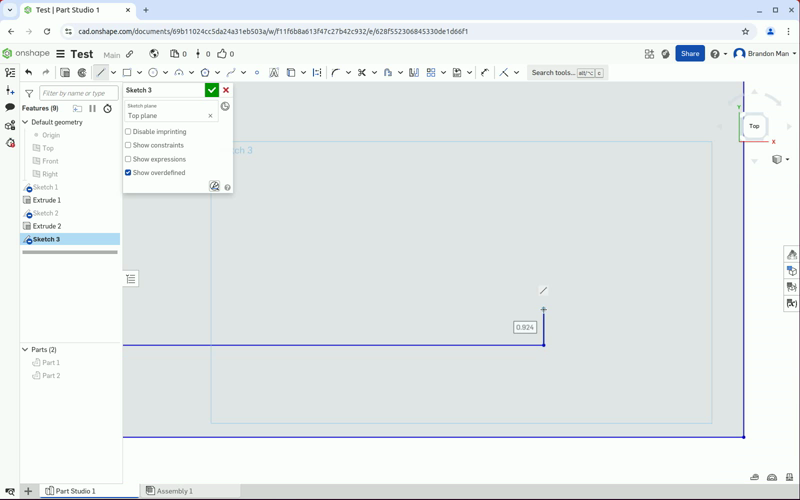
scroll(-6)
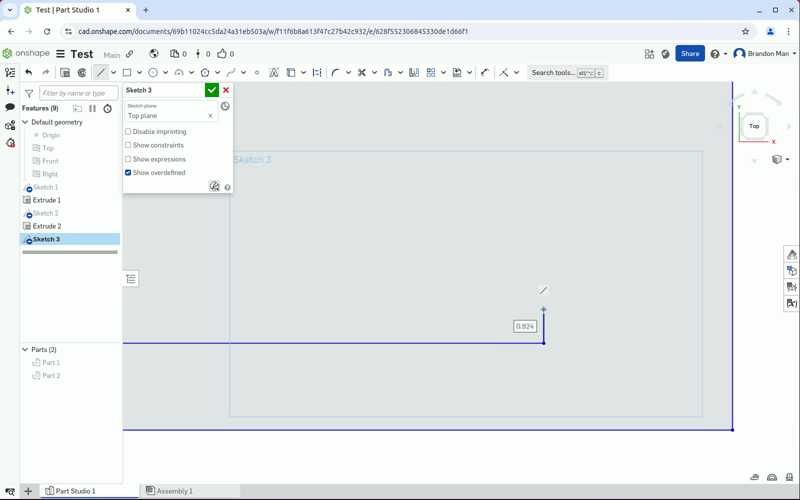
scroll(-6)
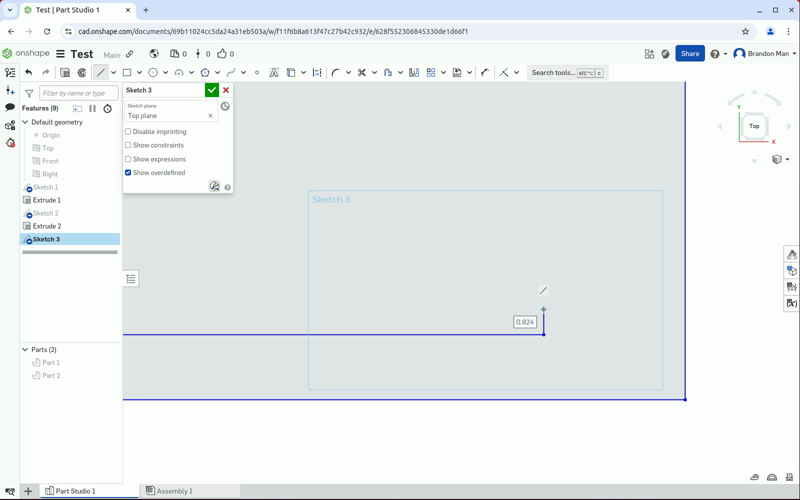
scroll(-6)
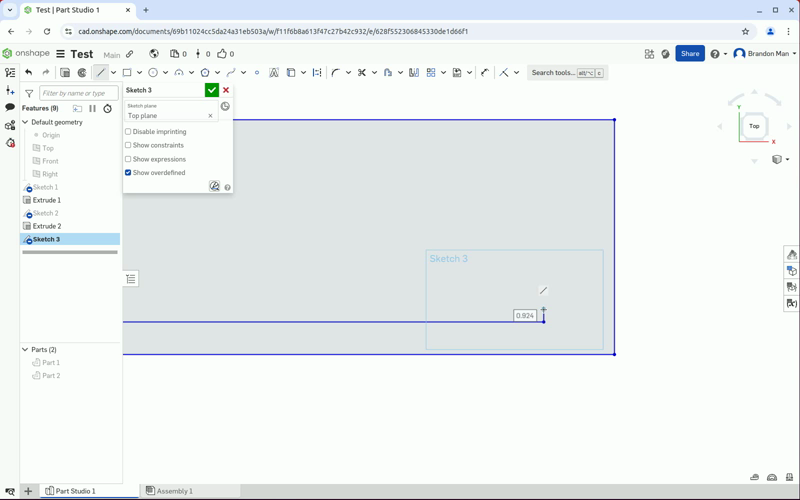
scroll(-6)
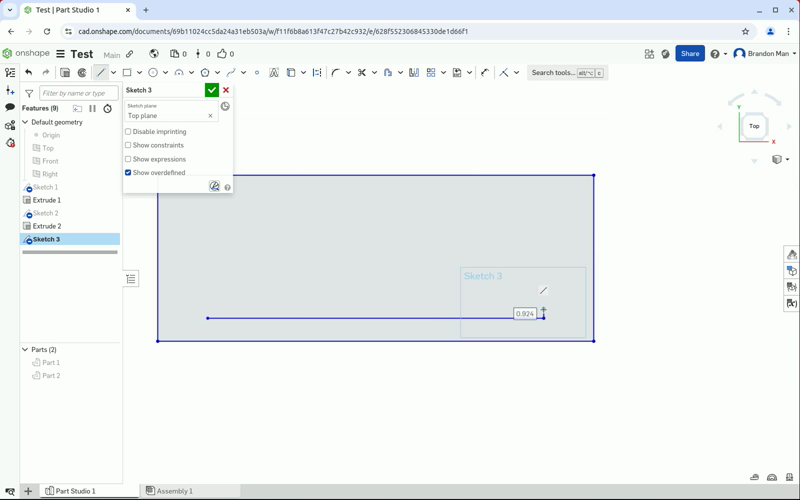
scroll(-6)
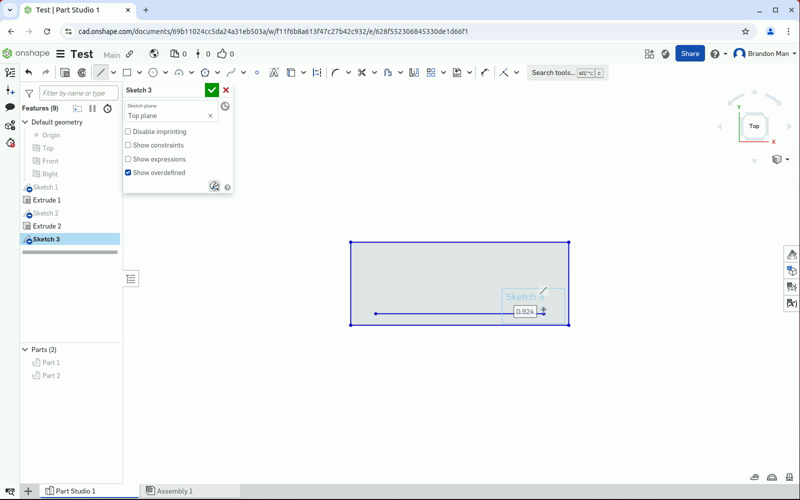
key_up(shift)
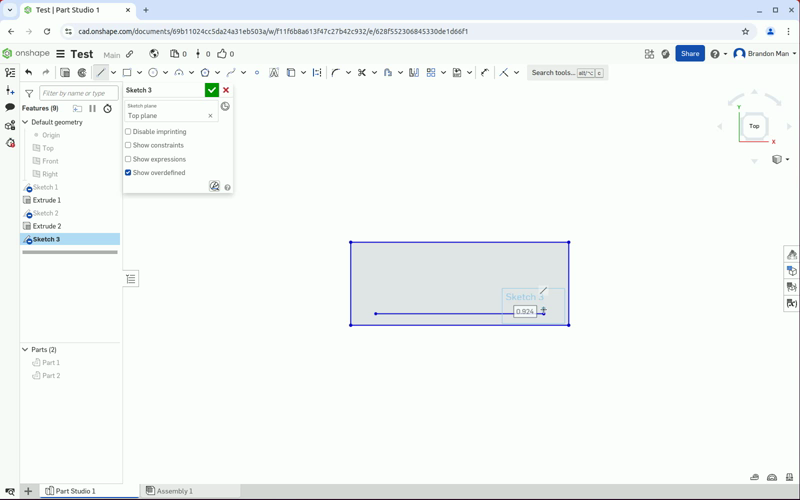
key_down(shift)
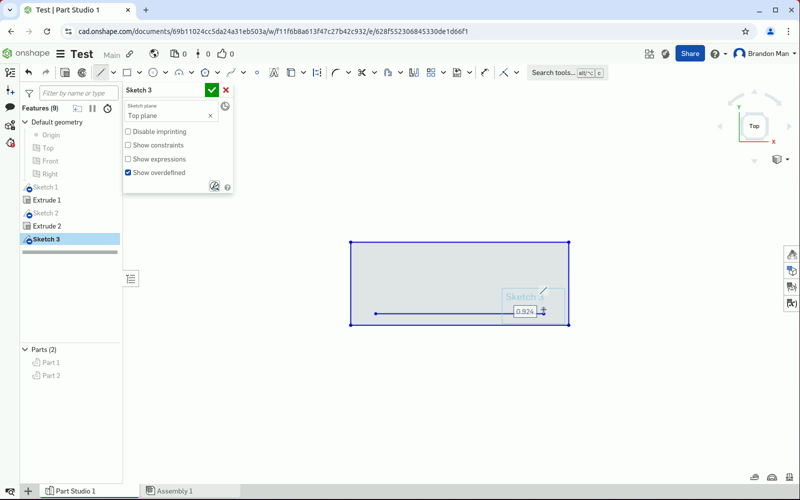
mouse_move(375, 309)
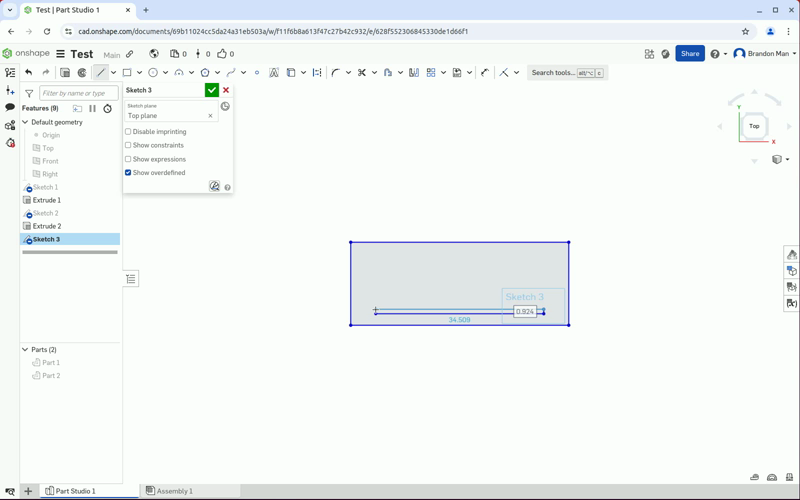
scroll(6)
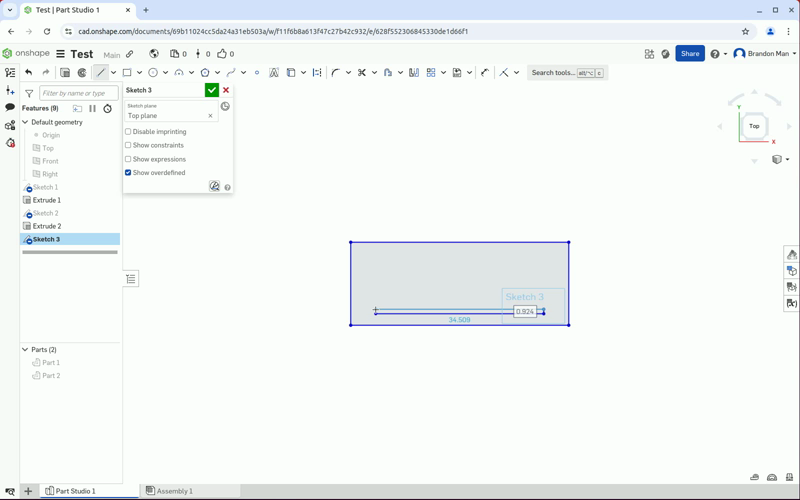
scroll(6)
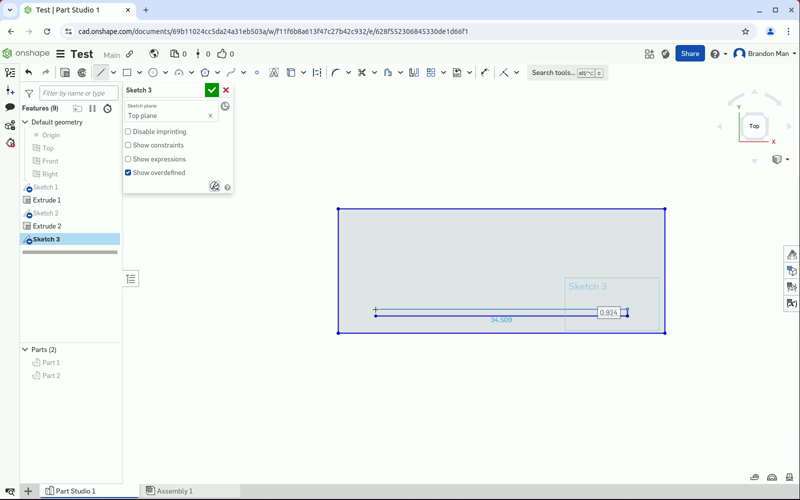
scroll(6)
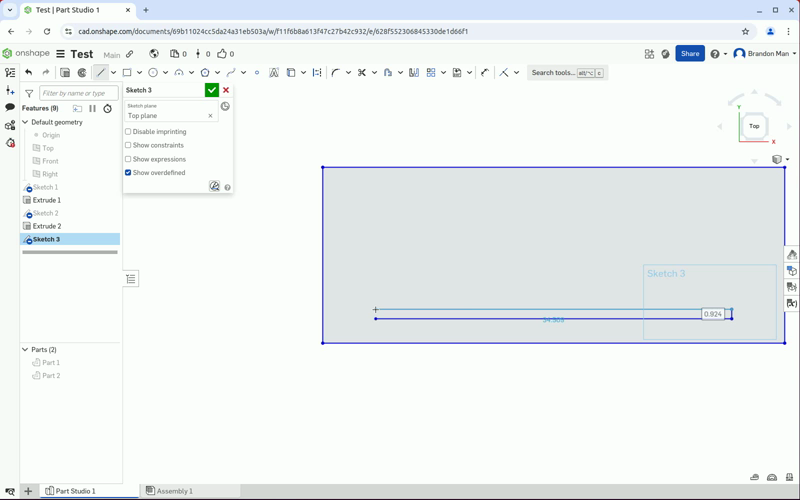
scroll(6)
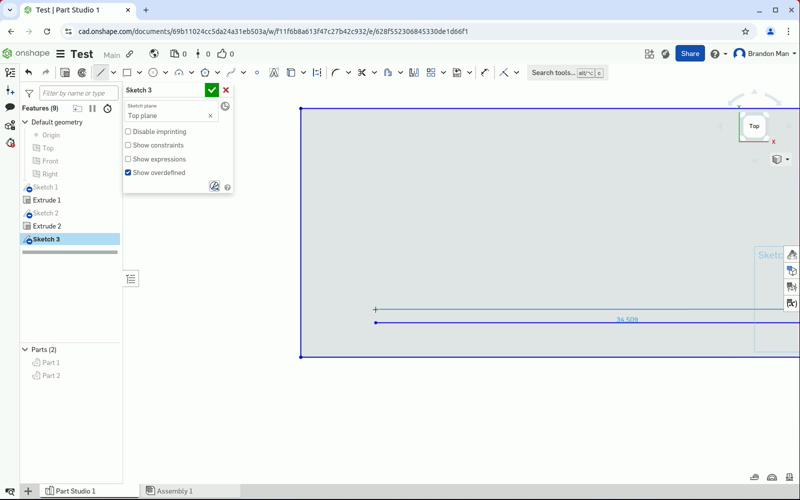
scroll(6)
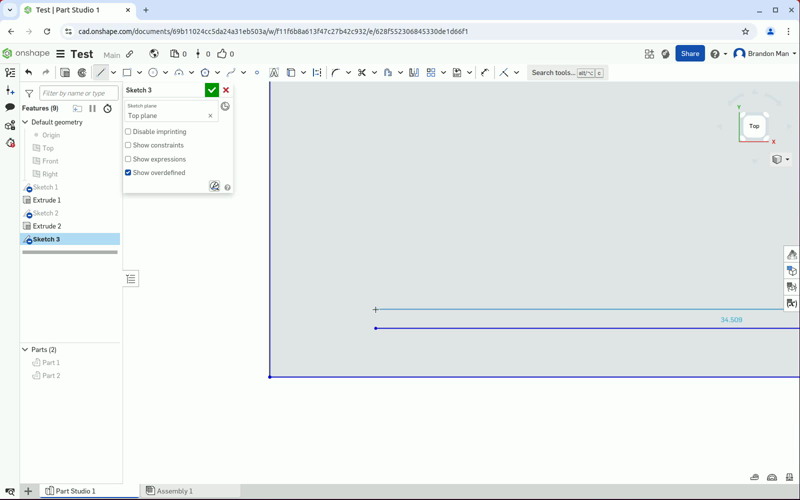
scroll(6)
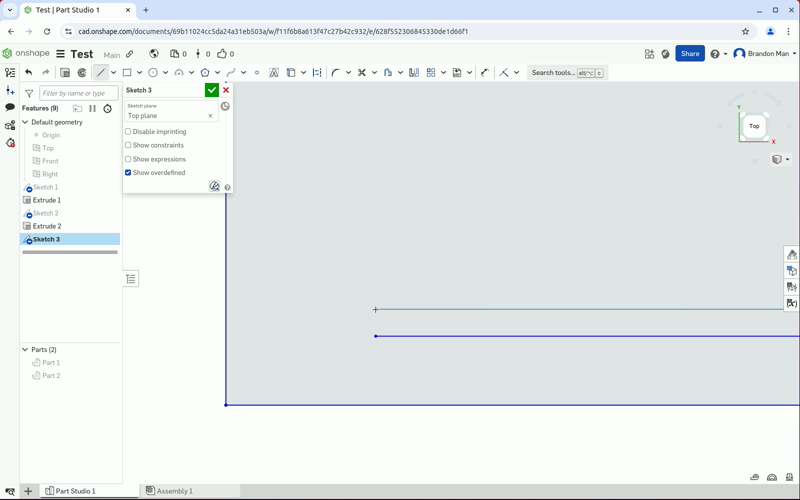
scroll(6)
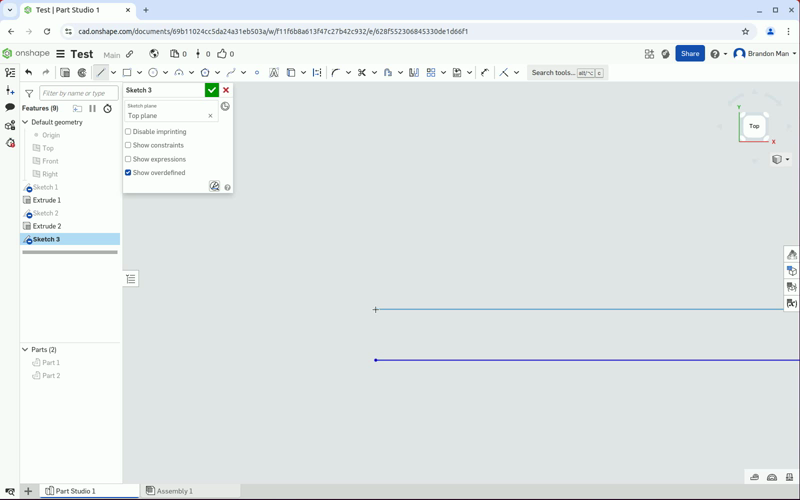
click(375, 309)
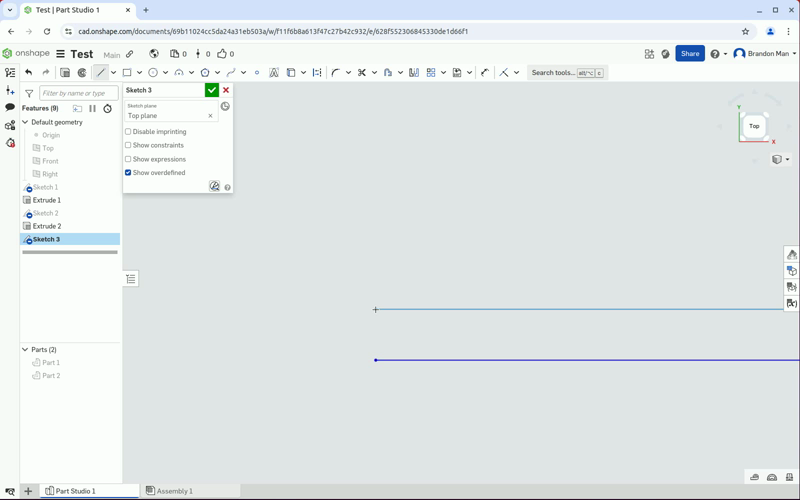
scroll(-6)
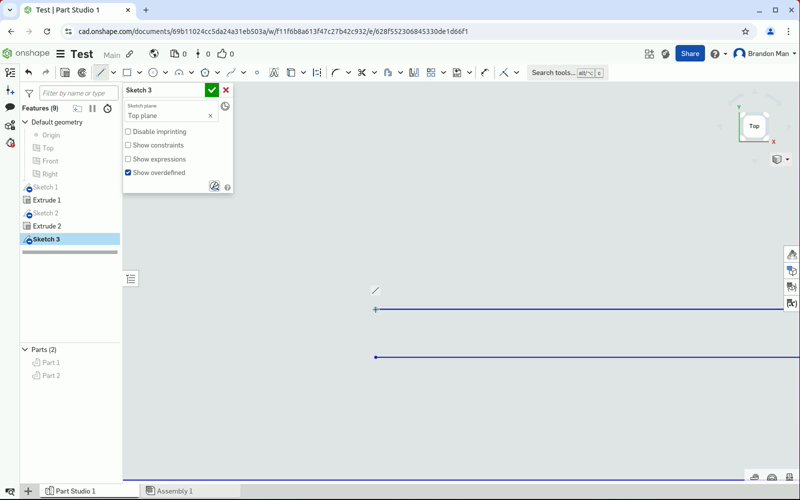
scroll(-6)
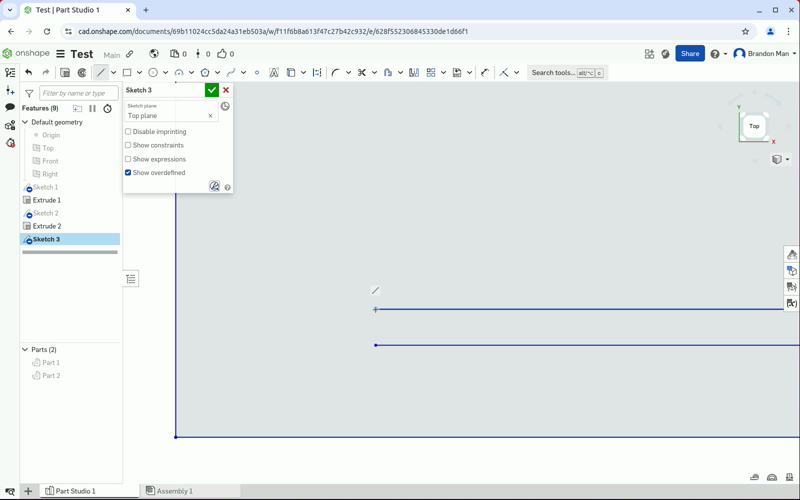
scroll(-6)
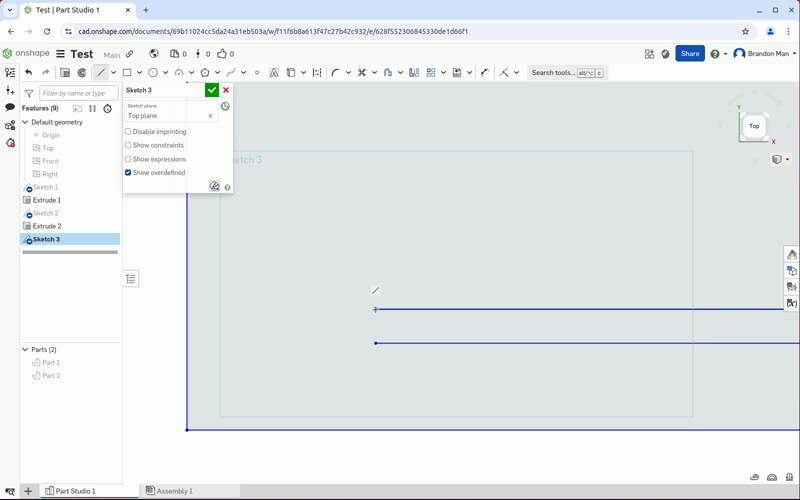
scroll(-6)
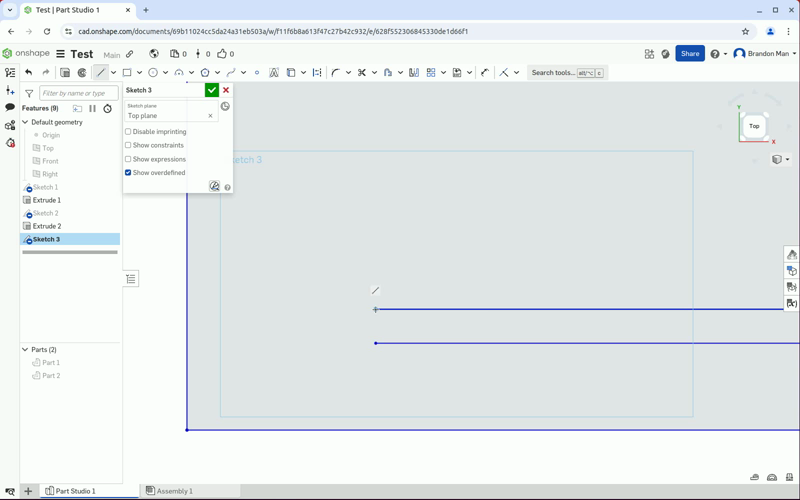
scroll(-6)
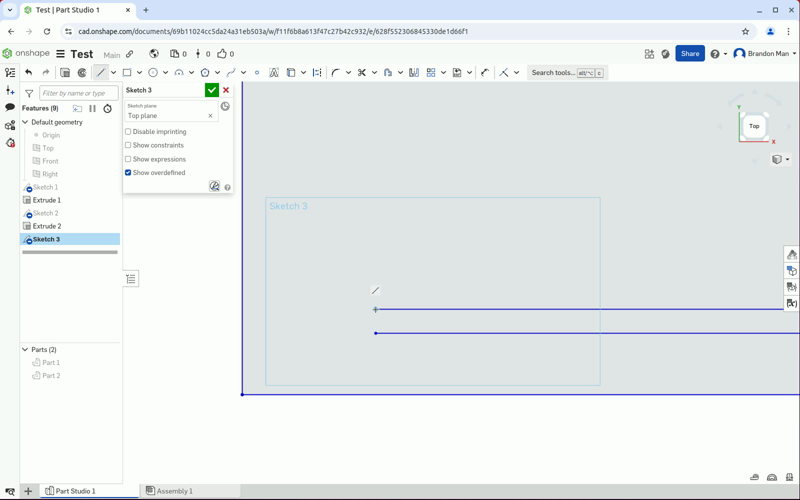
scroll(-6)
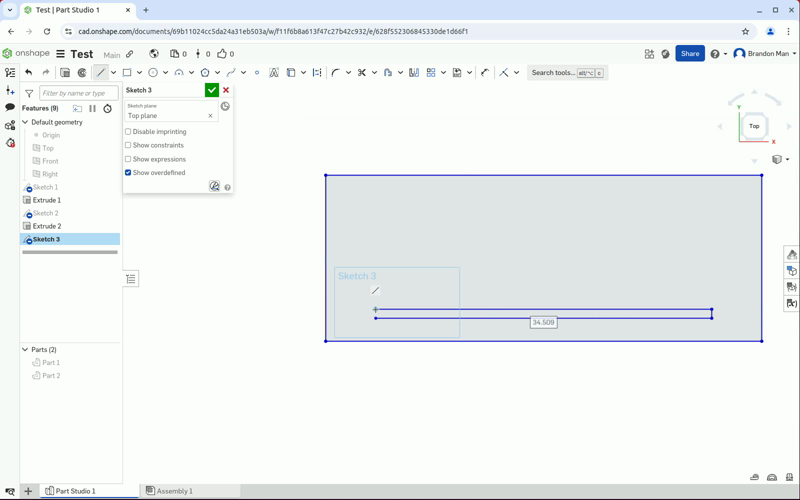
scroll(-6)
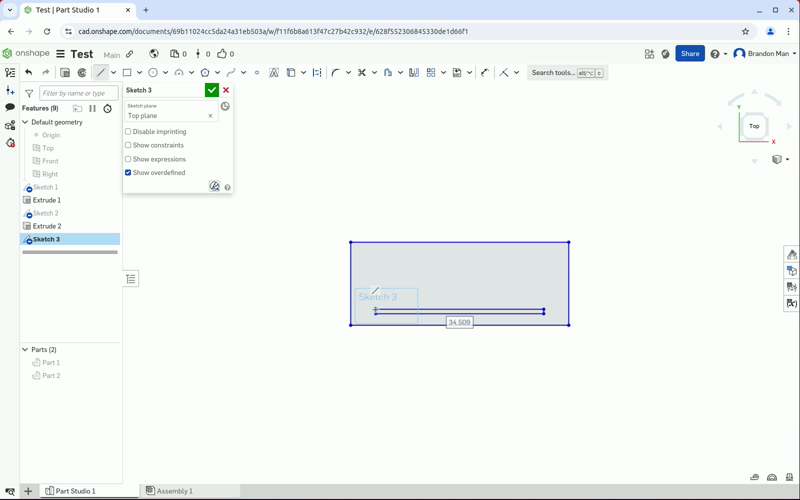
key_up(shift)
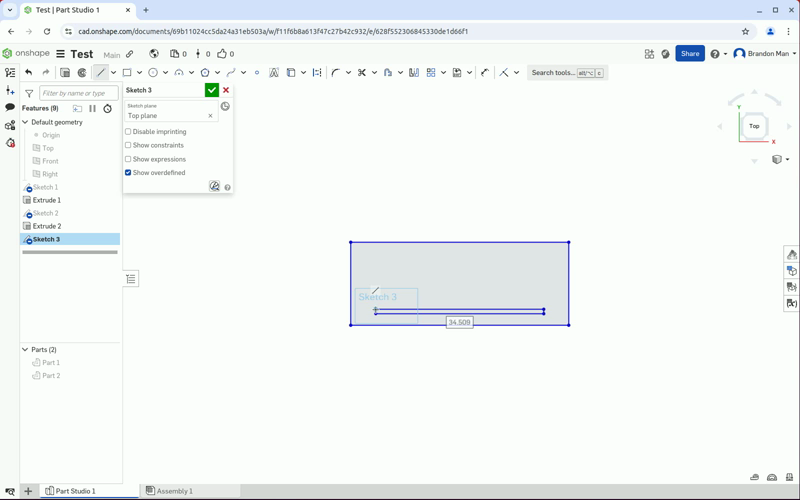
mouse_move(405, 309)
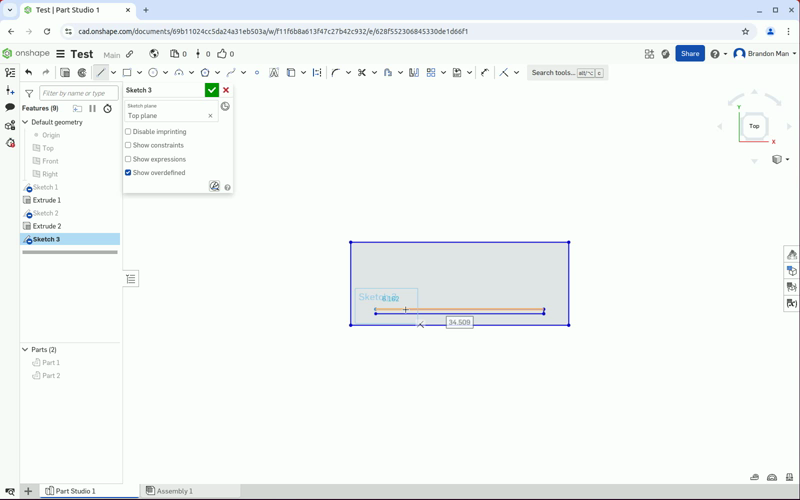
key_down(shift)
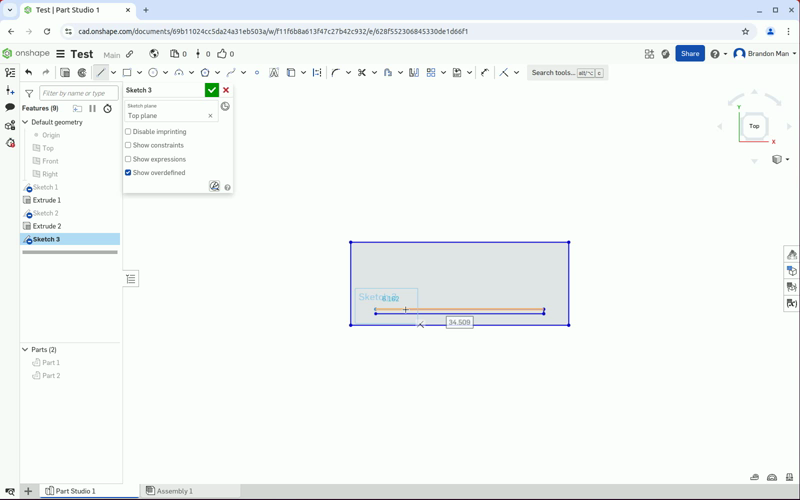
mouse_move(375, 313)
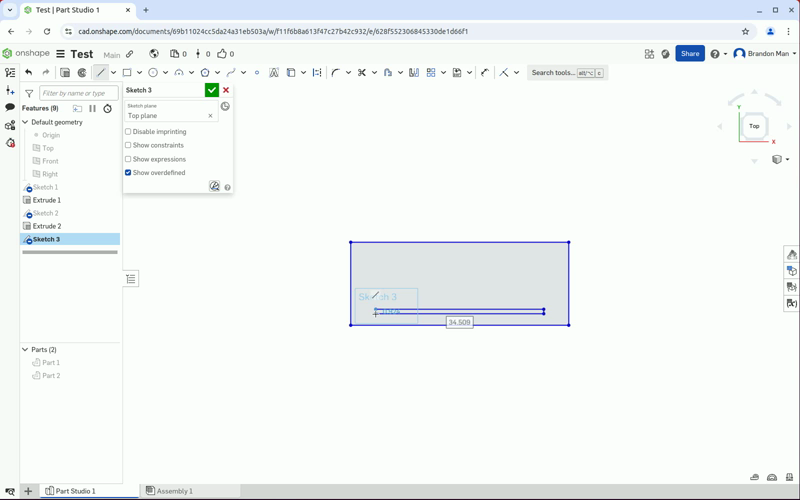
scroll(6)
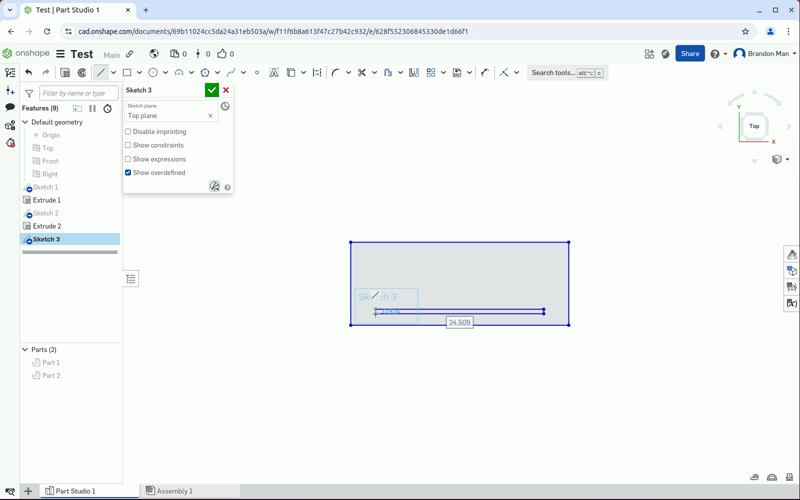
scroll(6)
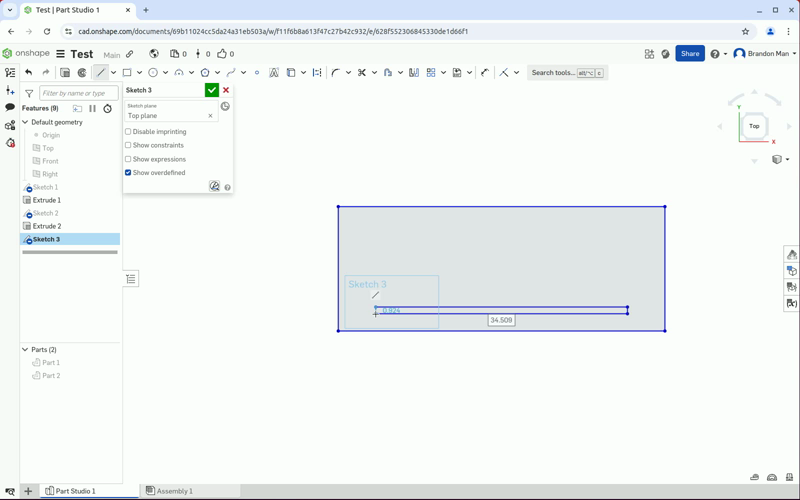
scroll(6)
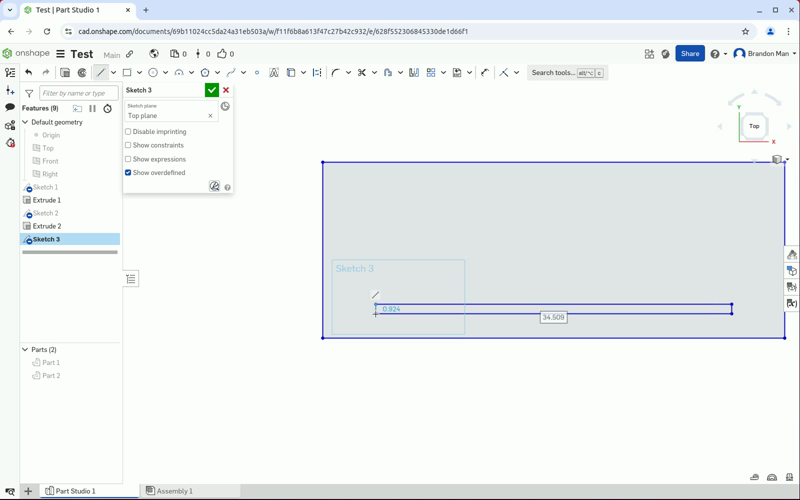
scroll(6)
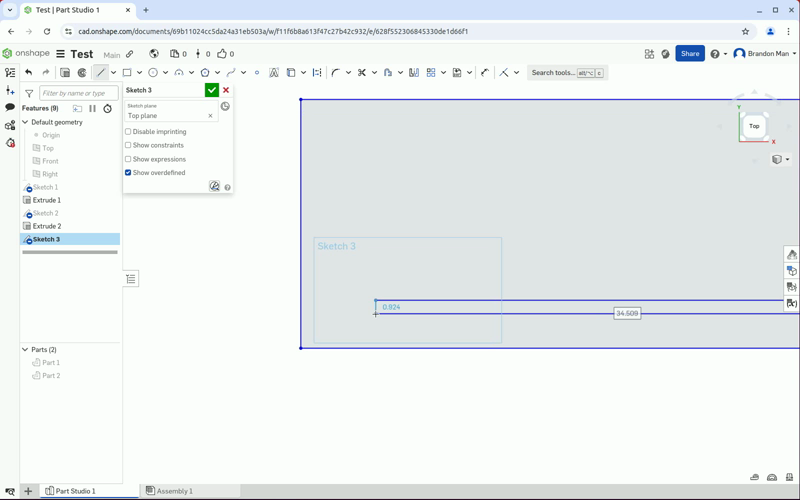
scroll(6)
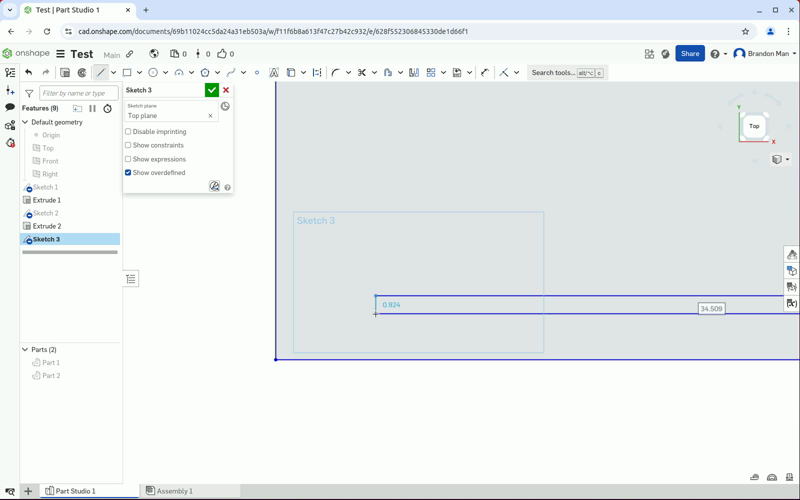
scroll(6)
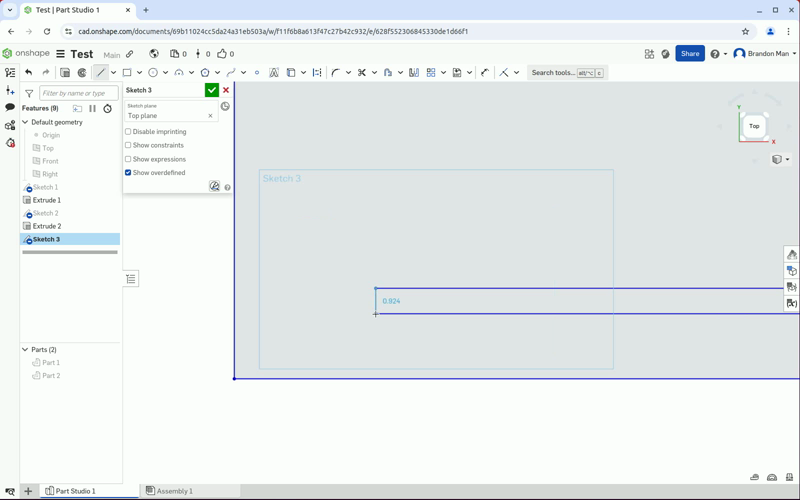
scroll(6)
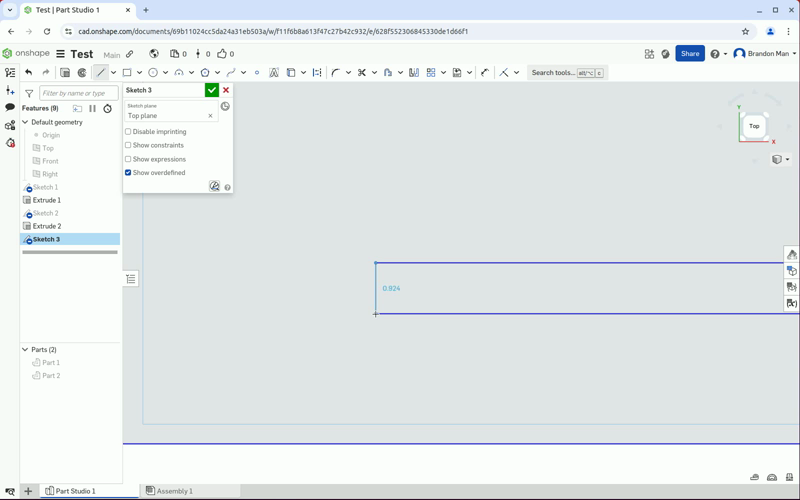
key_up(shift)
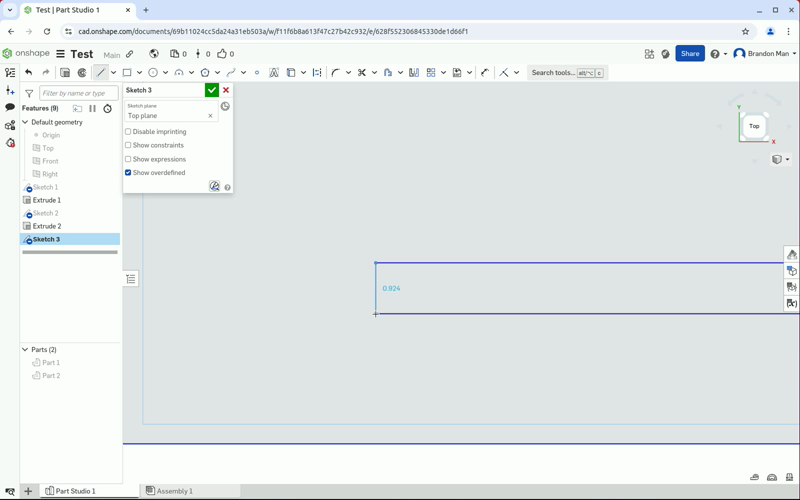
click(375, 313)
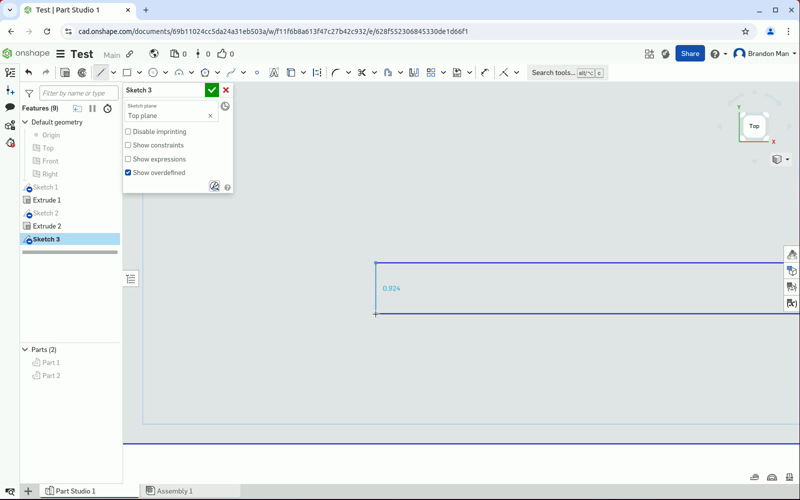
scroll(-6)
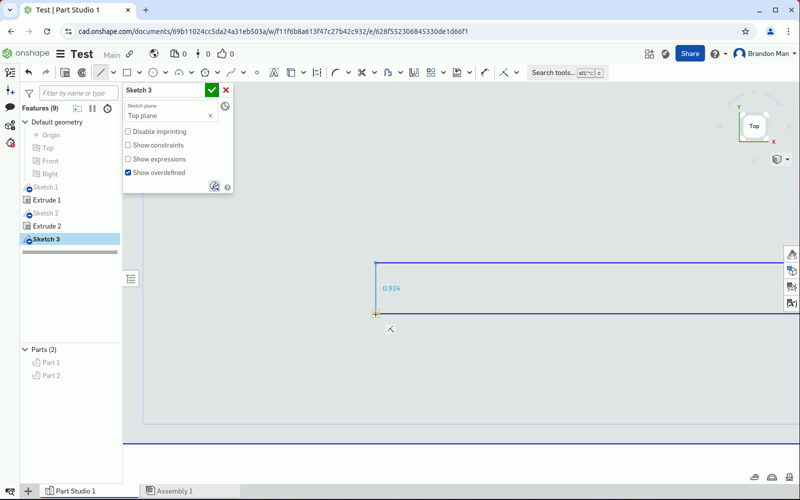
scroll(-6)
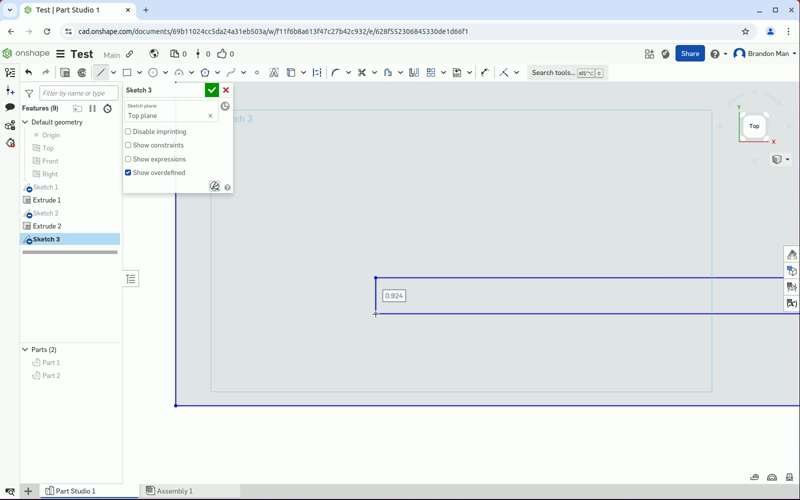
scroll(-6)
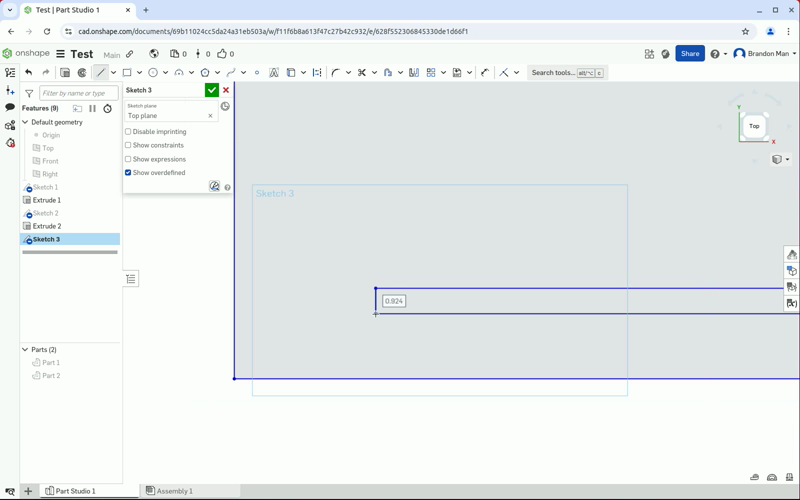
scroll(-6)
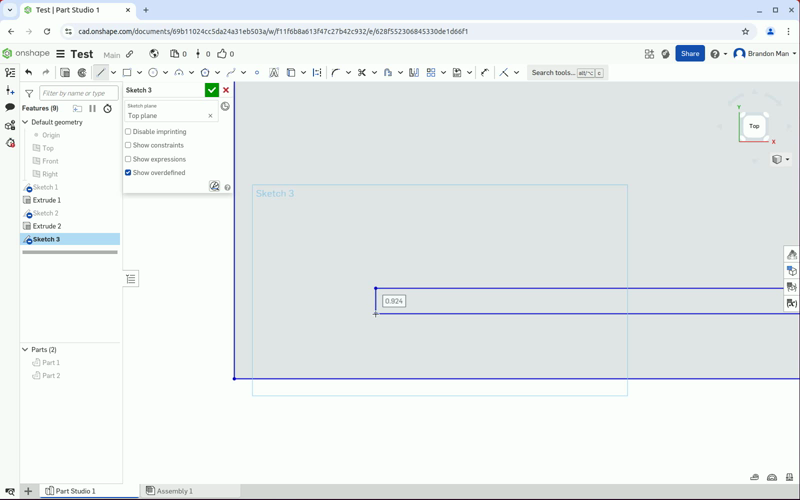
scroll(-6)
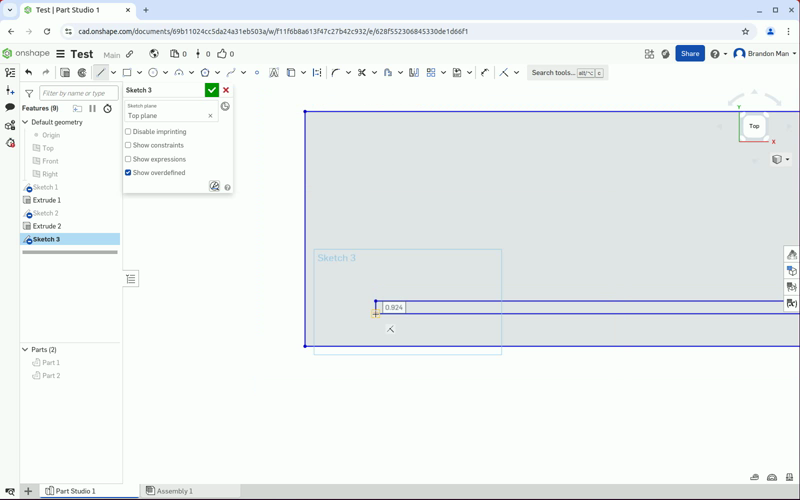
scroll(-6)
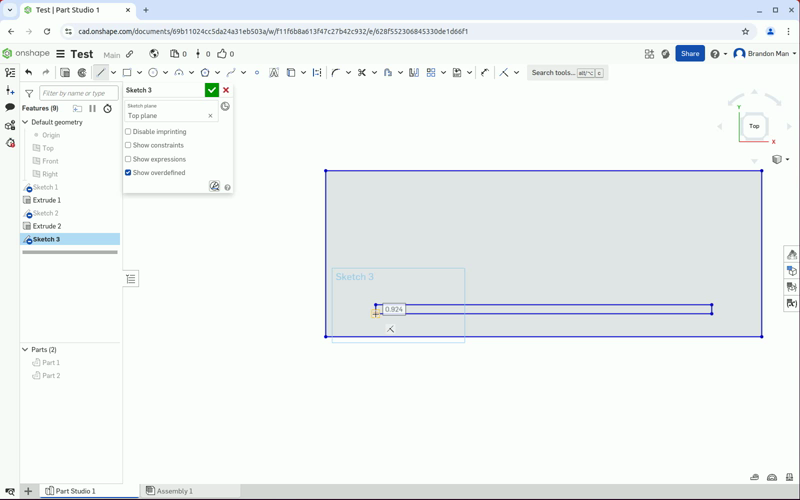
scroll(-6)
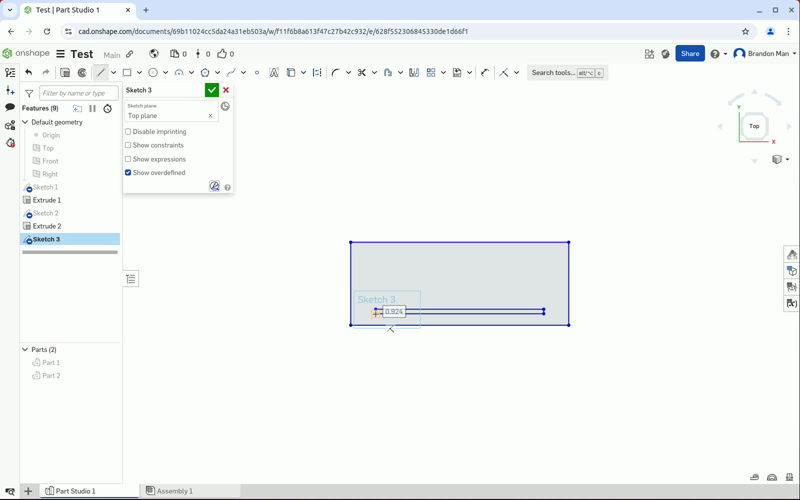
key(esc)
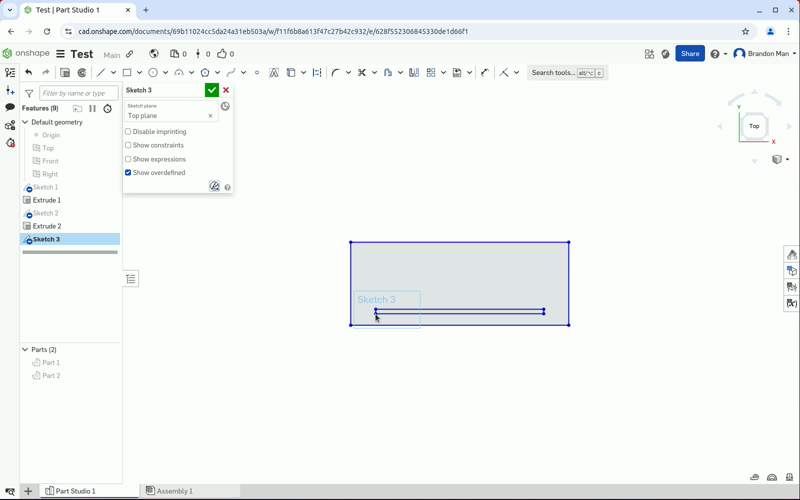
key(l)
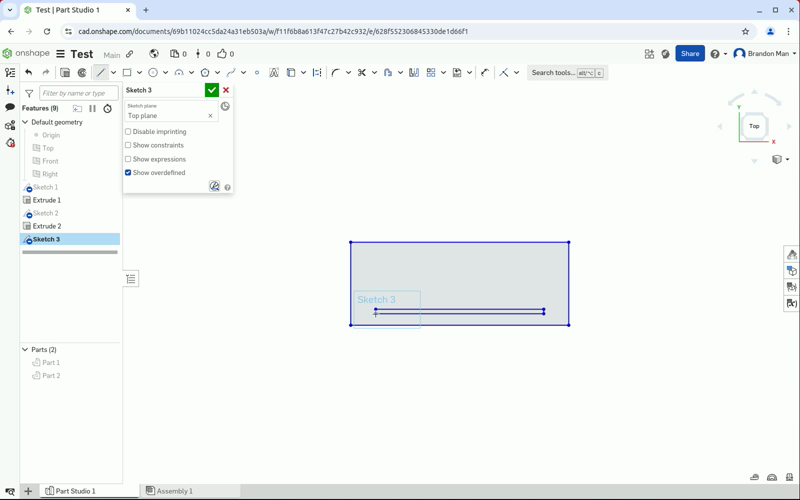
key_down(shift)
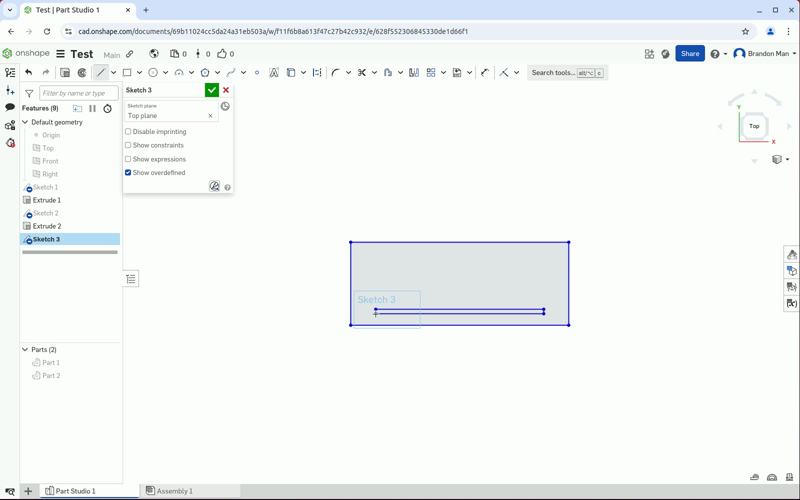
mouse_move(375, 285)
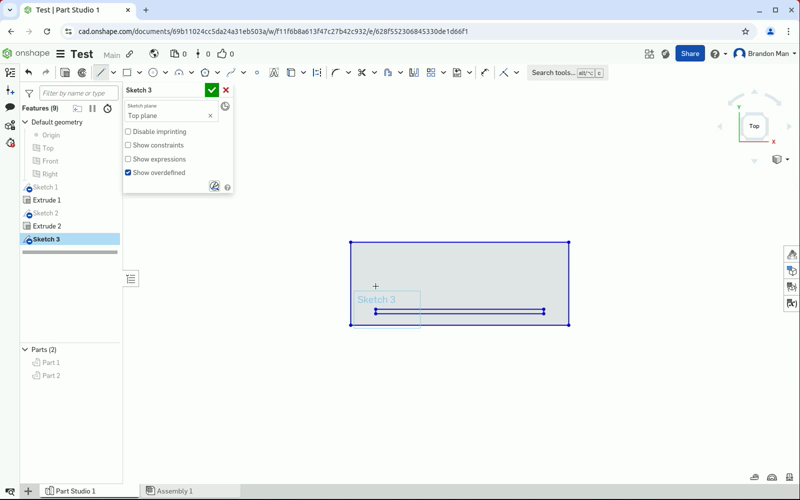
click(375, 285)
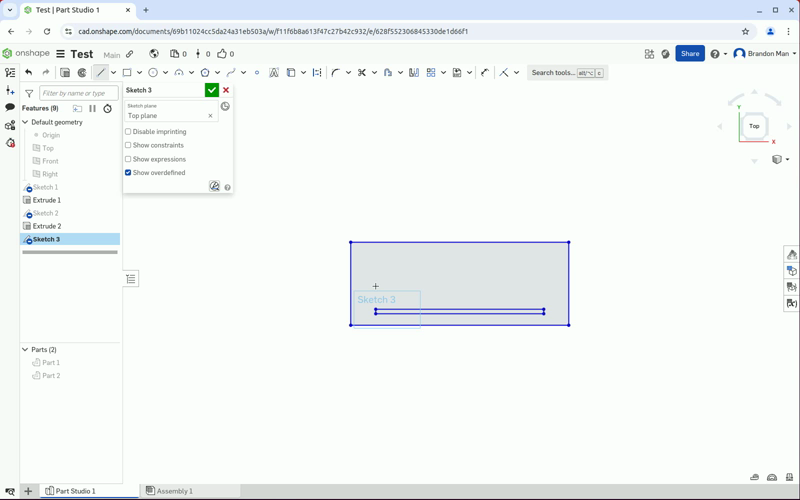
key_up(shift)
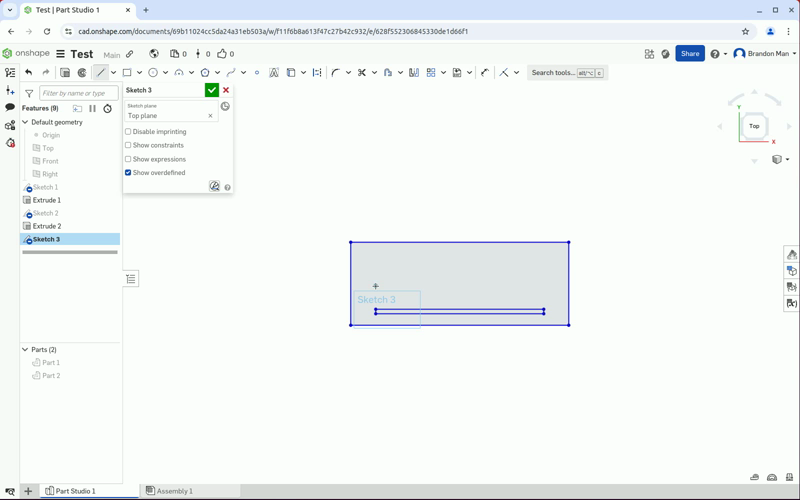
key_down(shift)
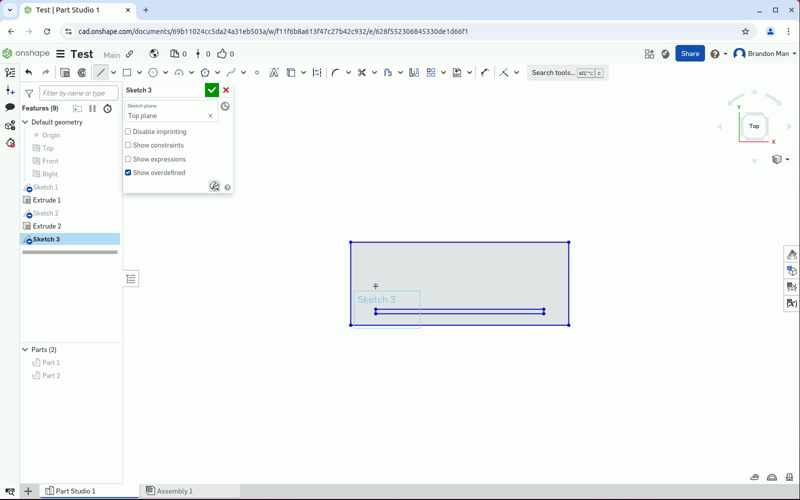
mouse_move(543, 285)
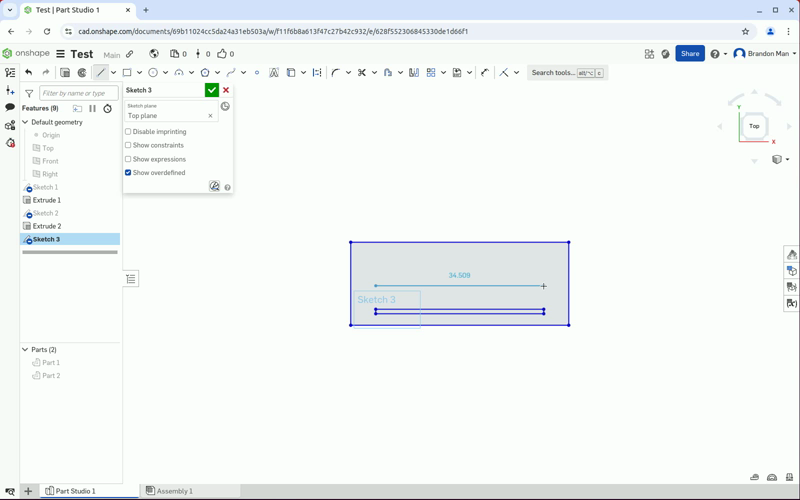
click(543, 285)
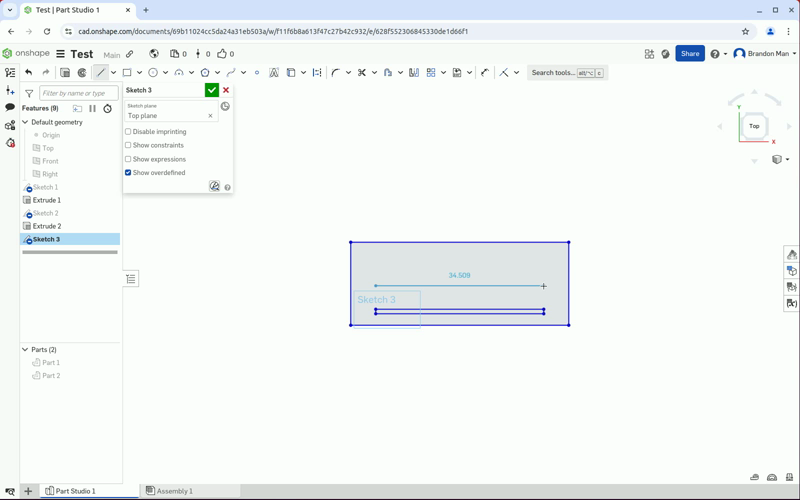
key_up(shift)
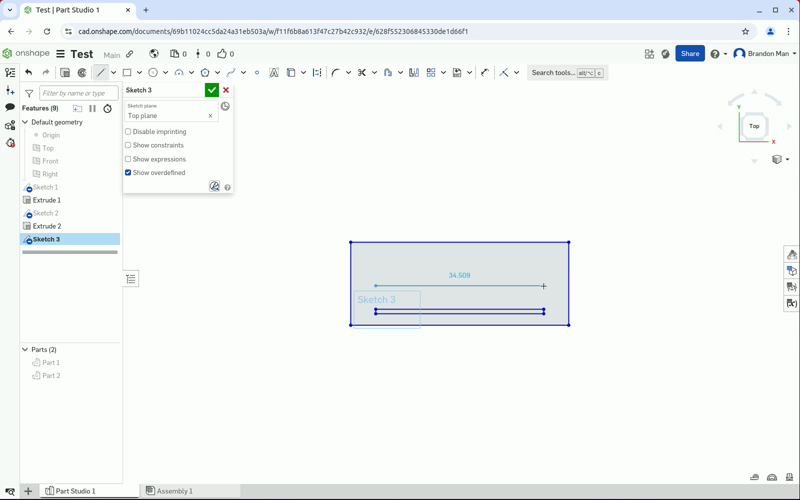
key_down(shift)
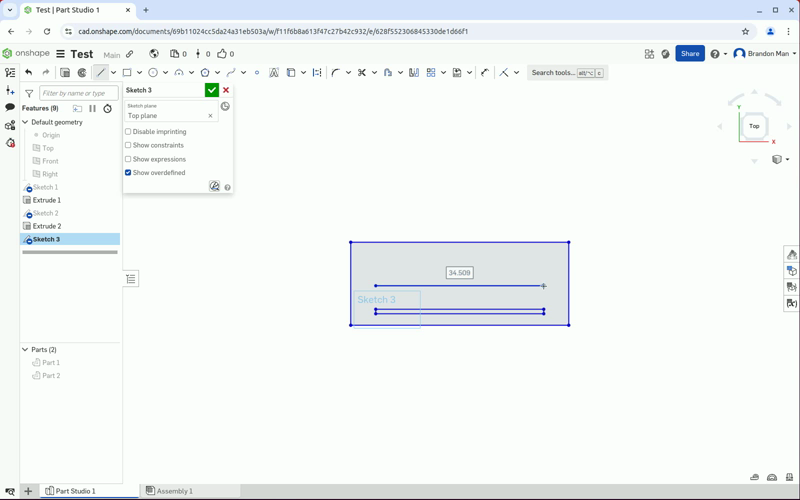
mouse_move(573, 285)
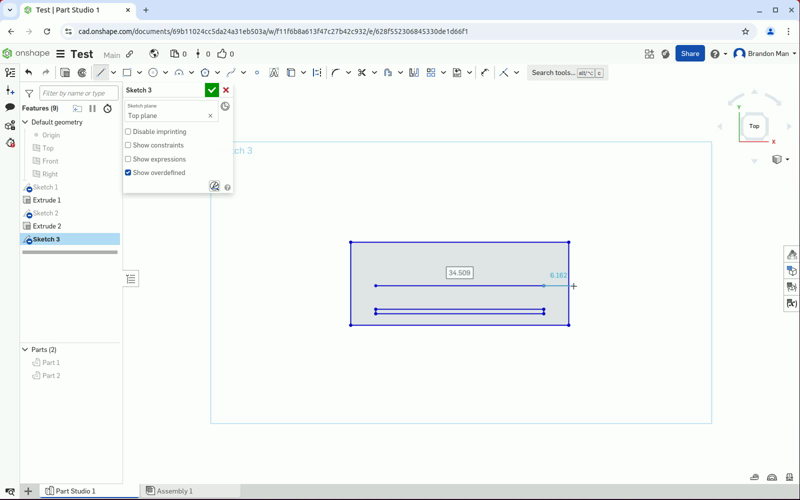
mouse_move(543, 281)
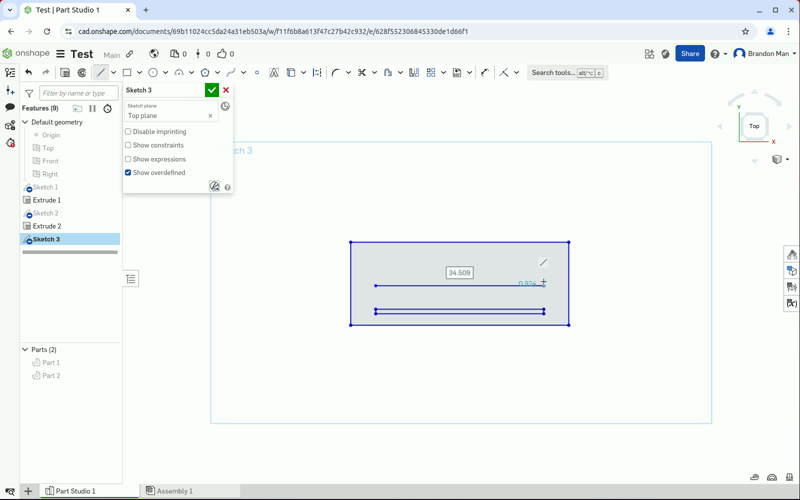
scroll(6)
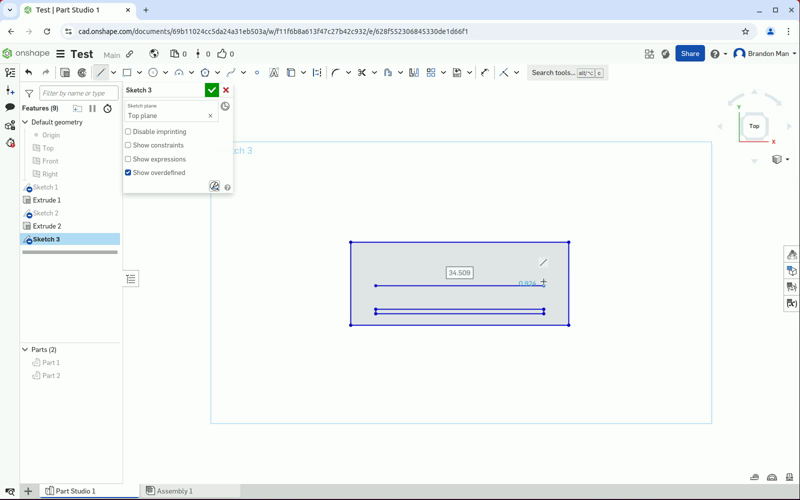
scroll(6)
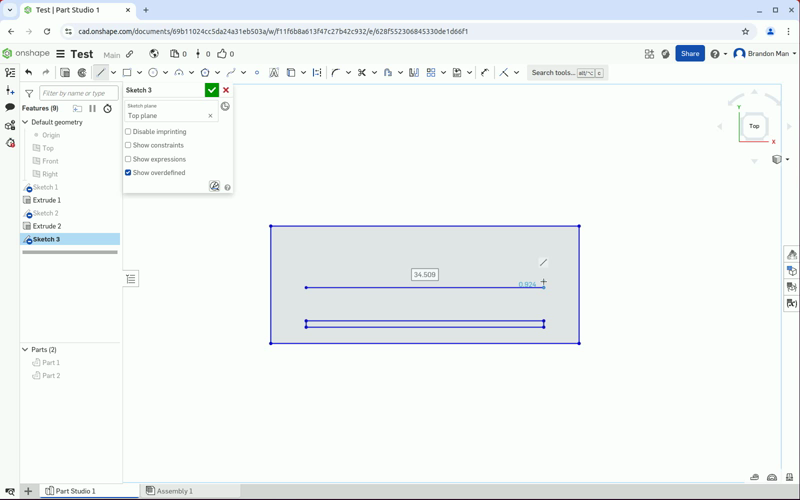
scroll(6)
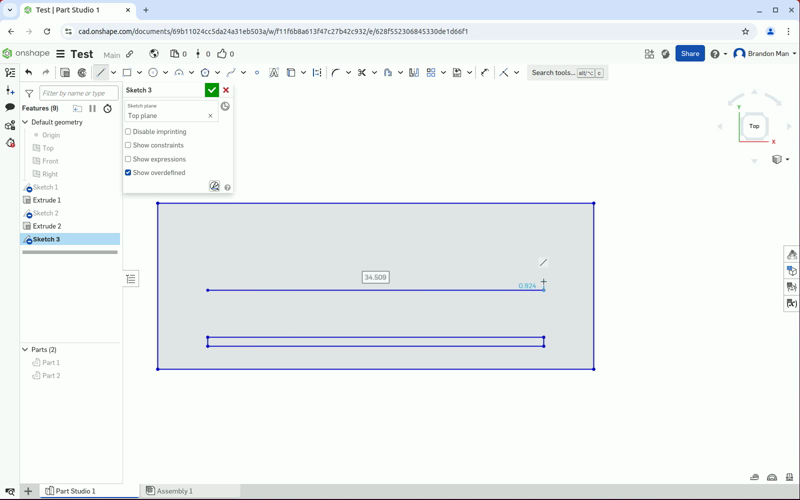
scroll(6)
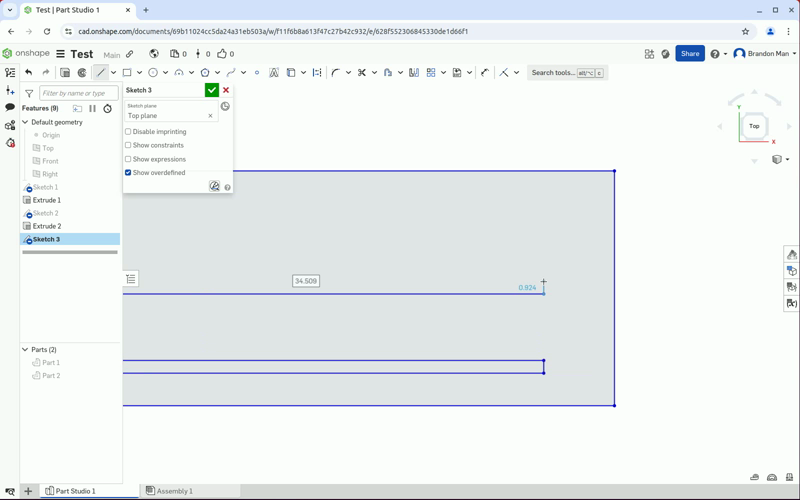
scroll(6)
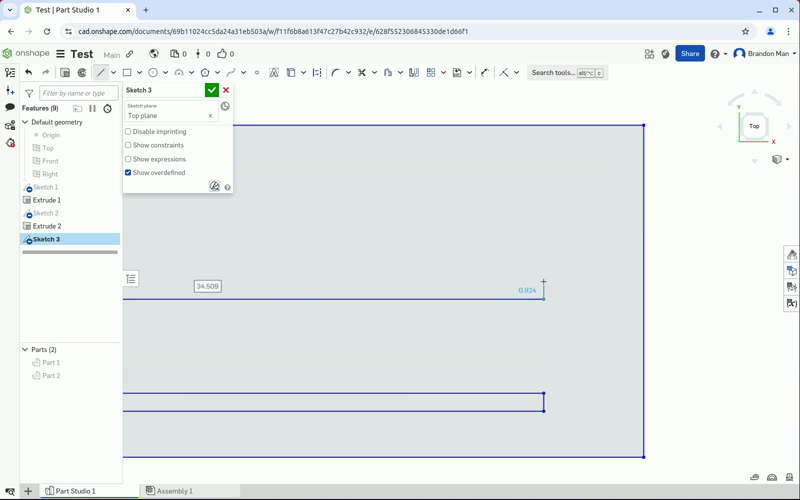
scroll(6)
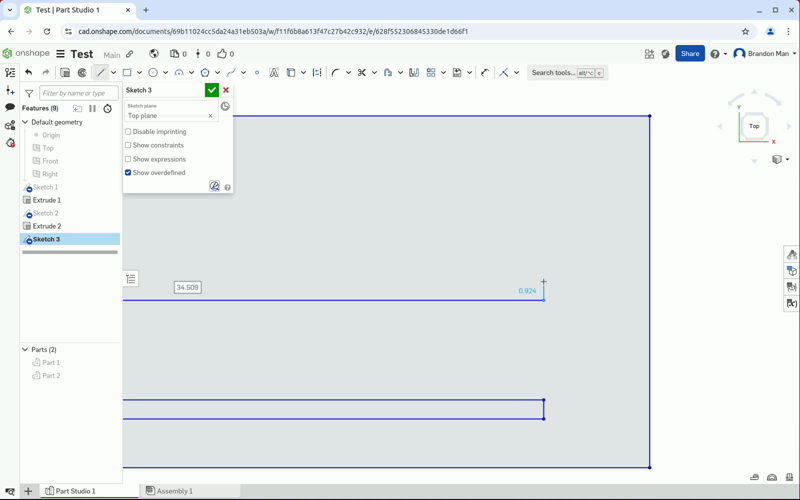
scroll(6)
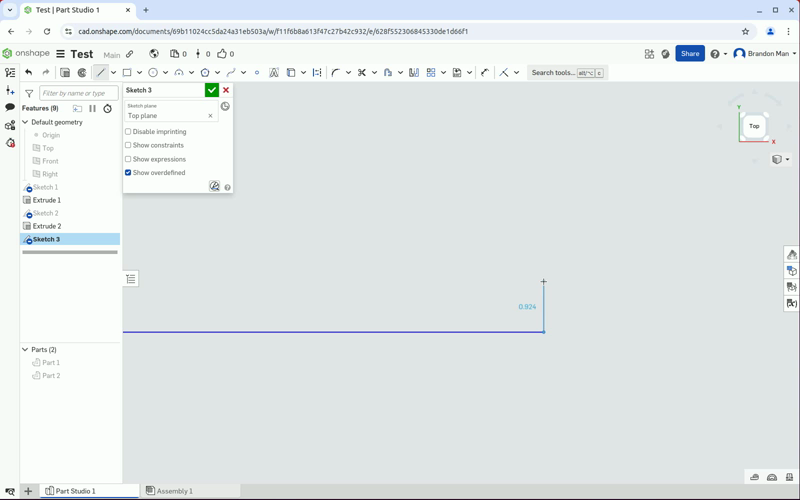
click(543, 281)
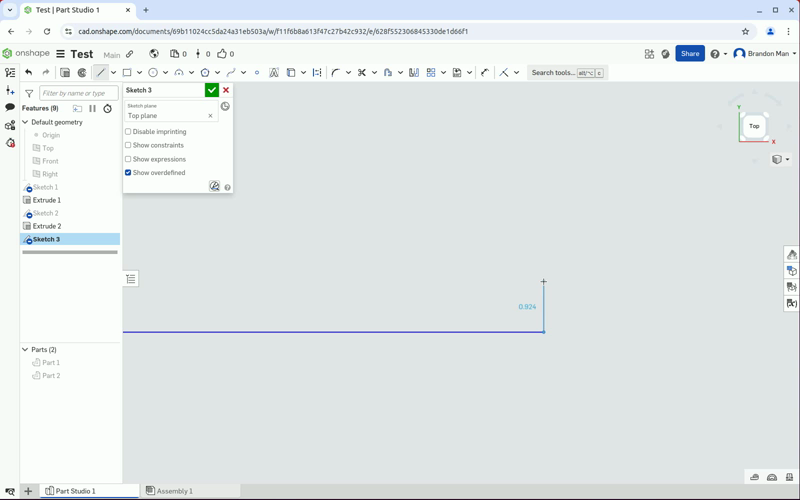
scroll(-6)
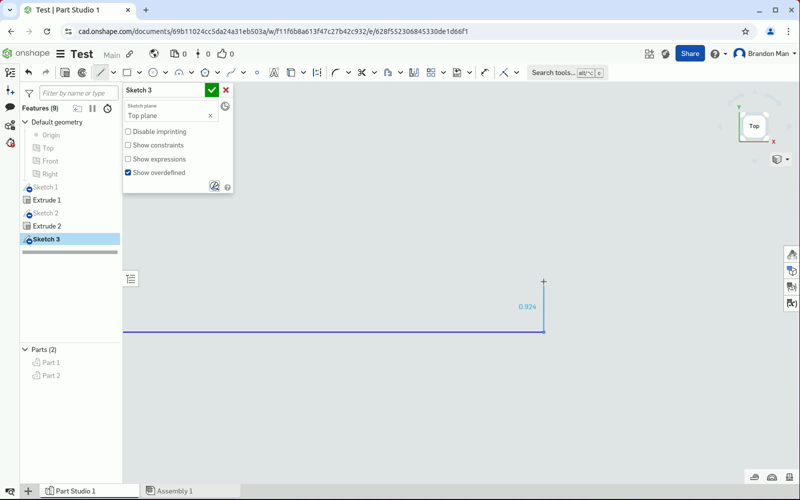
scroll(-6)
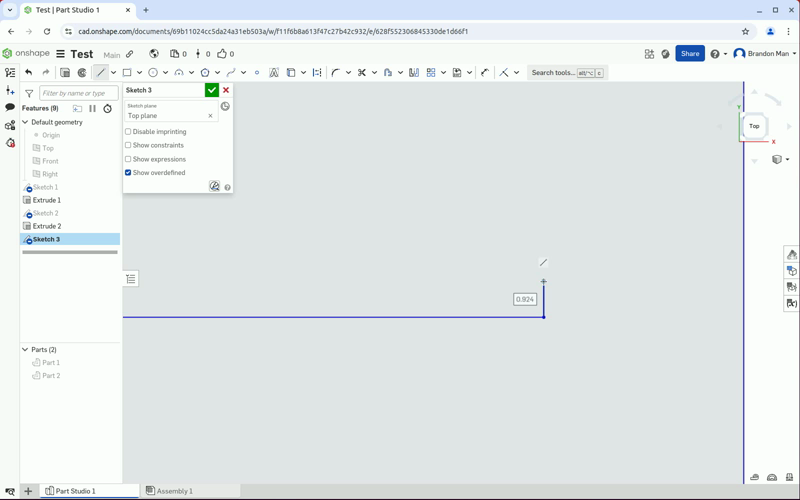
scroll(-6)
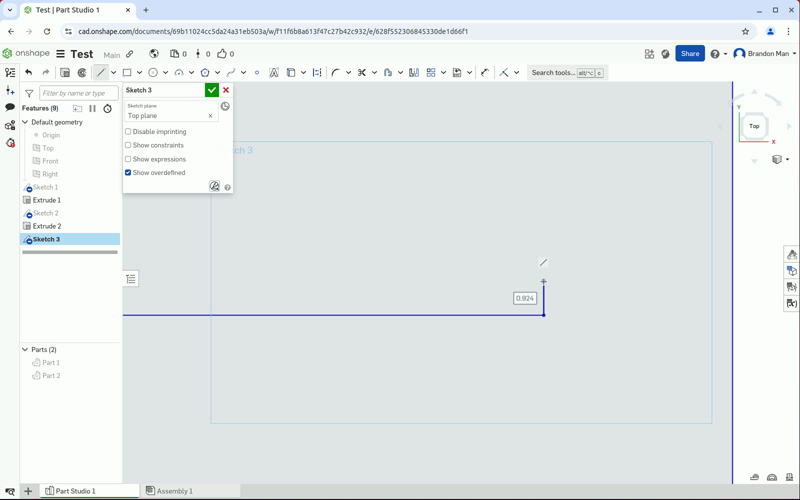
scroll(-6)
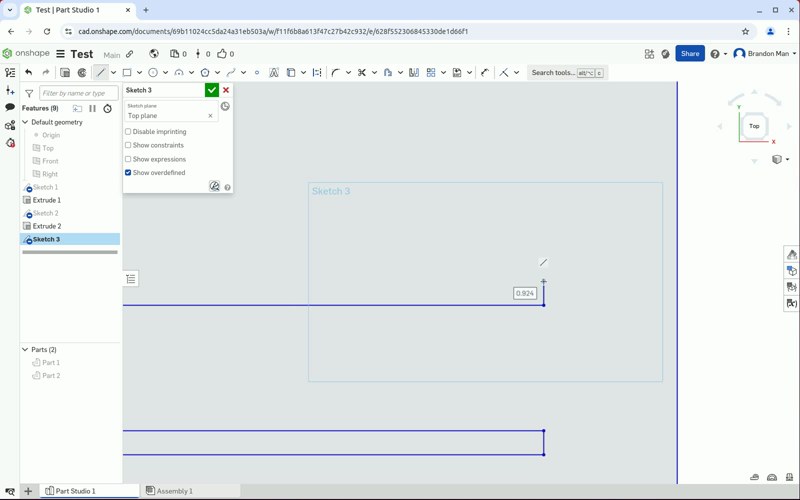
scroll(-6)
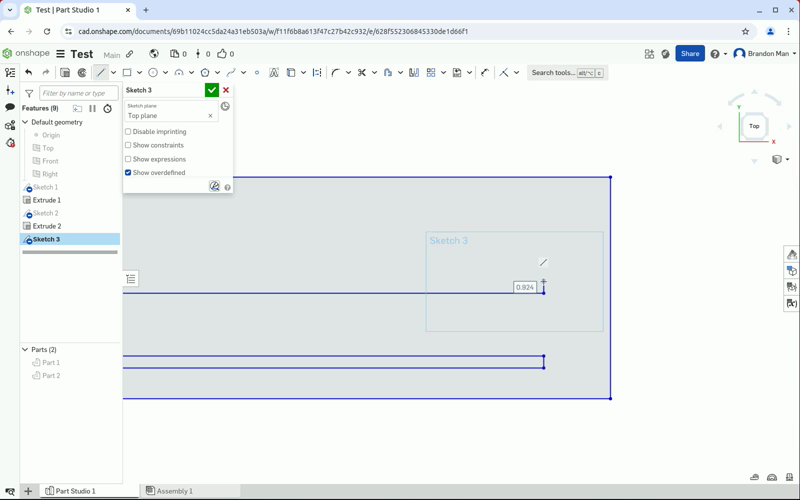
scroll(-6)
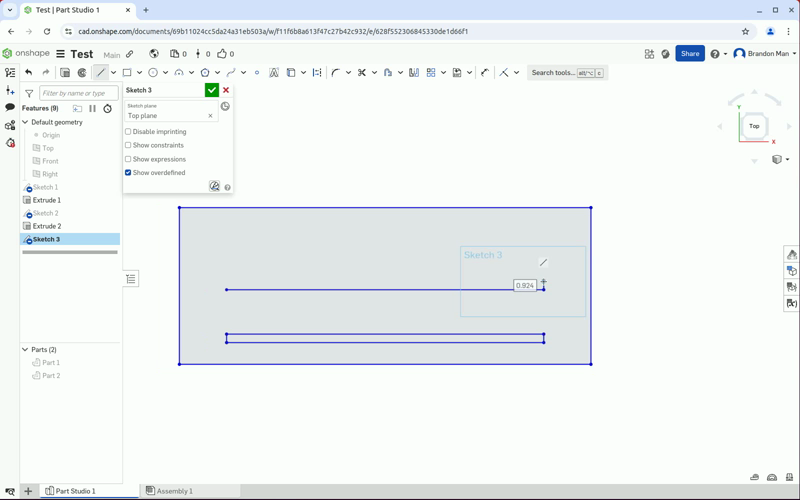
scroll(-6)
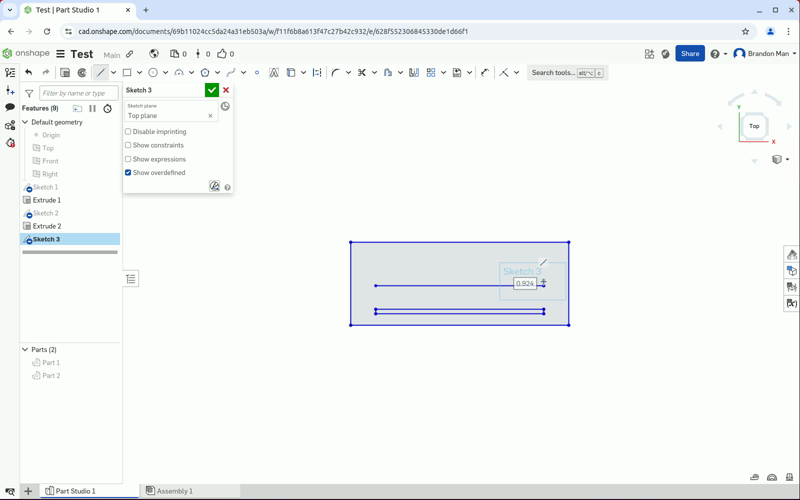
key_up(shift)
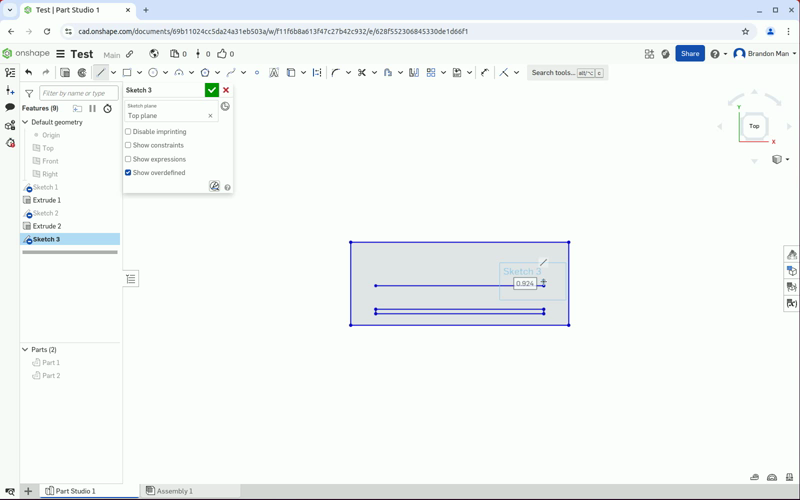
key_down(shift)
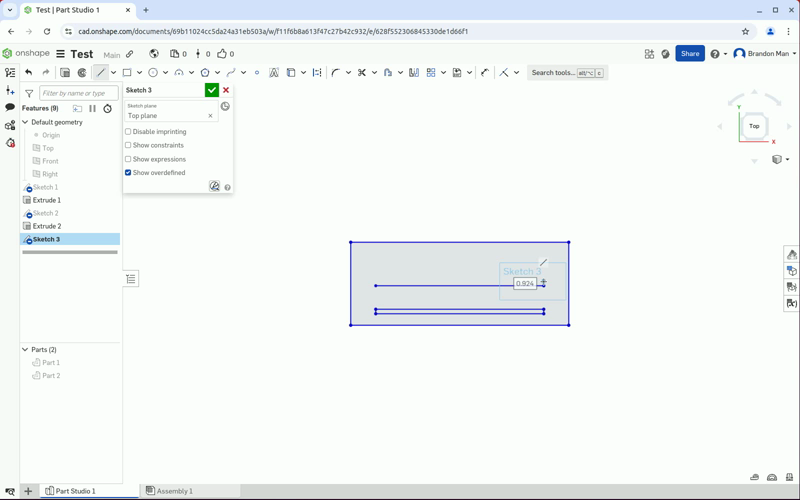
mouse_move(375, 281)
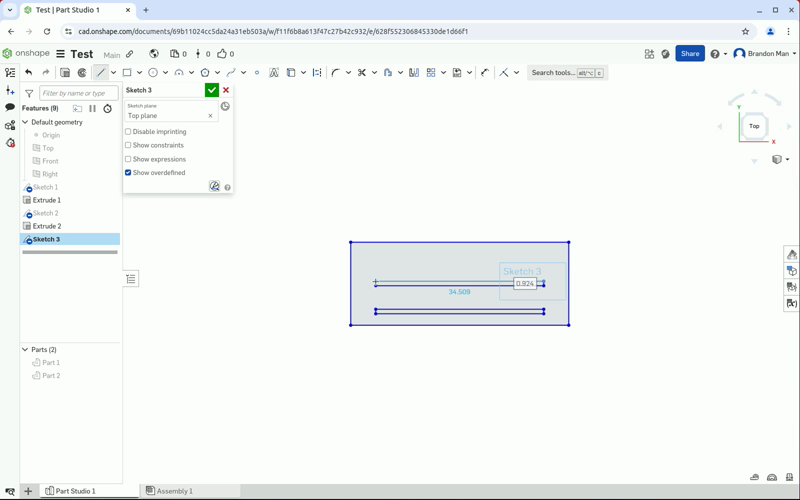
click(375, 281)
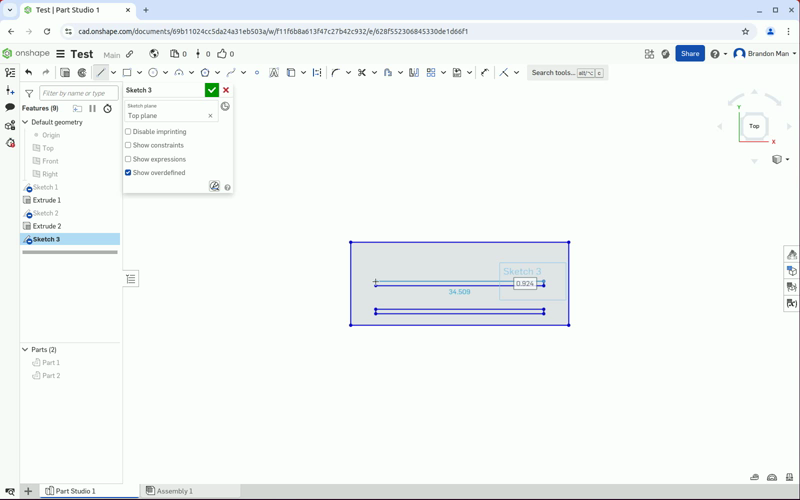
key_up(shift)
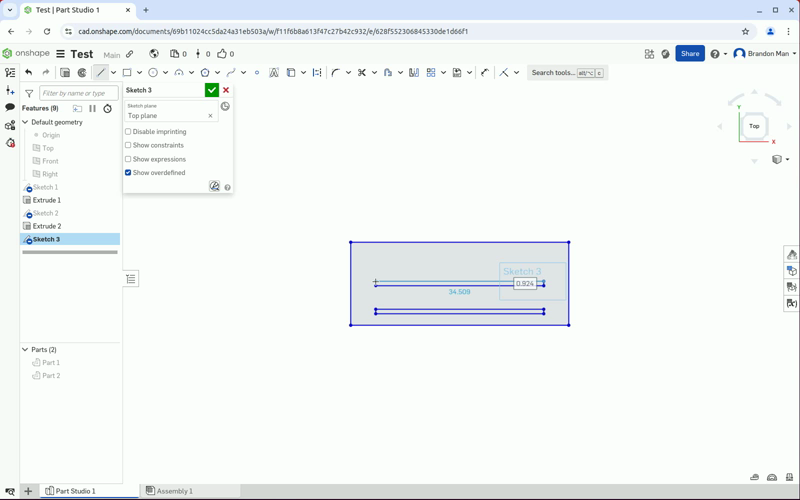
mouse_move(405, 281)
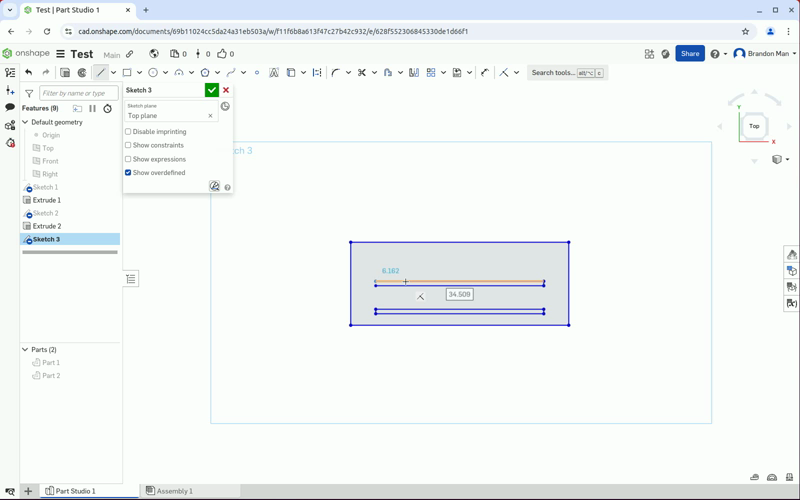
key_down(shift)
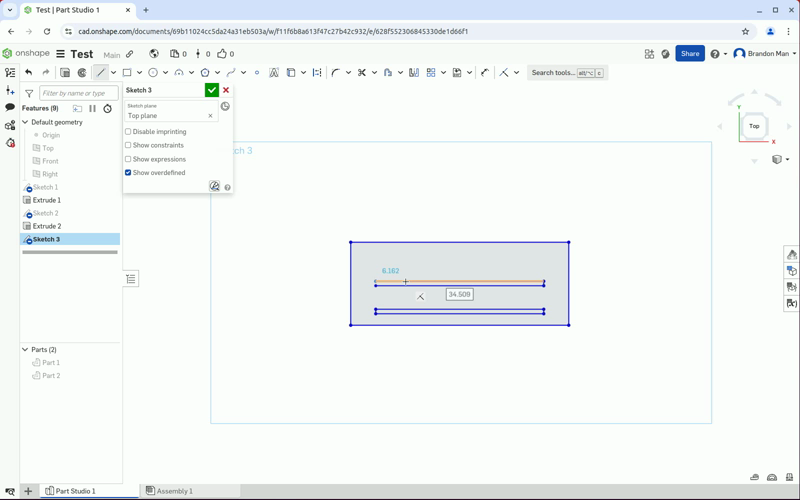
mouse_move(375, 285)
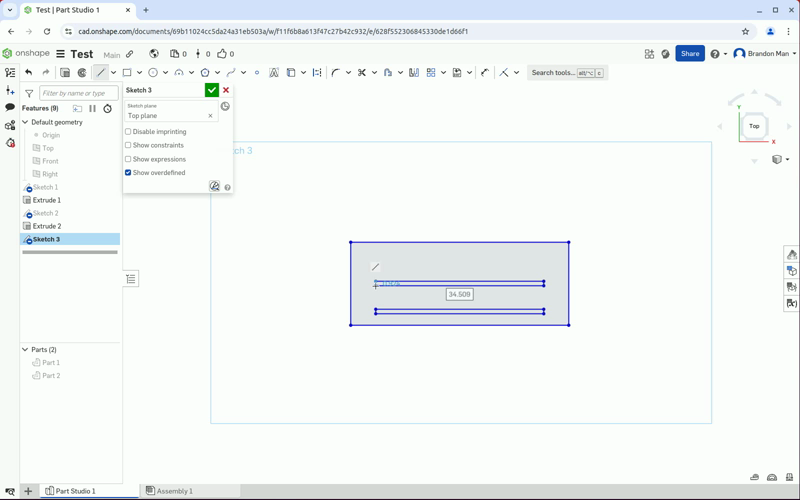
scroll(6)
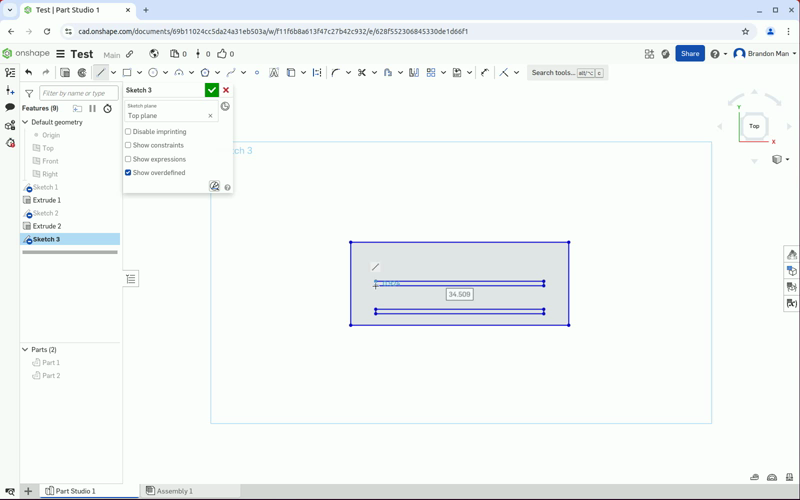
scroll(6)
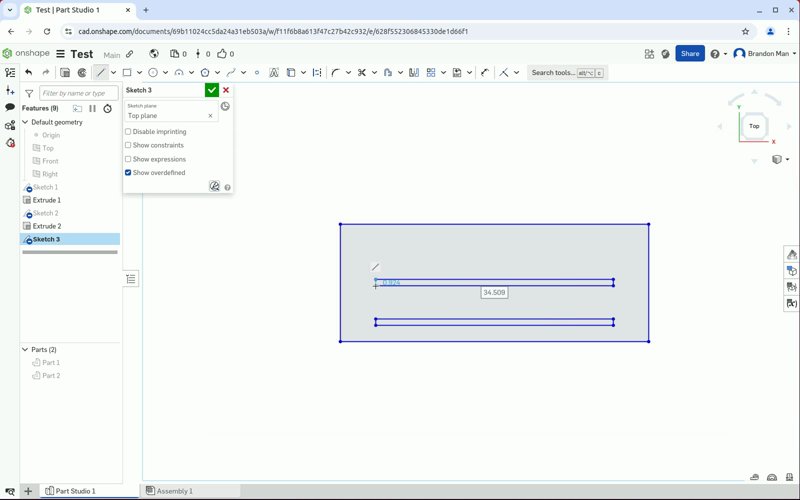
scroll(6)
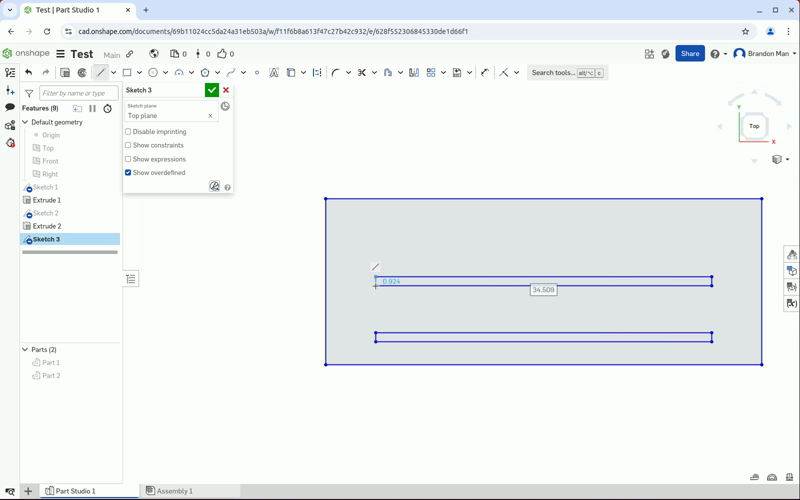
scroll(6)
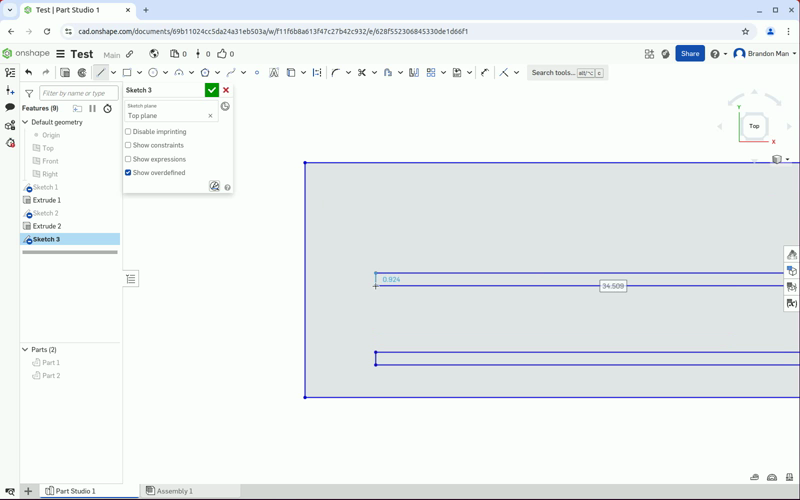
scroll(6)
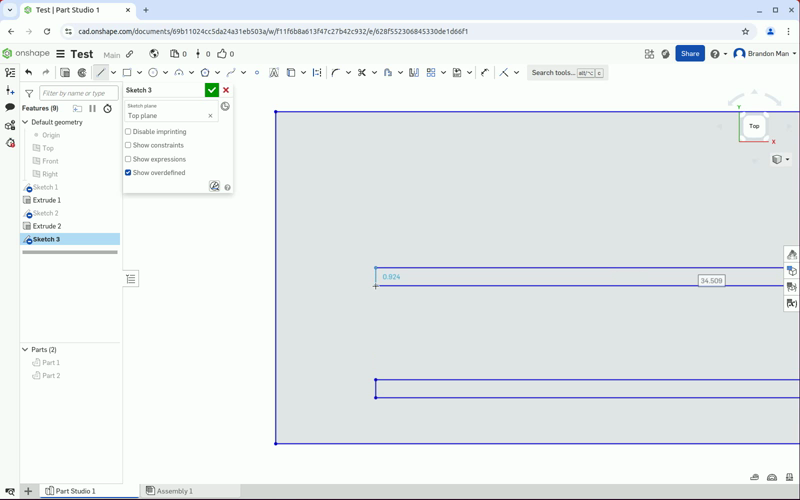
scroll(6)
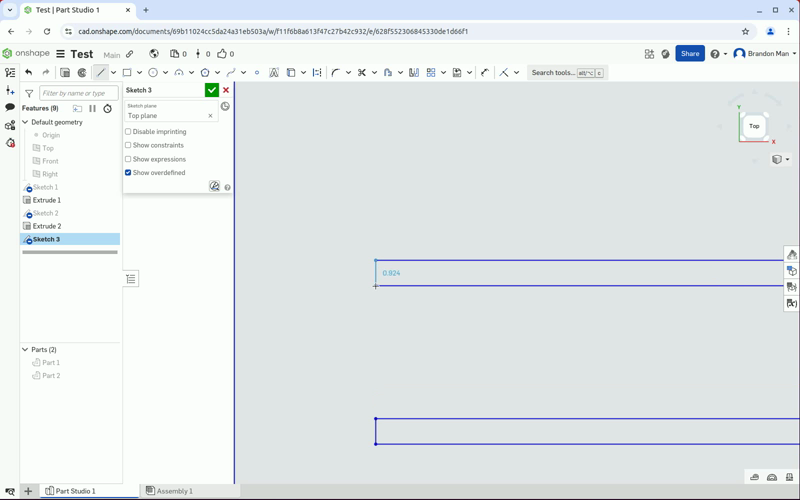
scroll(6)
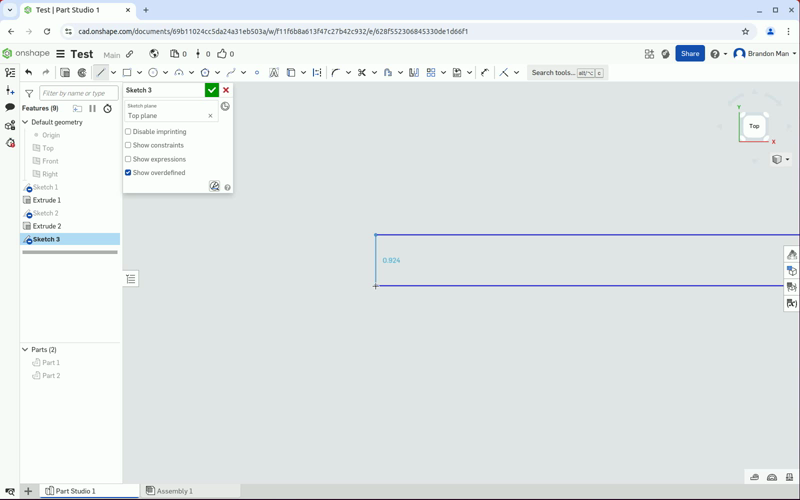
key_up(shift)
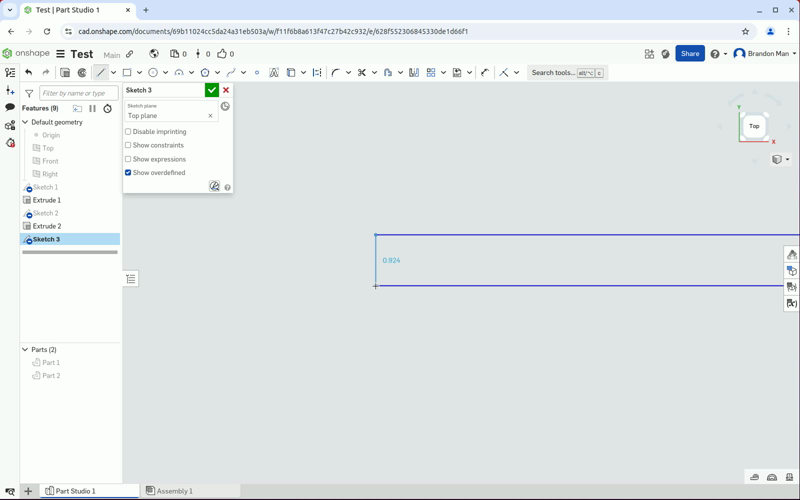
click(375, 285)
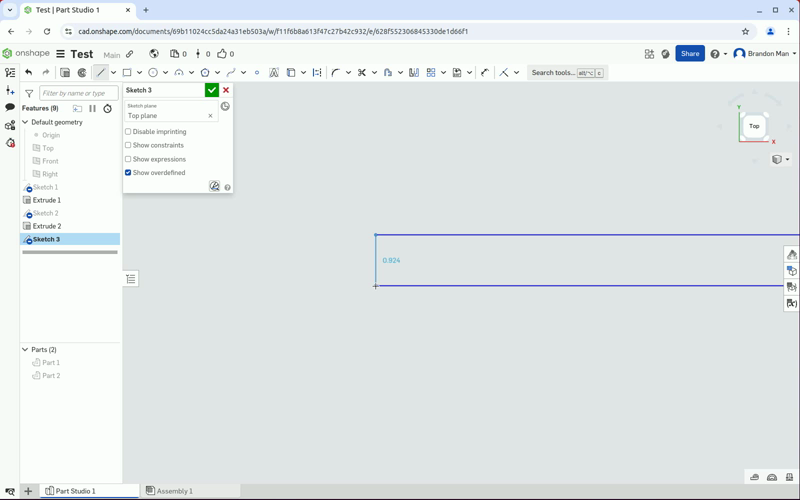
scroll(-6)
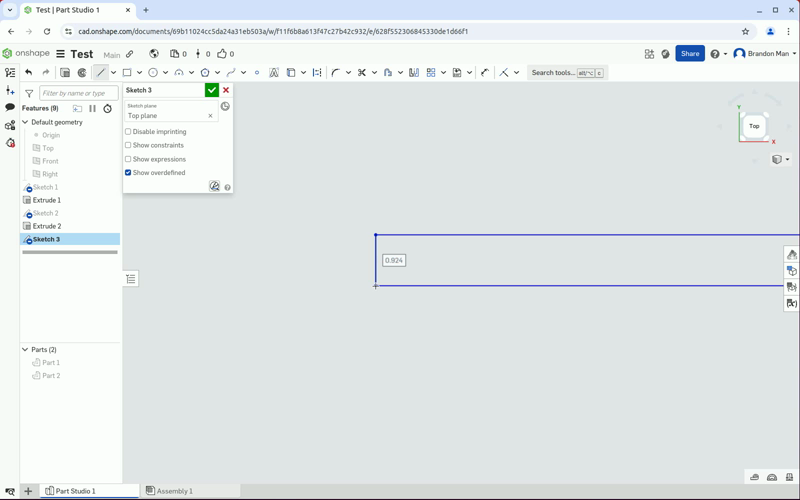
scroll(-6)
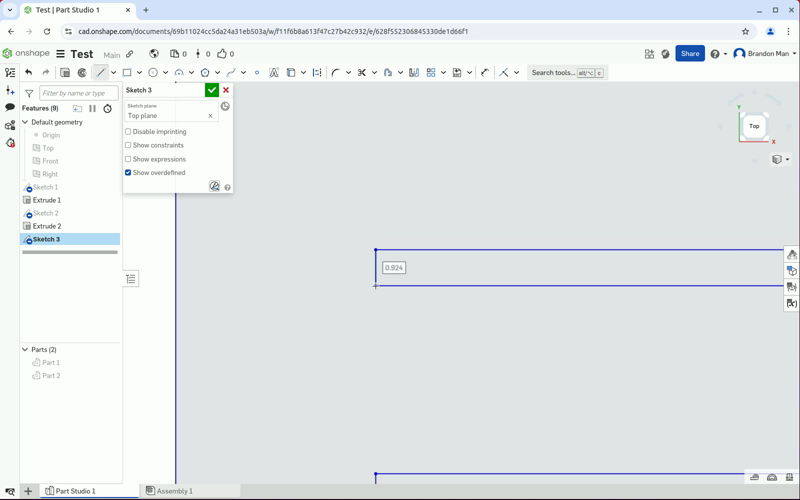
scroll(-6)
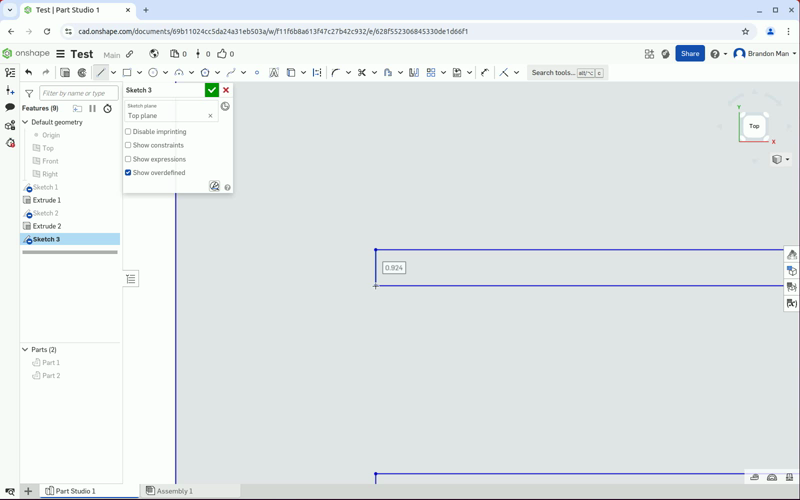
scroll(-6)
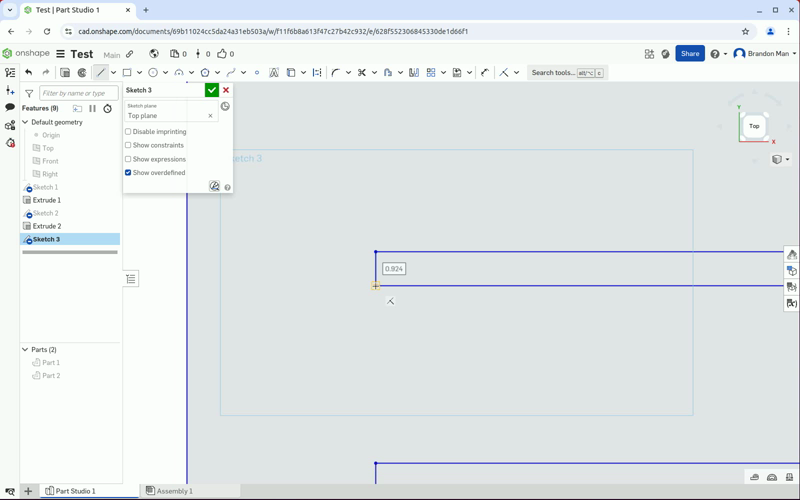
scroll(-6)
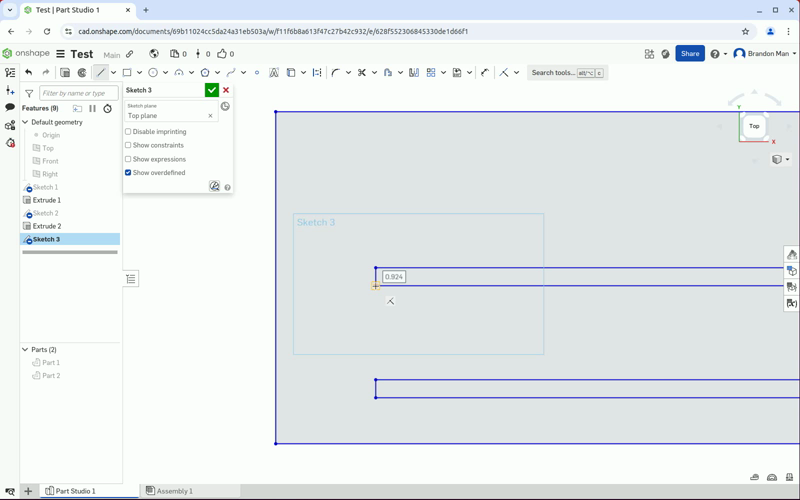
scroll(-6)
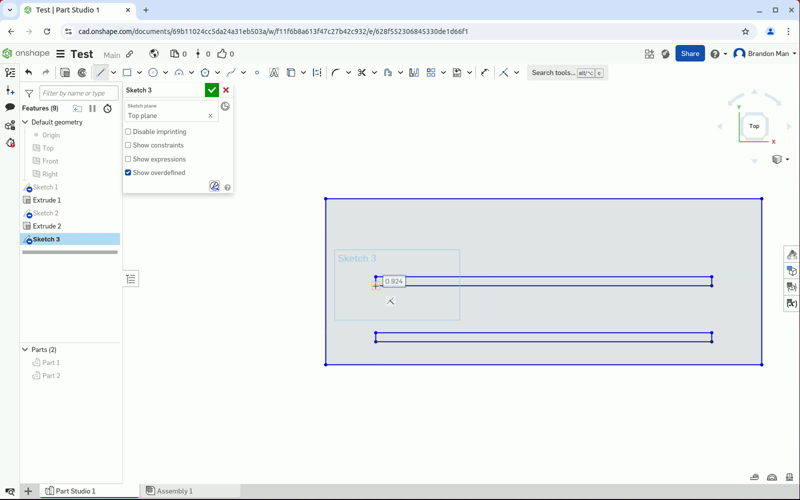
scroll(-6)
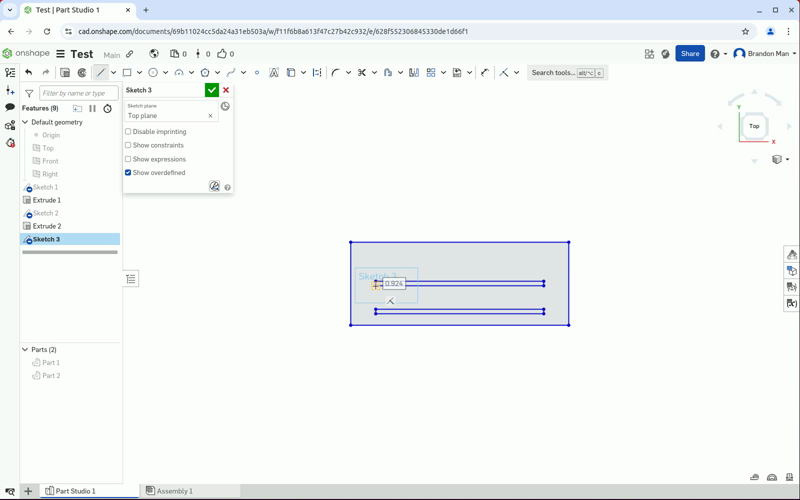
key(esc)
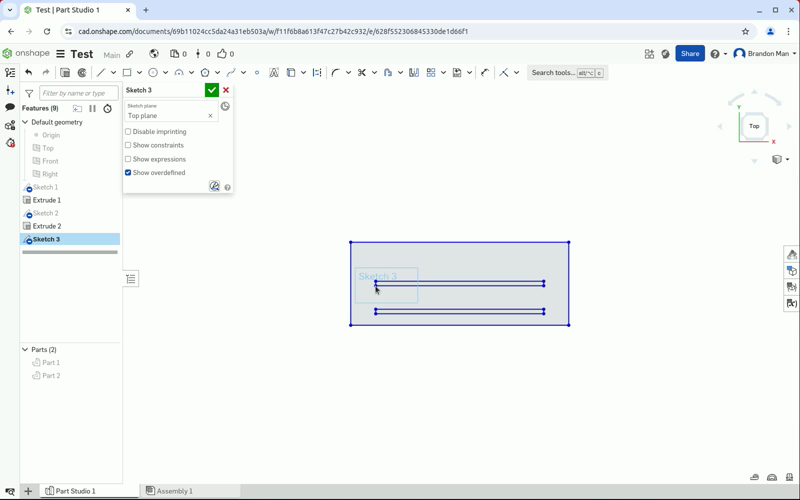
key(l)
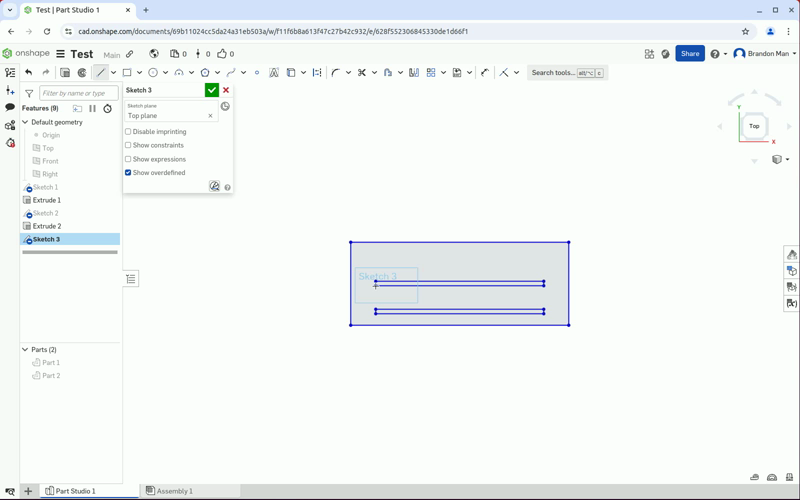
key_down(shift)
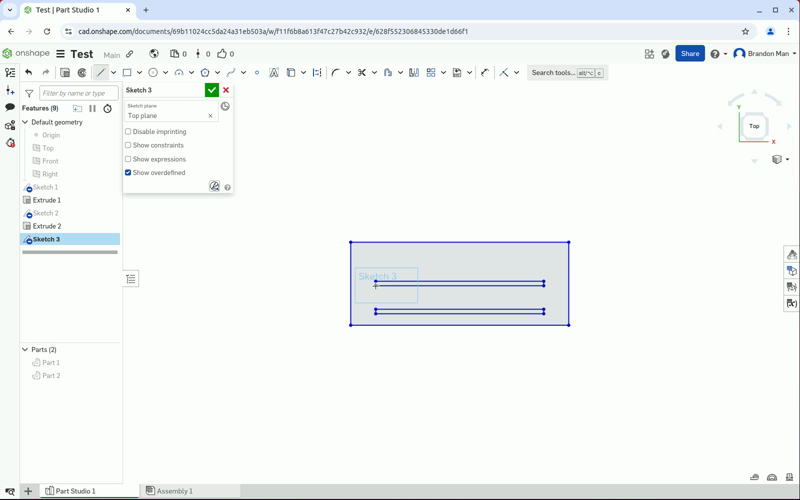
mouse_move(375, 258)
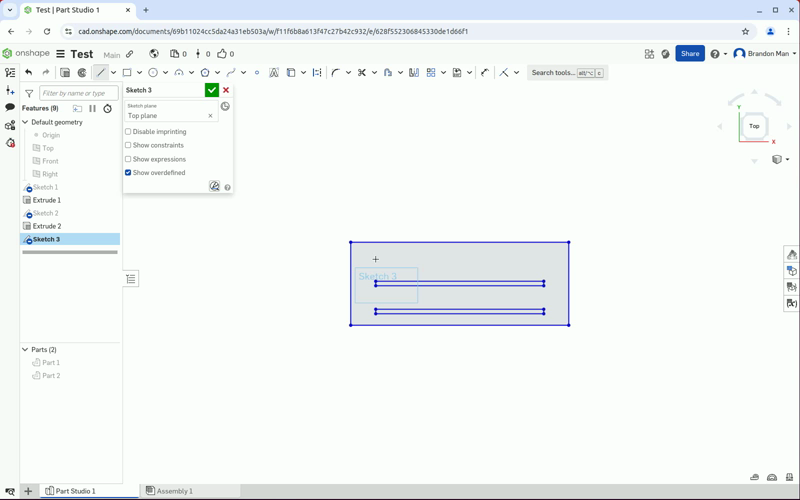
click(375, 258)
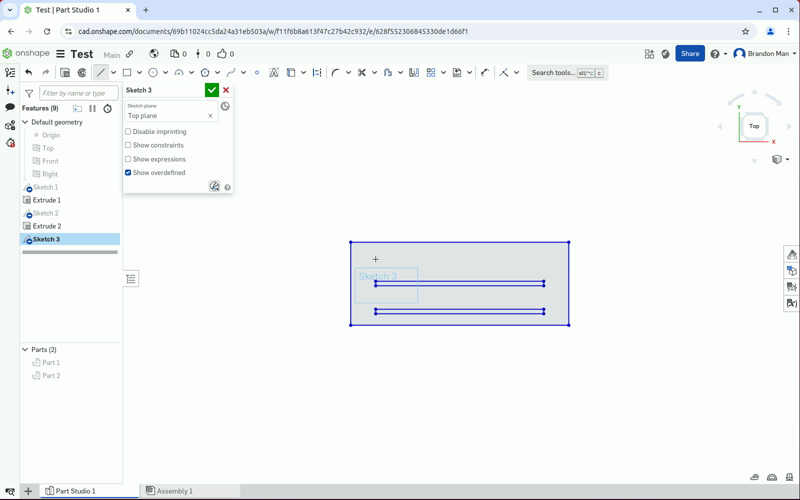
key_up(shift)
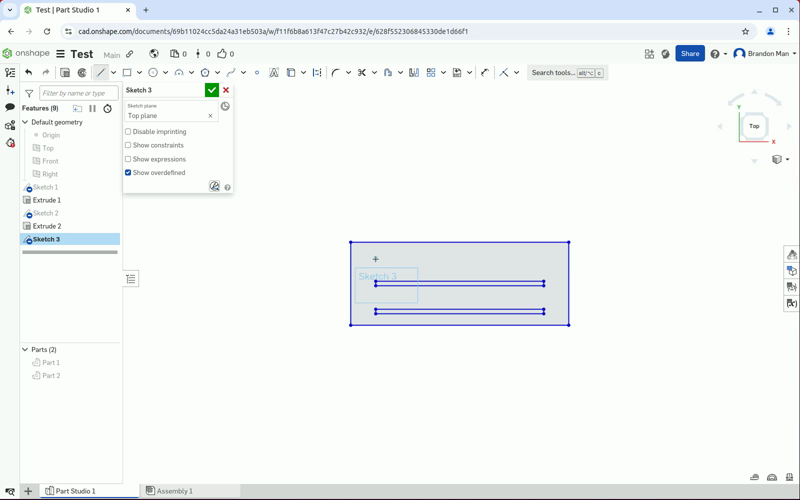
key_down(shift)
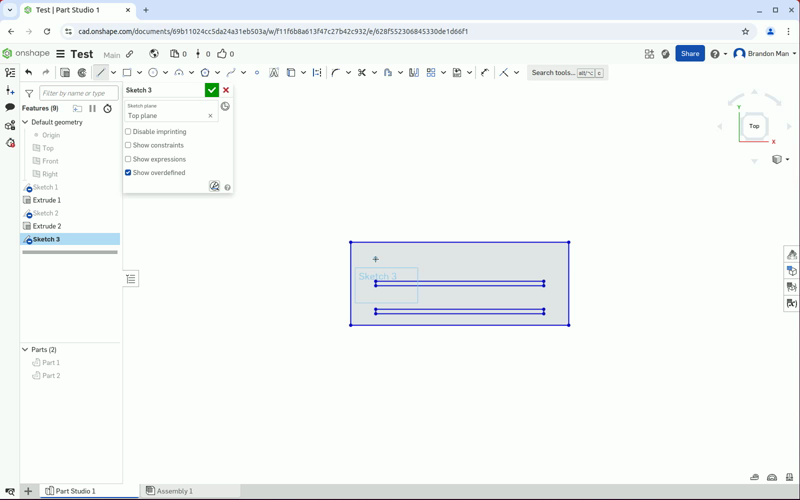
mouse_move(543, 258)
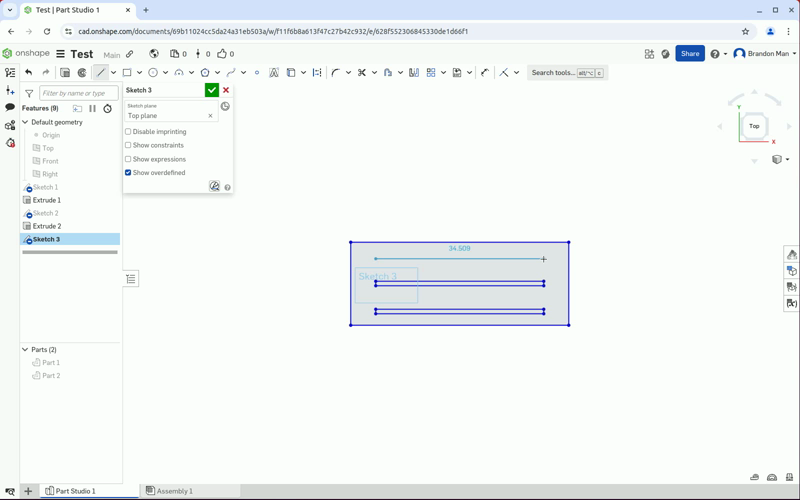
click(543, 258)
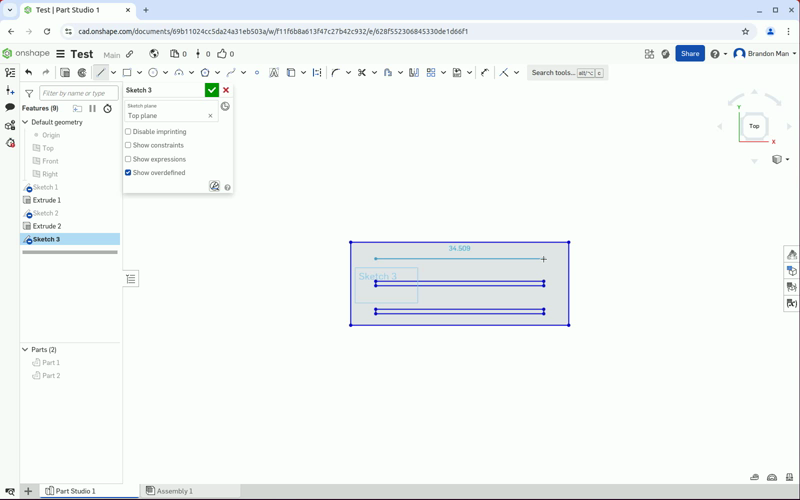
key_up(shift)
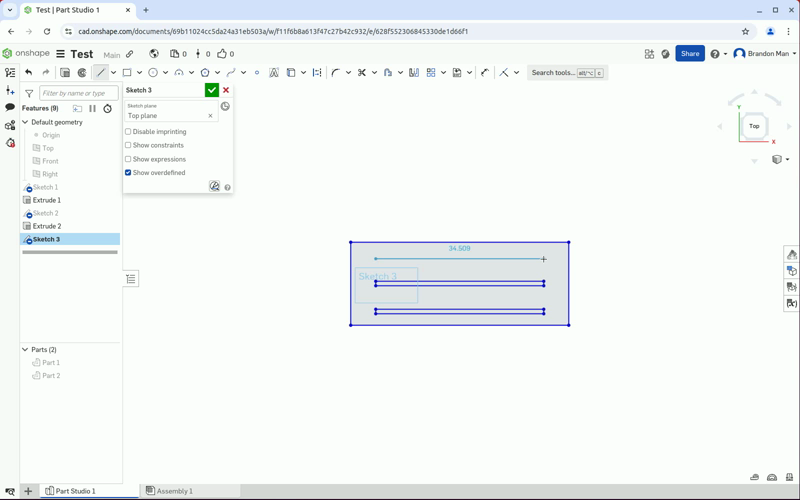
key_down(shift)
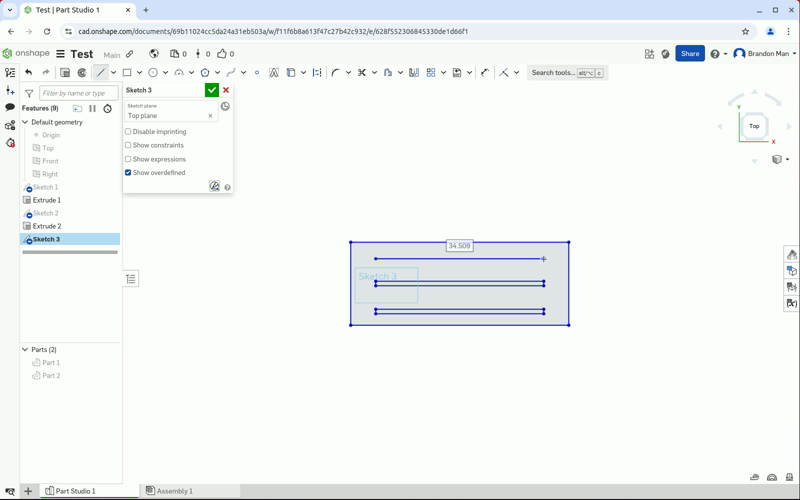
mouse_move(573, 258)
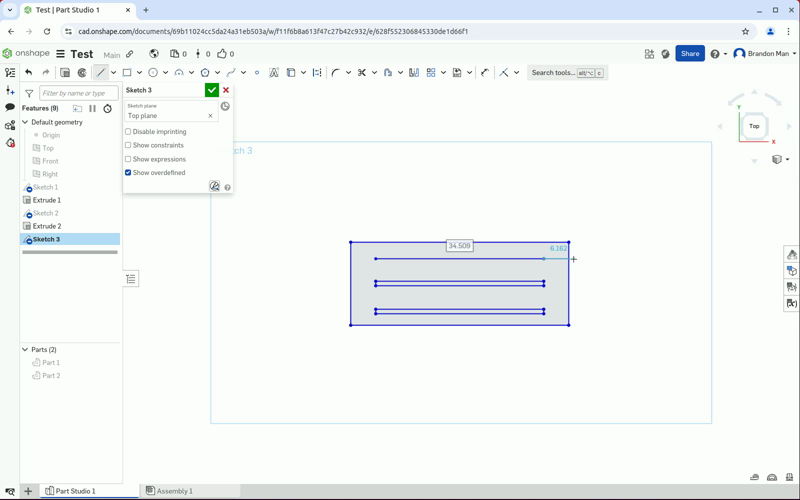
mouse_move(543, 253)
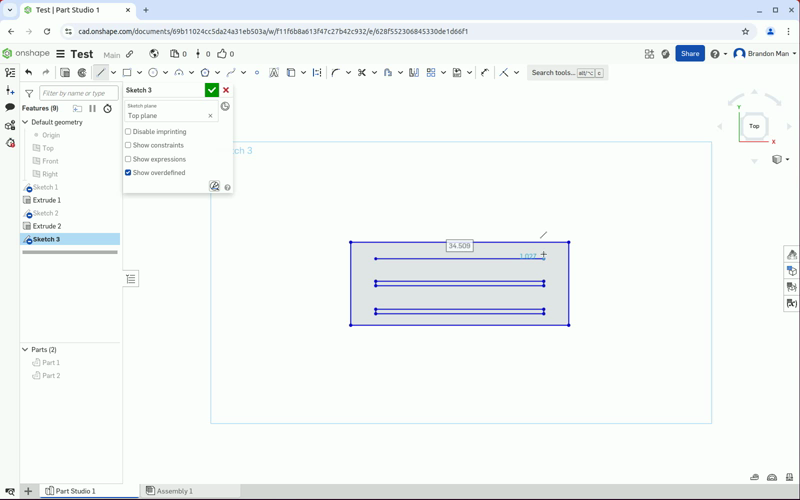
scroll(6)
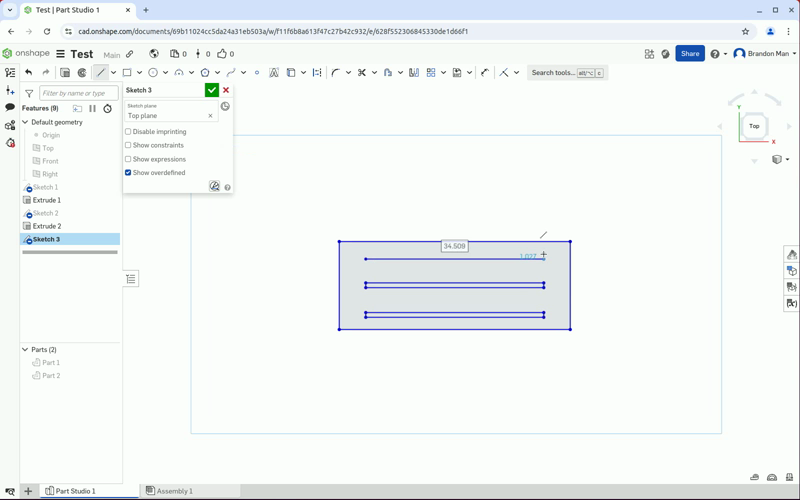
scroll(6)
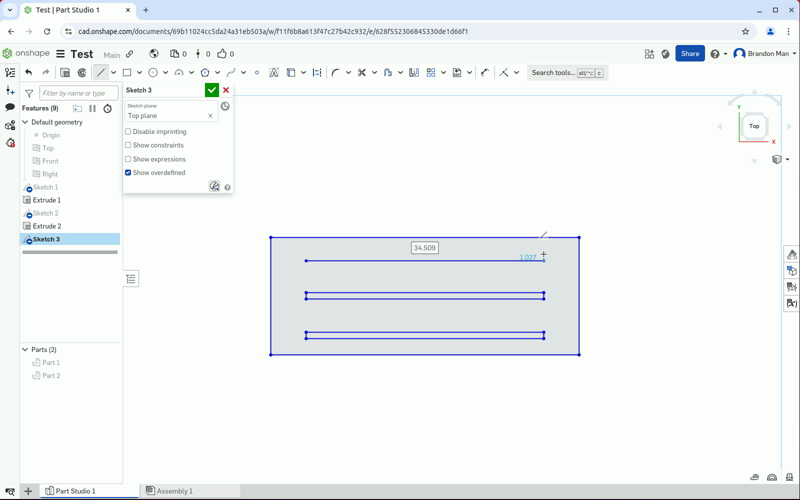
scroll(6)
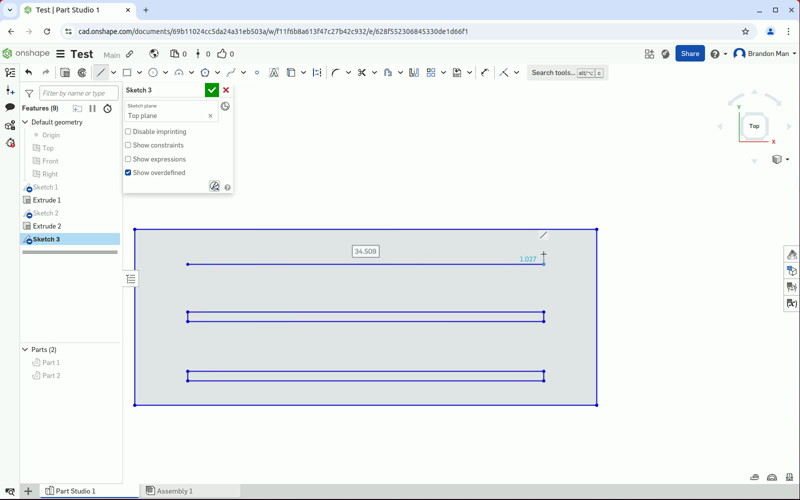
scroll(6)
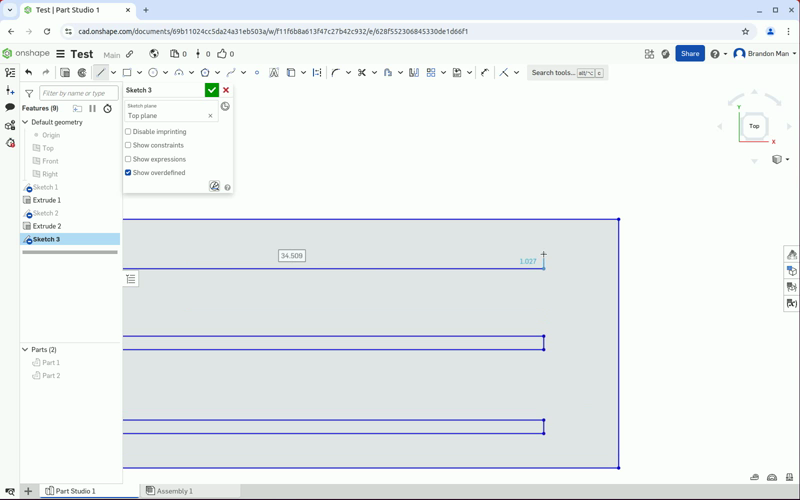
scroll(6)
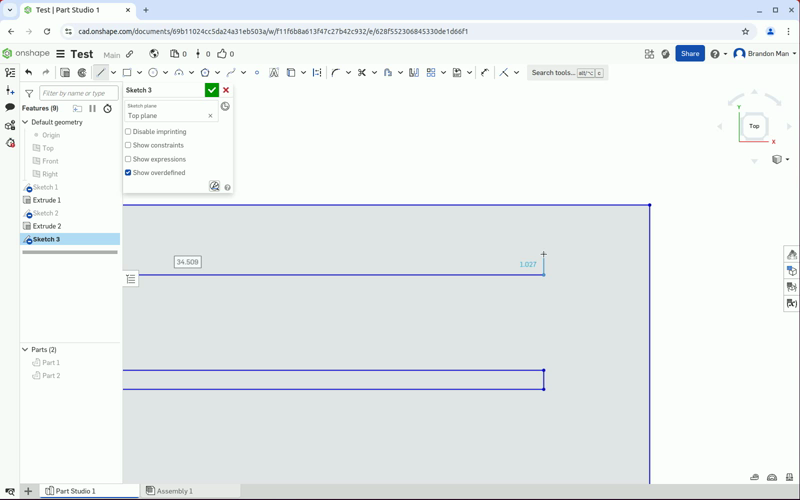
scroll(6)
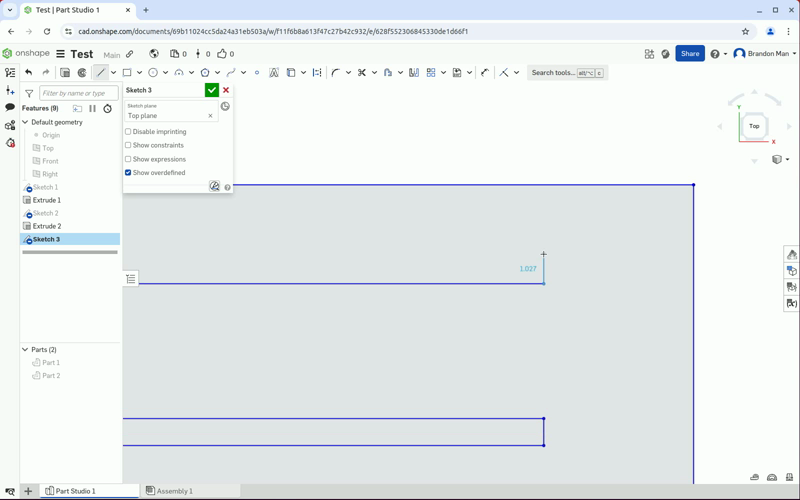
scroll(6)
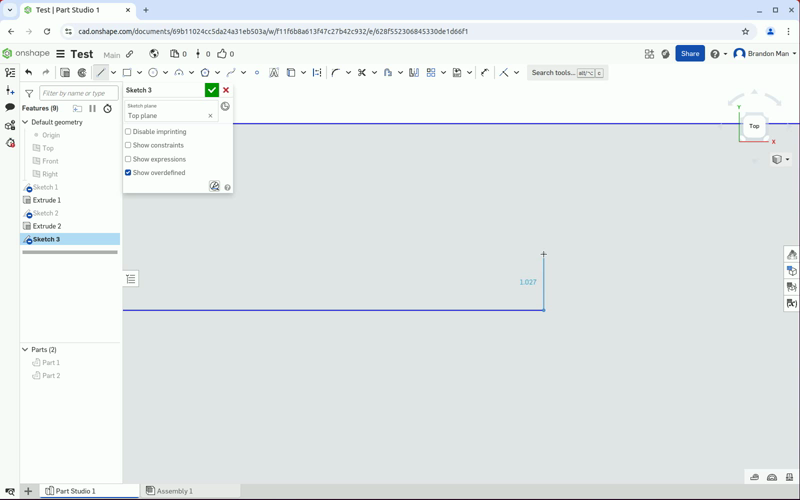
click(543, 253)
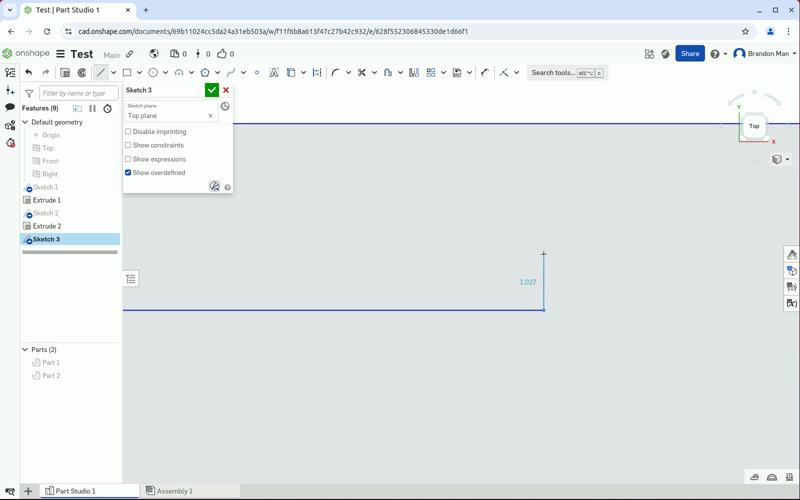
scroll(-6)
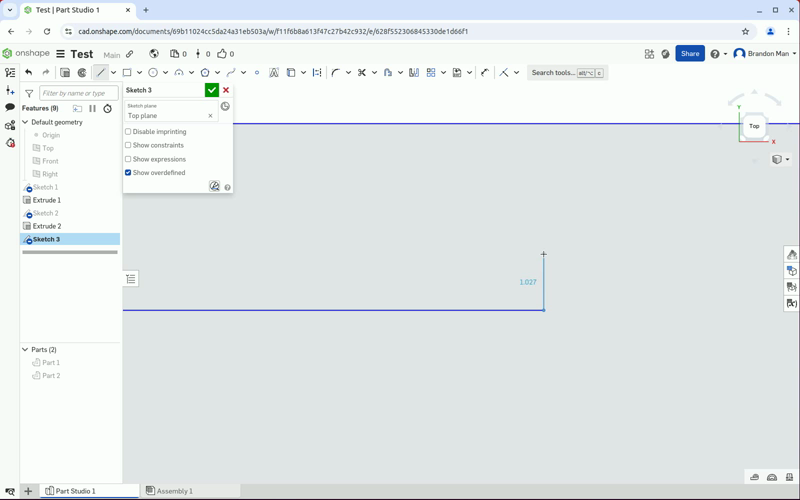
scroll(-6)
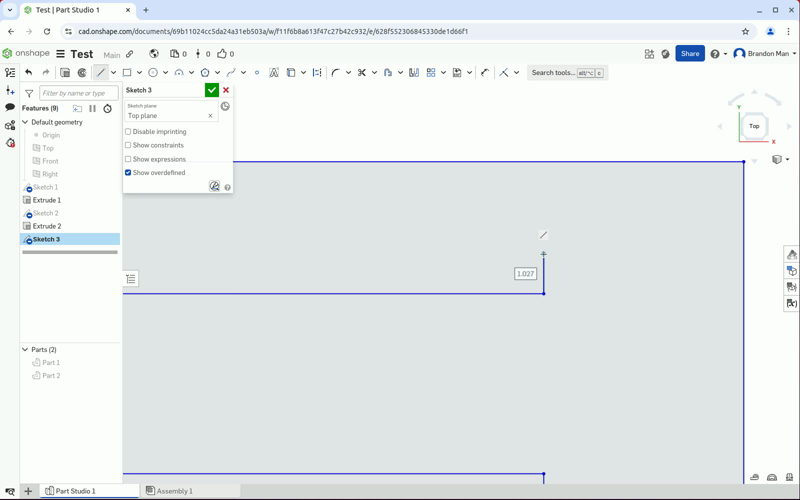
scroll(-6)
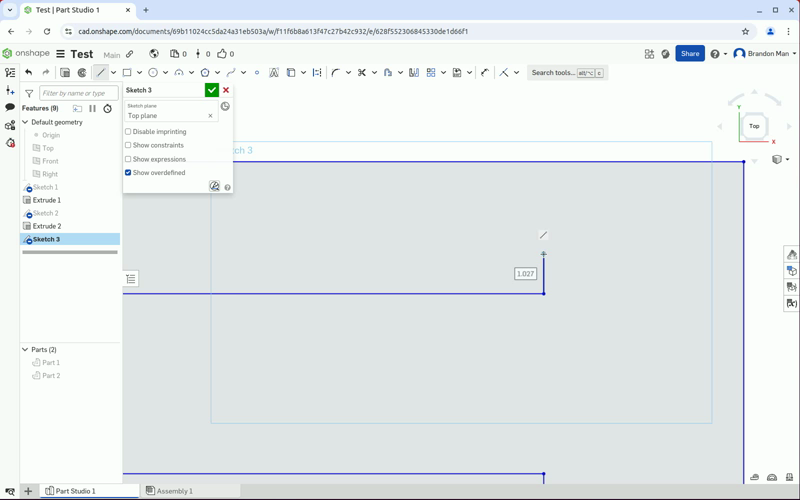
scroll(-6)
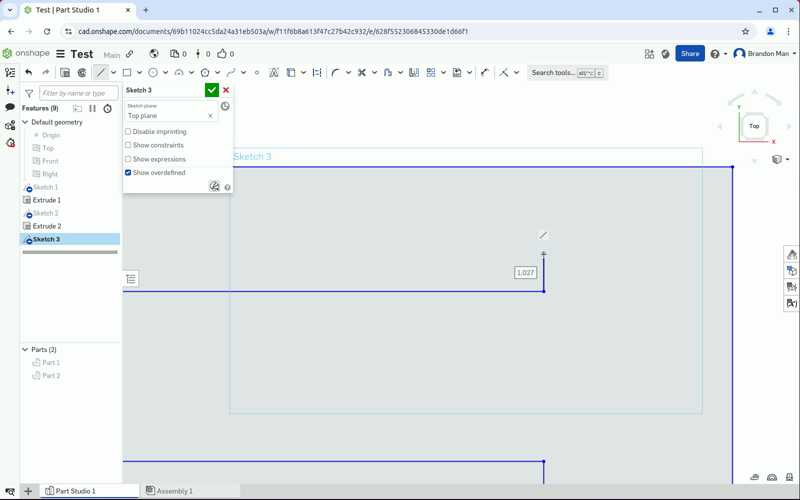
scroll(-6)
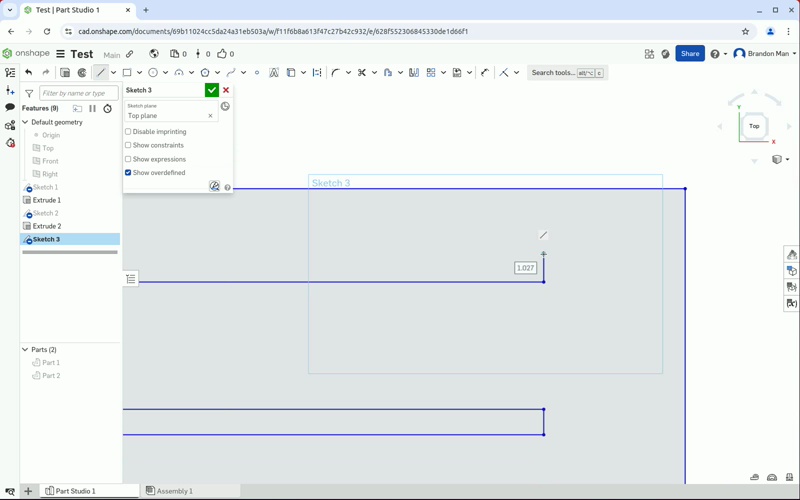
scroll(-6)
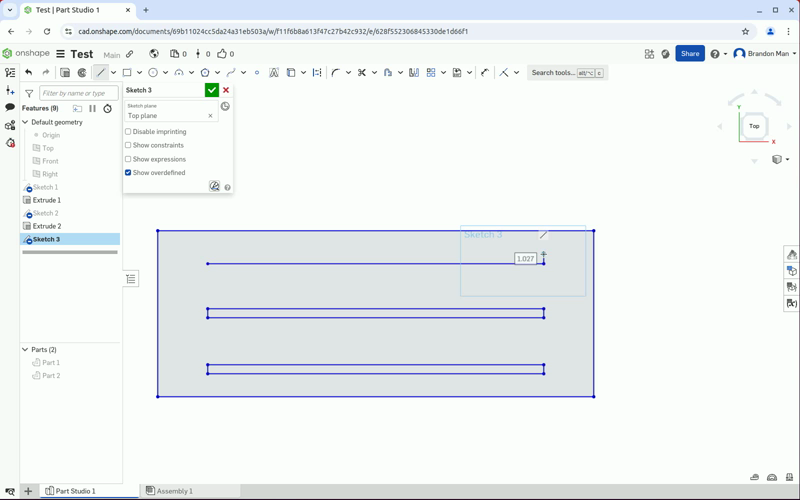
scroll(-6)
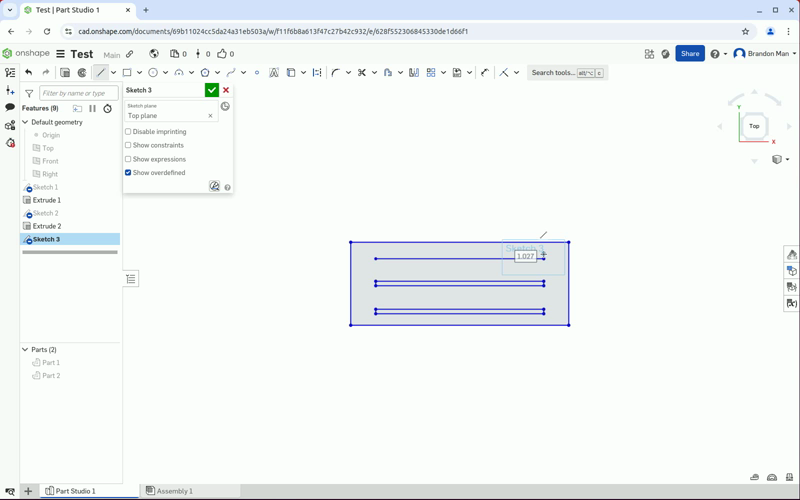
key_up(shift)
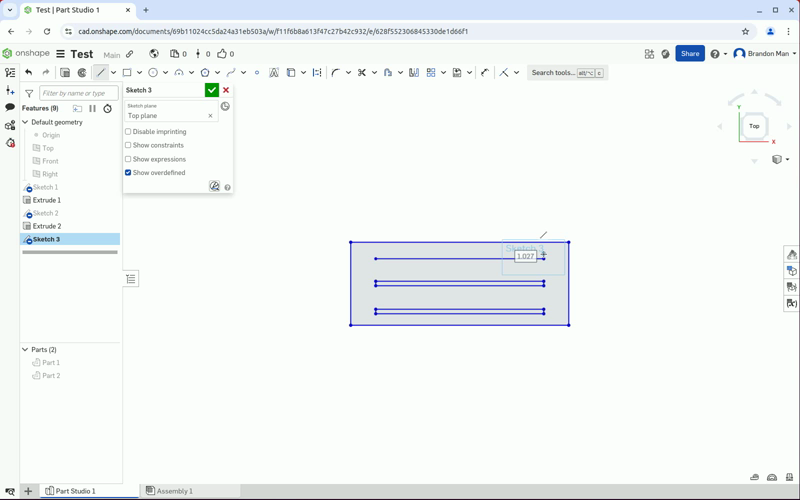
key_down(shift)
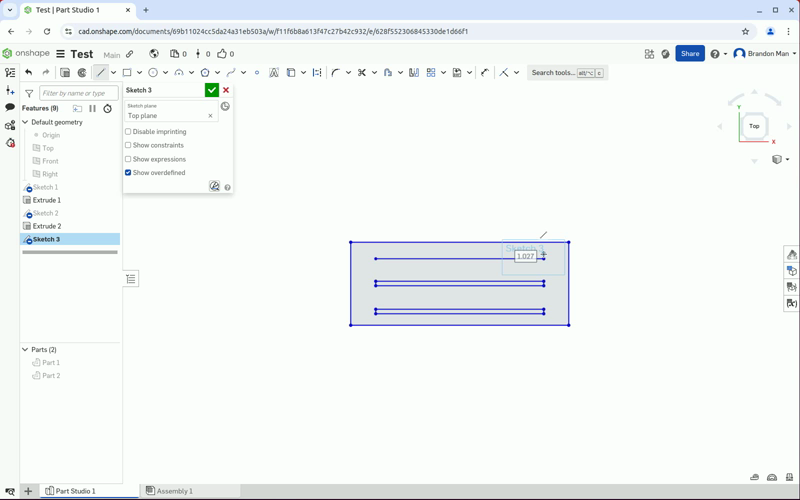
mouse_move(375, 253)
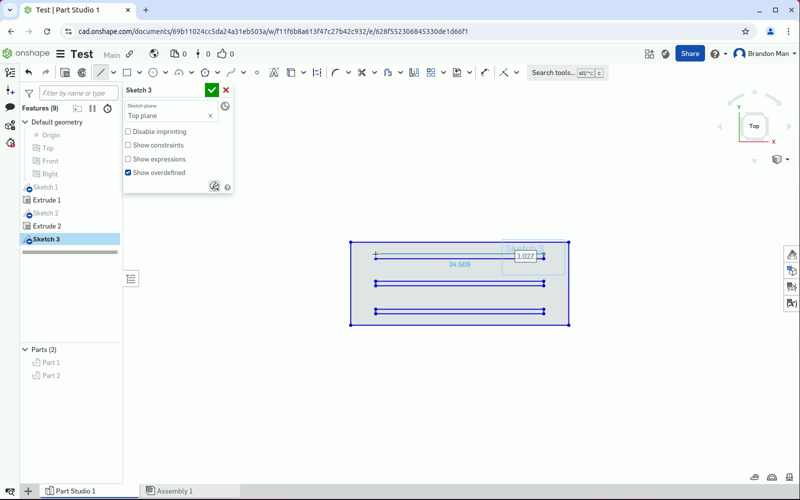
click(375, 253)
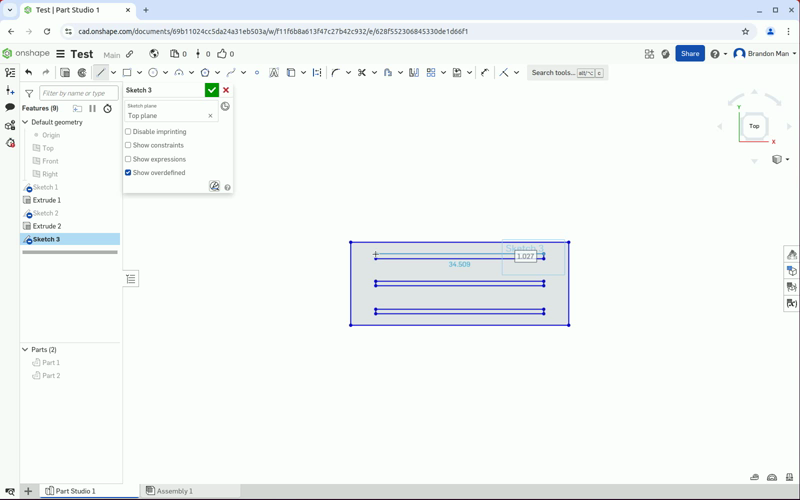
key_up(shift)
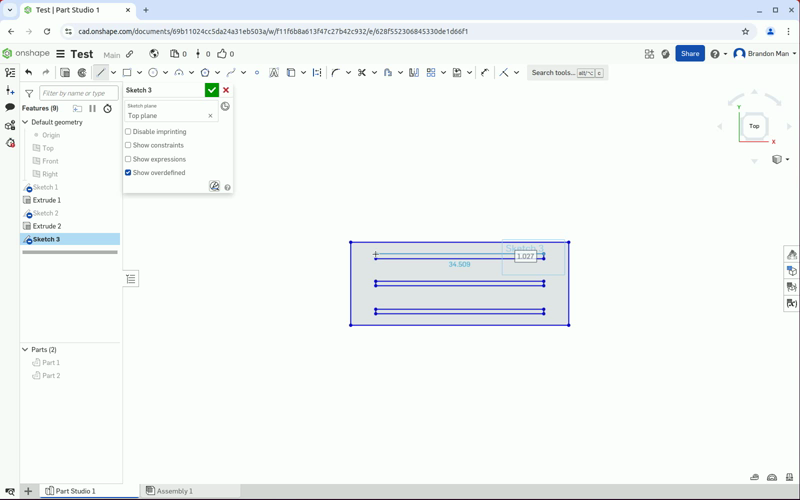
mouse_move(405, 253)
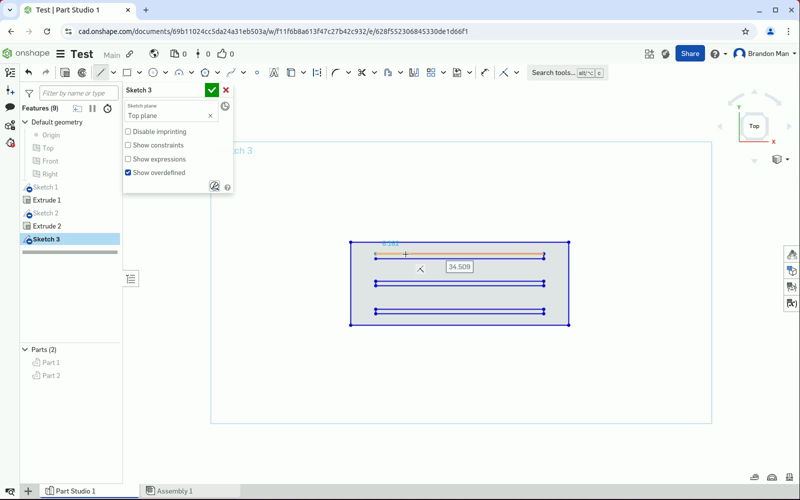
key_down(shift)
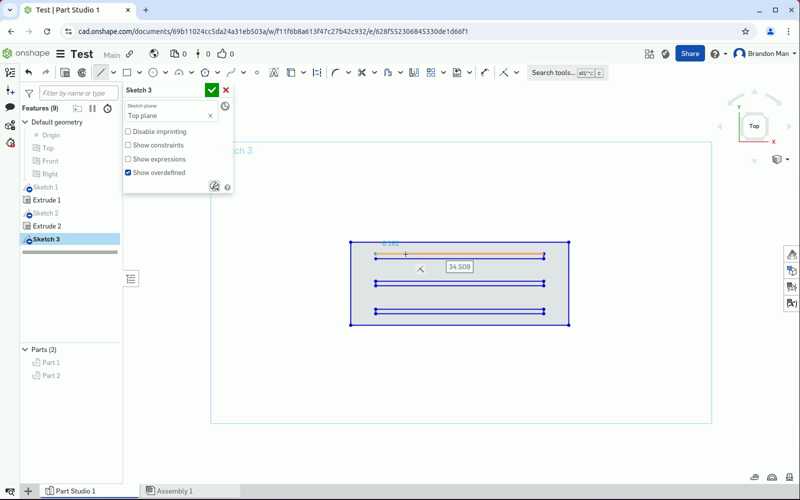
mouse_move(375, 258)
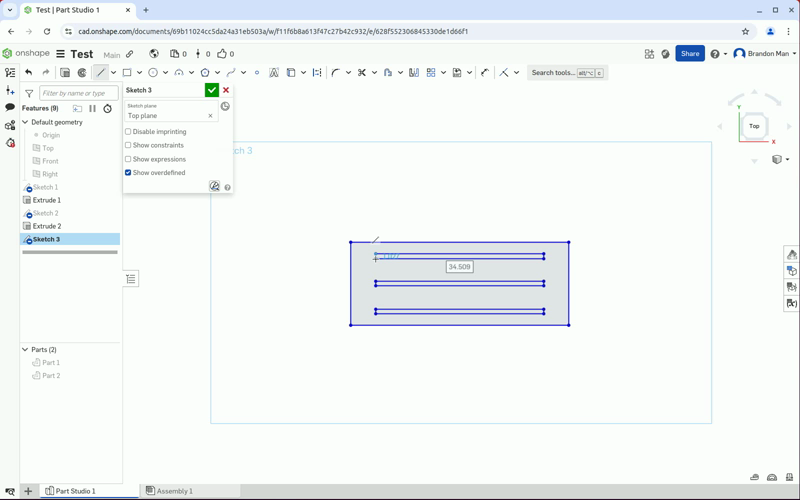
scroll(6)
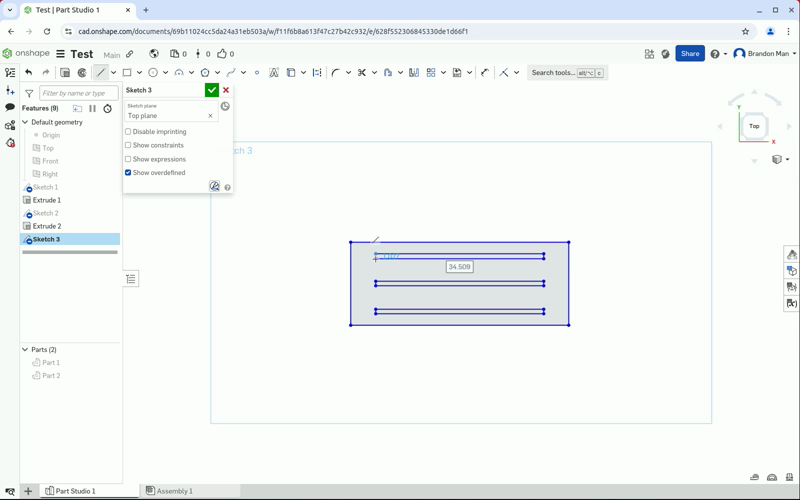
scroll(6)
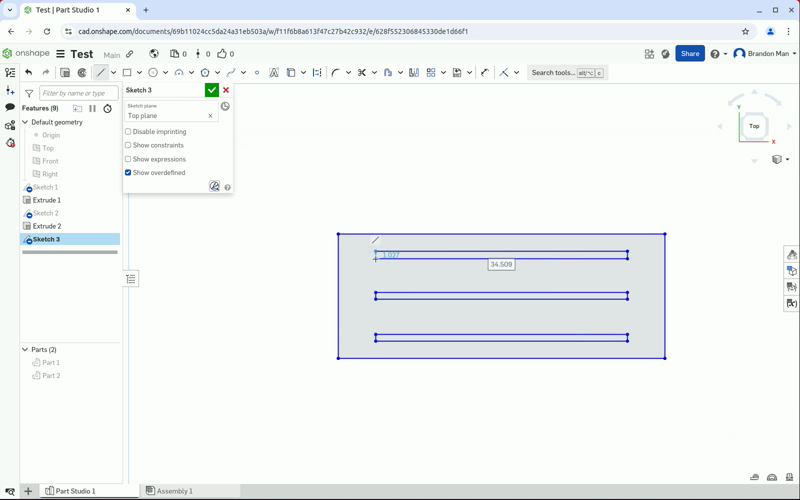
scroll(6)
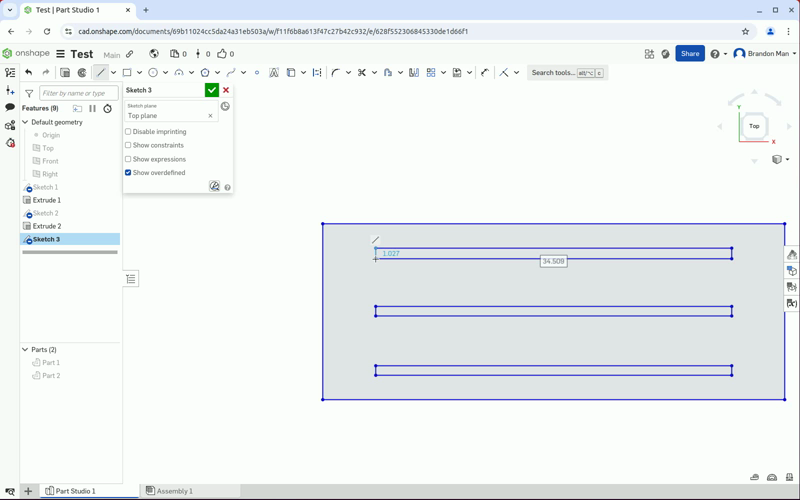
scroll(6)
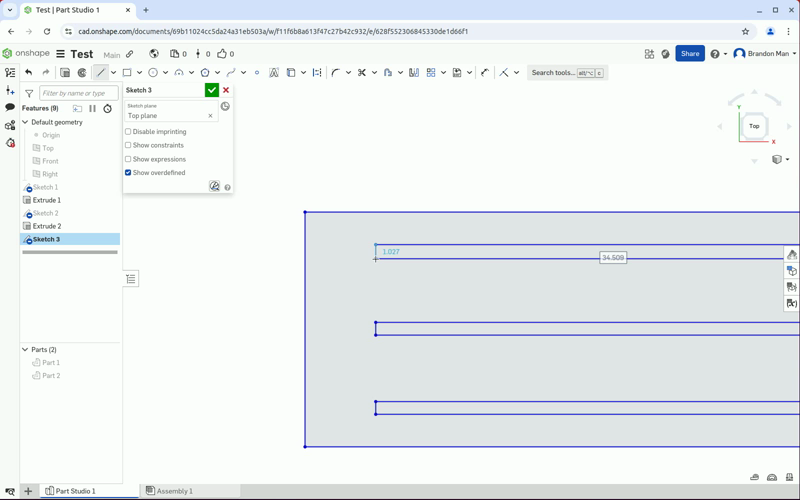
scroll(6)
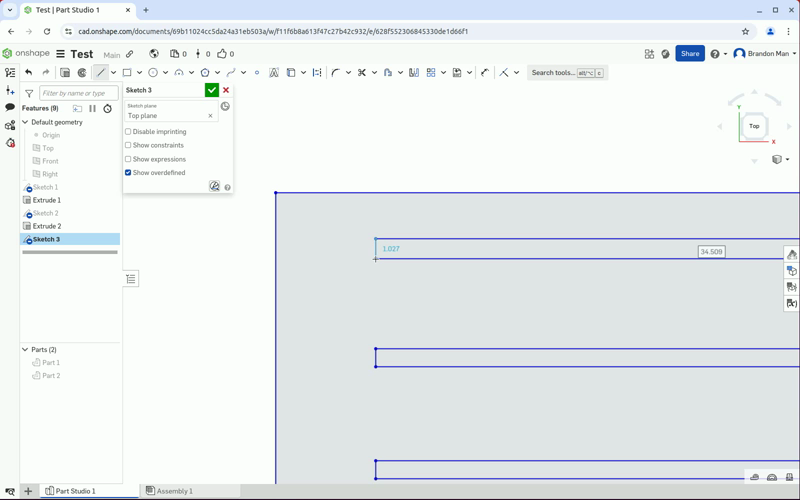
scroll(6)
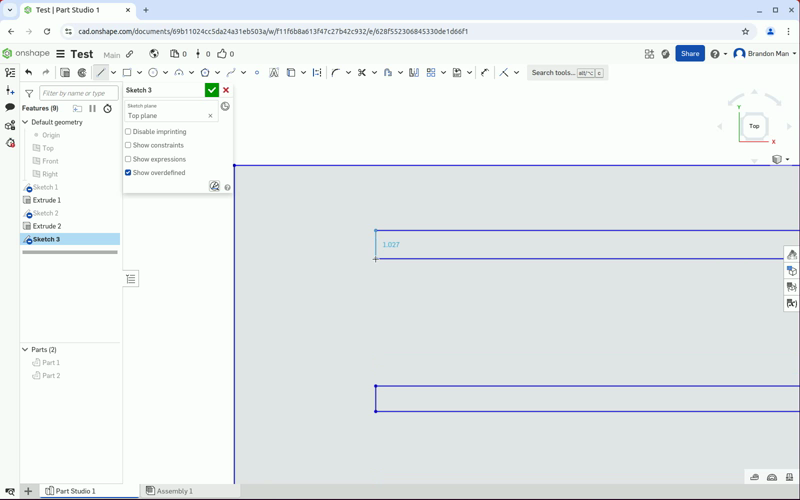
scroll(6)
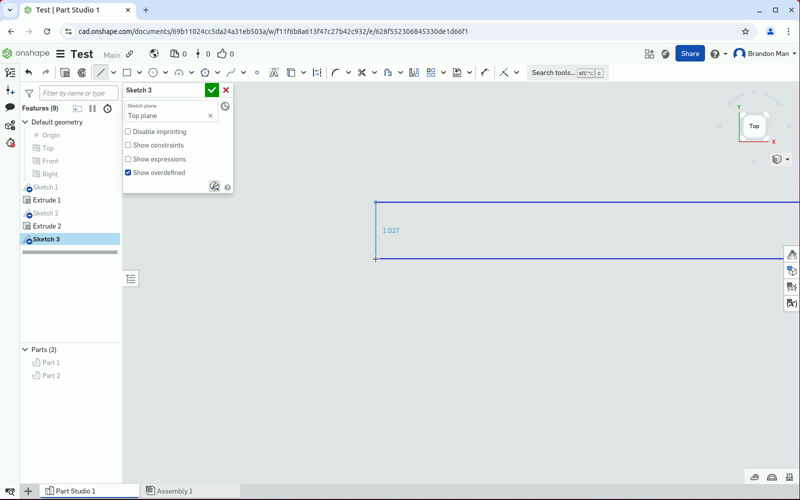
key_up(shift)
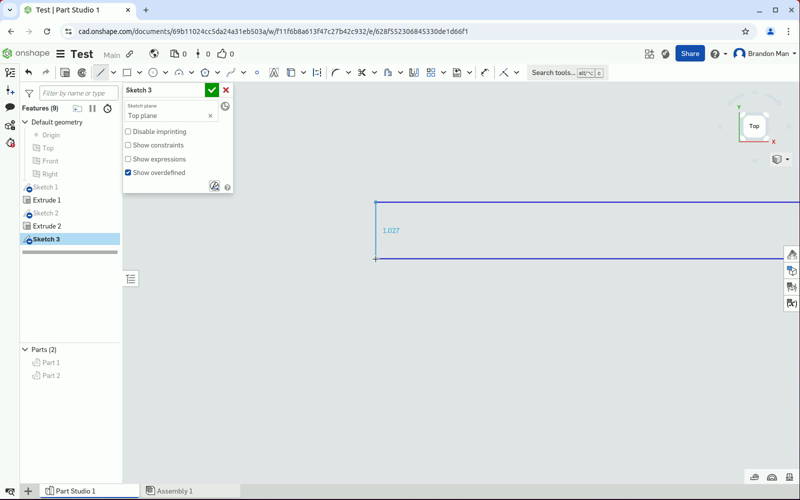
click(375, 258)
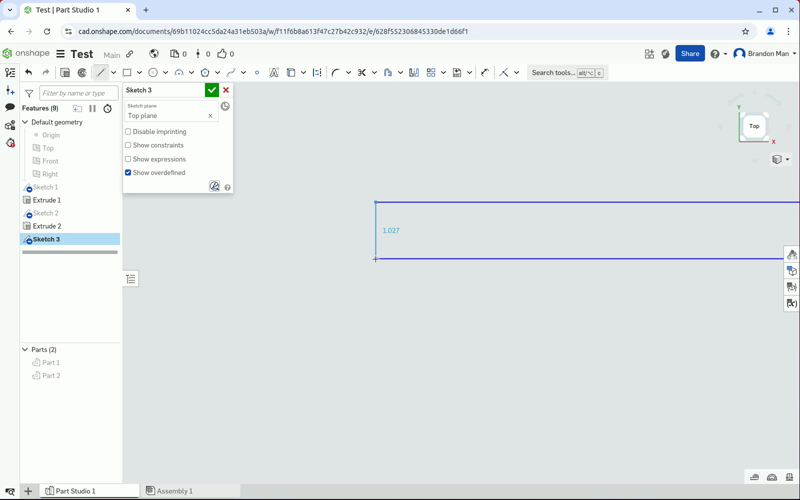
scroll(-6)
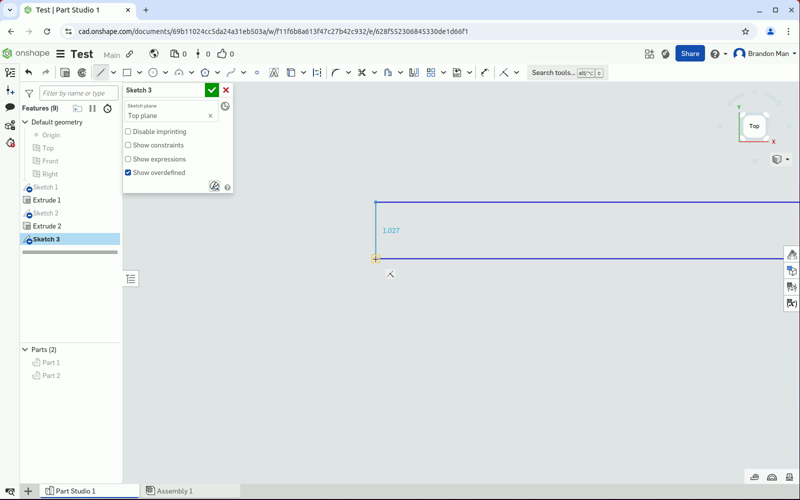
scroll(-6)
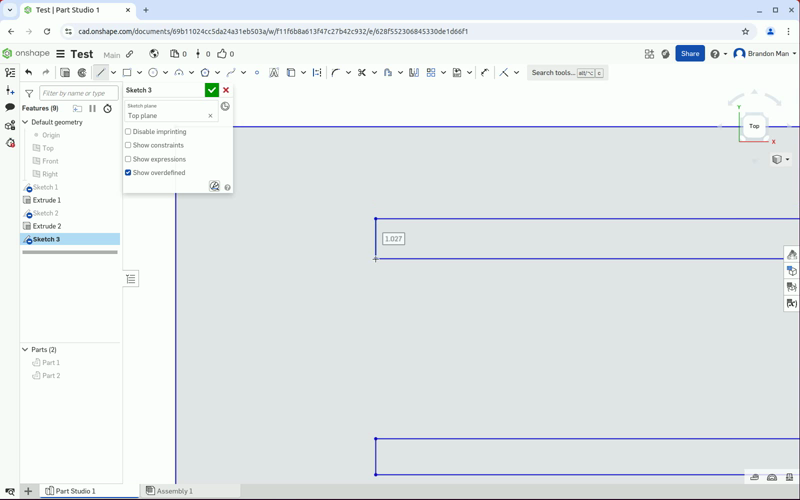
scroll(-6)
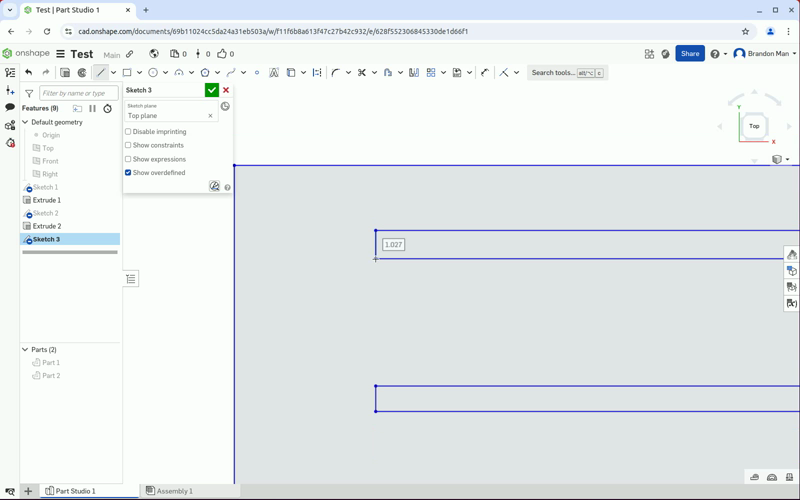
scroll(-6)
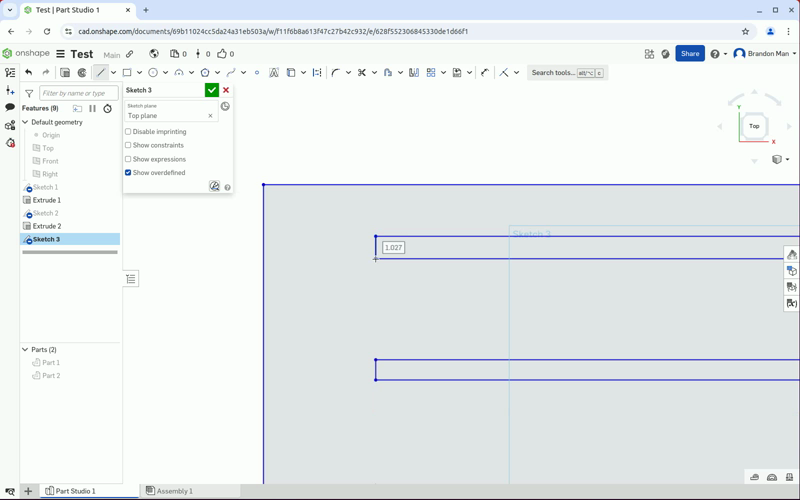
scroll(-6)
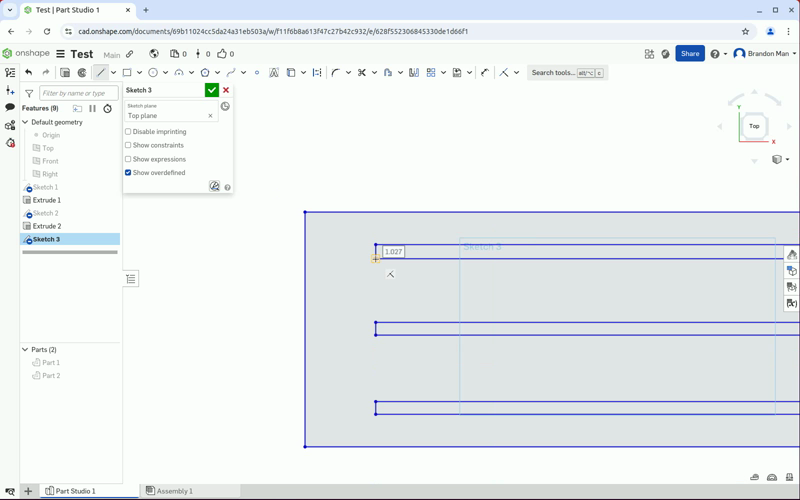
scroll(-6)
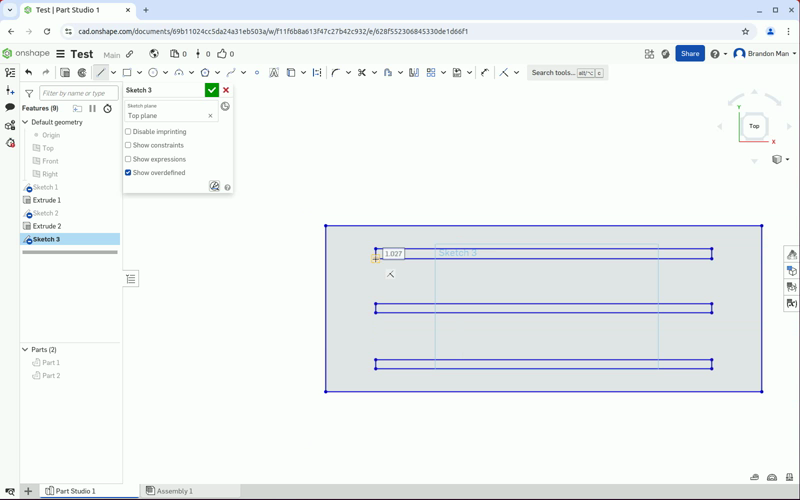
scroll(-6)
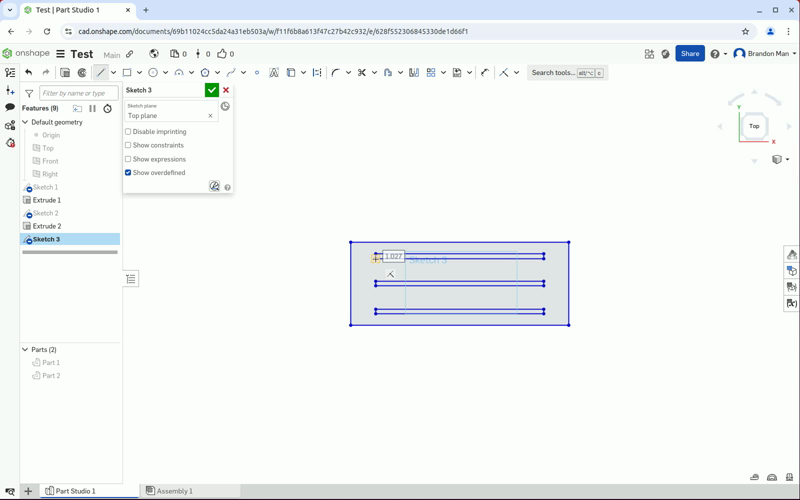
key(esc)
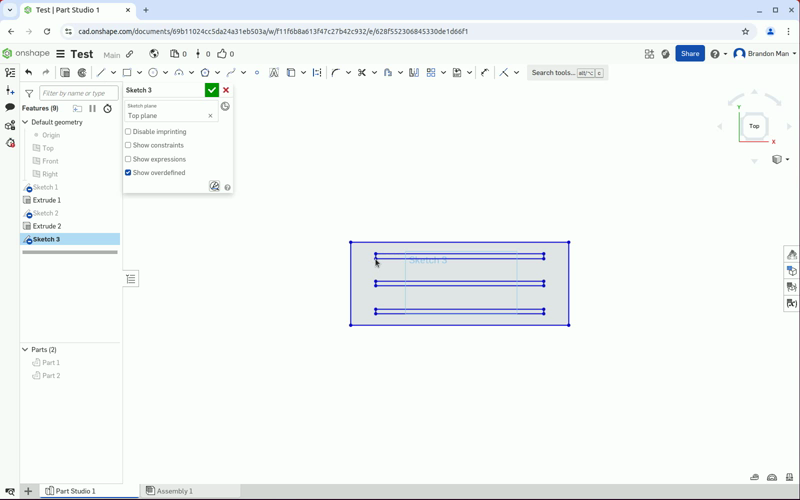
mouse_move(557, 278)
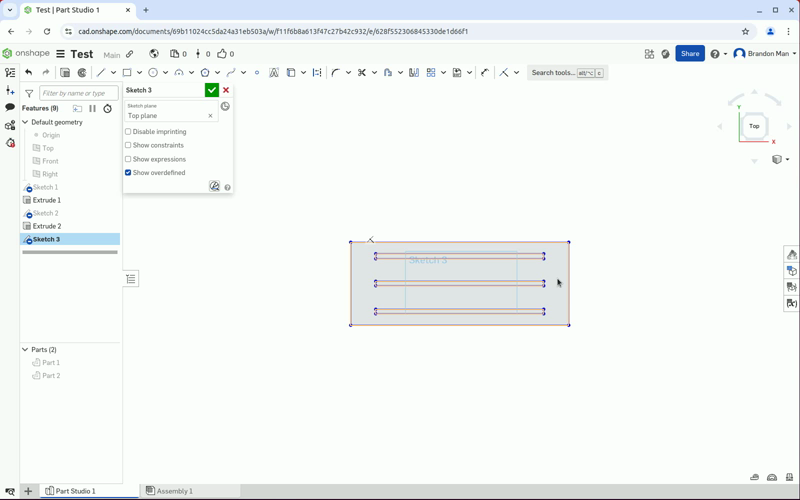
click(557, 278)
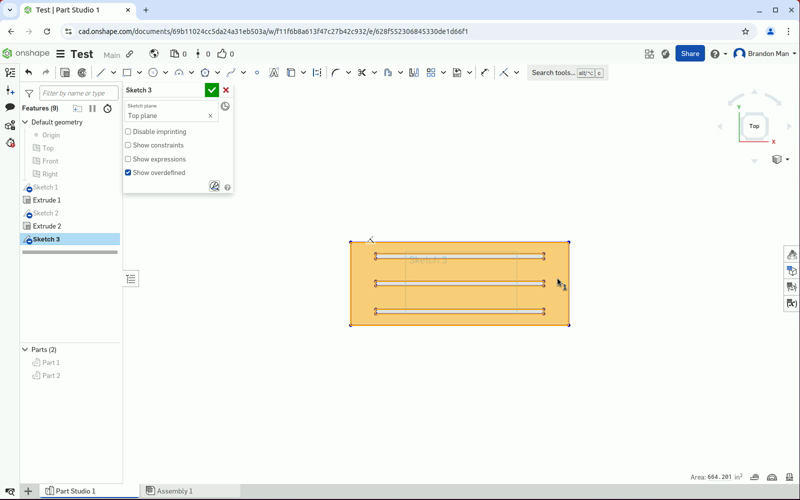
mouse_move(73, 352)
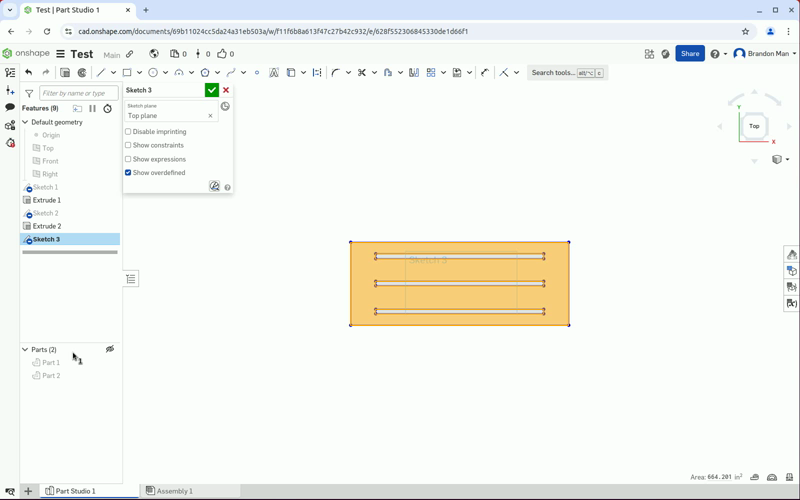
key(shift+y)
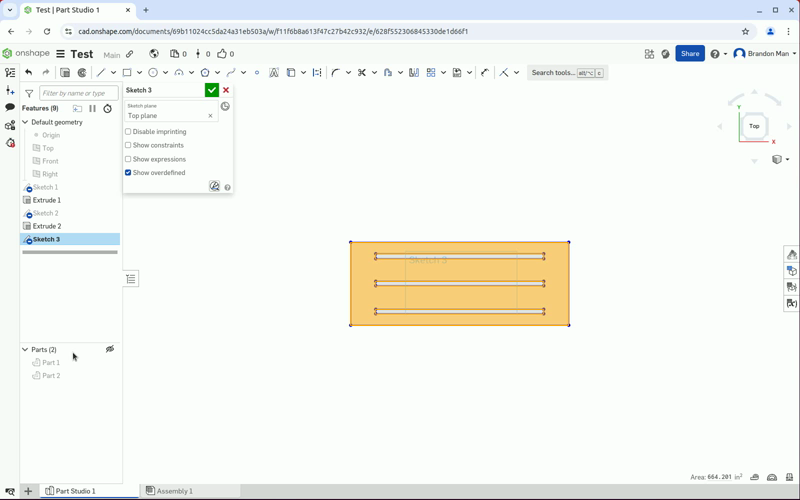
key(shift+e)
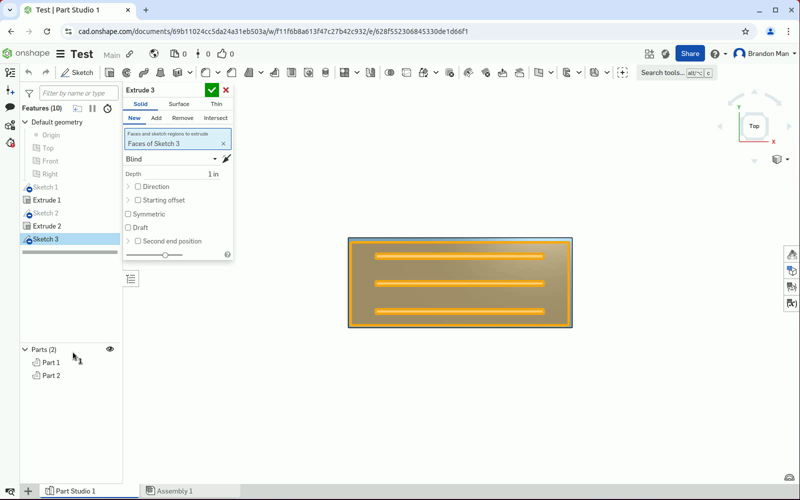
mouse_move(143, 106)
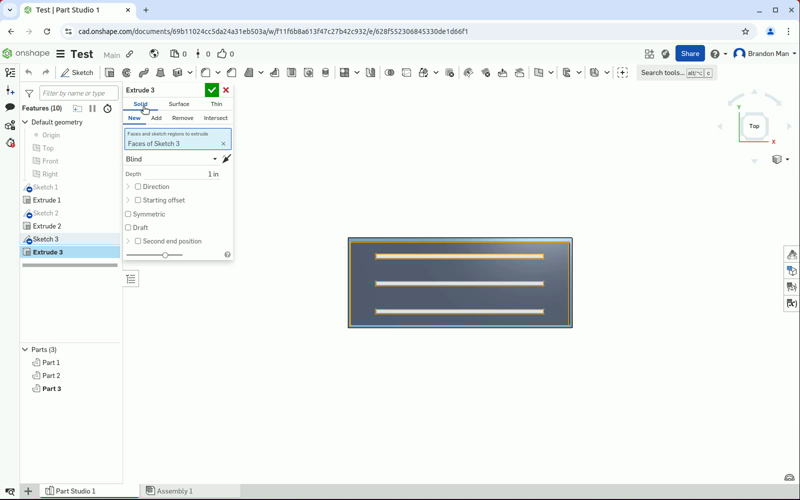
click(143, 106)
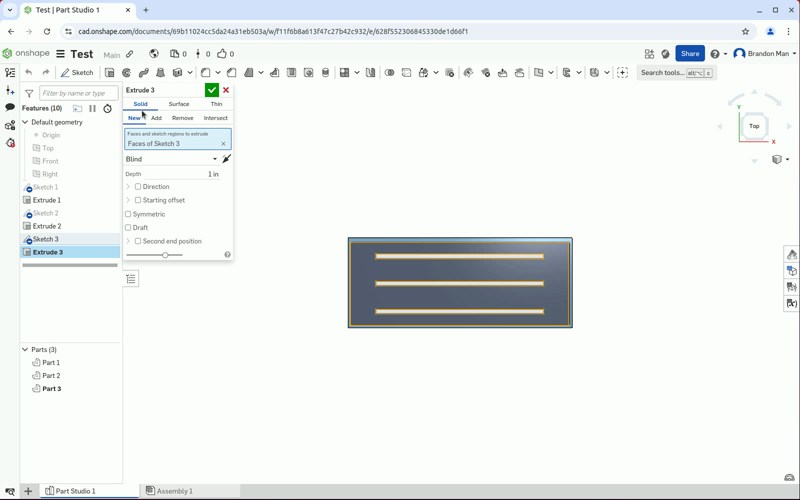
mouse_move(137, 120)
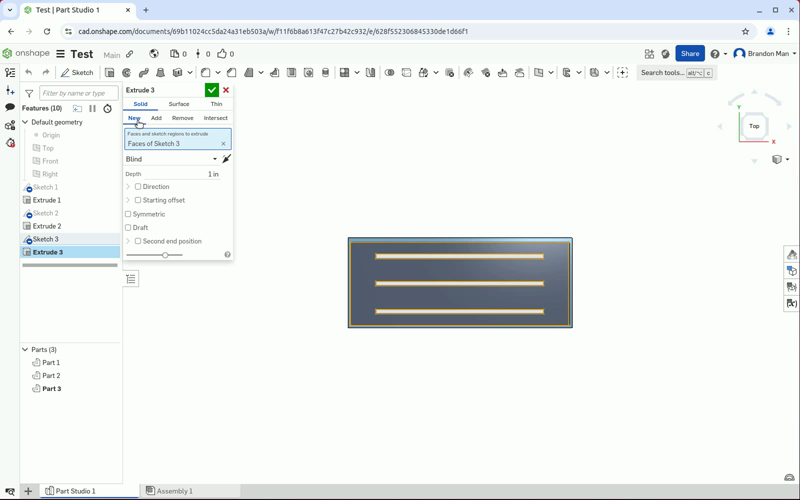
click(137, 120)
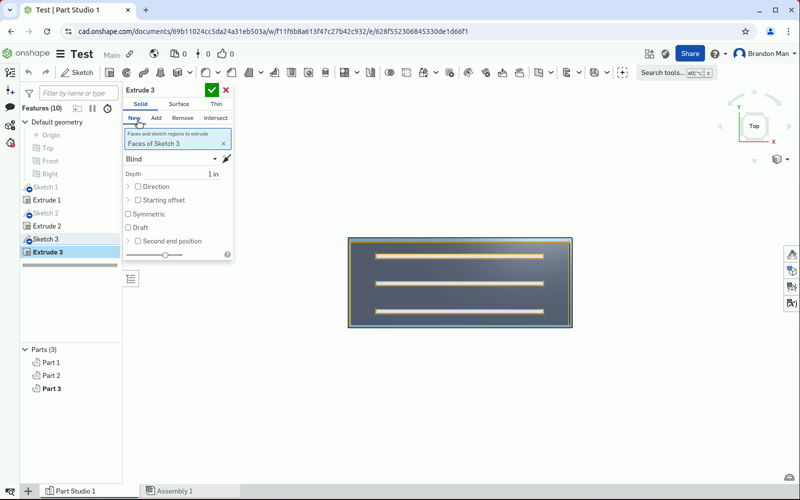
key(tab, 4)
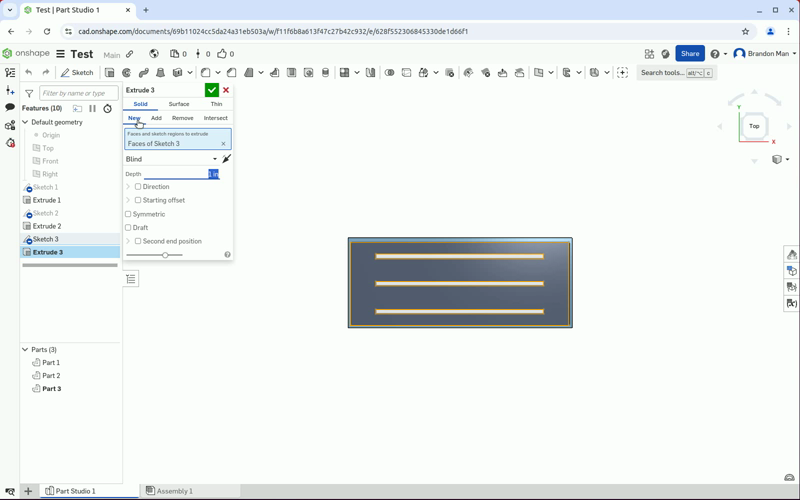
text(0.481)
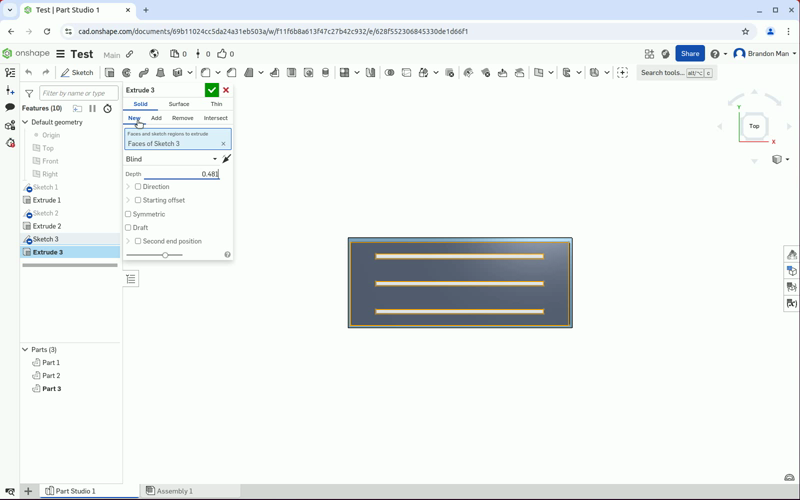
key(enter)
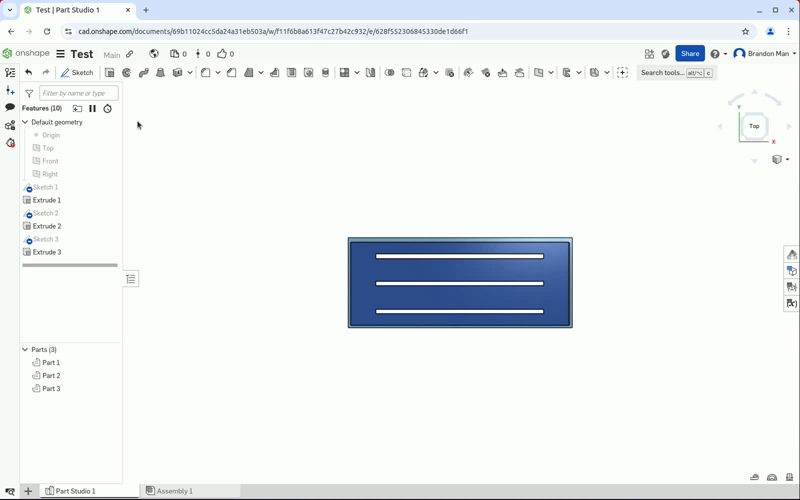
key(shift+h)
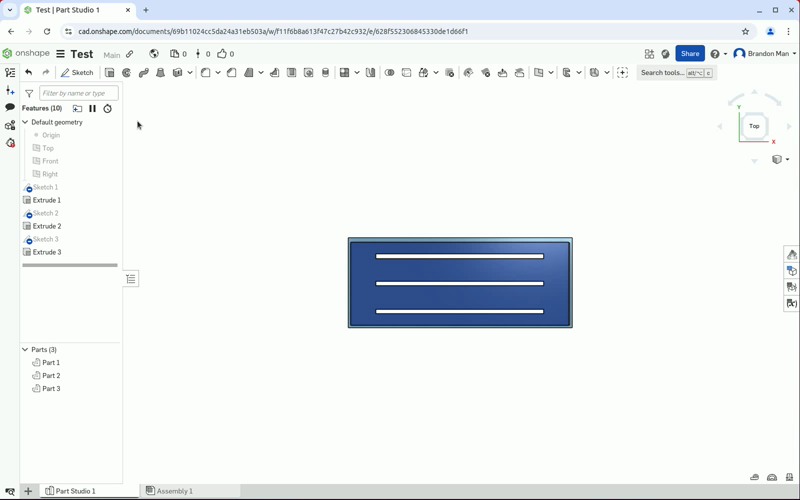
key(shift+h)
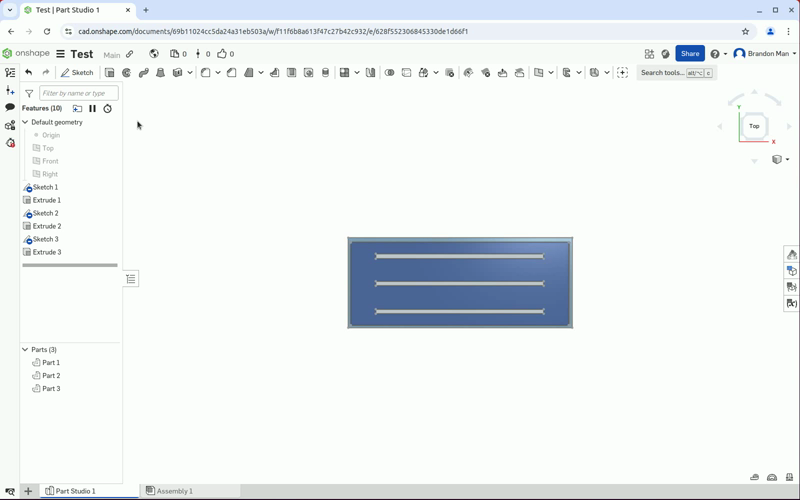
key(shift+7)
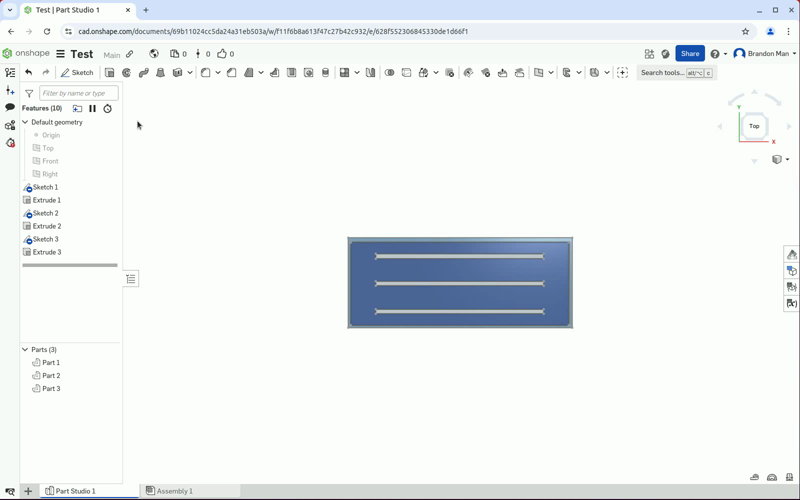
key(up, 3)
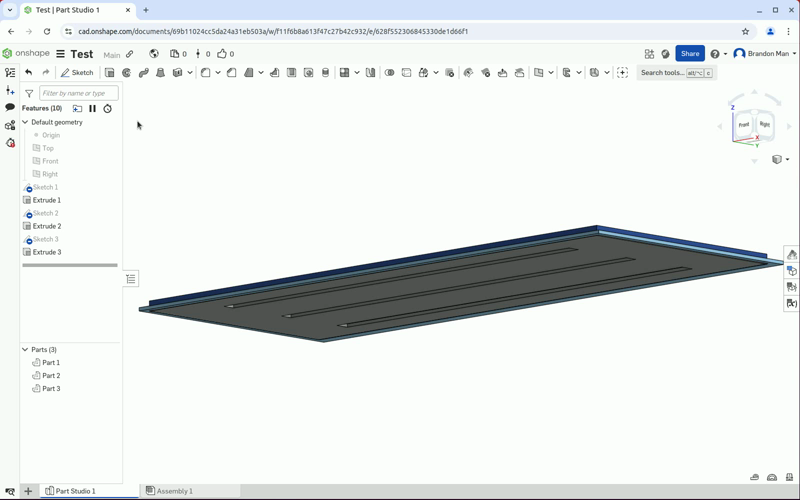
key(left, 3)
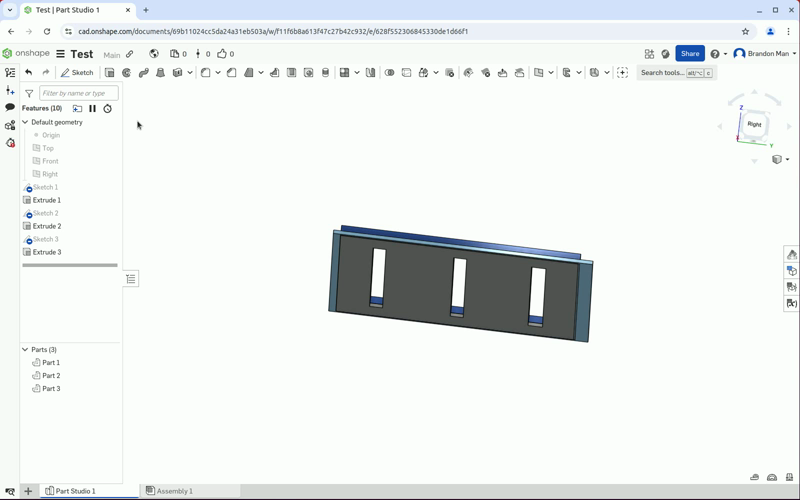
key(right, 3)
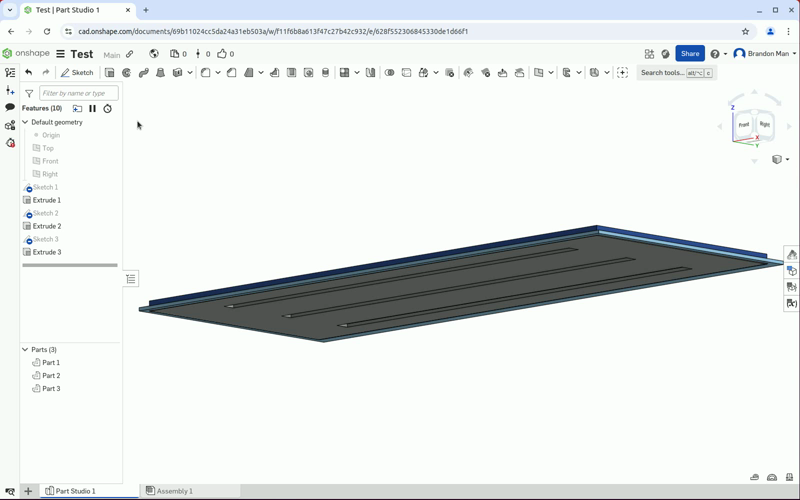
key(down, 3)
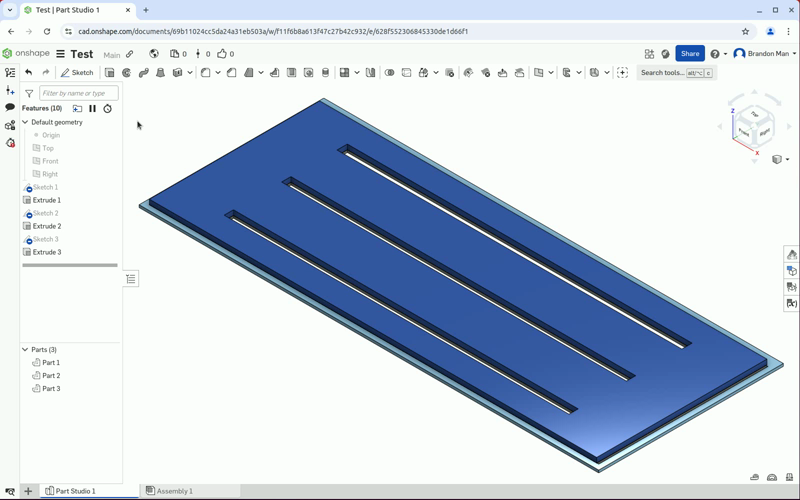
mouse_move(73, 189)
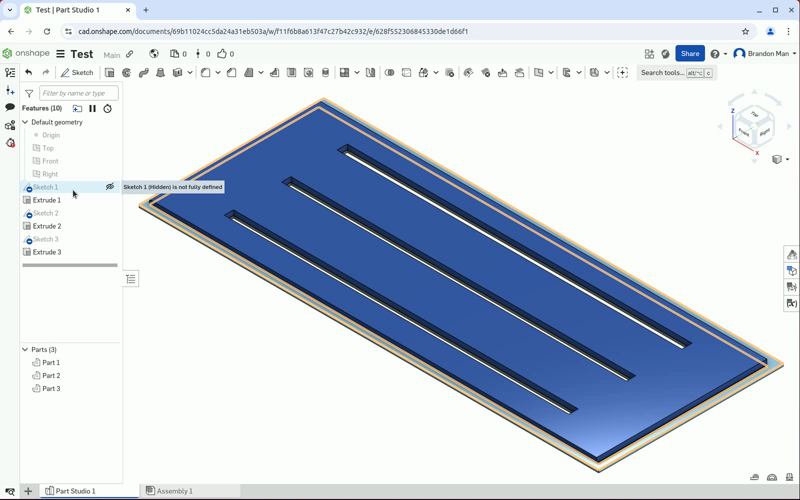
click(73, 189)